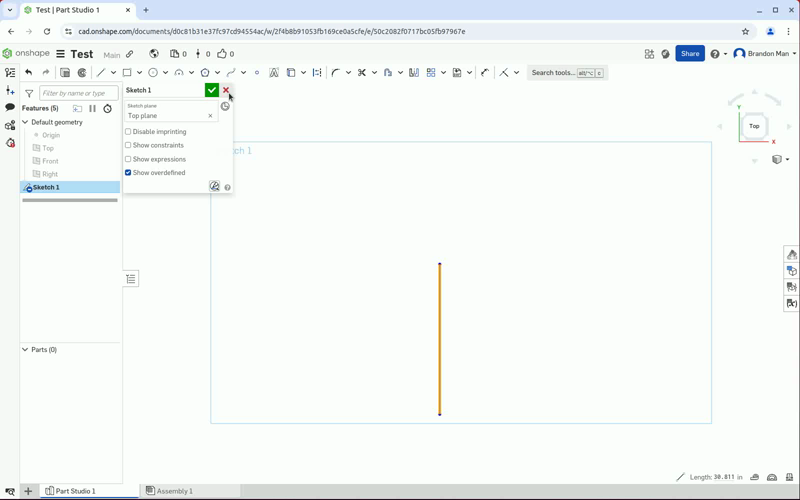
key(shift+h)
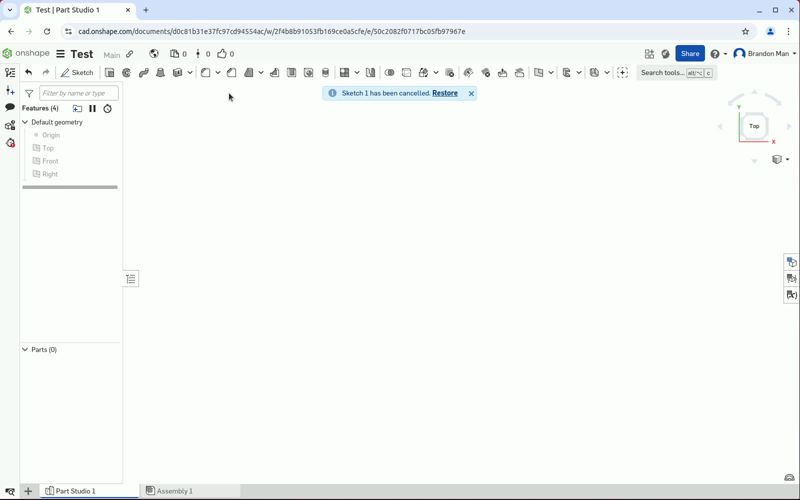
mouse_move(73, 352)
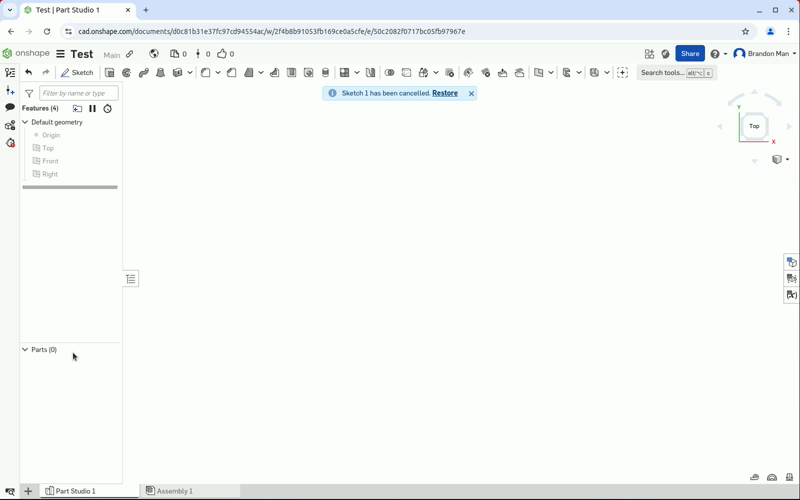
key(y)
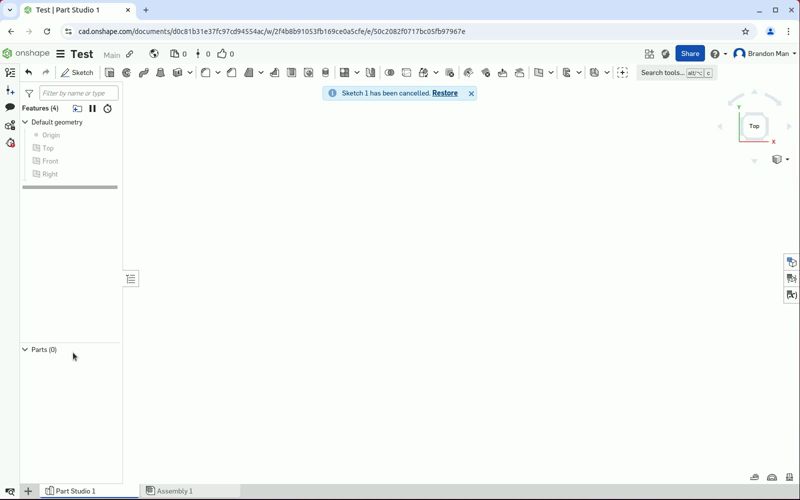
key(shift+p)
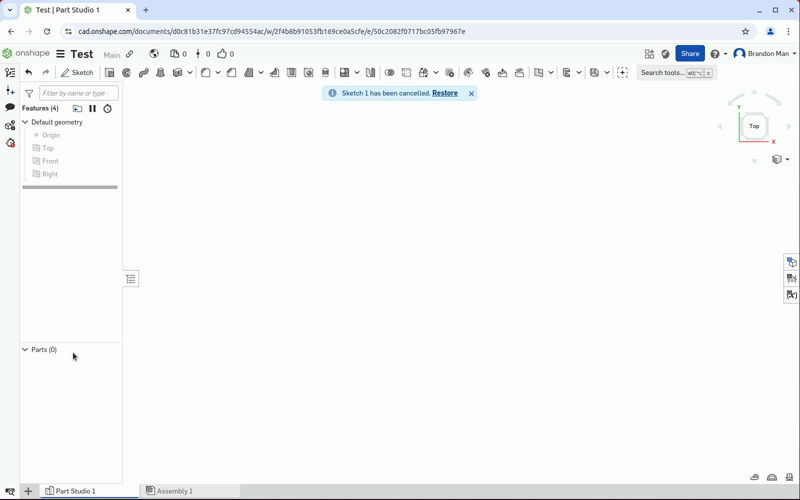
key(space)
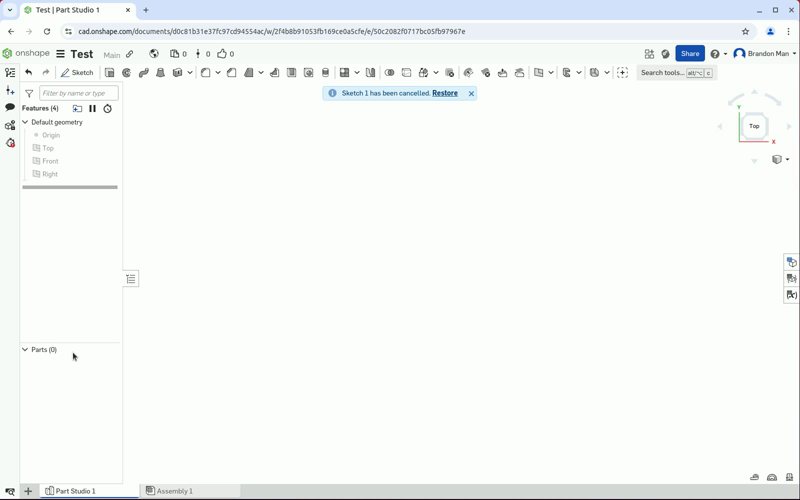
key_down(shift)
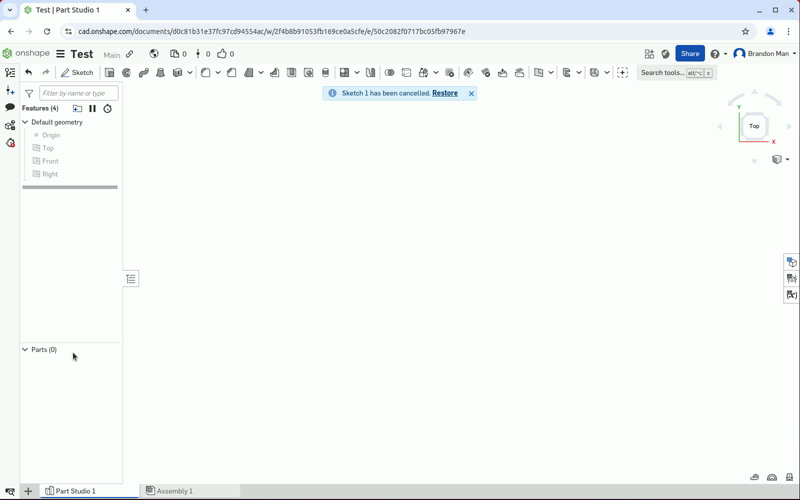
key(up)
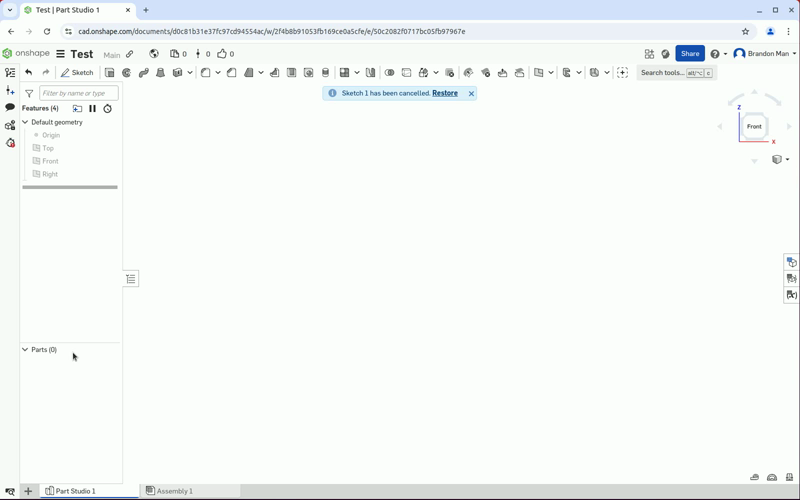
key_up(shift)
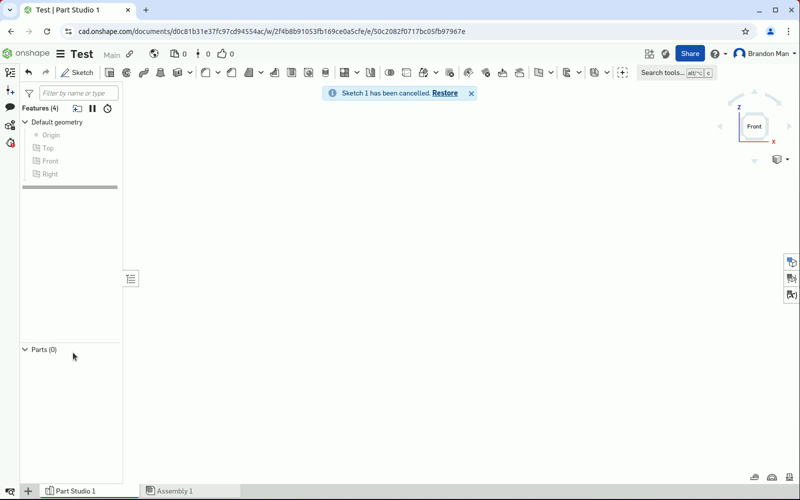
mouse_move(73, 352)
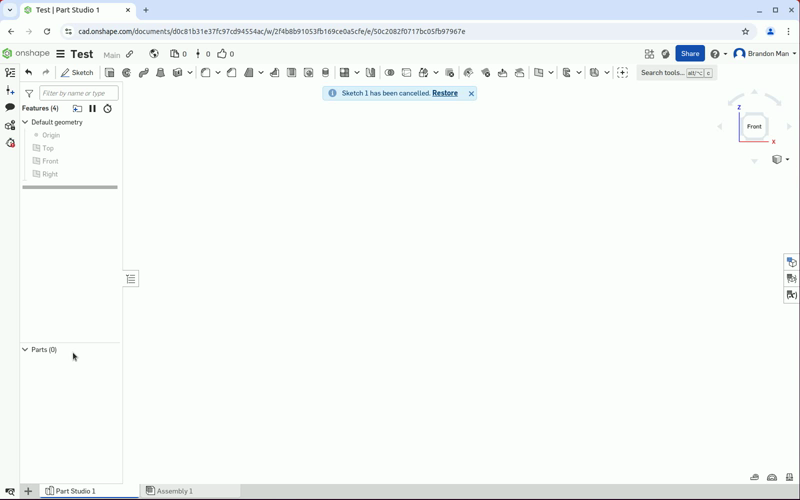
key(shift+y)
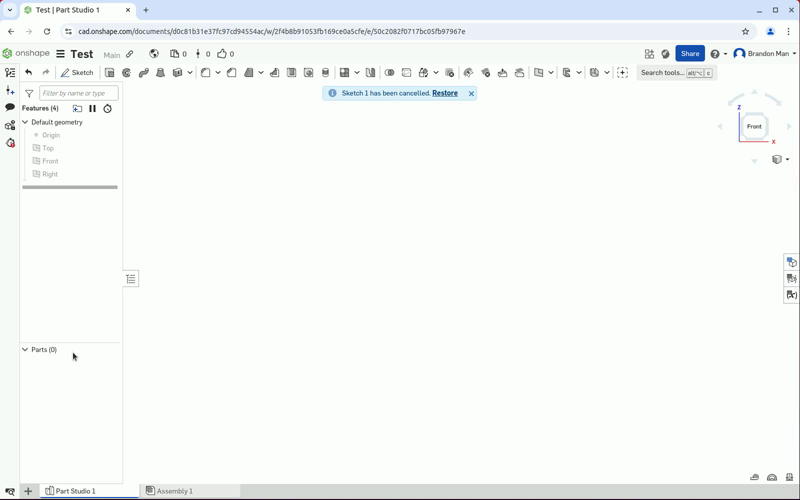
key(shift+s)
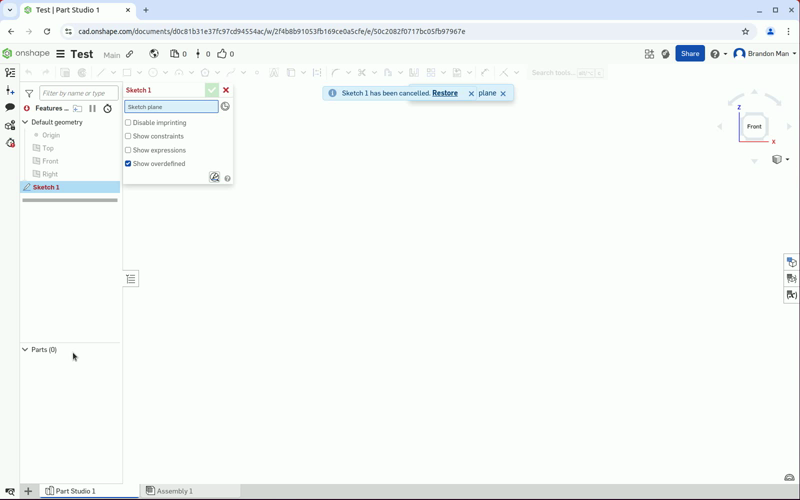
mouse_move(73, 163)
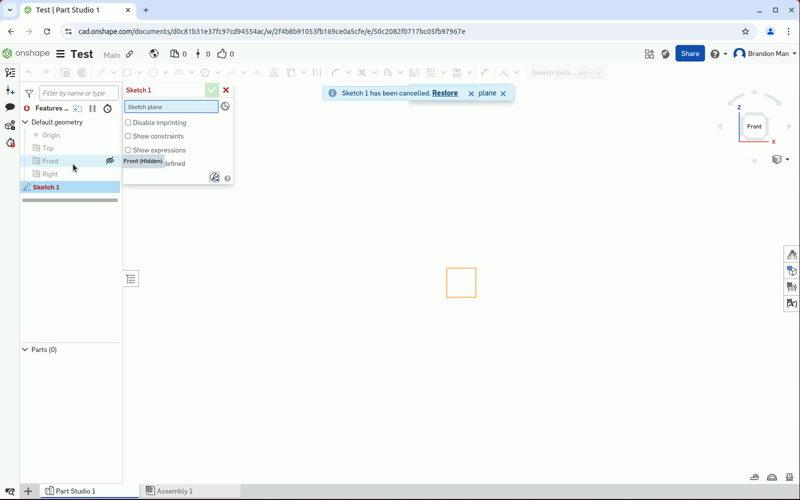
click(73, 163)
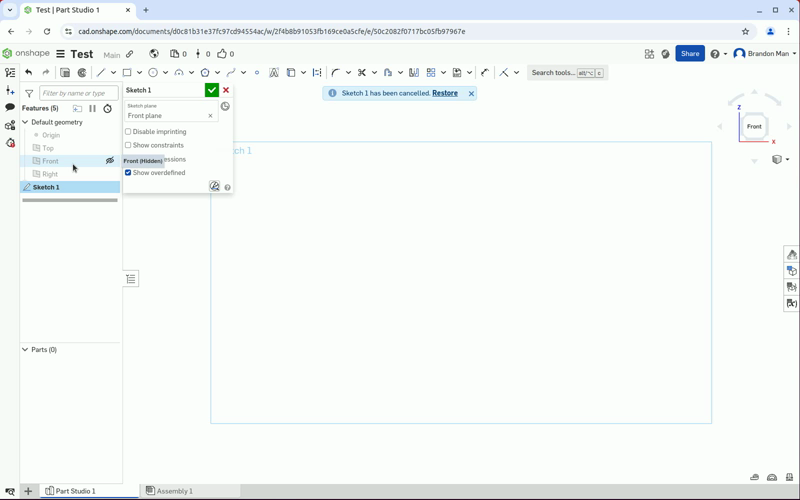
mouse_move(73, 352)
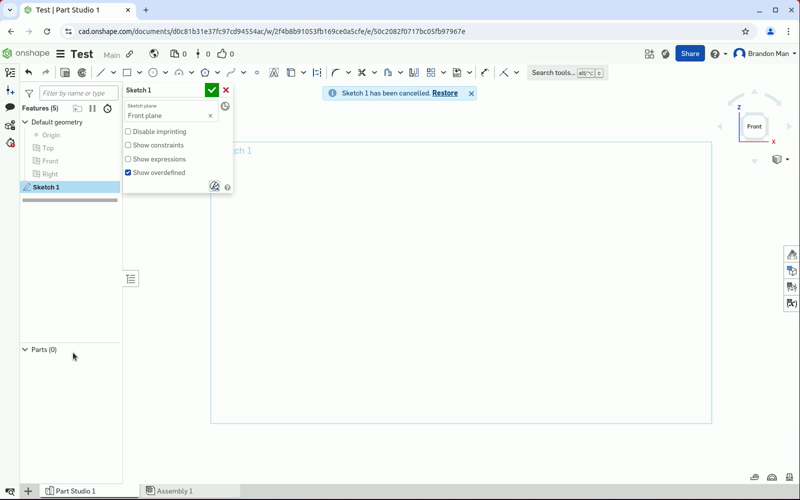
key(y)
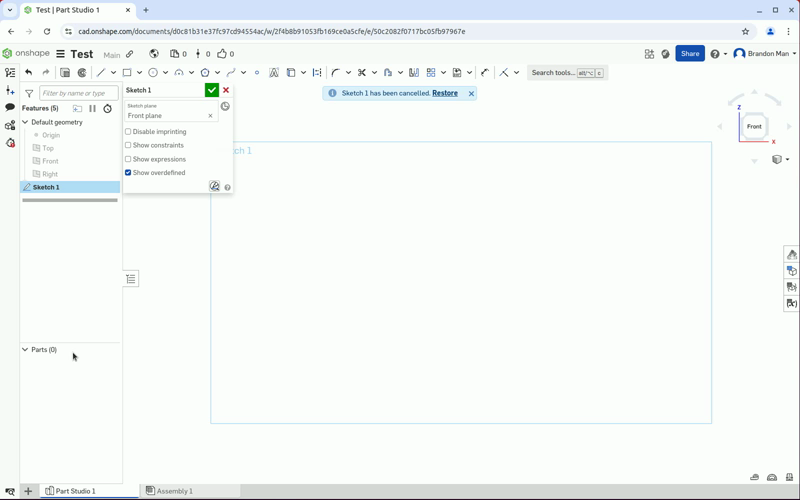
key(c)
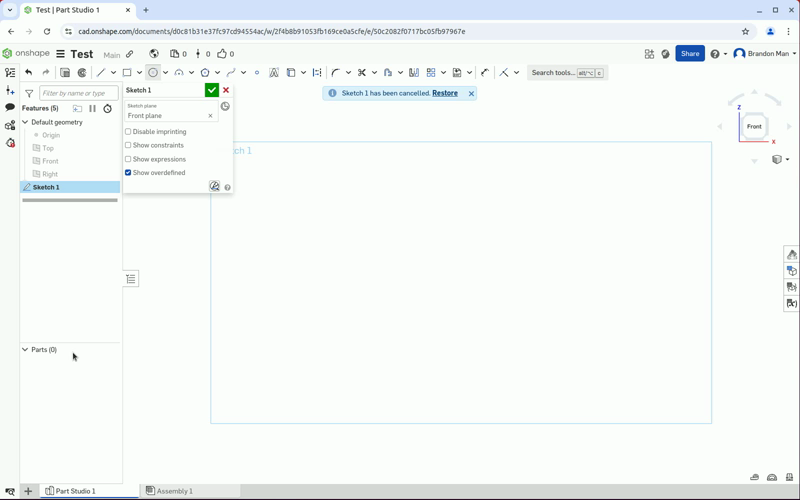
key_down(shift)
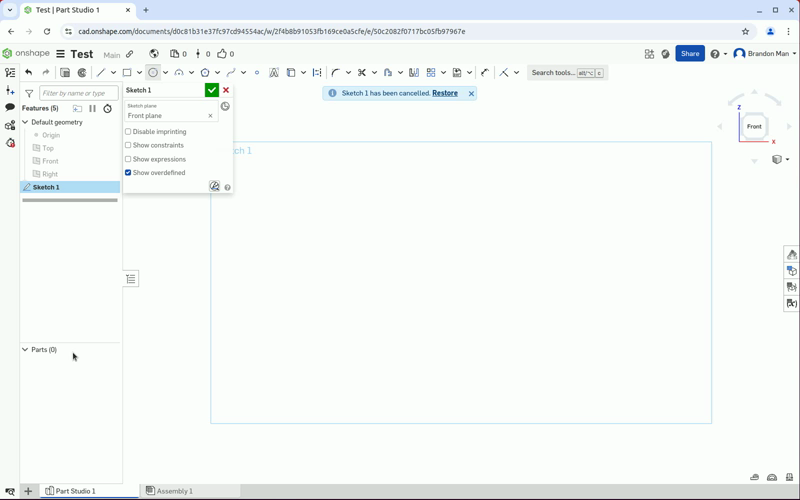
mouse_move(461, 178)
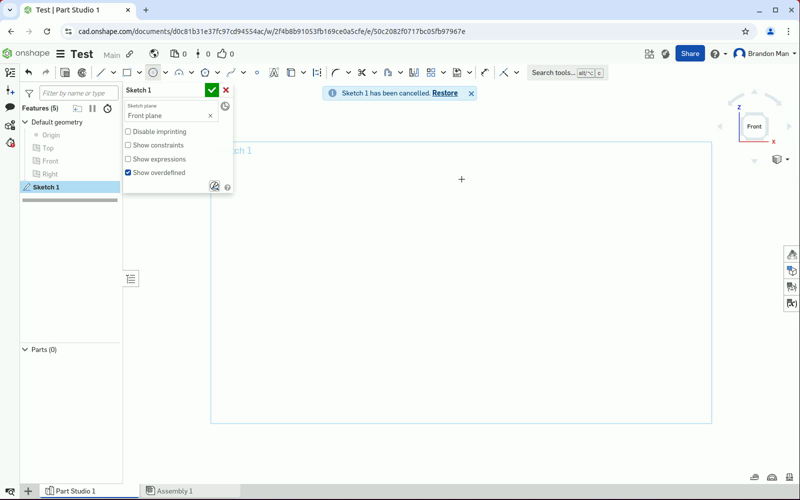
click(461, 178)
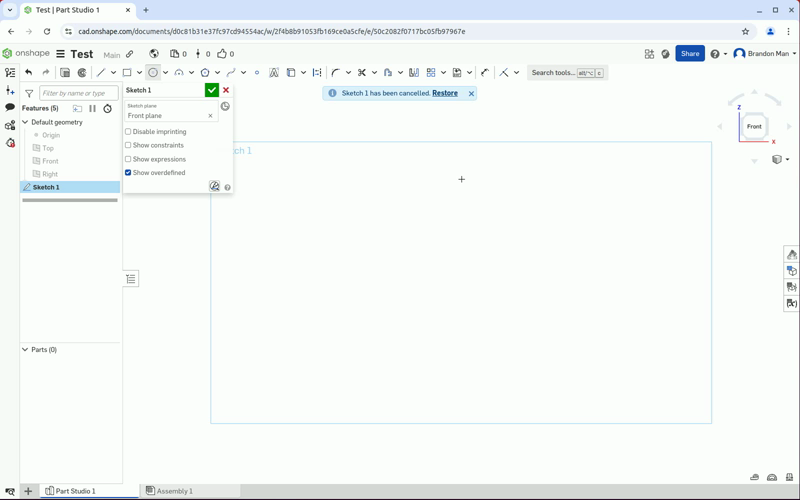
key_up(shift)
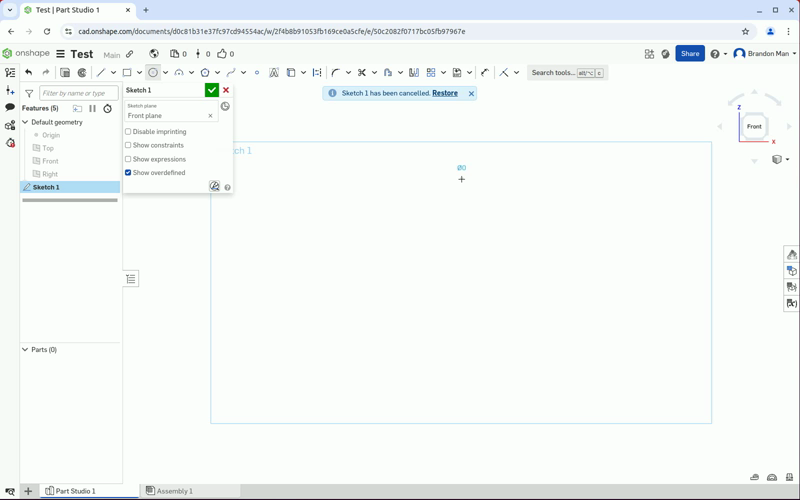
mouse_move(471, 178)
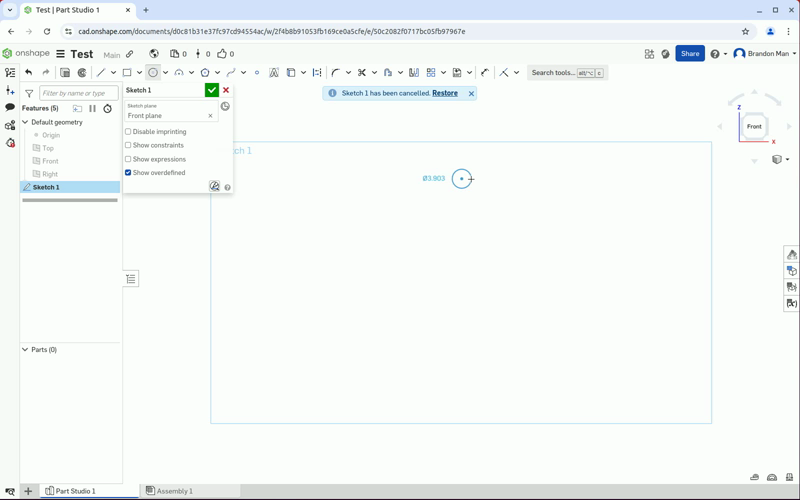
click(471, 178)
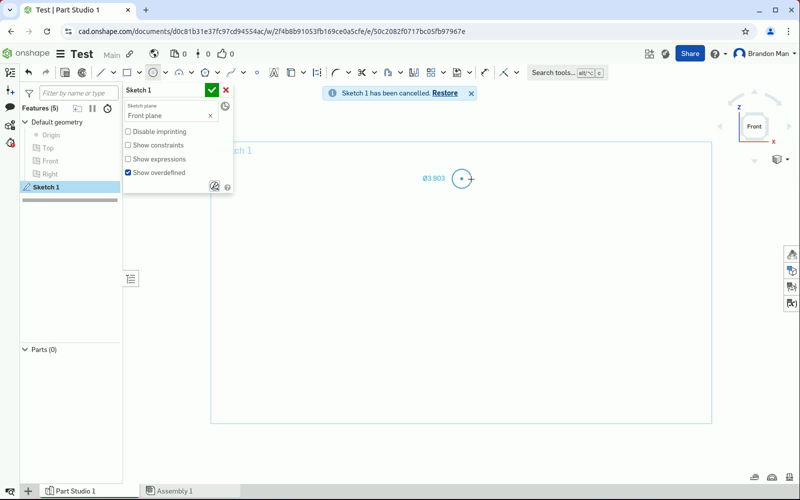
key(esc)
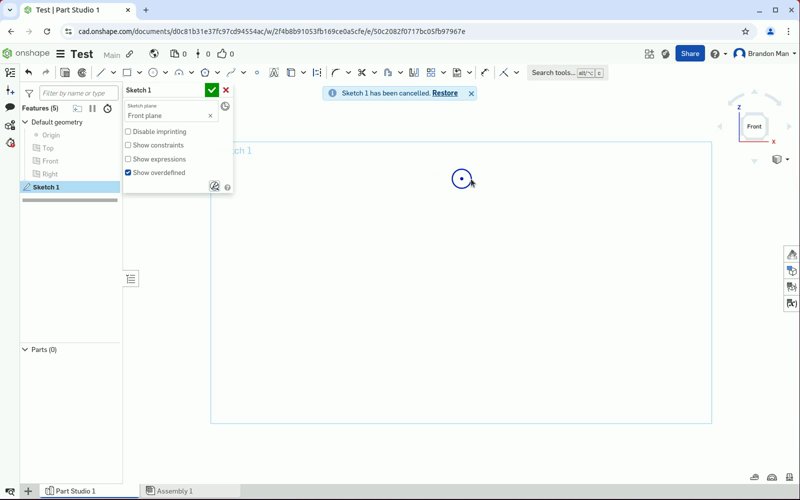
key(c)
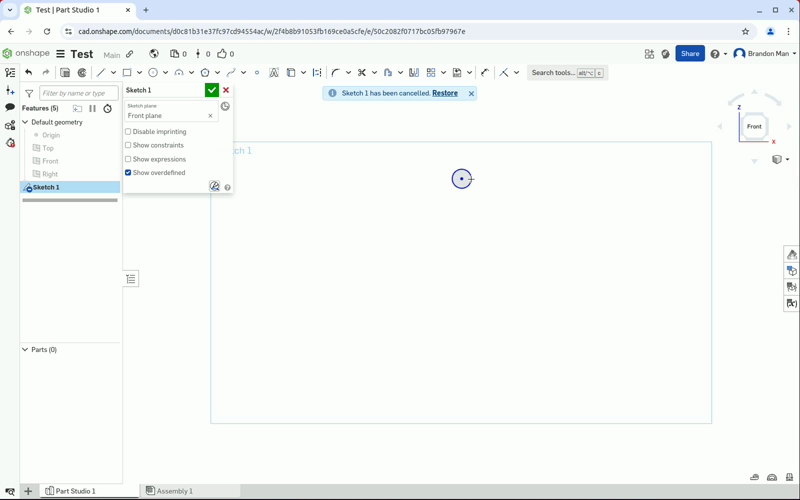
key_down(shift)
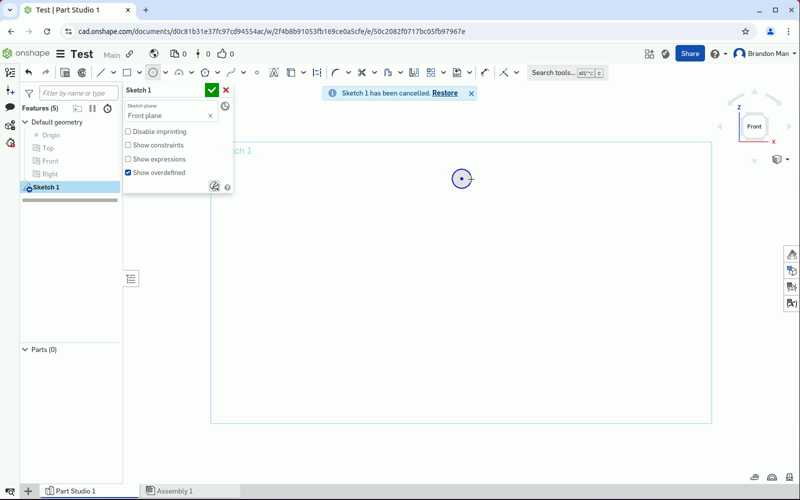
mouse_move(461, 178)
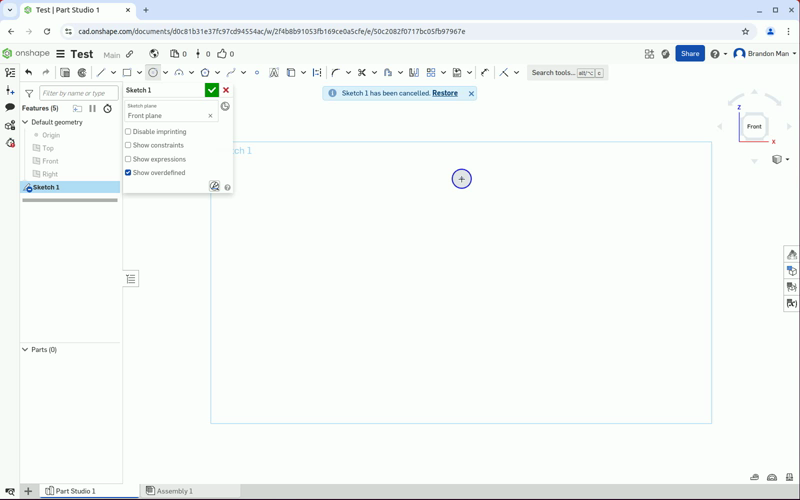
click(461, 178)
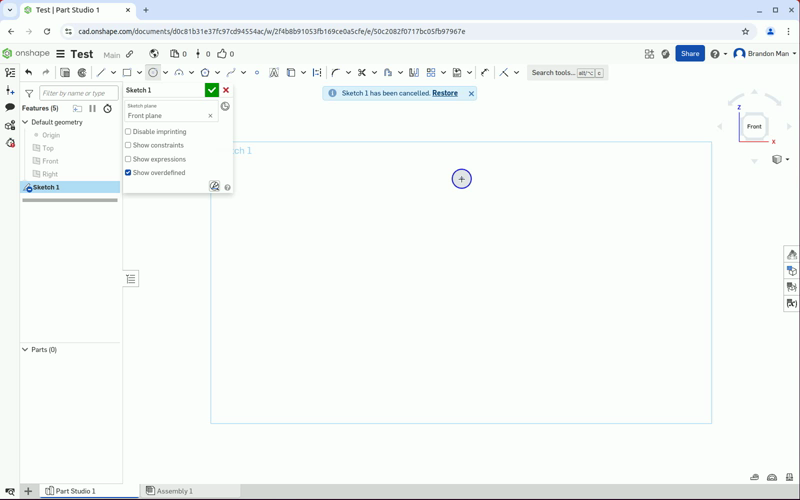
key_up(shift)
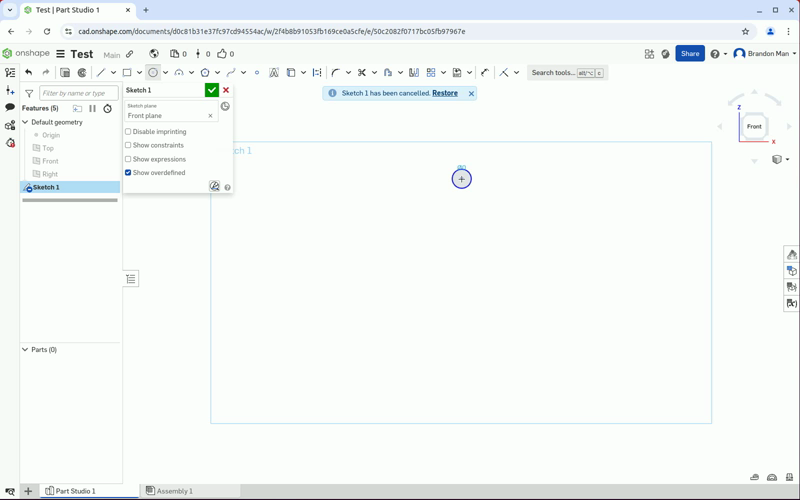
mouse_move(464, 178)
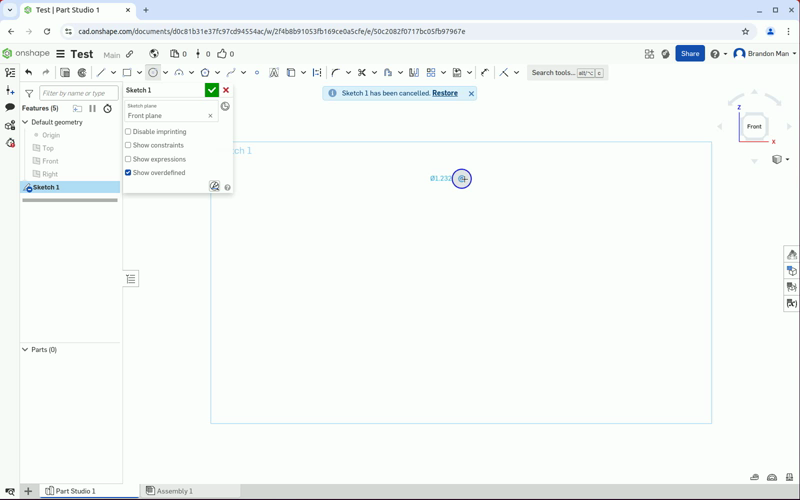
scroll(6)
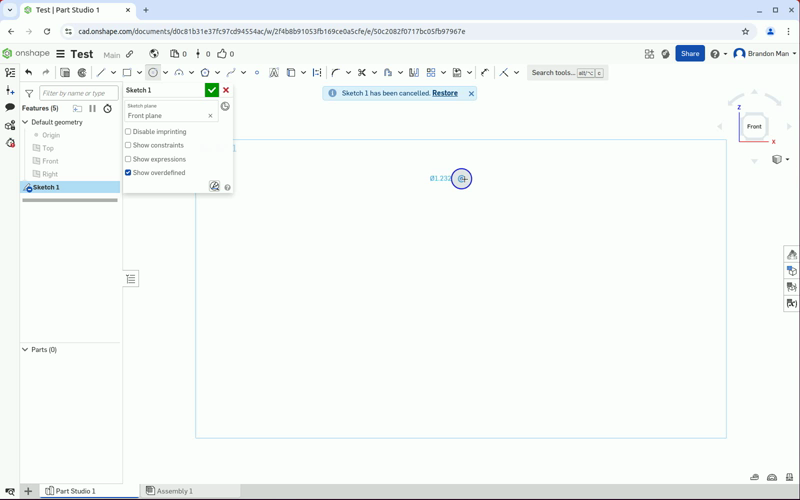
scroll(6)
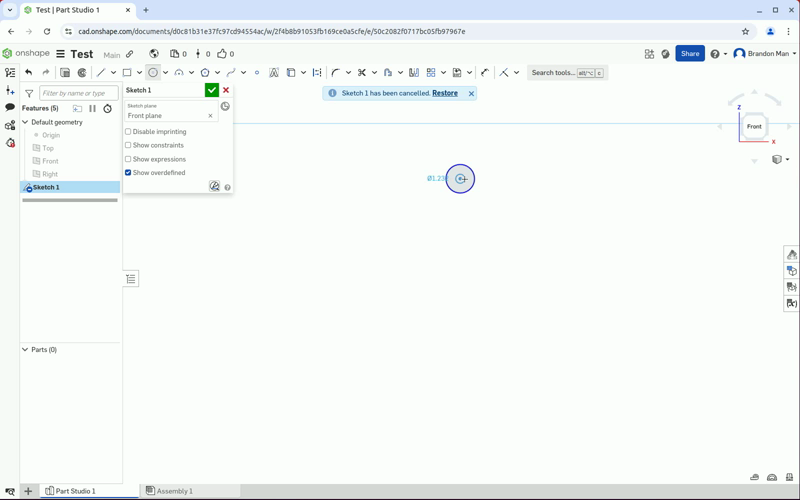
scroll(6)
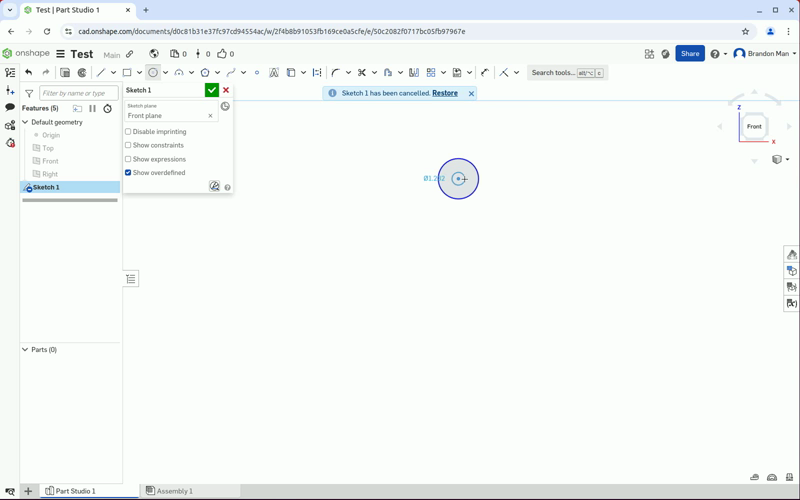
scroll(6)
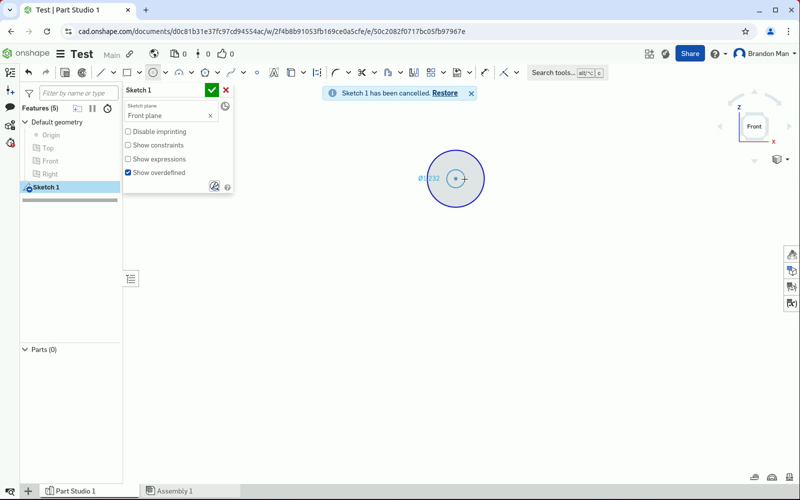
scroll(6)
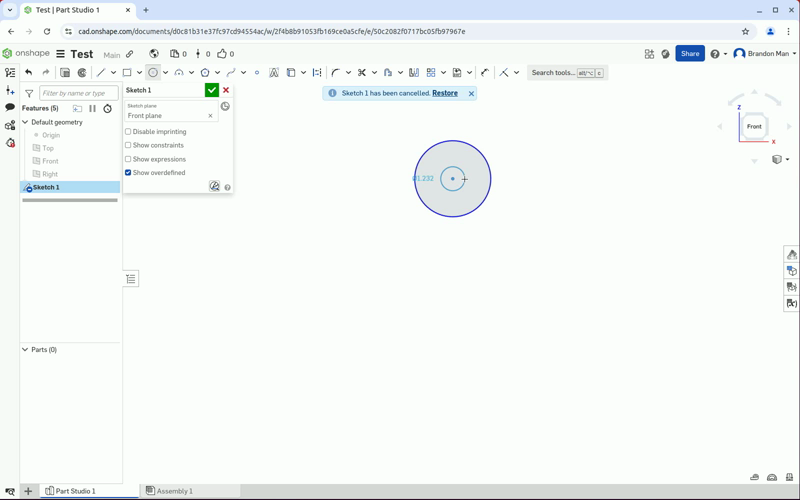
scroll(6)
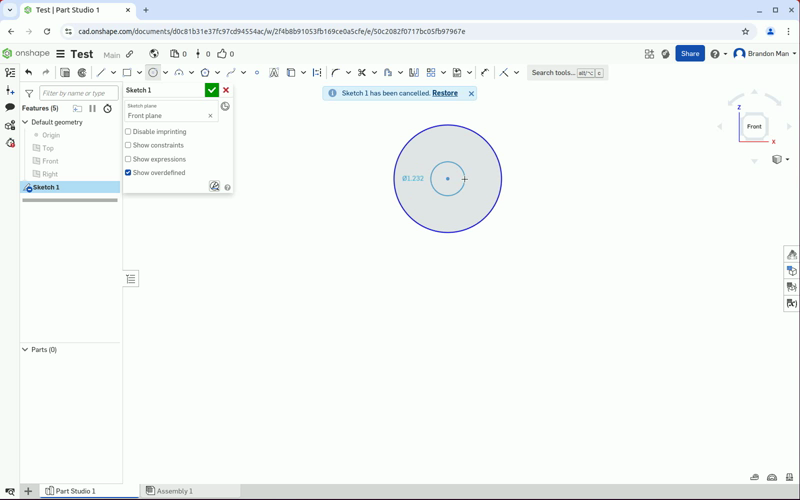
scroll(6)
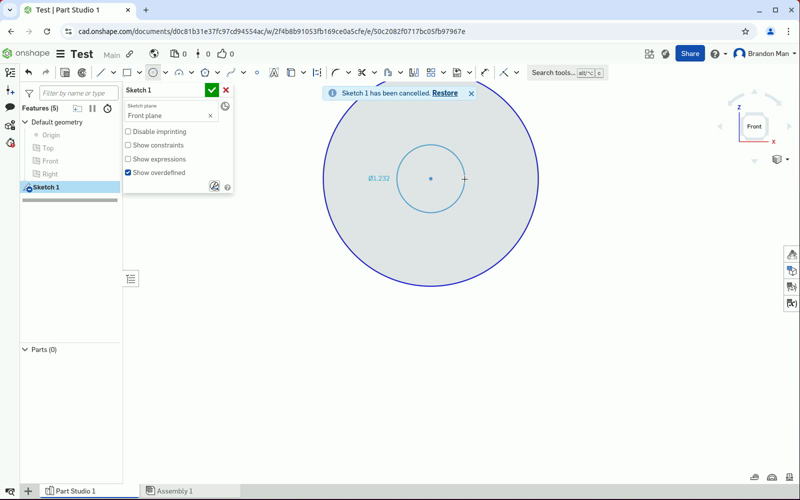
click(464, 178)
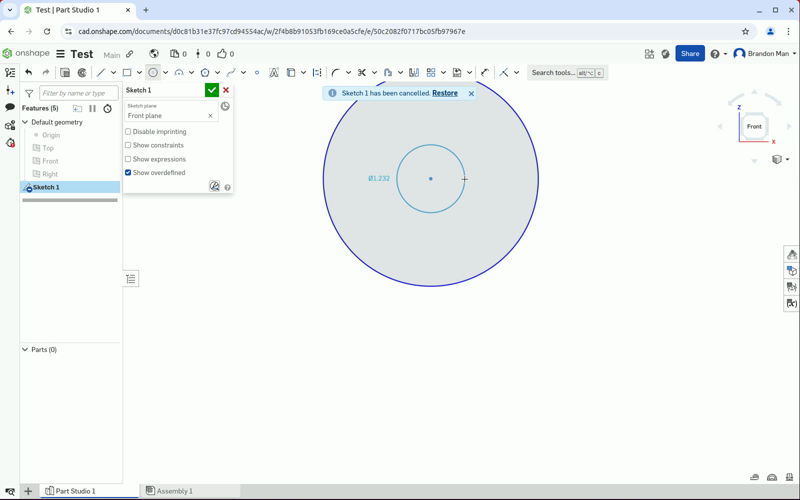
scroll(-6)
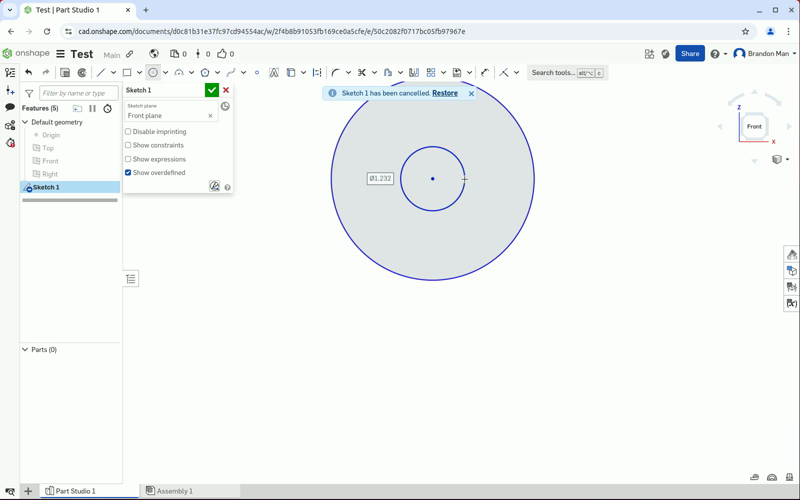
scroll(-6)
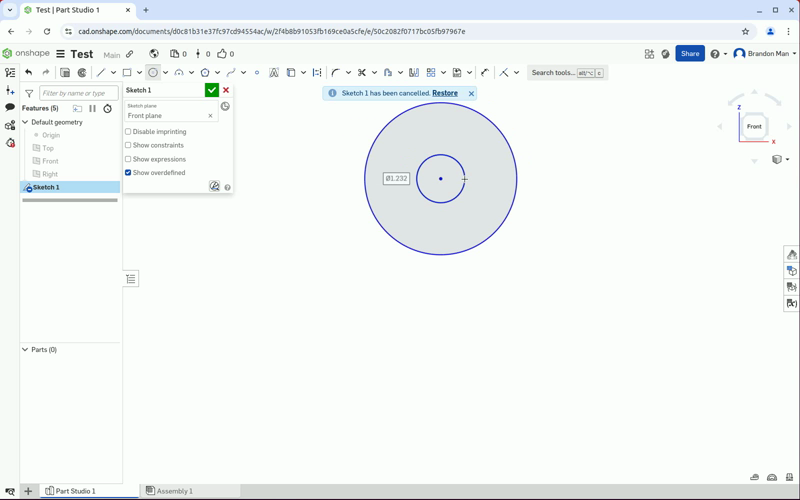
scroll(-6)
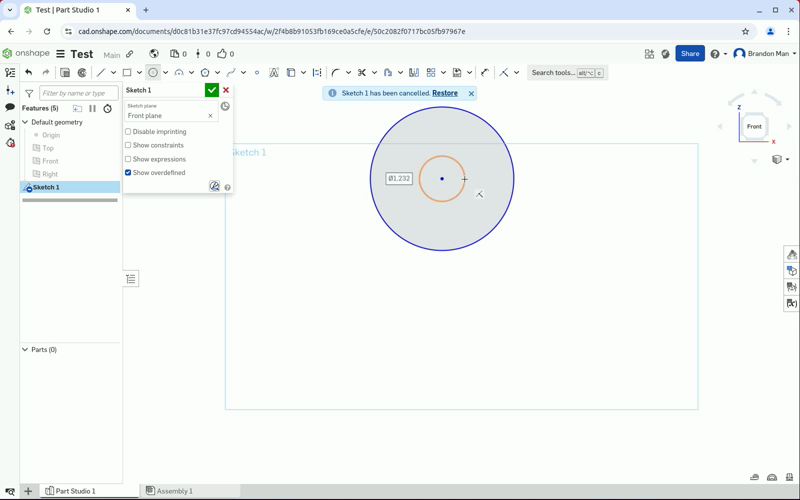
scroll(-6)
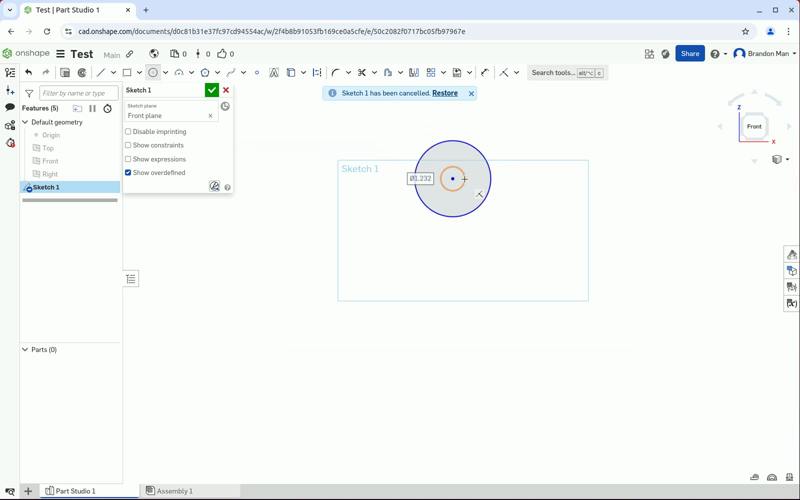
scroll(-6)
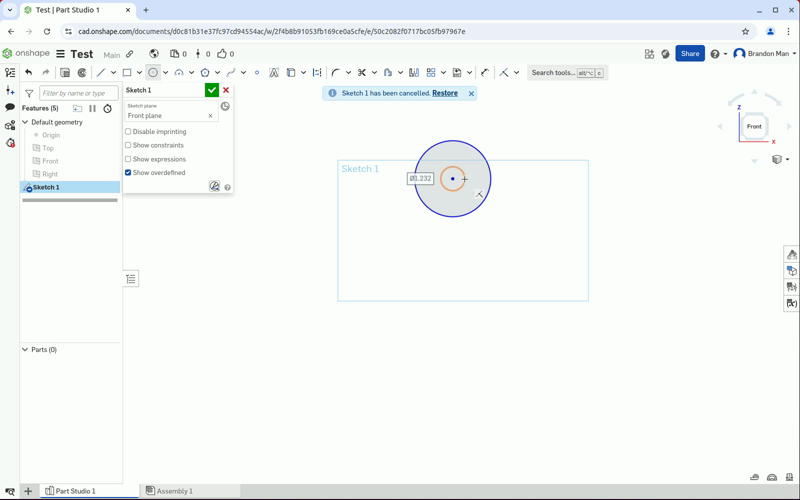
scroll(-6)
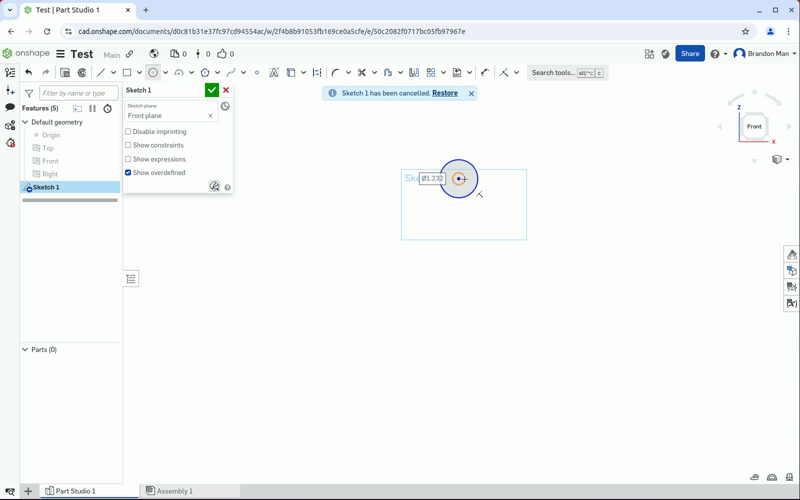
scroll(-6)
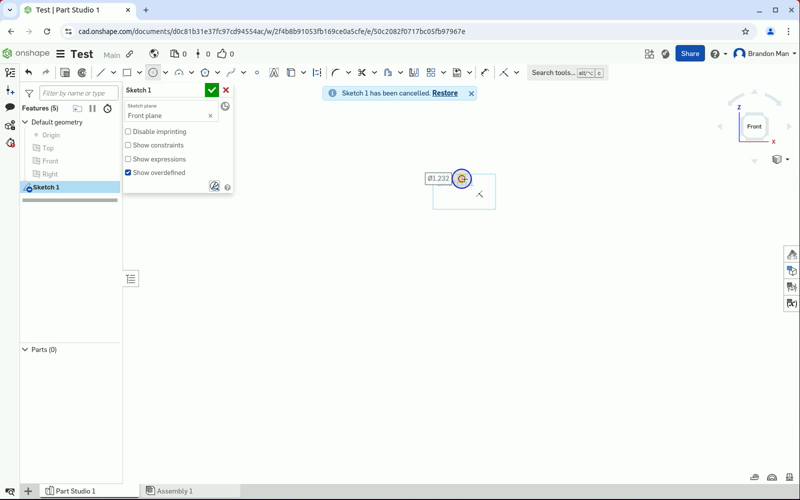
key(esc)
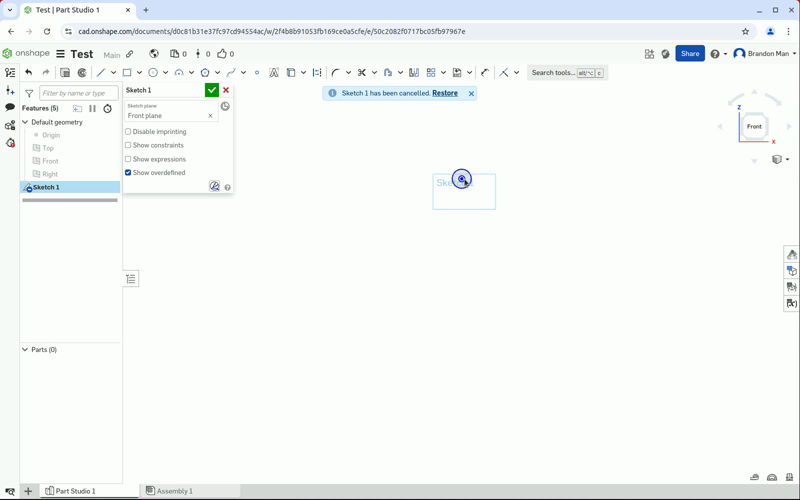
mouse_move(466, 179)
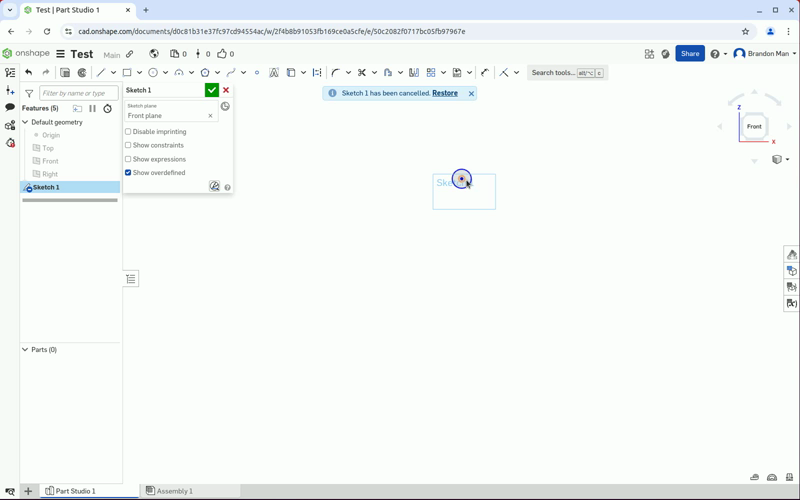
scroll(6)
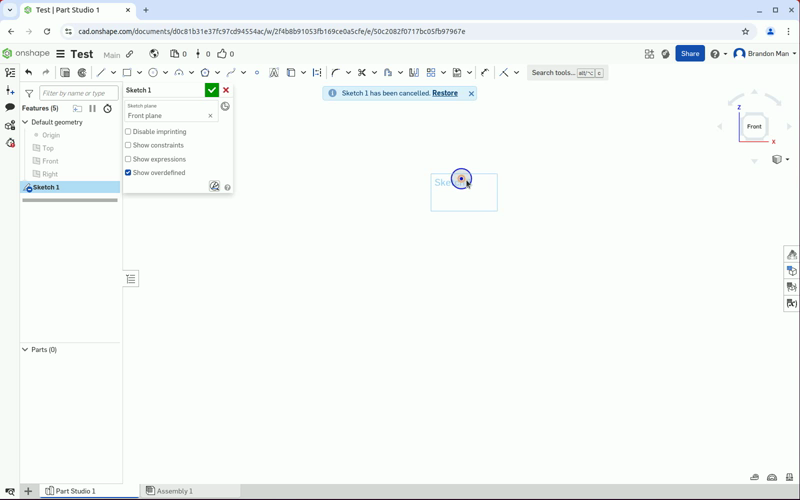
scroll(6)
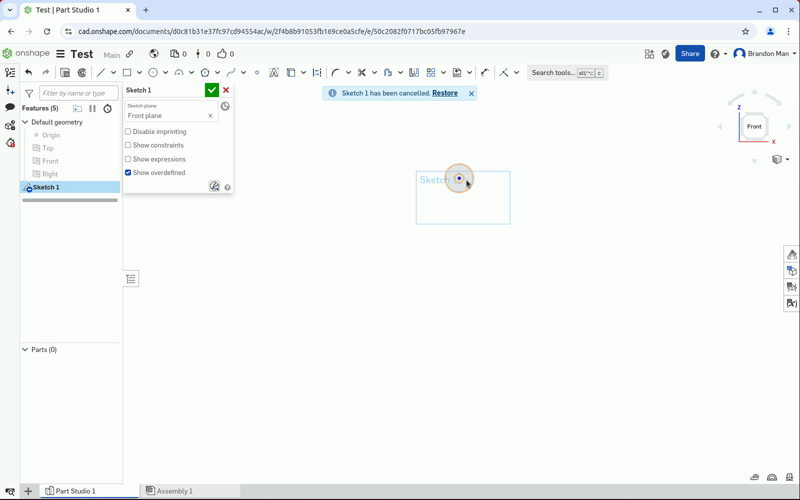
scroll(6)
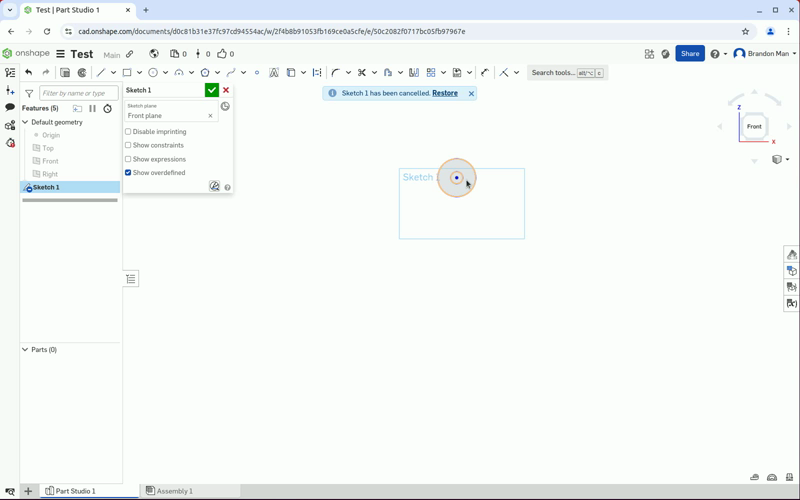
scroll(6)
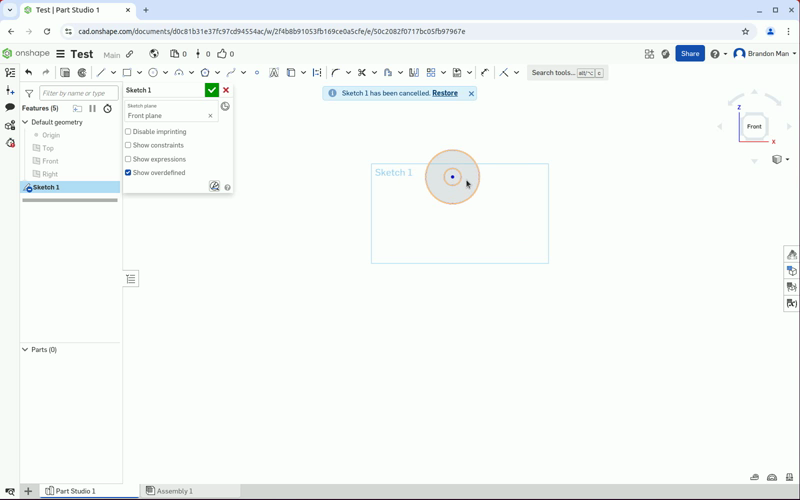
scroll(6)
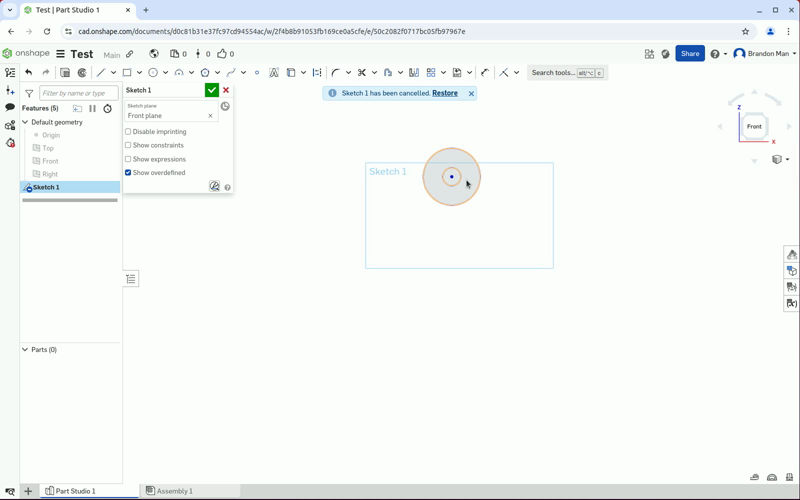
scroll(6)
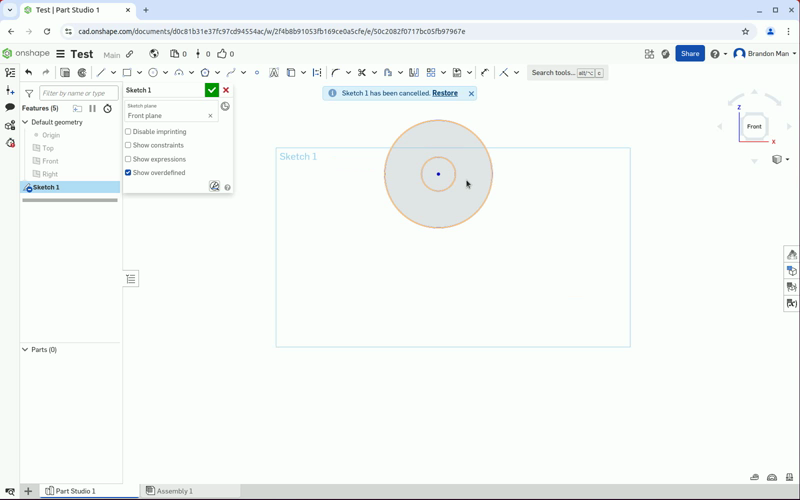
scroll(6)
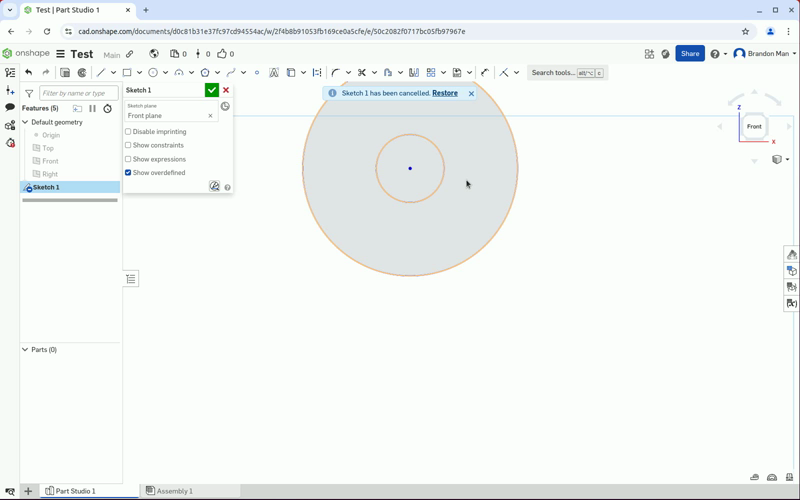
click(466, 179)
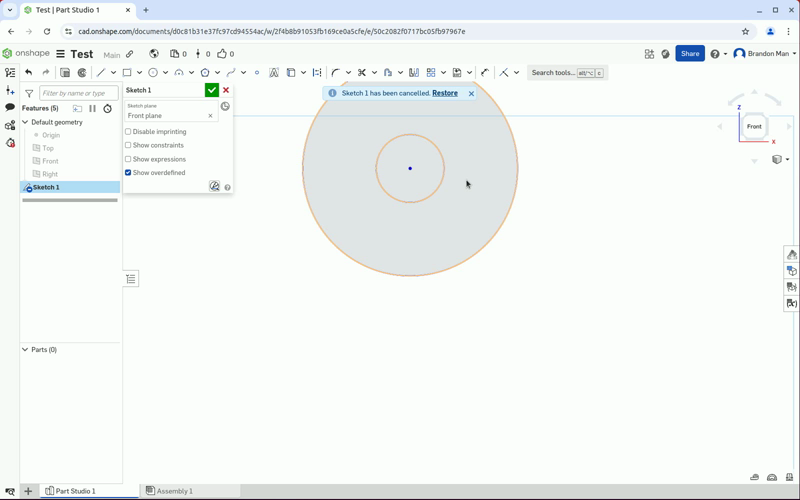
scroll(-6)
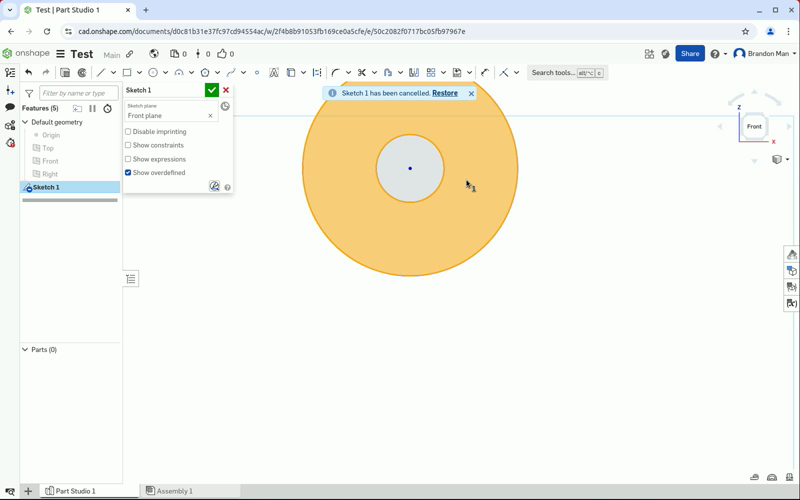
scroll(-6)
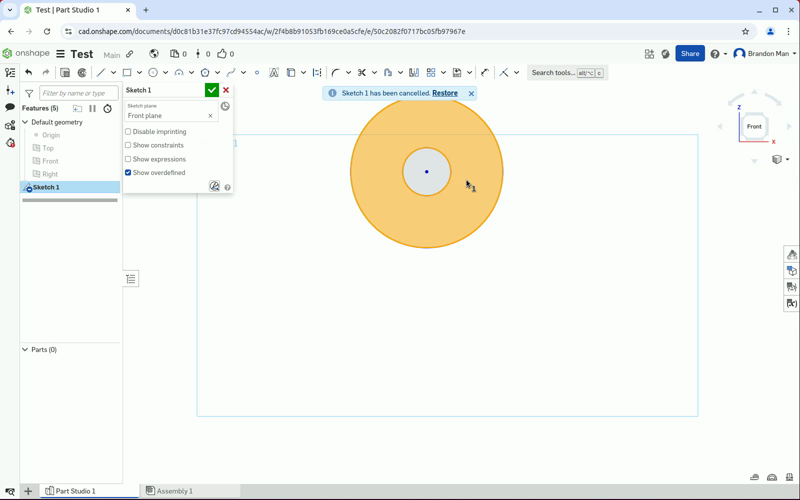
scroll(-6)
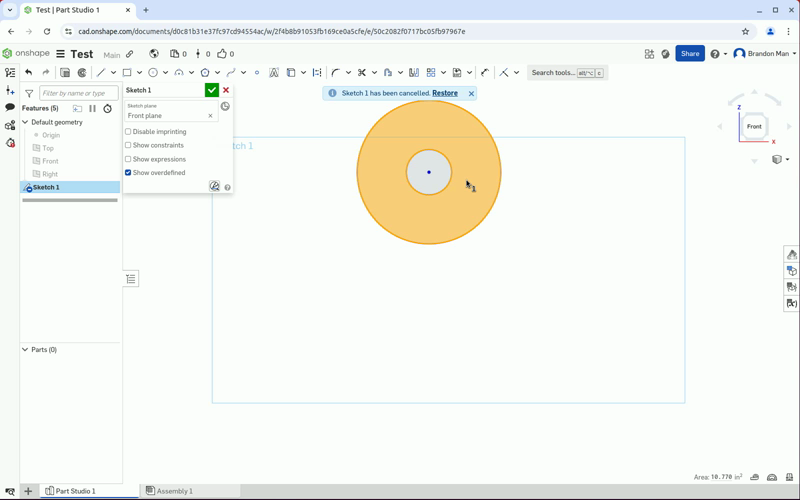
scroll(-6)
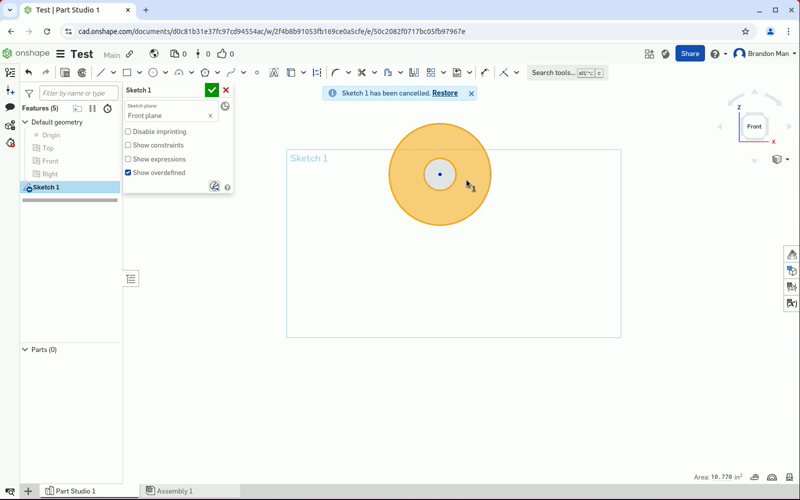
scroll(-6)
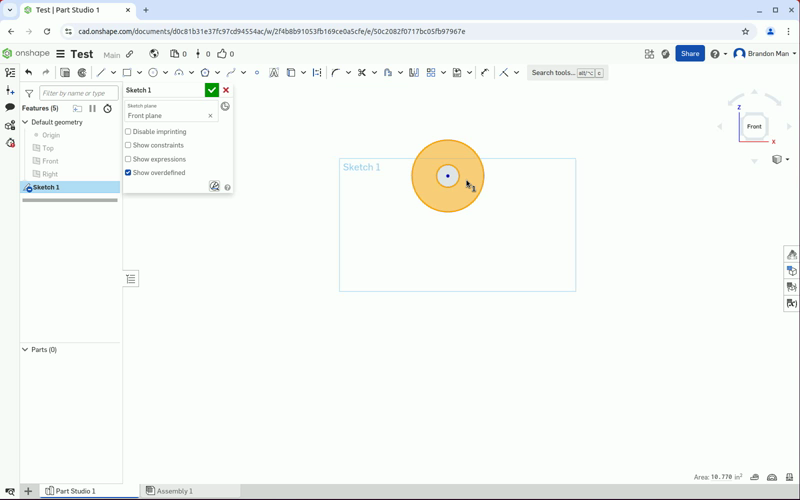
scroll(-6)
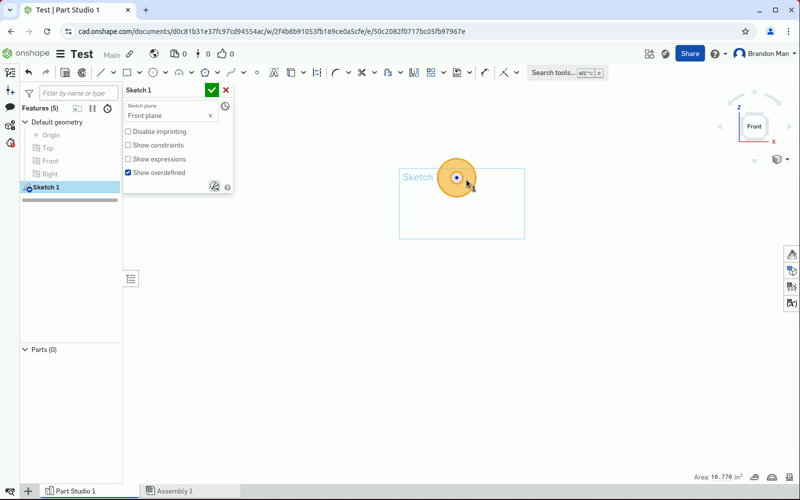
scroll(-6)
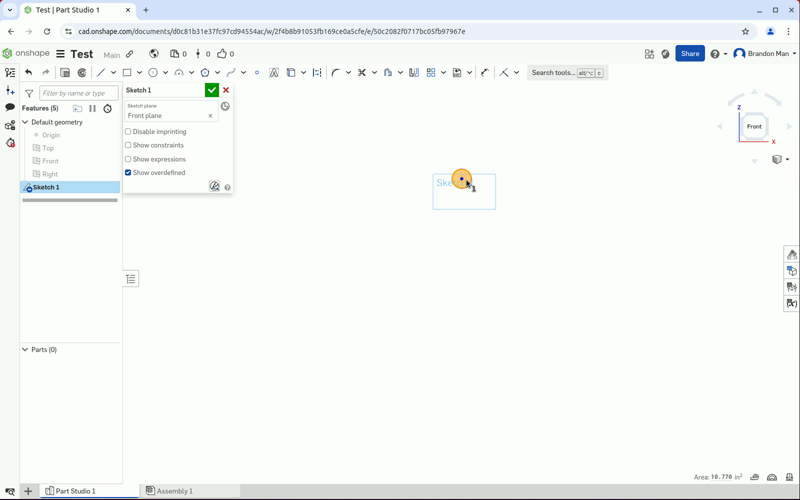
mouse_move(73, 352)
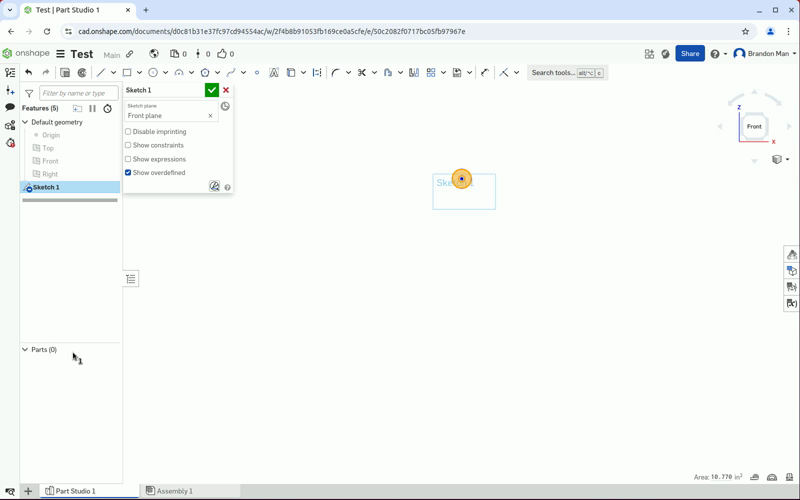
key(shift+y)
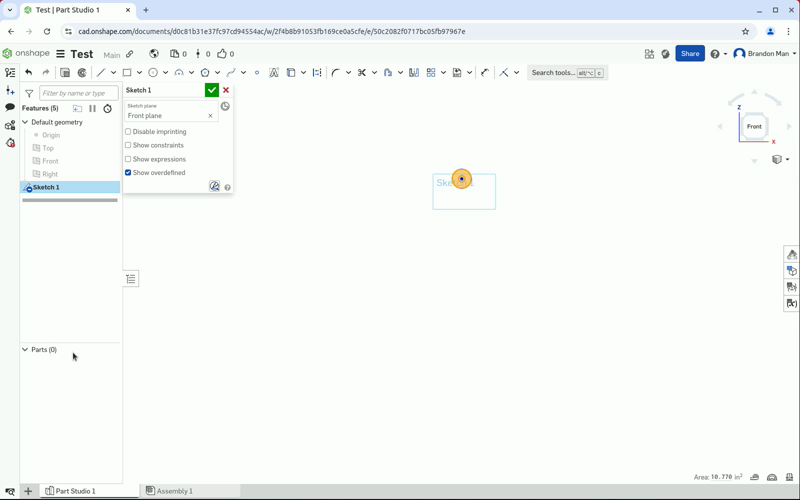
key(shift+e)
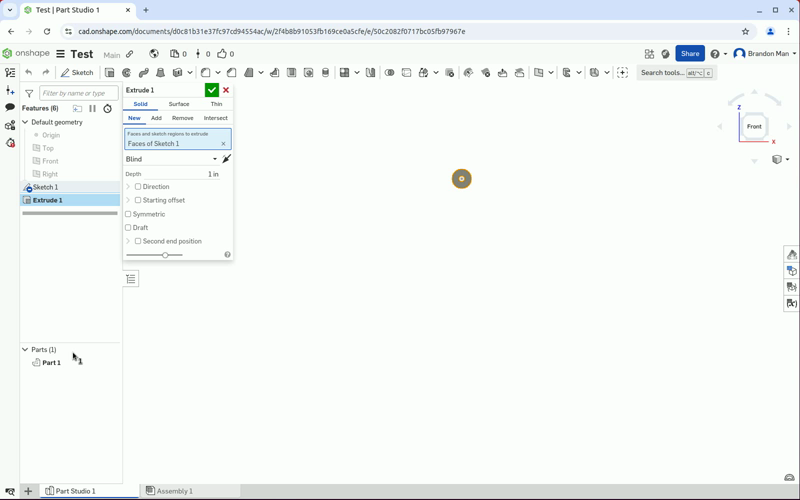
mouse_move(143, 106)
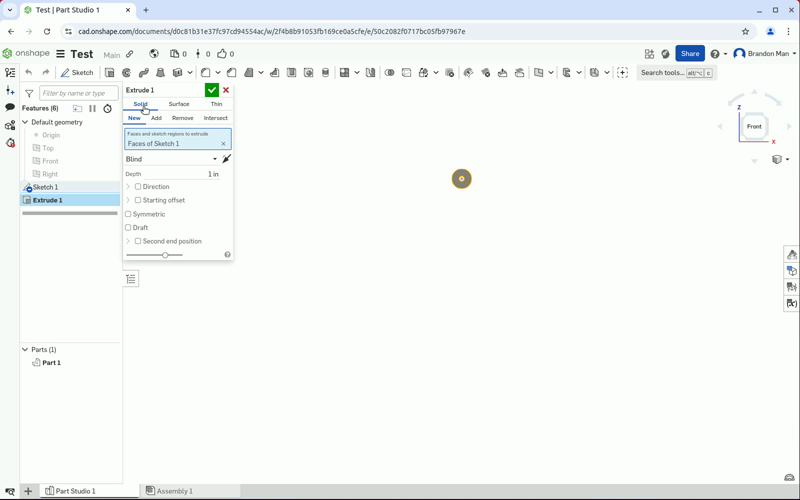
click(143, 106)
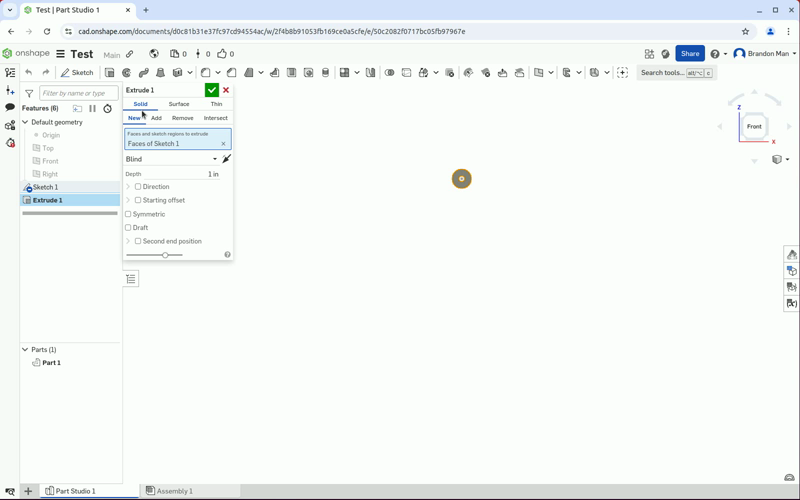
mouse_move(137, 120)
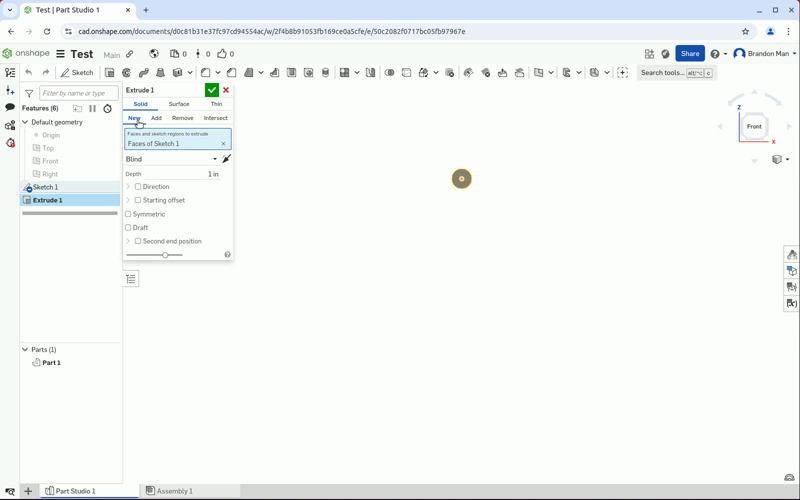
click(137, 120)
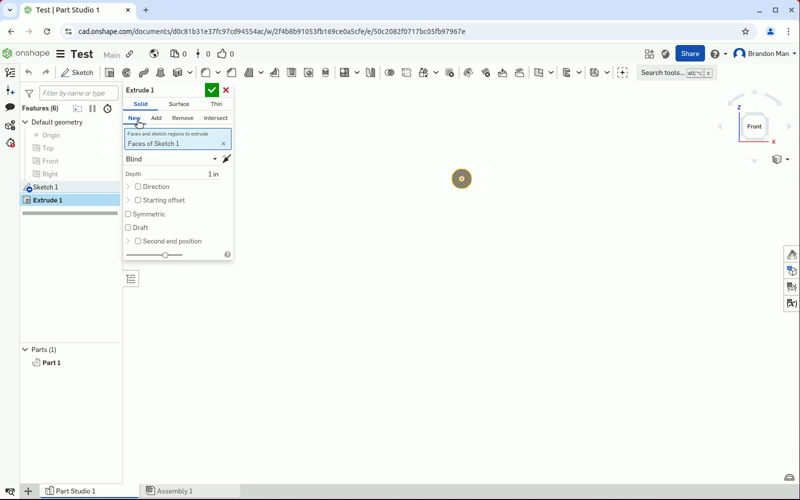
key(tab, 4)
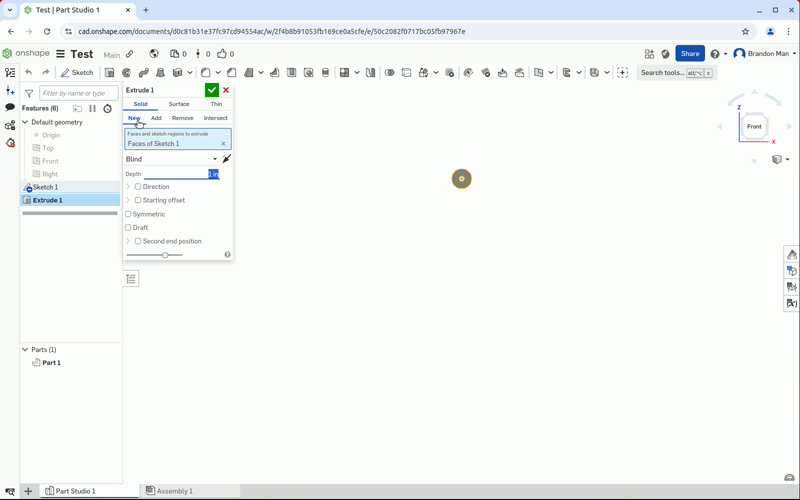
text(0.481)
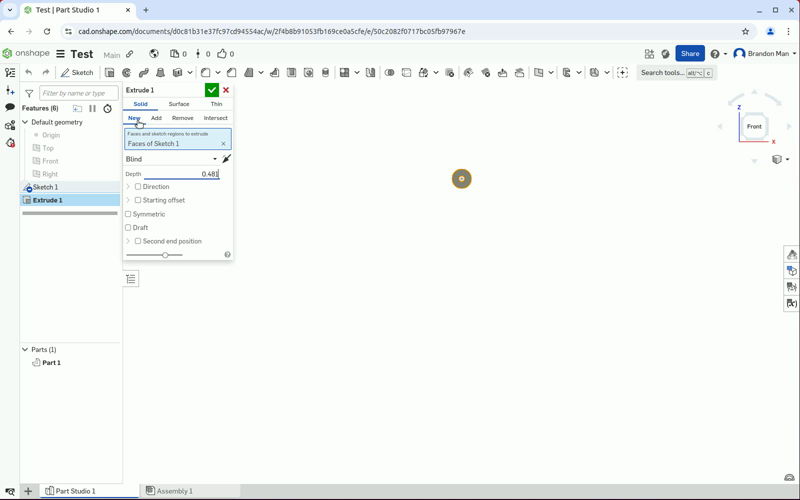
key(enter)
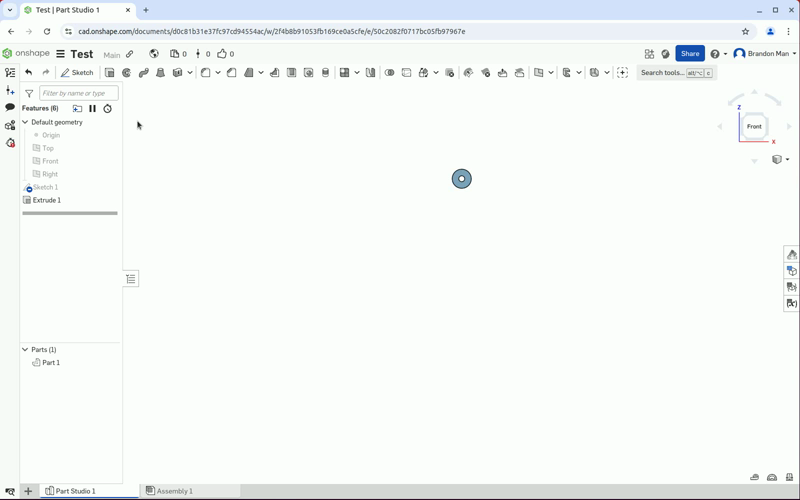
key(shift+h)
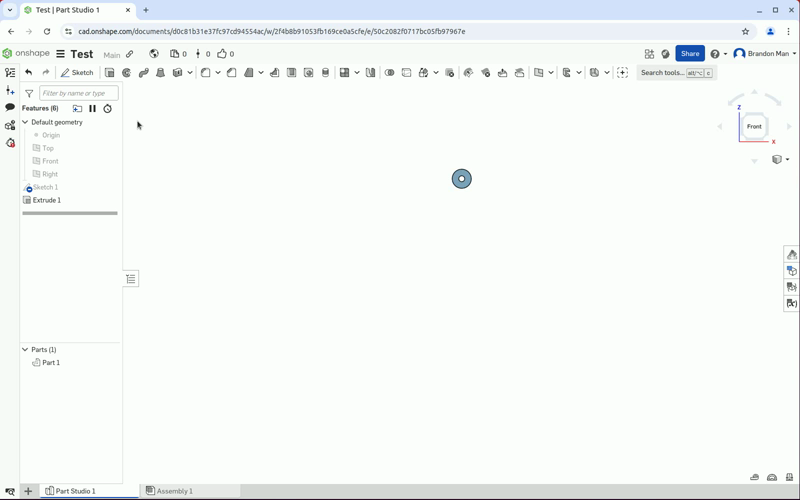
key(shift+h)
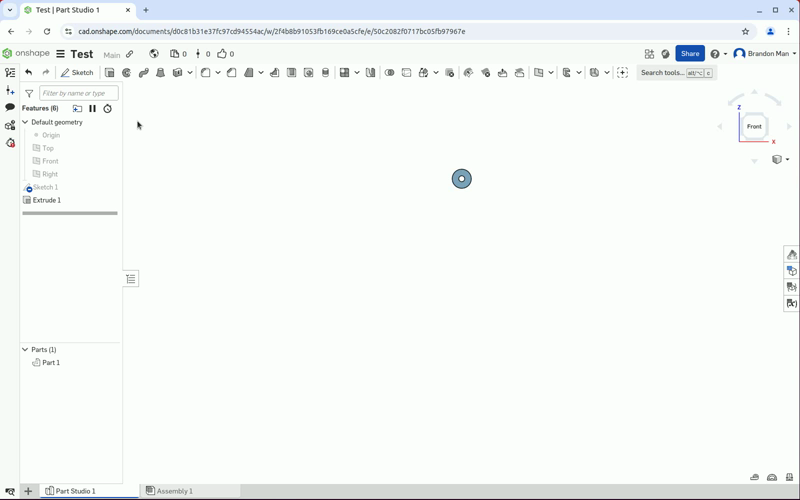
mouse_move(73, 189)
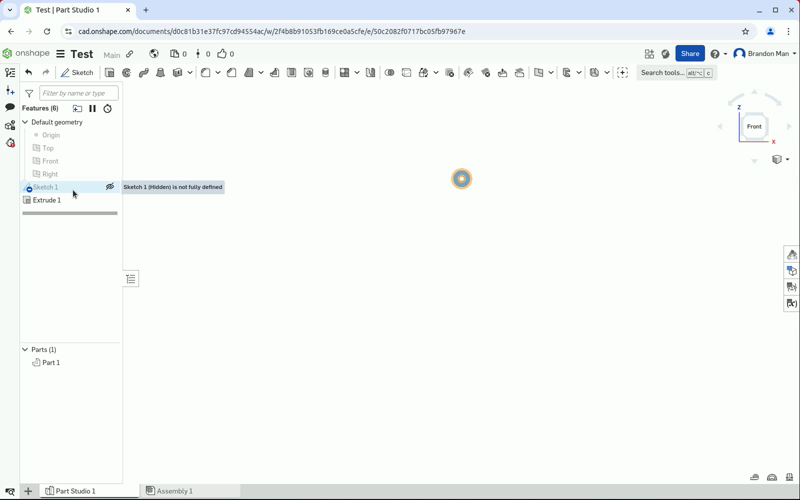
click(73, 189)
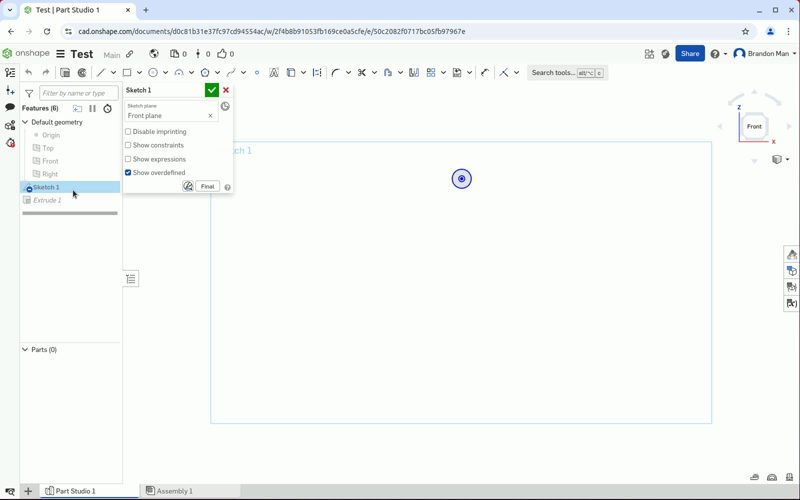
mouse_move(229, 92)
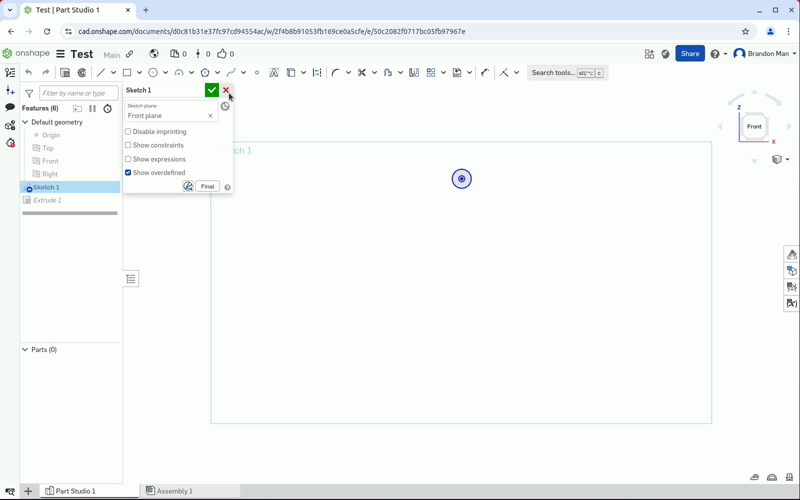
click(229, 92)
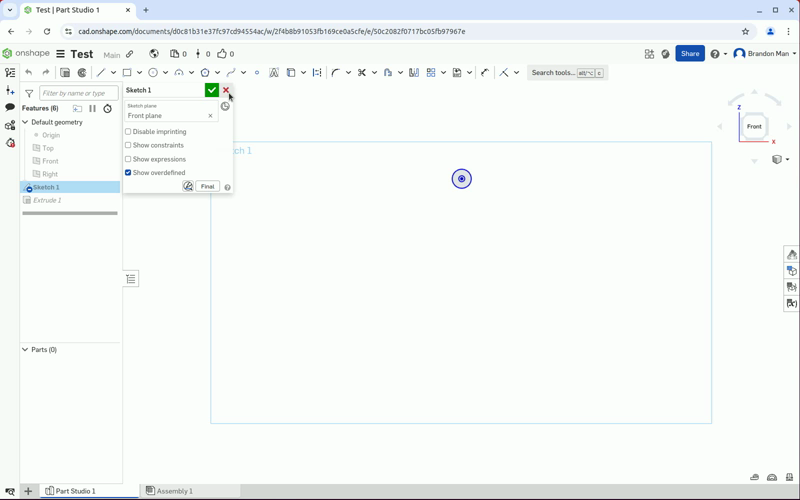
key(shift+s)
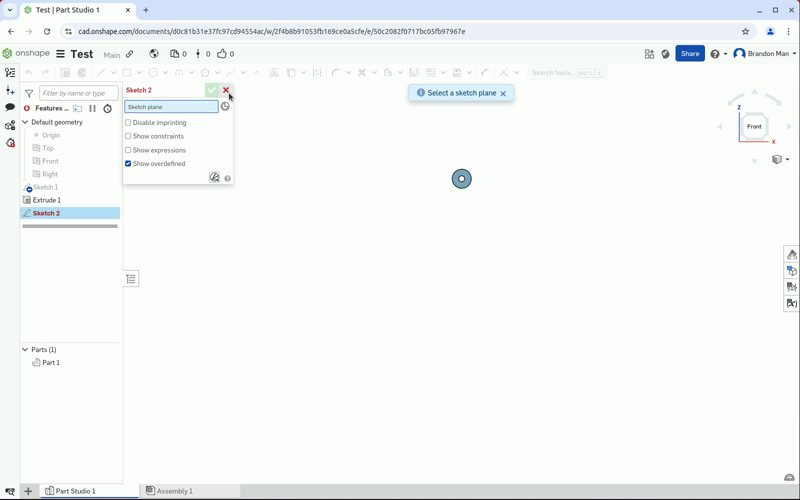
mouse_move(73, 163)
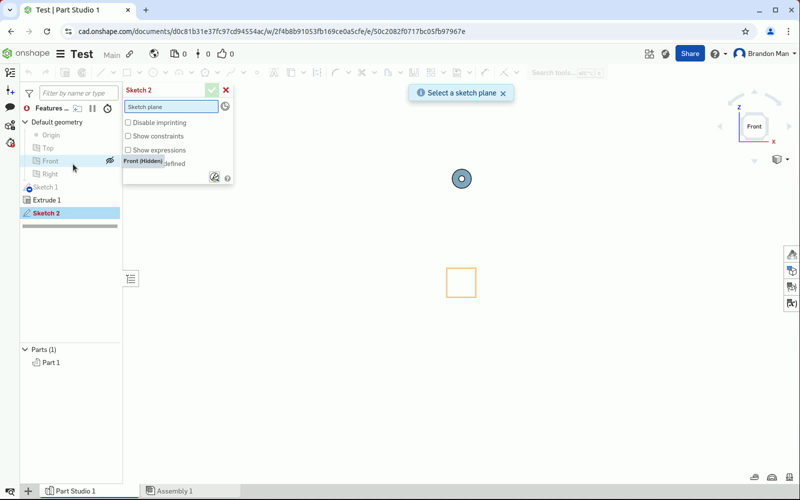
click(73, 163)
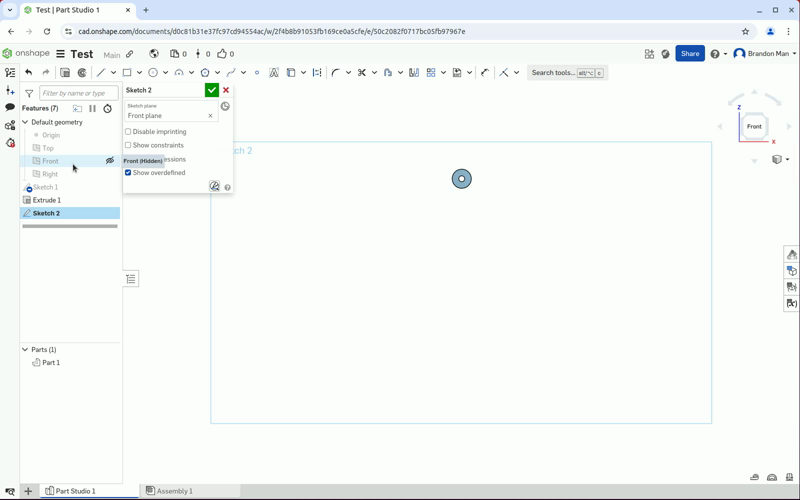
mouse_move(73, 352)
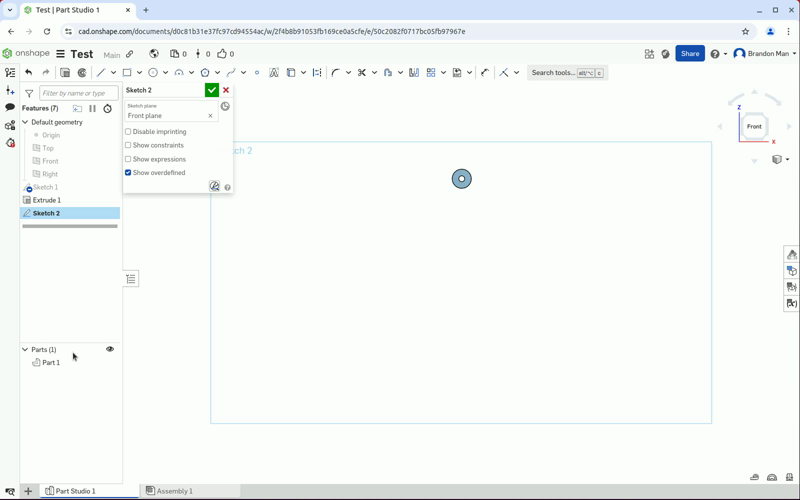
key(y)
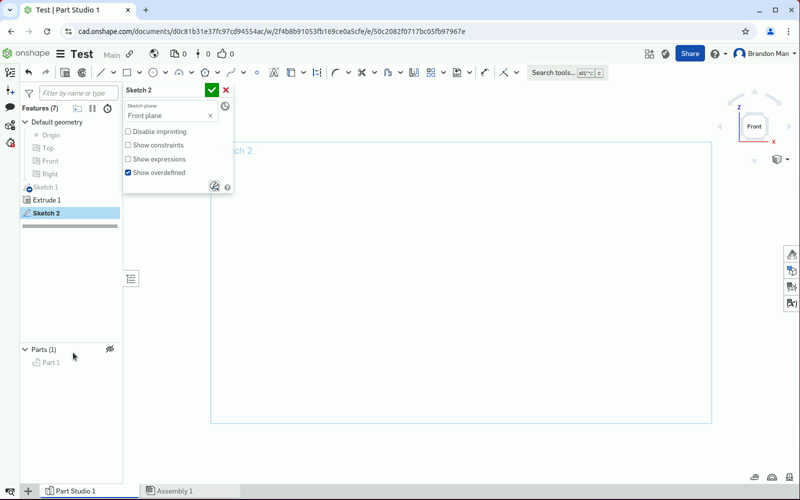
key(c)
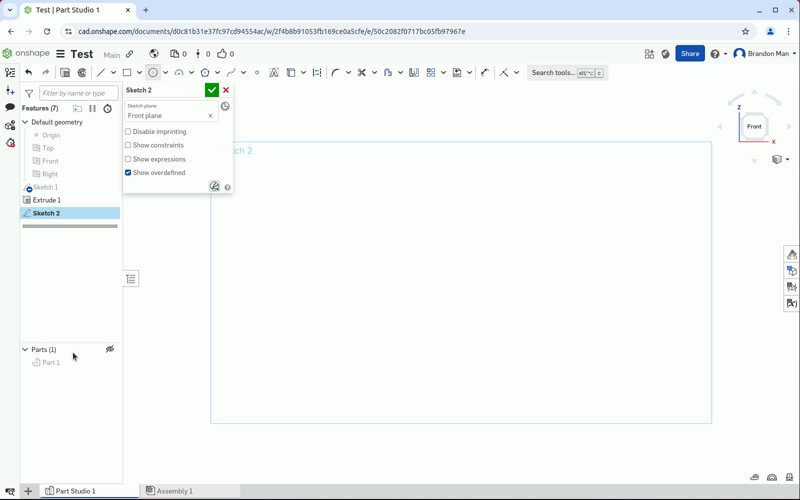
key_down(shift)
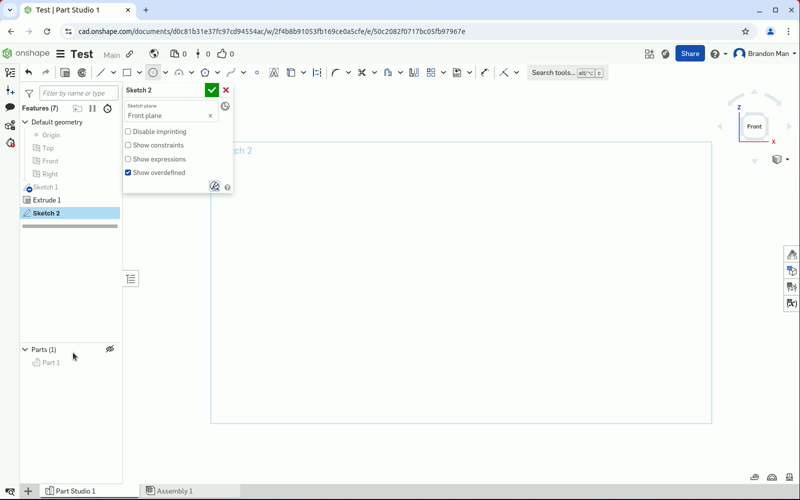
mouse_move(461, 282)
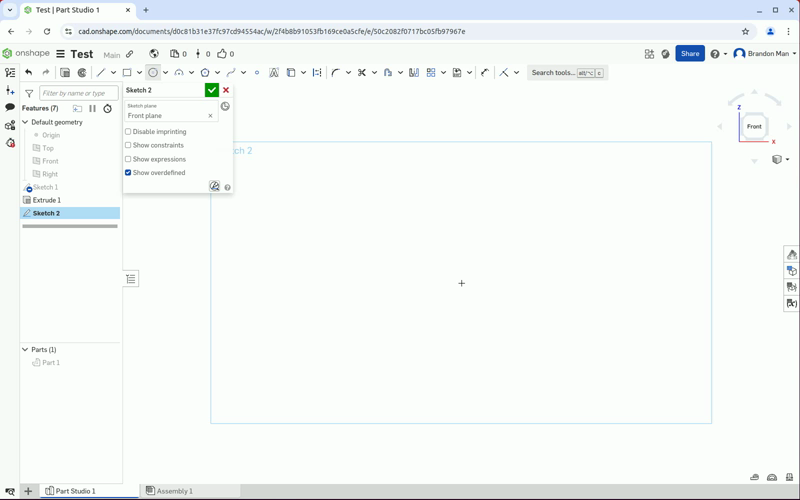
click(461, 282)
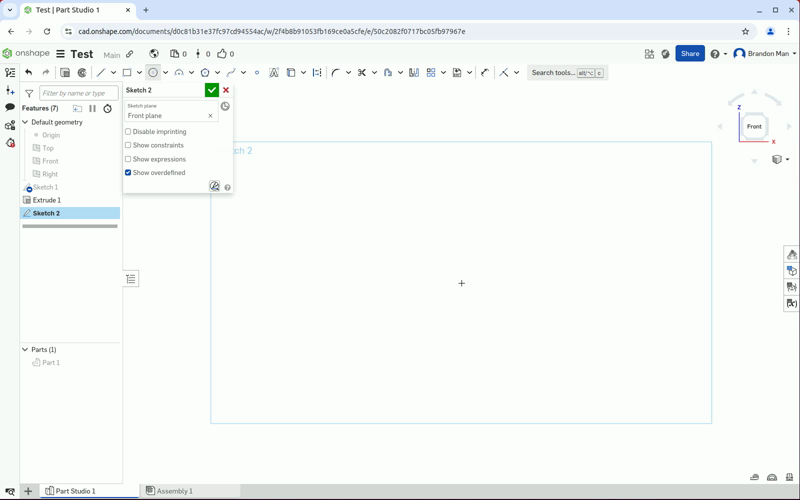
key_up(shift)
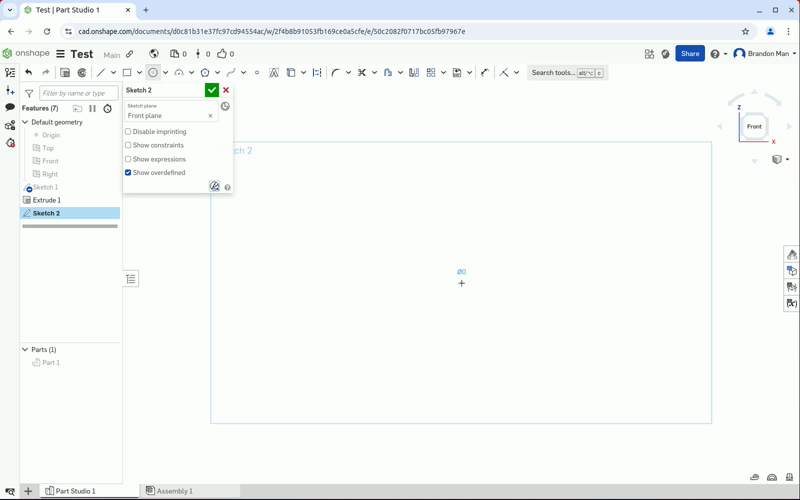
mouse_move(471, 282)
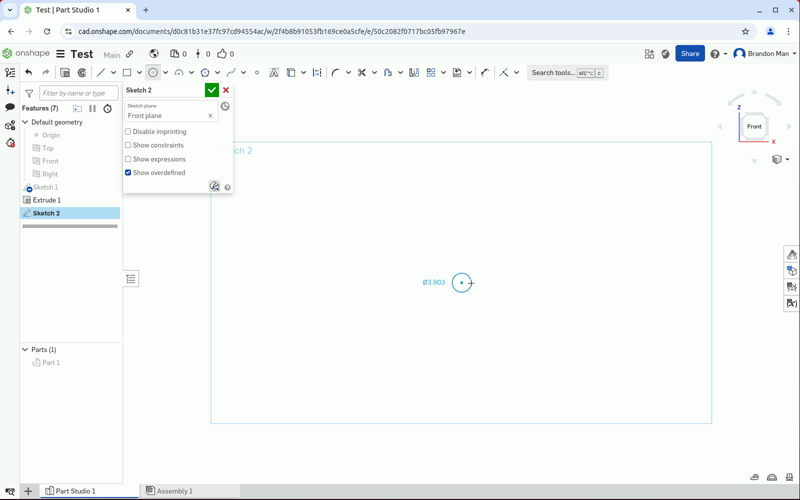
click(471, 282)
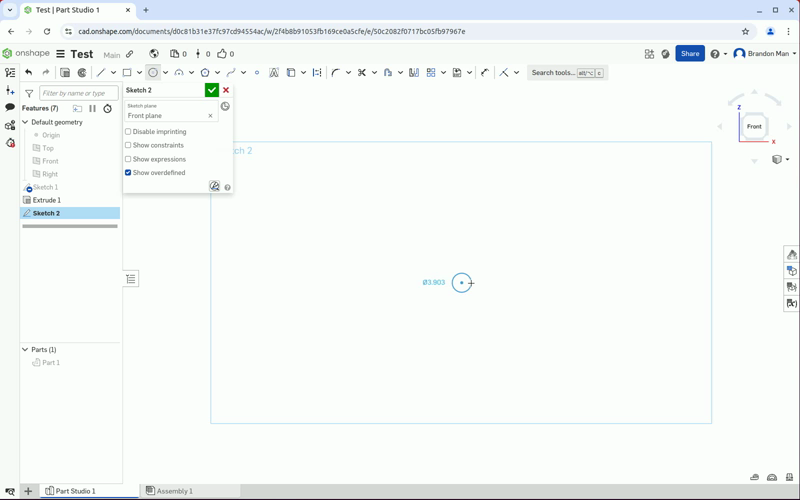
key(esc)
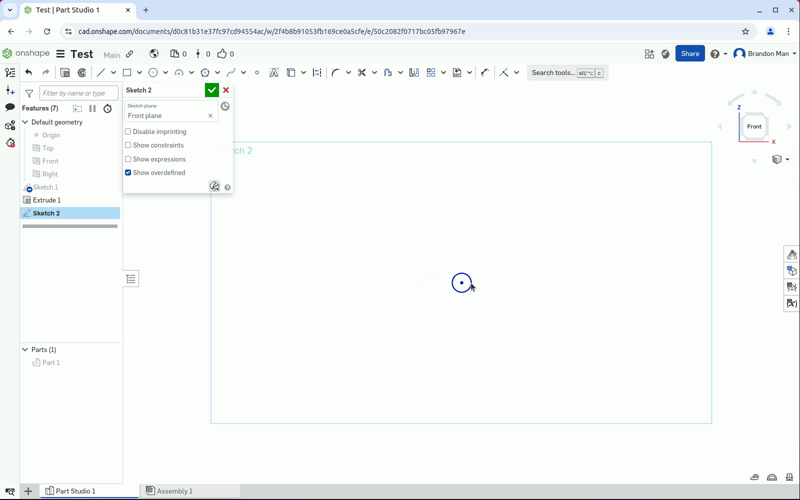
key(c)
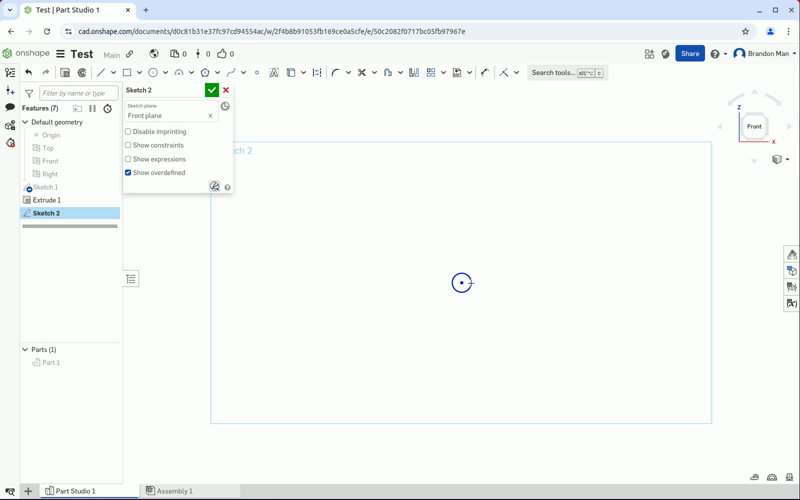
key_down(shift)
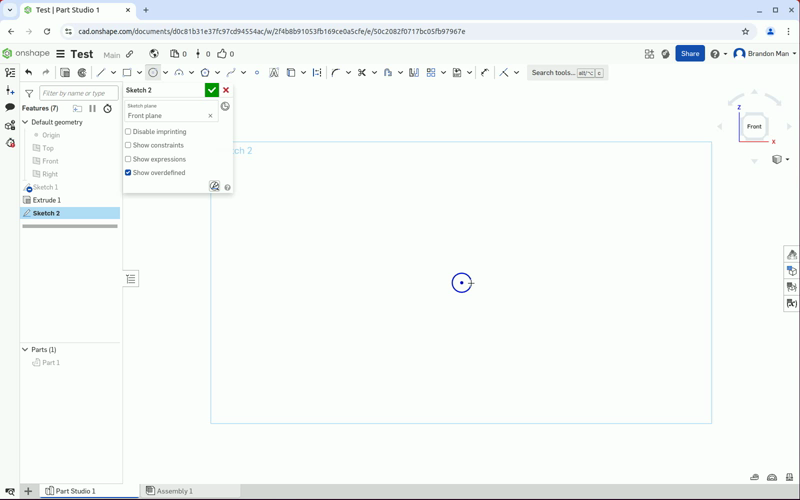
mouse_move(461, 282)
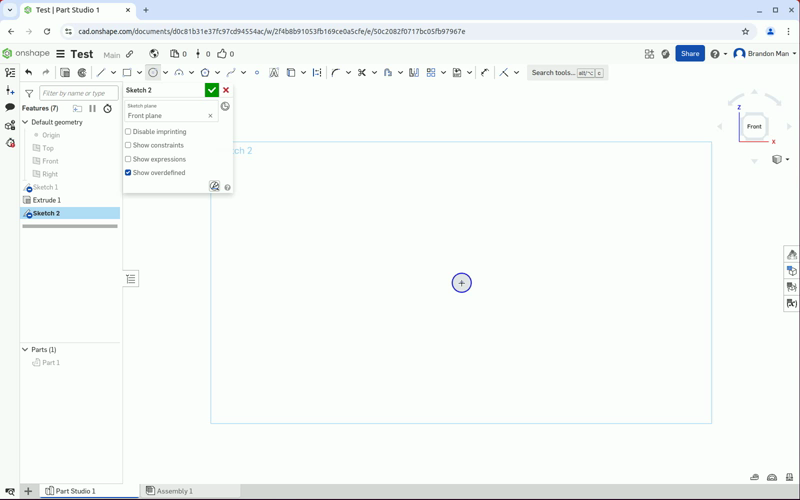
click(461, 282)
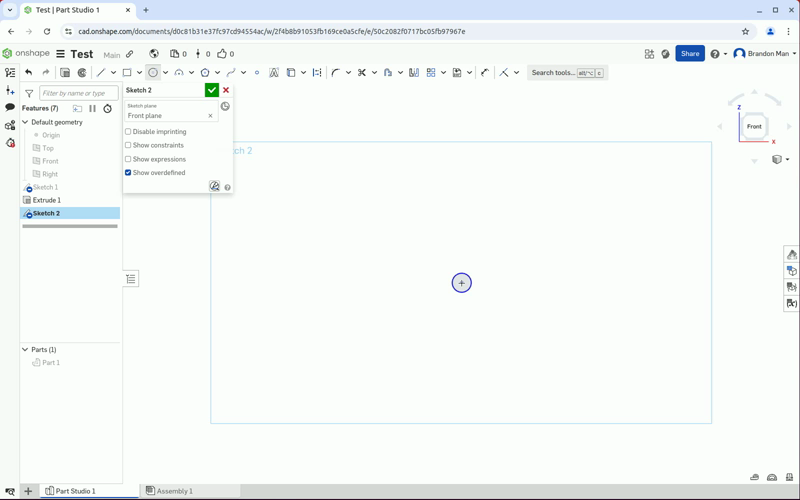
key_up(shift)
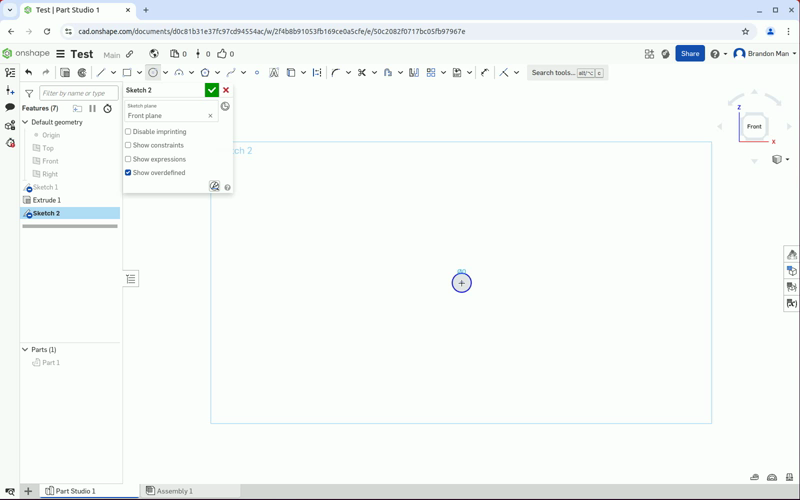
mouse_move(464, 282)
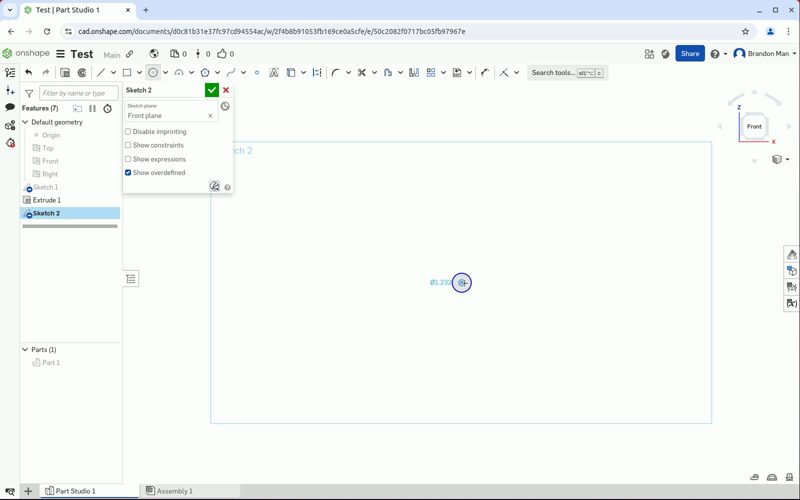
scroll(6)
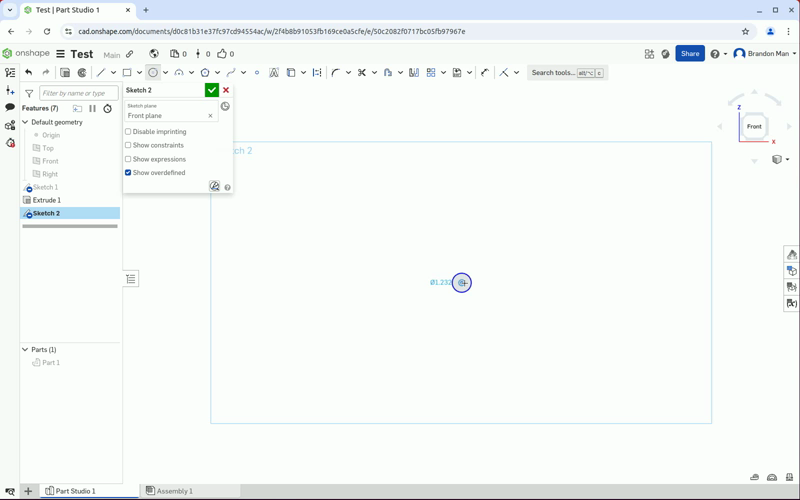
scroll(6)
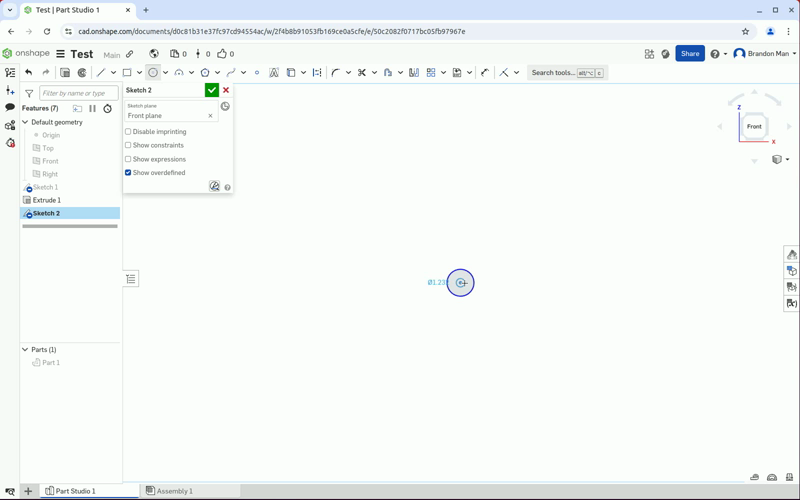
scroll(6)
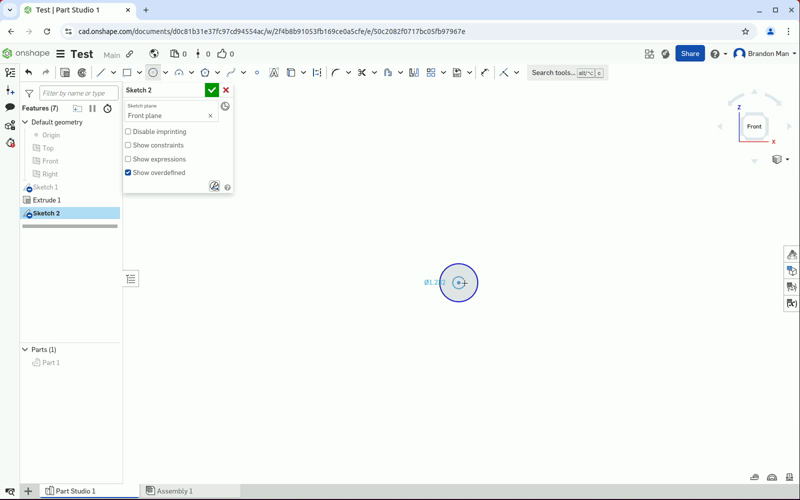
scroll(6)
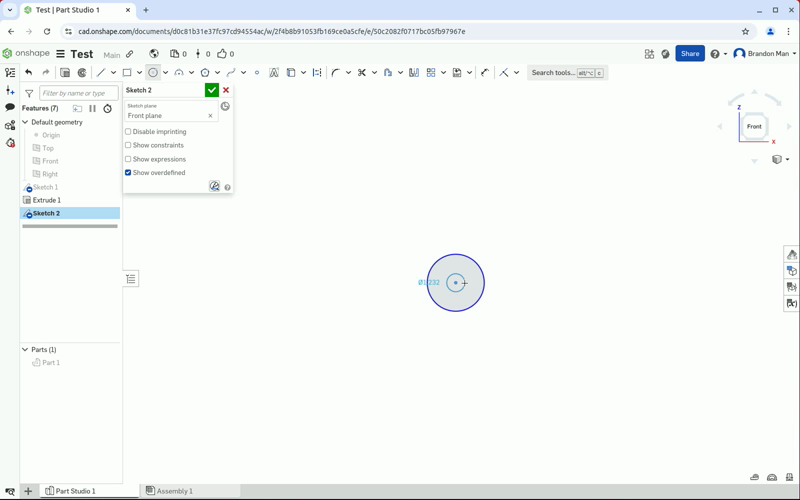
scroll(6)
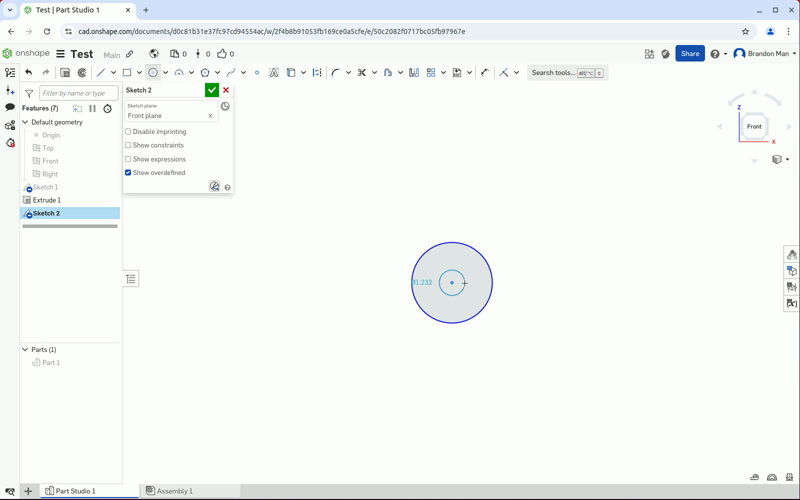
scroll(6)
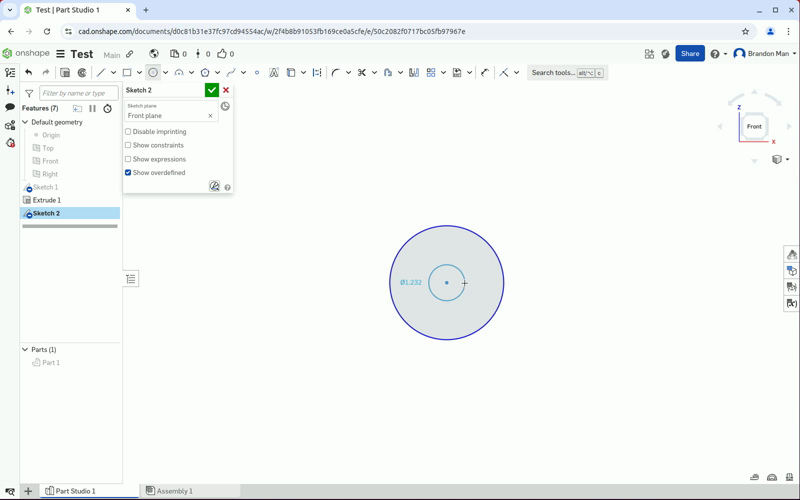
scroll(6)
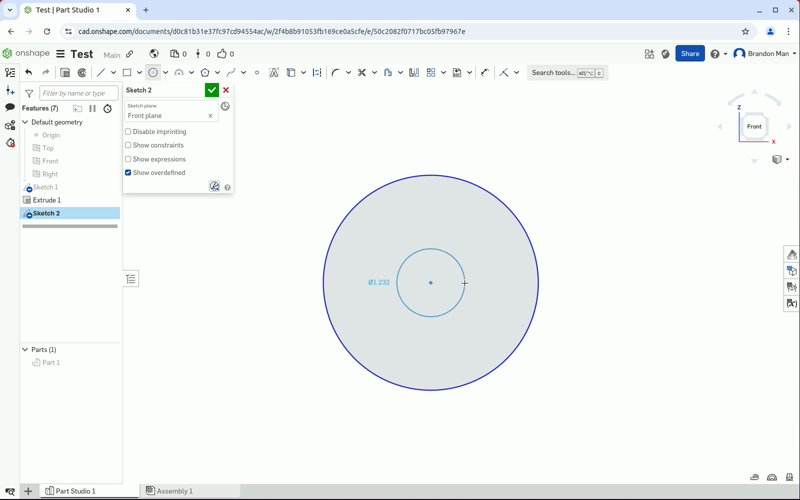
click(464, 282)
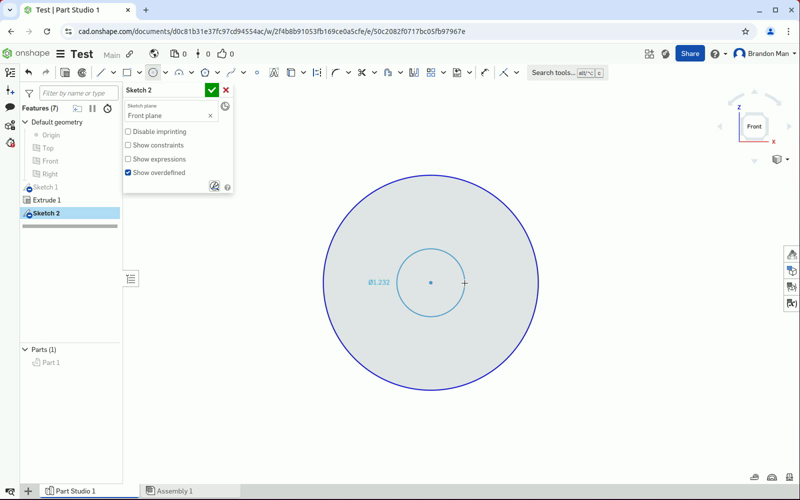
scroll(-6)
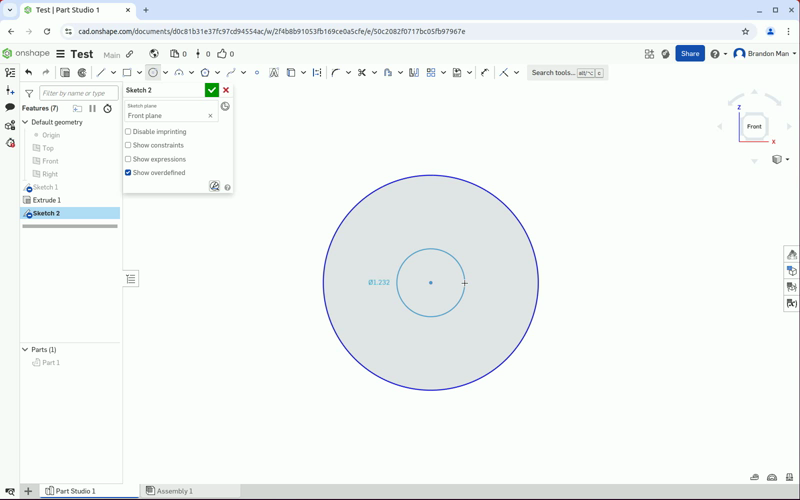
scroll(-6)
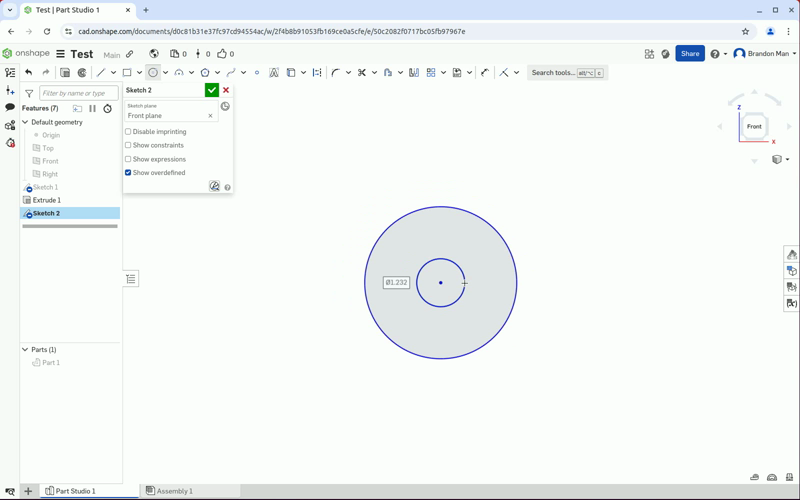
scroll(-6)
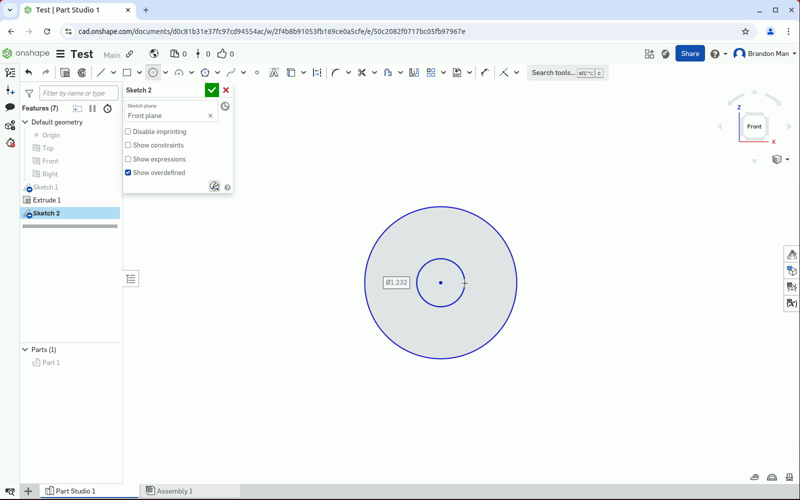
scroll(-6)
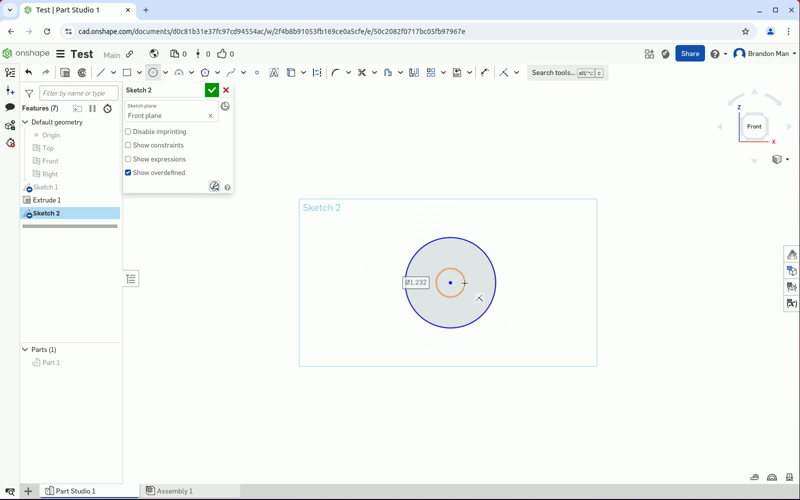
scroll(-6)
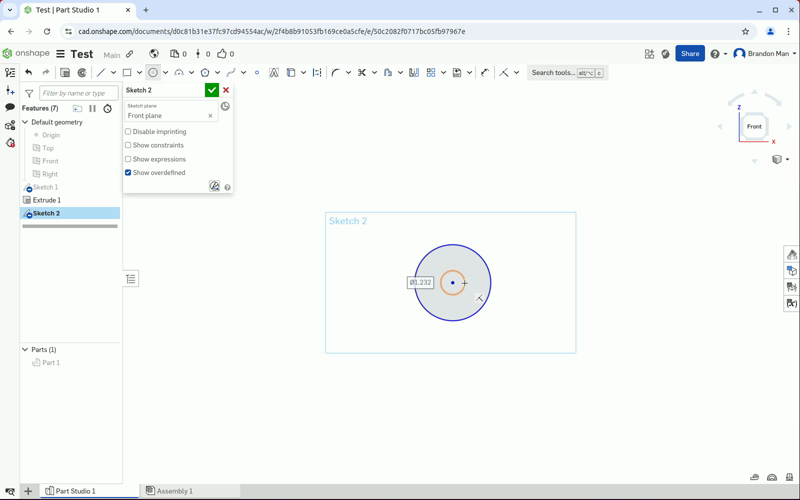
scroll(-6)
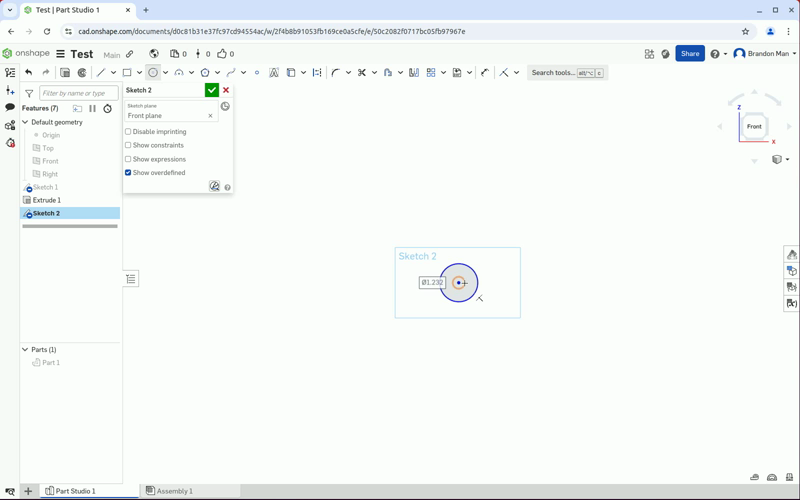
scroll(-6)
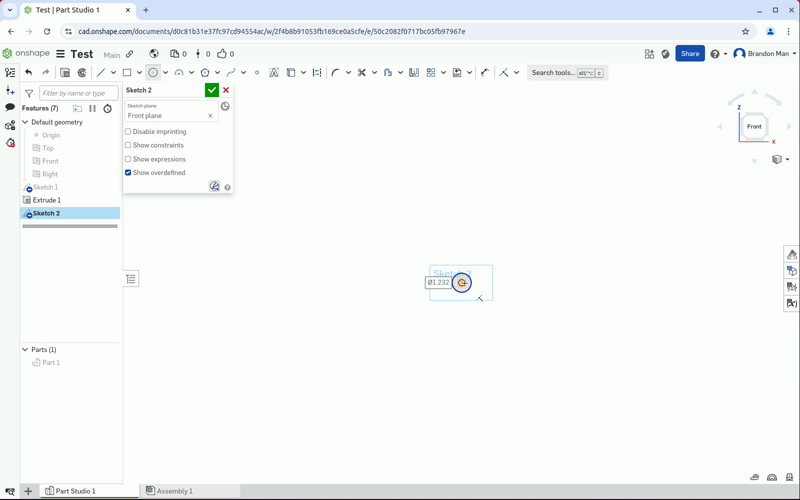
key(esc)
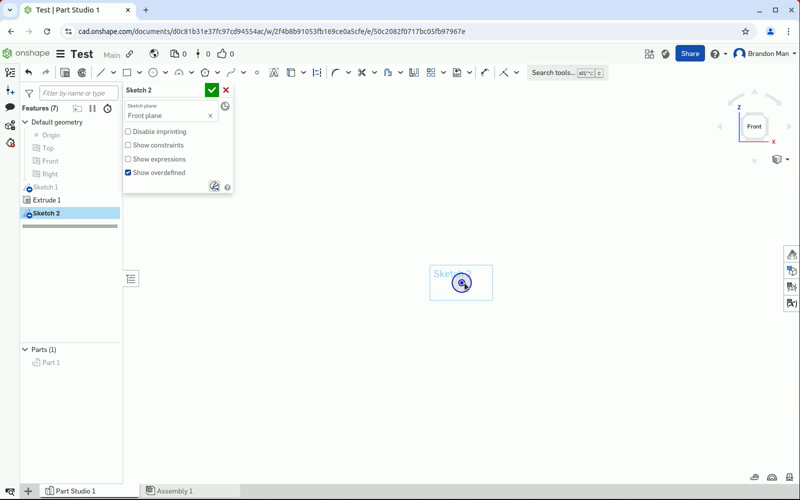
mouse_move(470, 284)
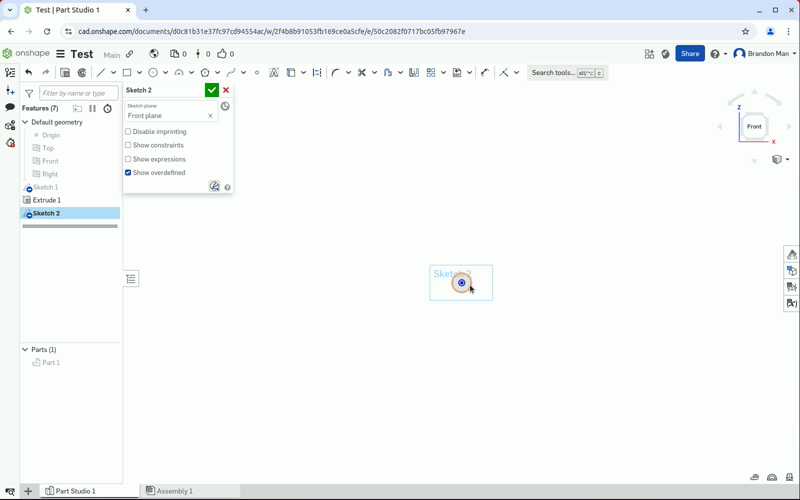
scroll(6)
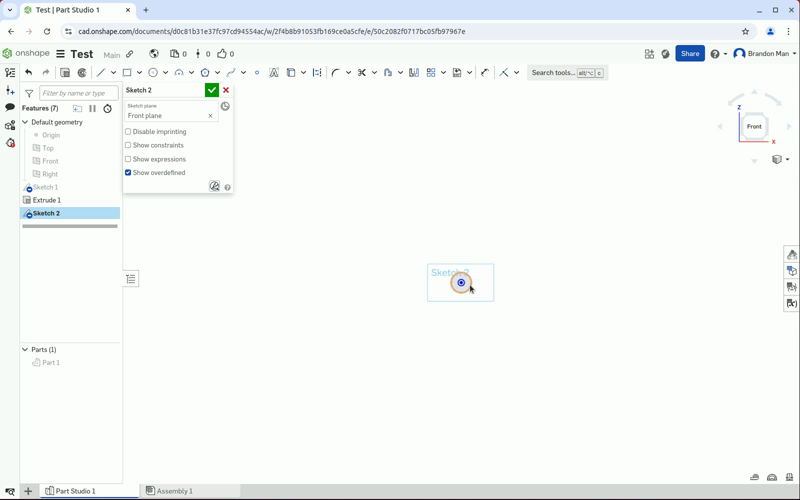
scroll(6)
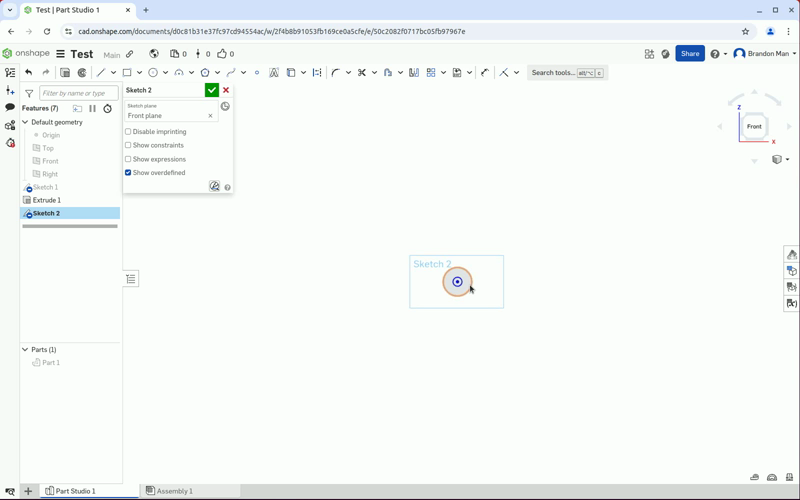
scroll(6)
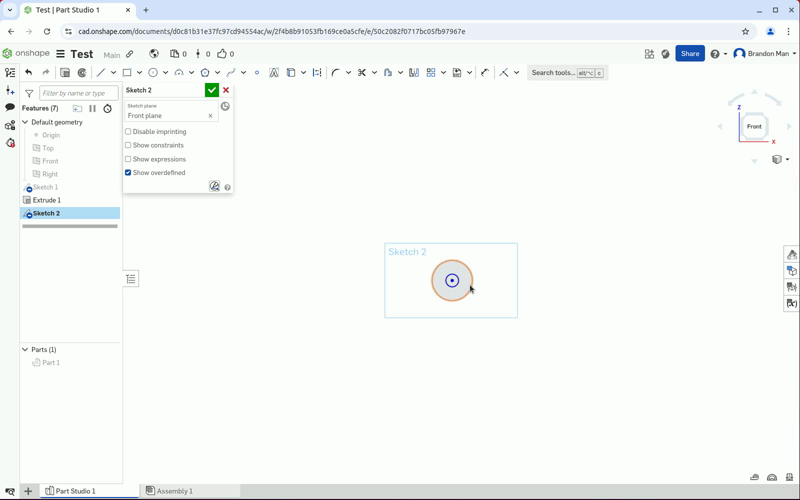
scroll(6)
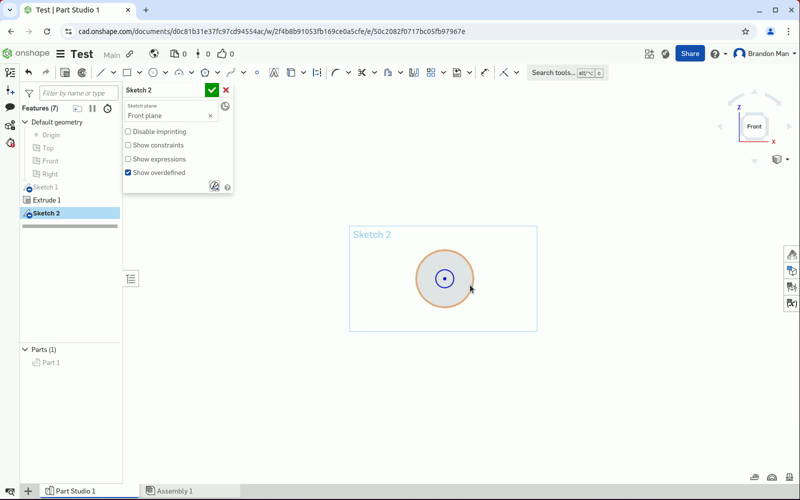
scroll(6)
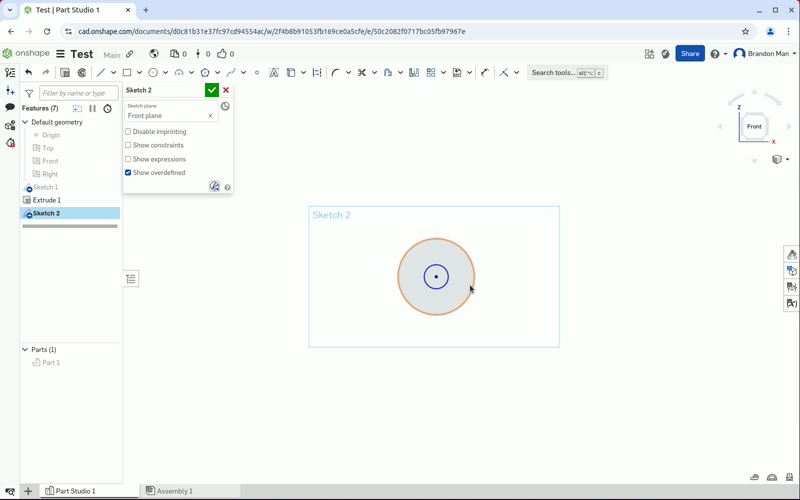
scroll(6)
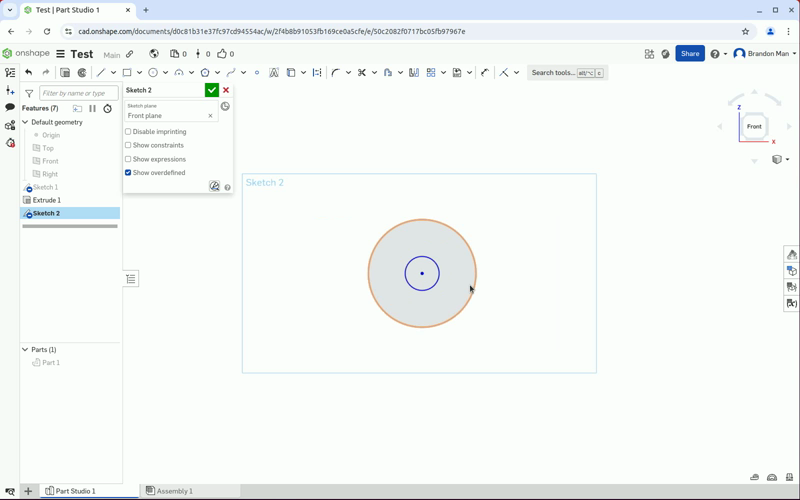
scroll(6)
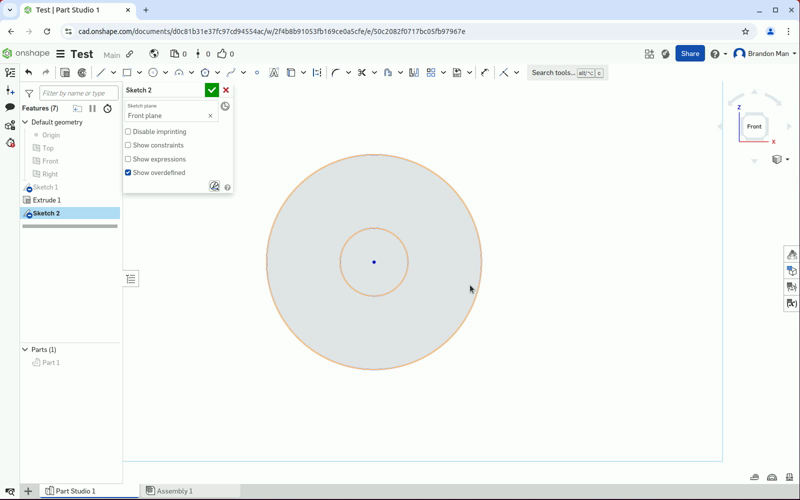
click(470, 284)
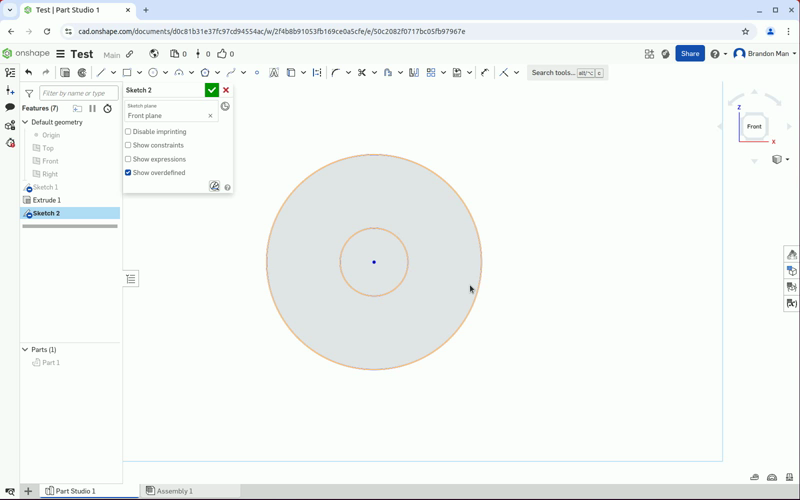
scroll(-6)
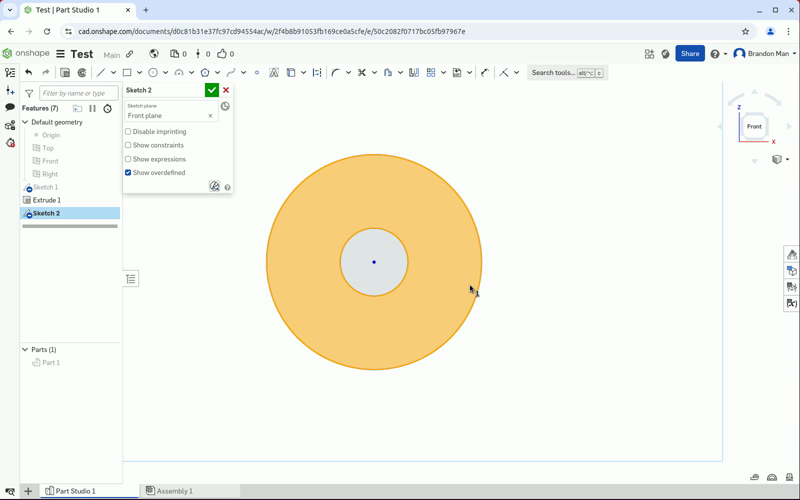
scroll(-6)
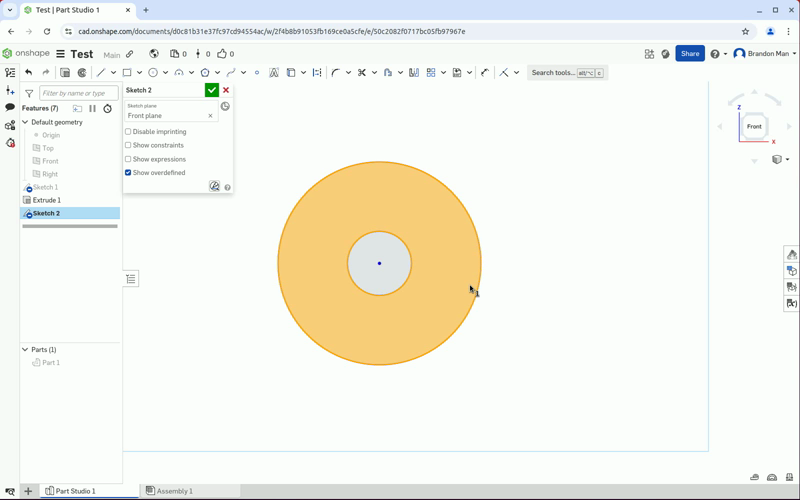
scroll(-6)
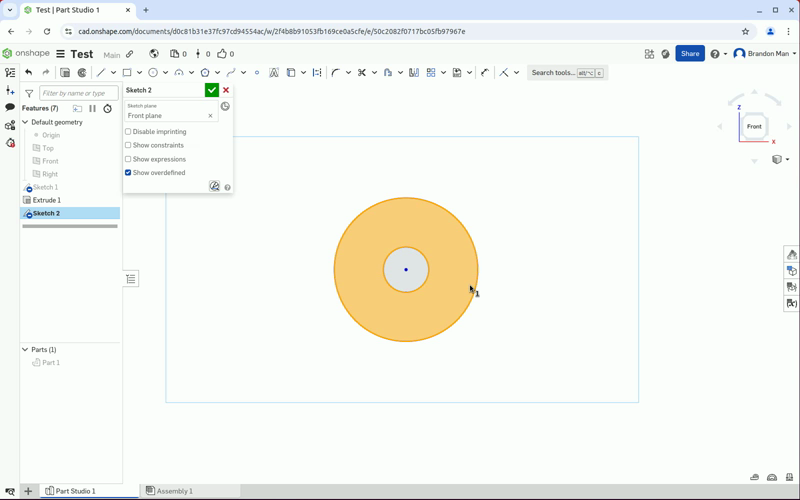
scroll(-6)
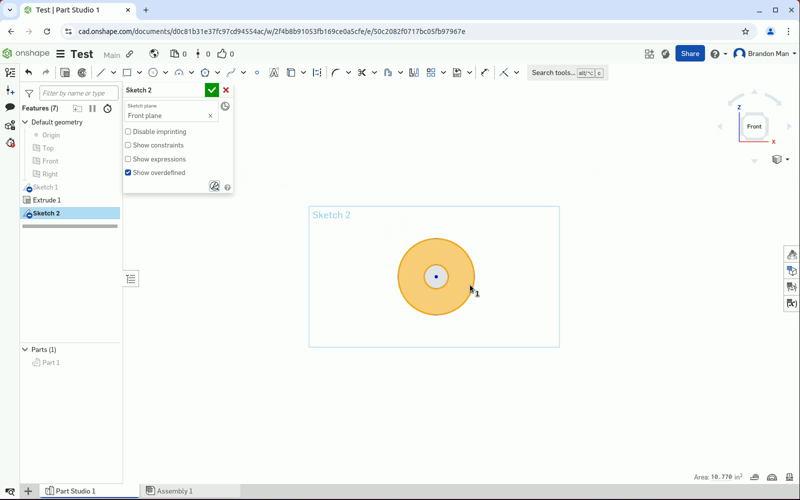
scroll(-6)
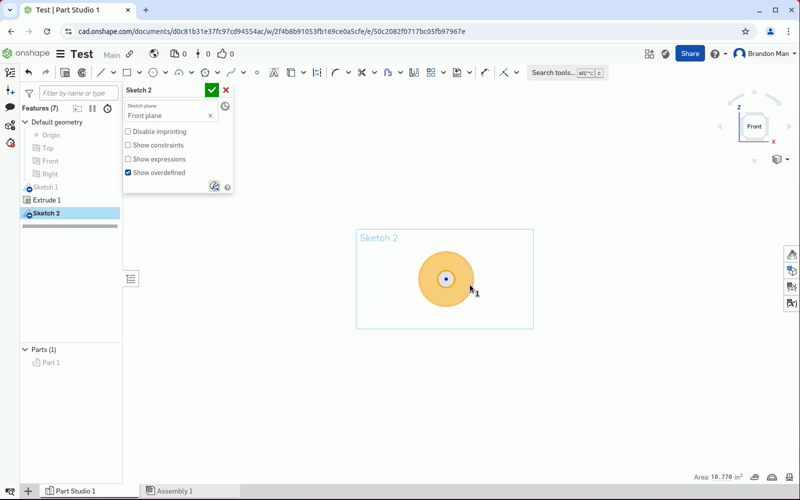
scroll(-6)
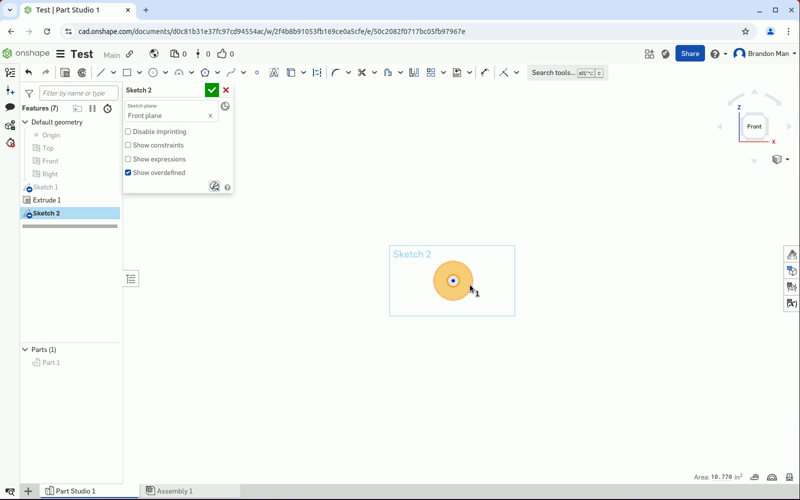
scroll(-6)
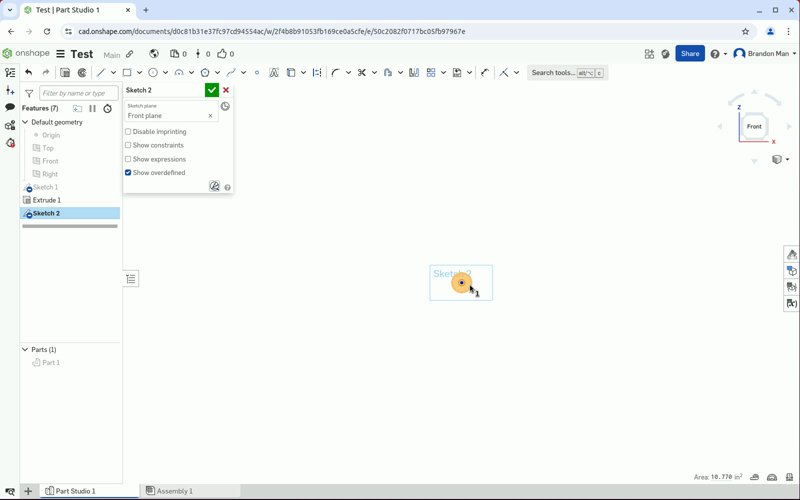
mouse_move(73, 352)
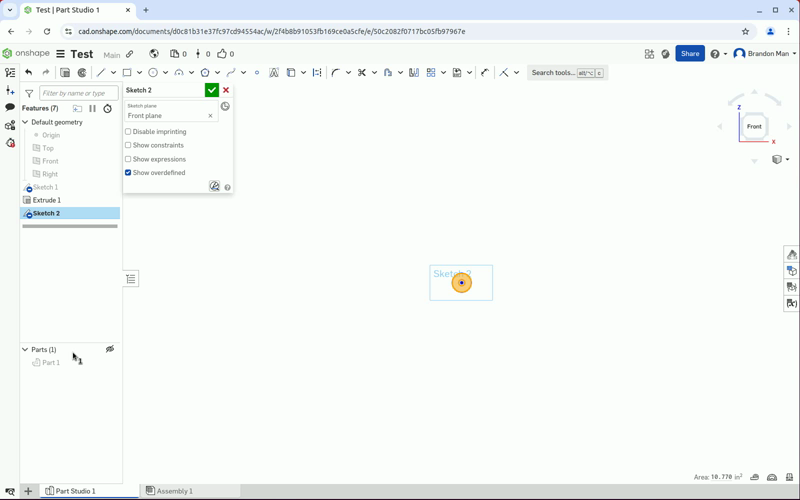
key(shift+y)
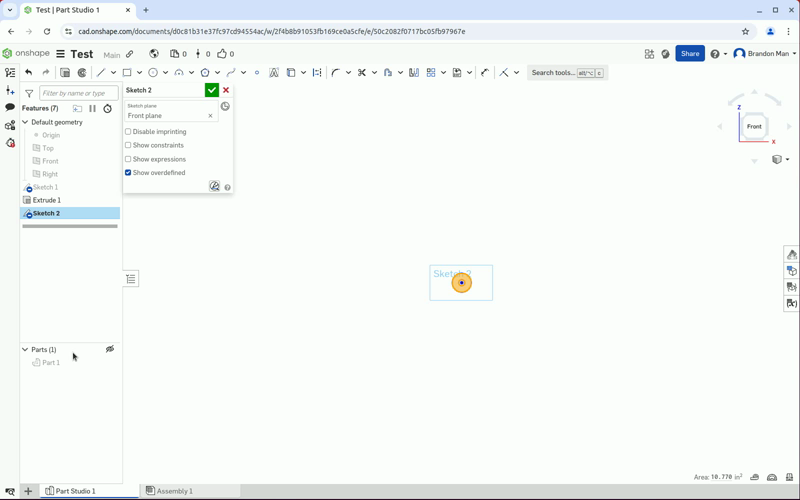
key(shift+e)
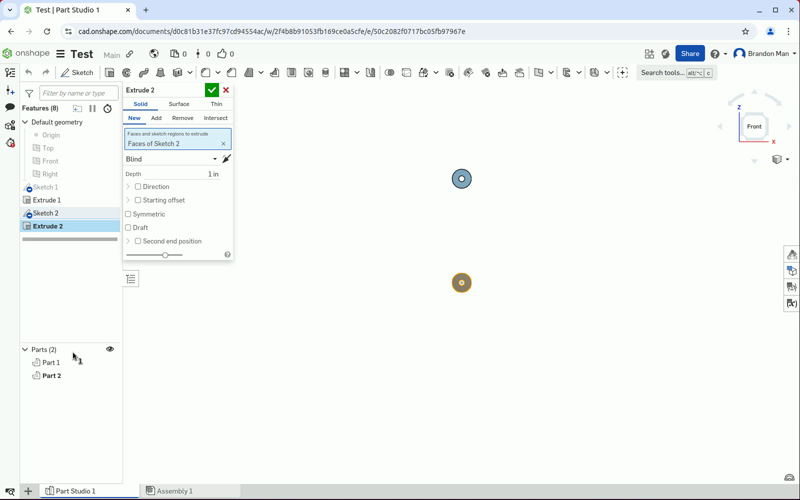
mouse_move(143, 106)
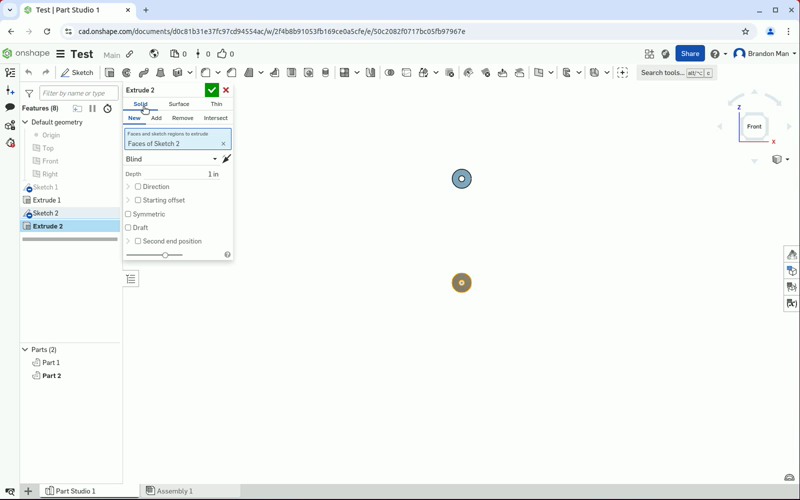
click(143, 106)
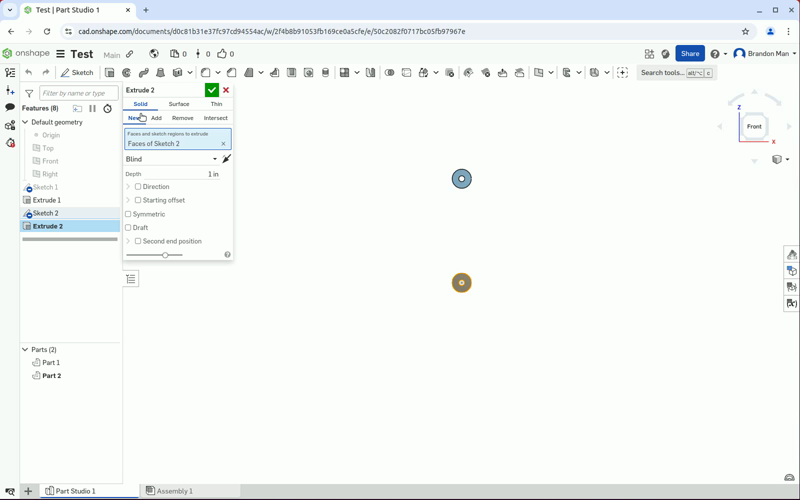
mouse_move(137, 120)
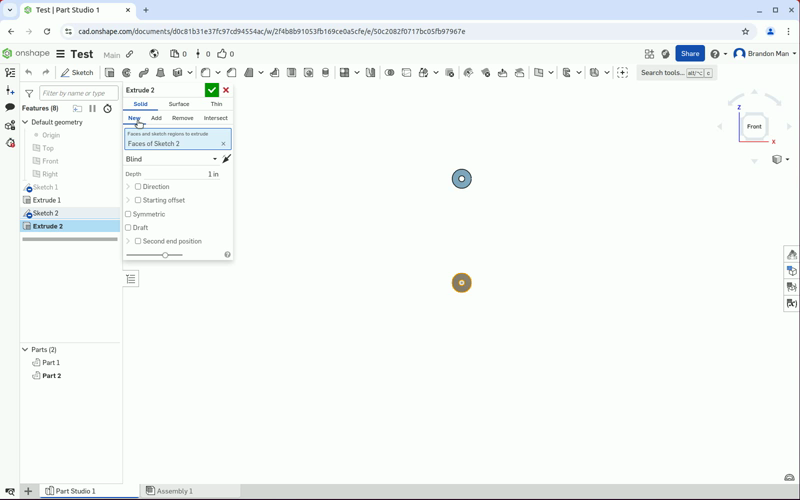
click(137, 120)
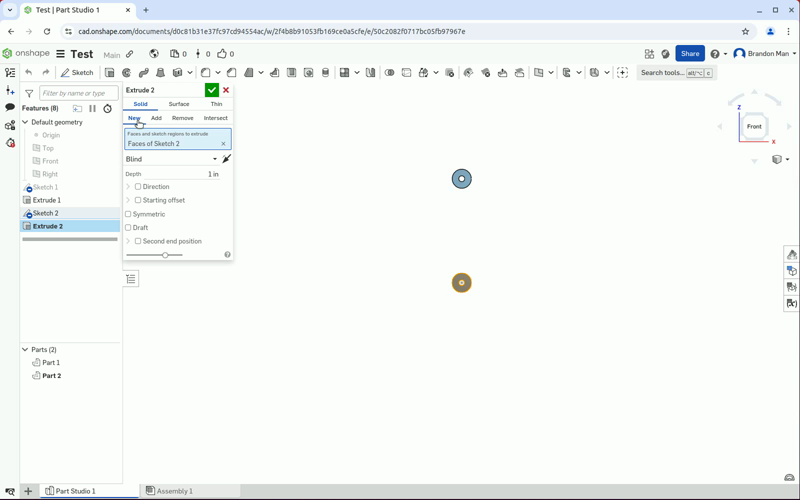
key(tab, 4)
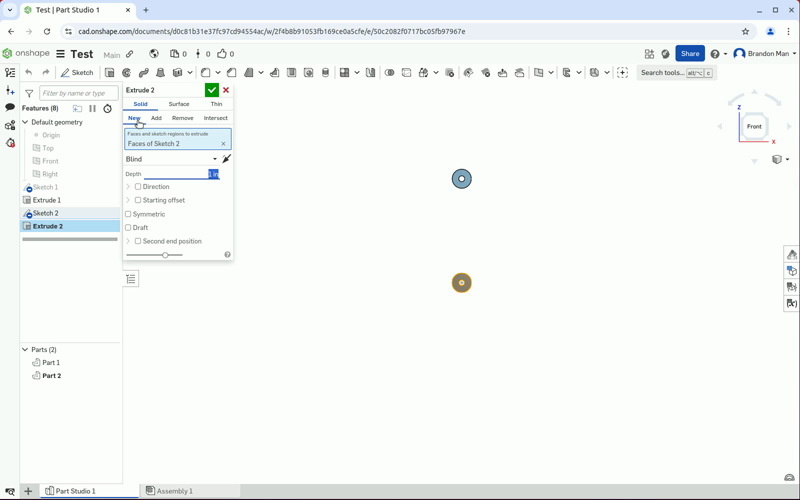
text(0.481)
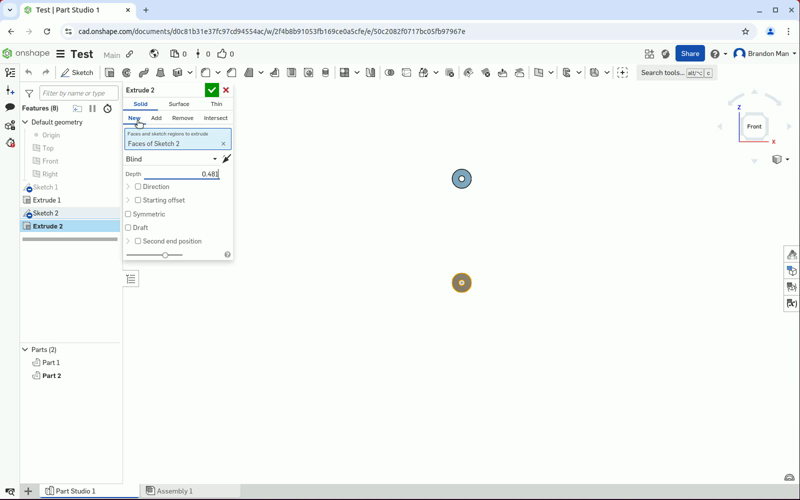
key(enter)
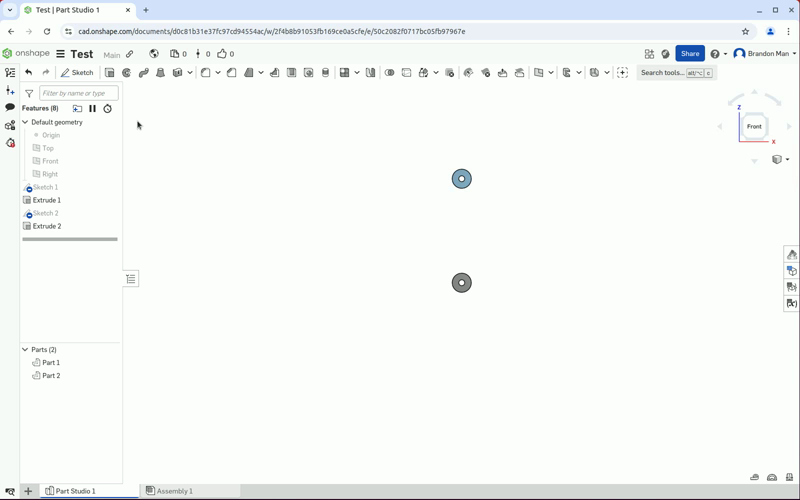
key(shift+h)
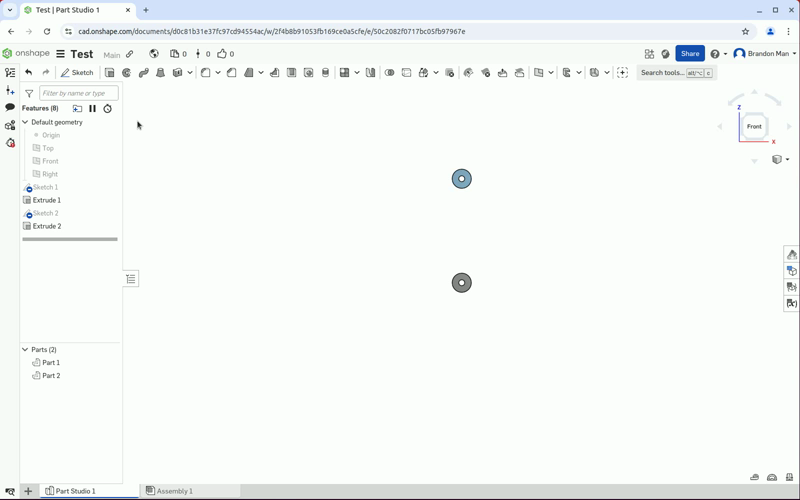
key(shift+h)
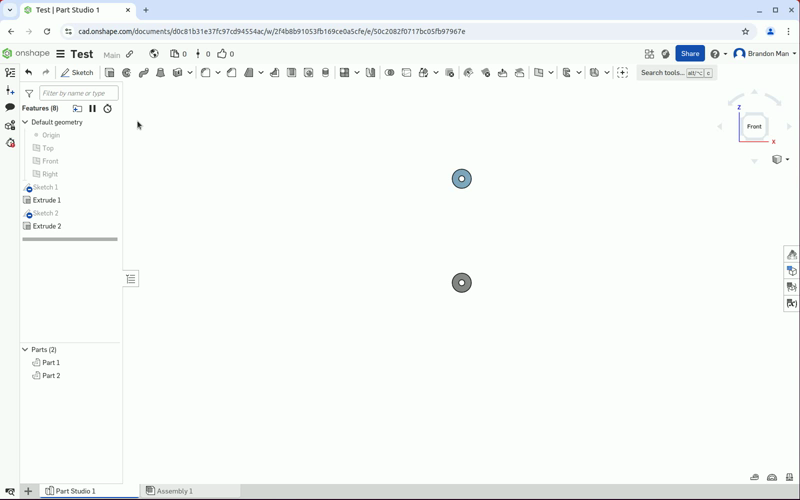
mouse_move(73, 189)
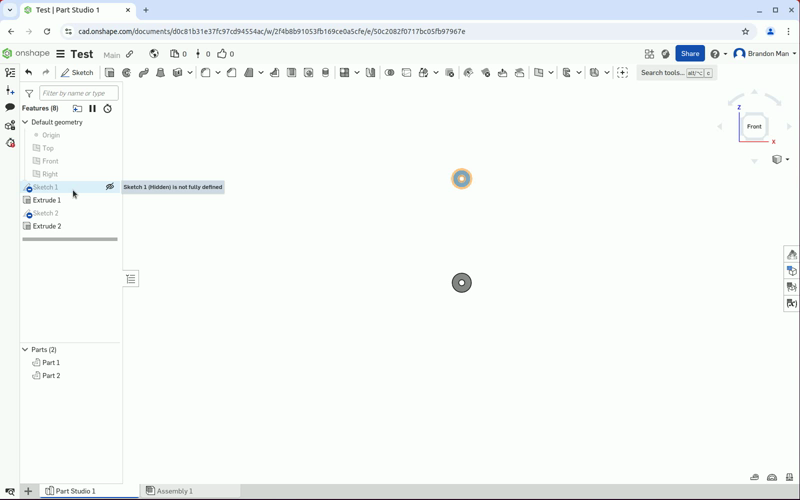
click(73, 189)
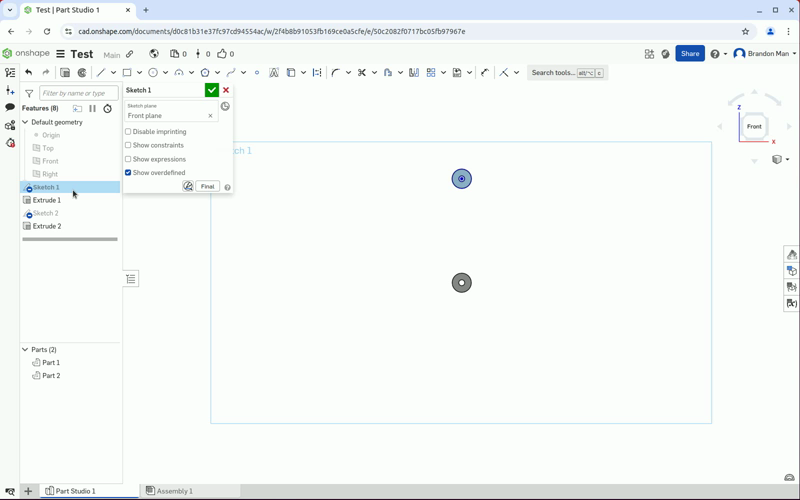
mouse_move(229, 92)
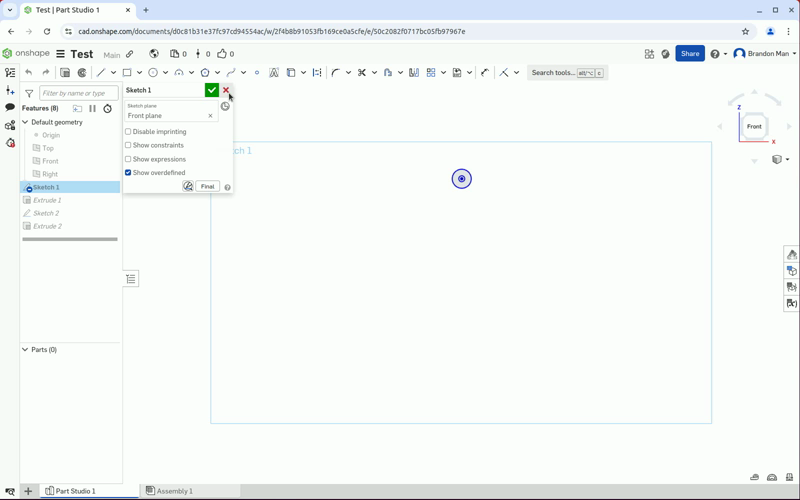
click(229, 92)
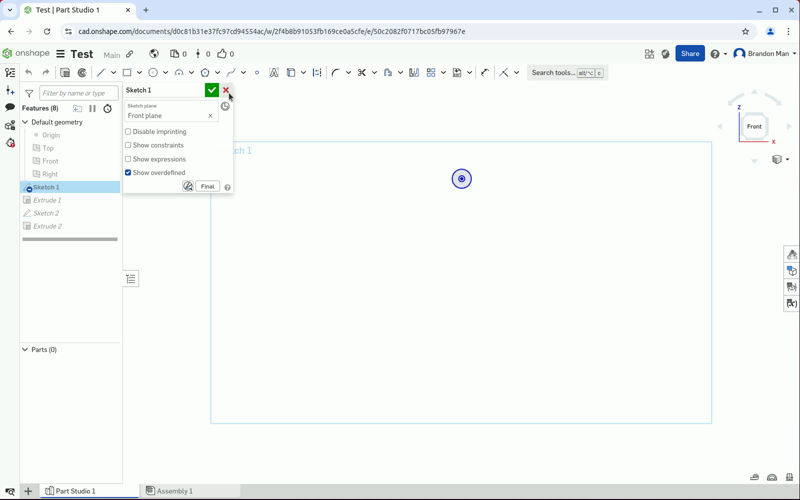
key(shift+s)
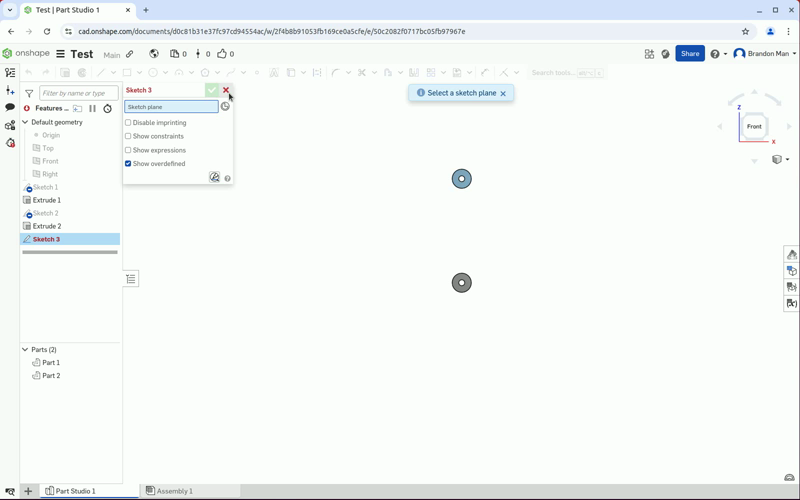
mouse_move(73, 163)
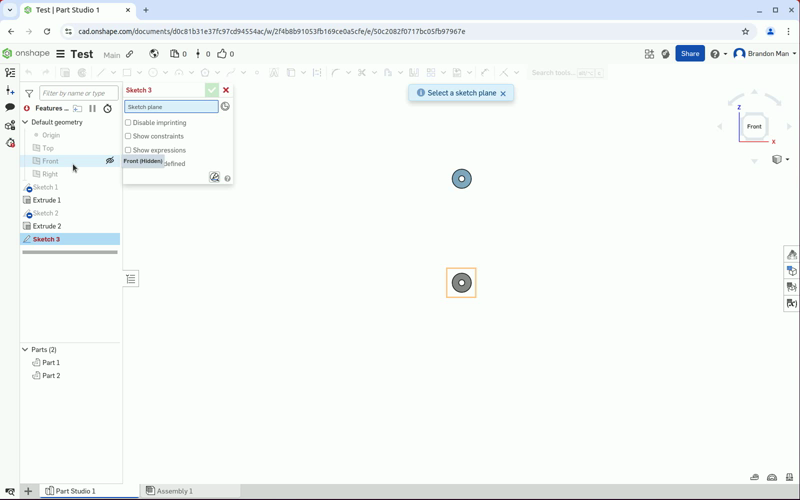
click(73, 163)
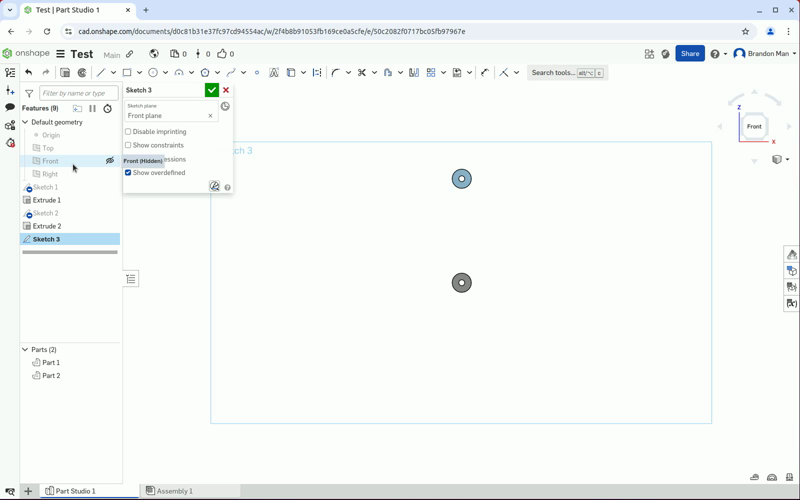
mouse_move(73, 352)
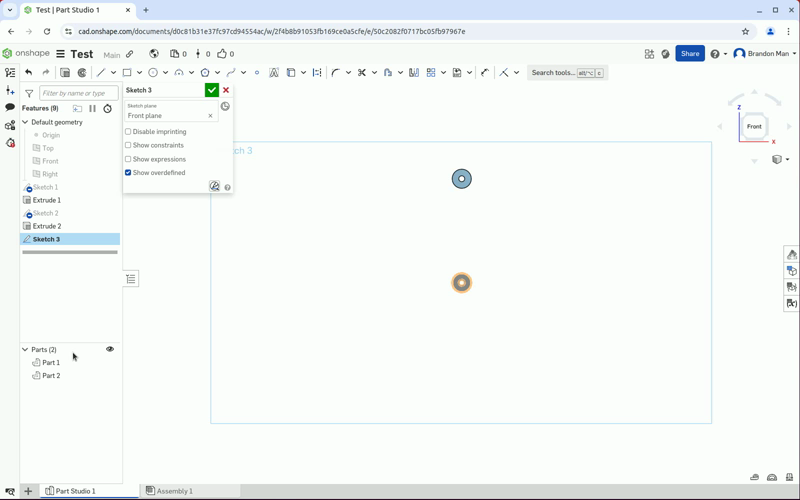
key(y)
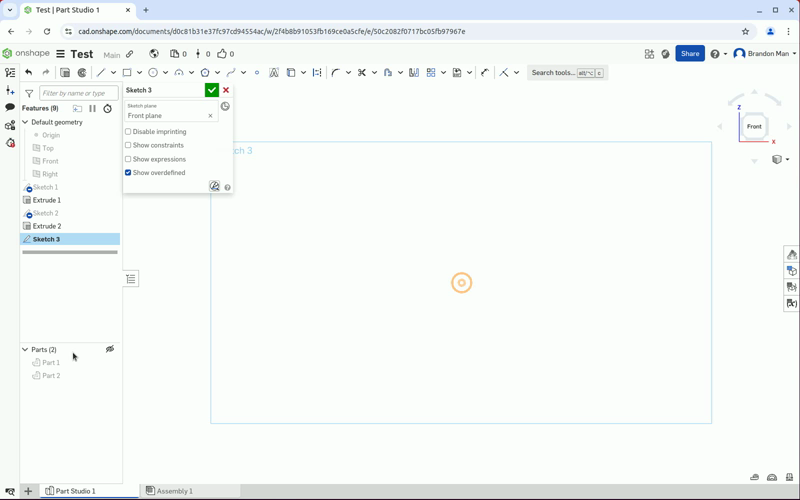
key(c)
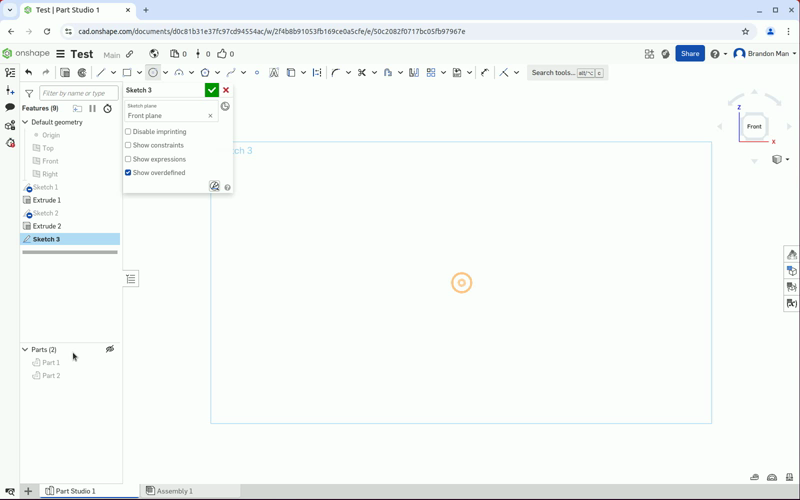
key_down(shift)
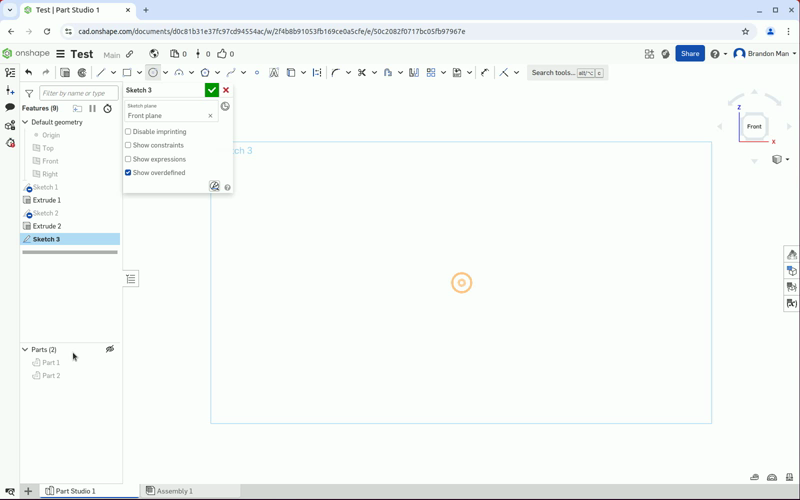
mouse_move(501, 282)
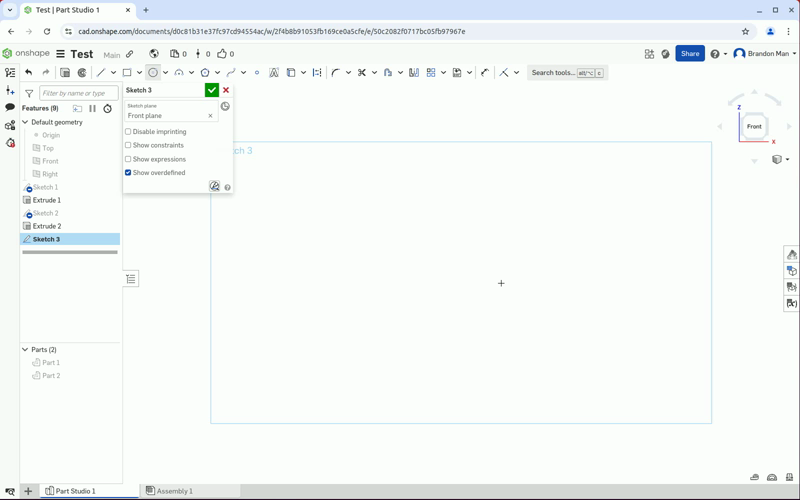
click(501, 282)
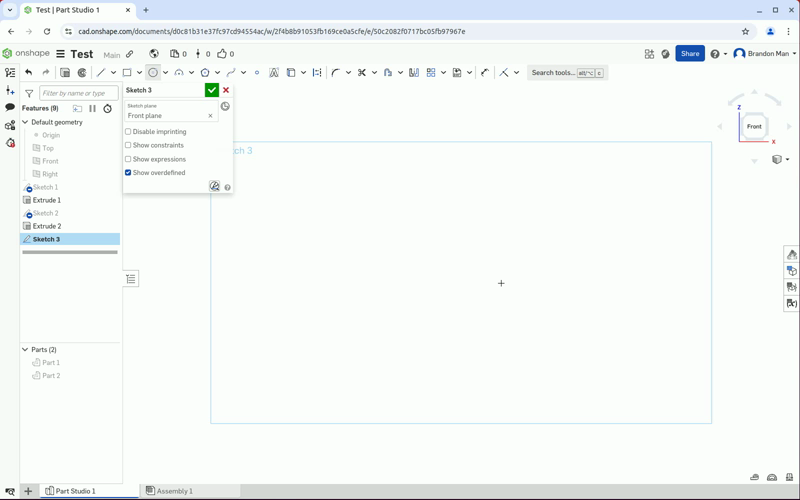
key_up(shift)
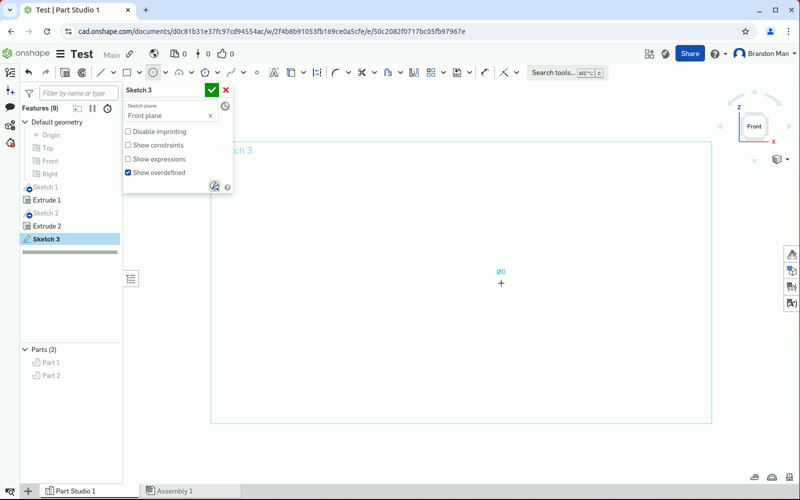
mouse_move(508, 282)
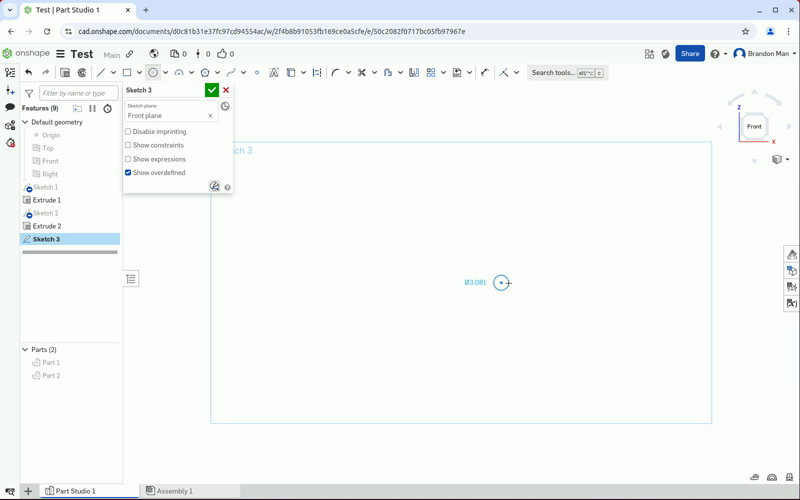
click(508, 282)
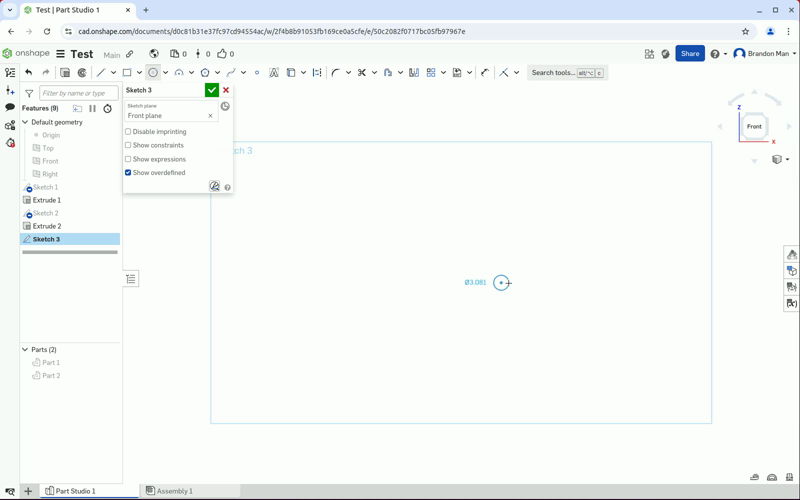
key(esc)
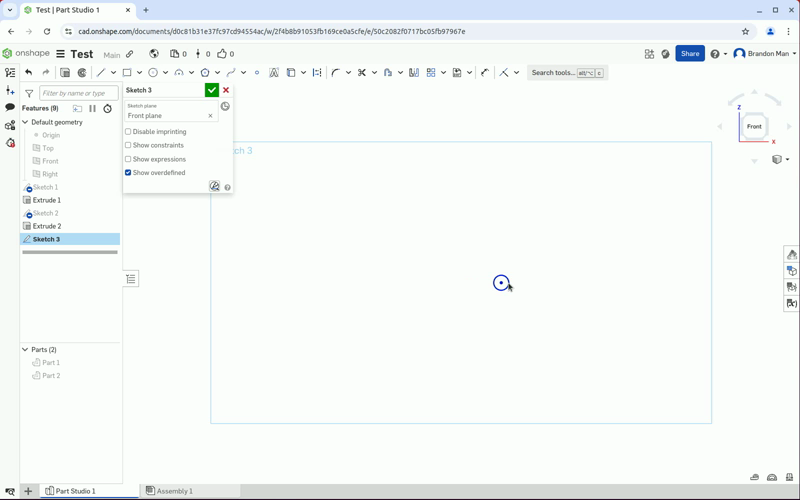
key(c)
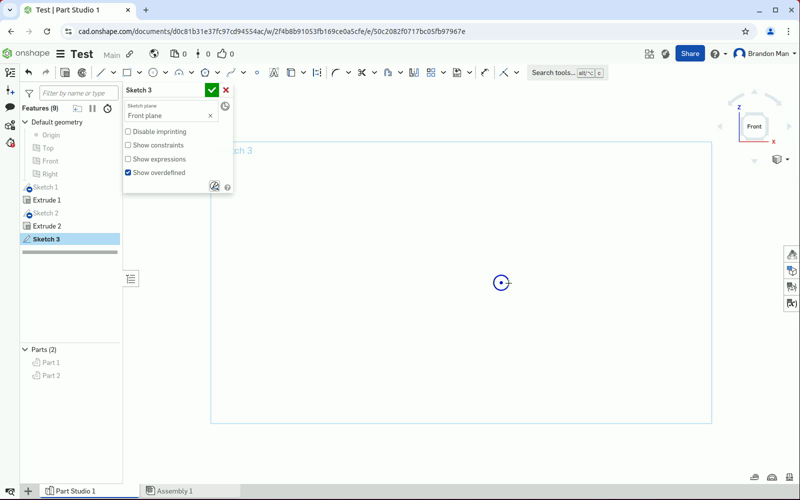
key_down(shift)
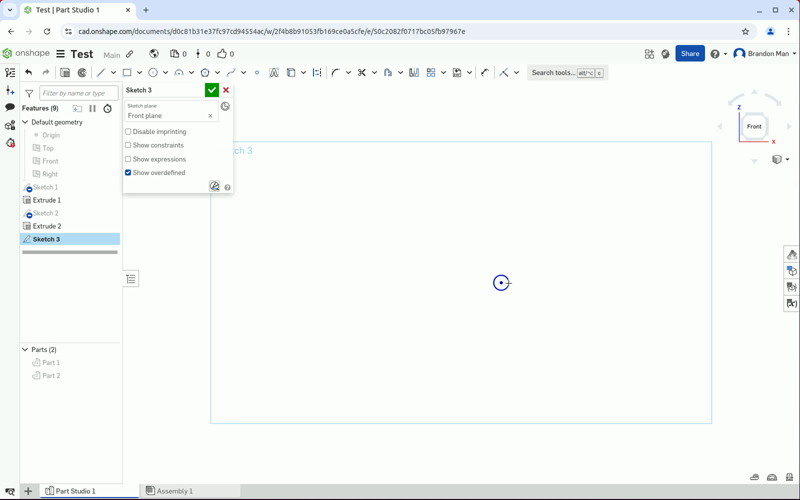
mouse_move(501, 282)
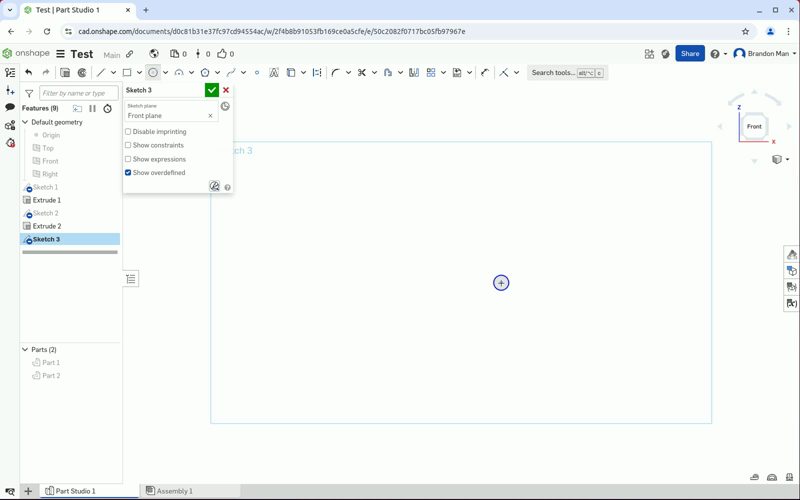
click(501, 282)
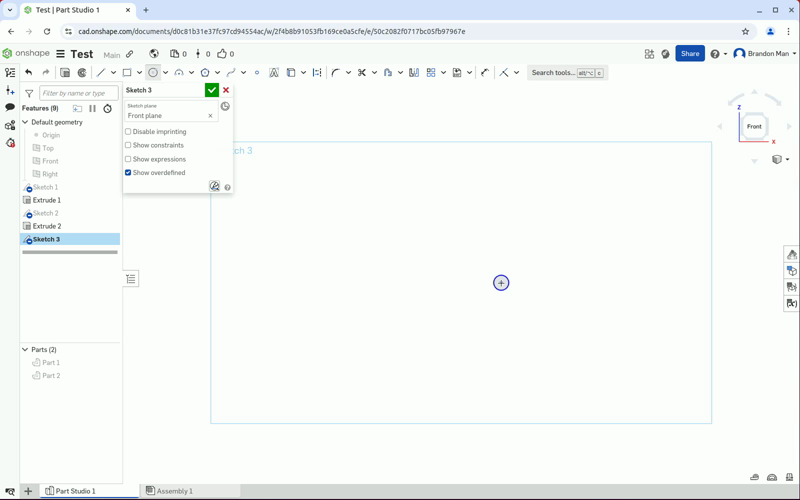
key_up(shift)
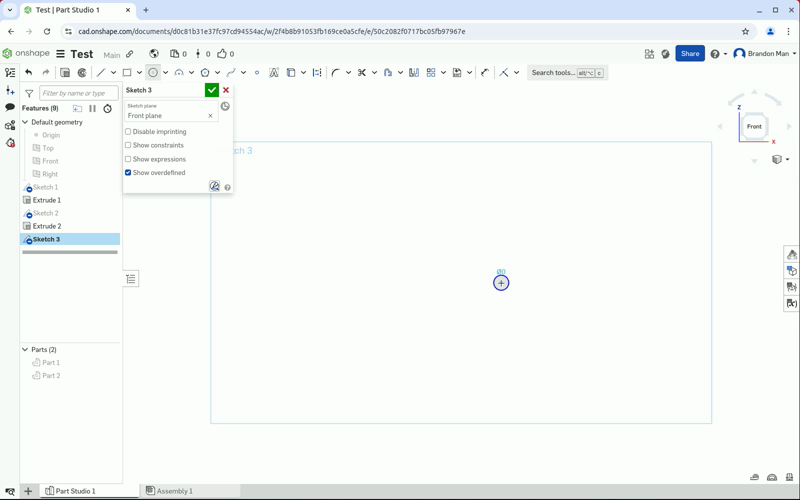
mouse_move(504, 282)
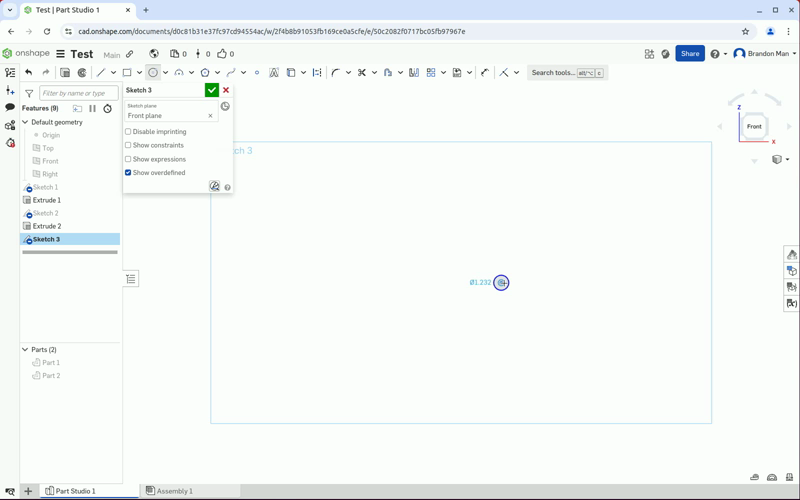
scroll(6)
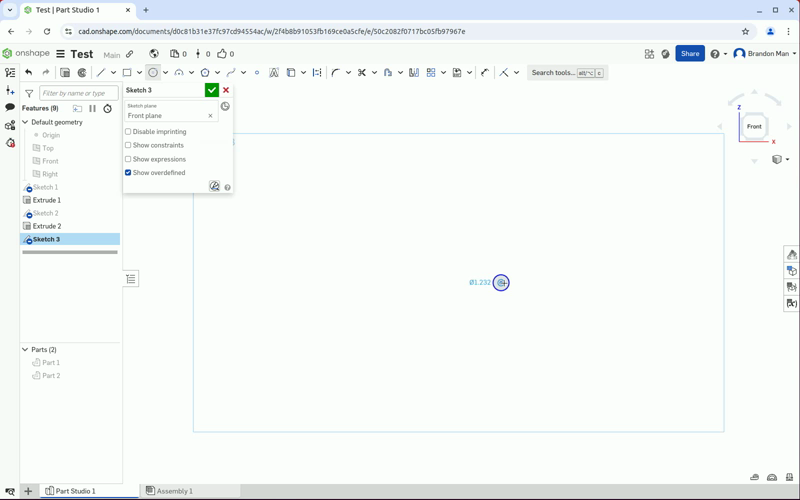
scroll(6)
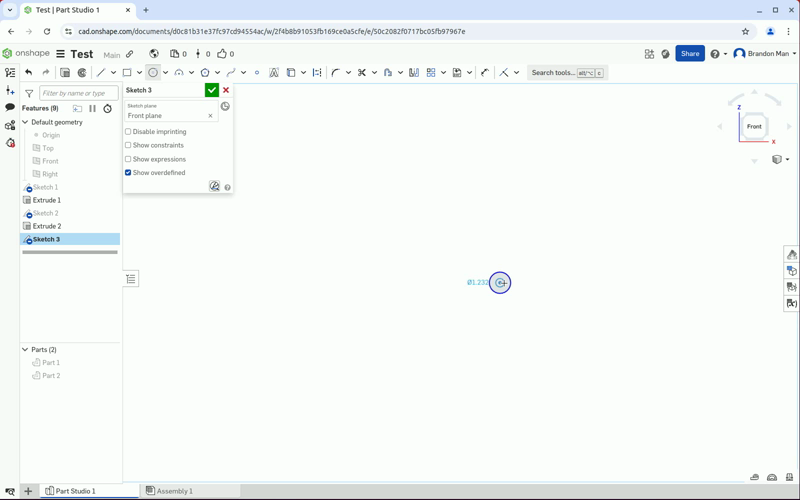
scroll(6)
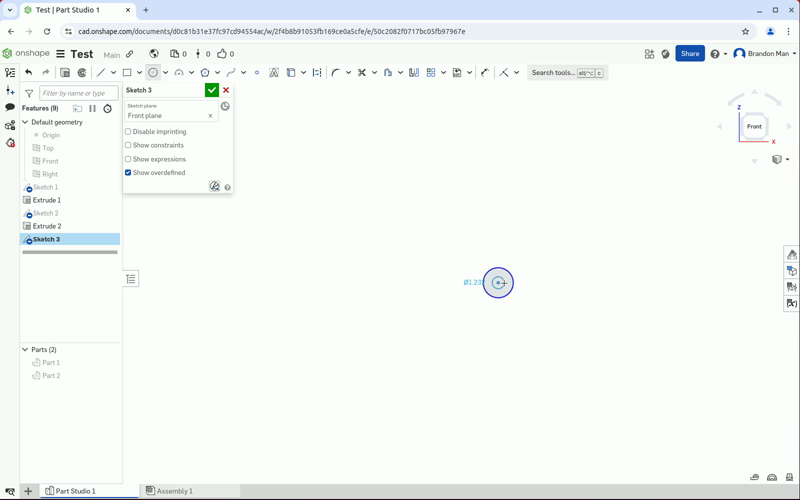
scroll(6)
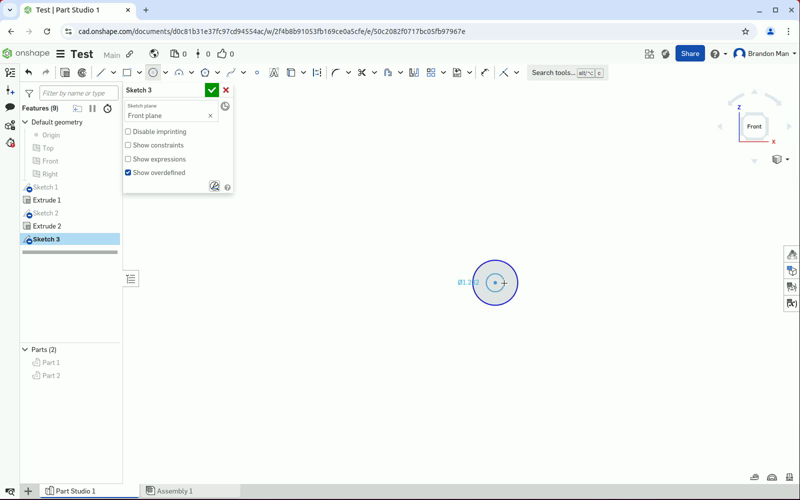
scroll(6)
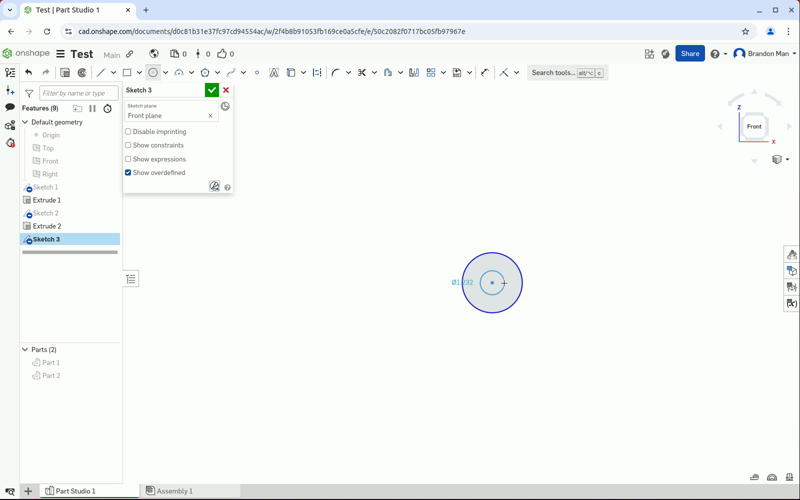
scroll(6)
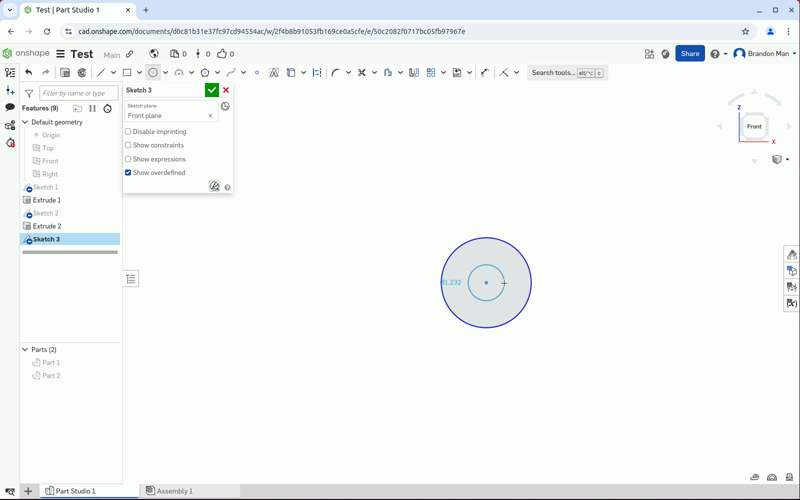
scroll(6)
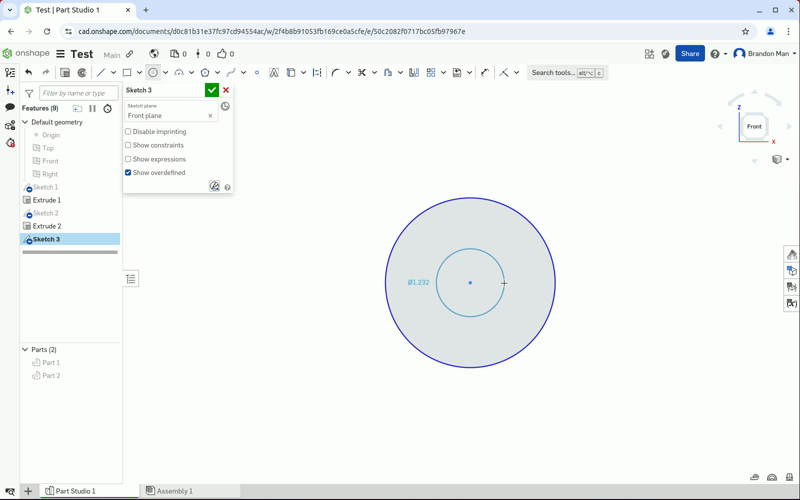
click(504, 282)
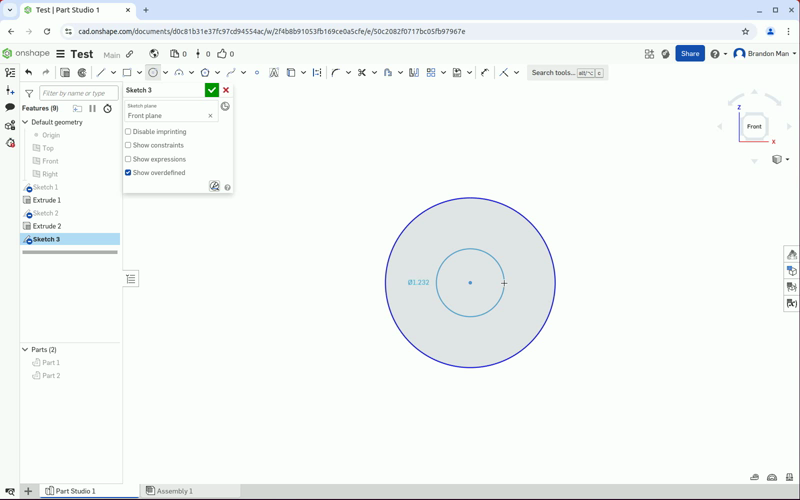
scroll(-6)
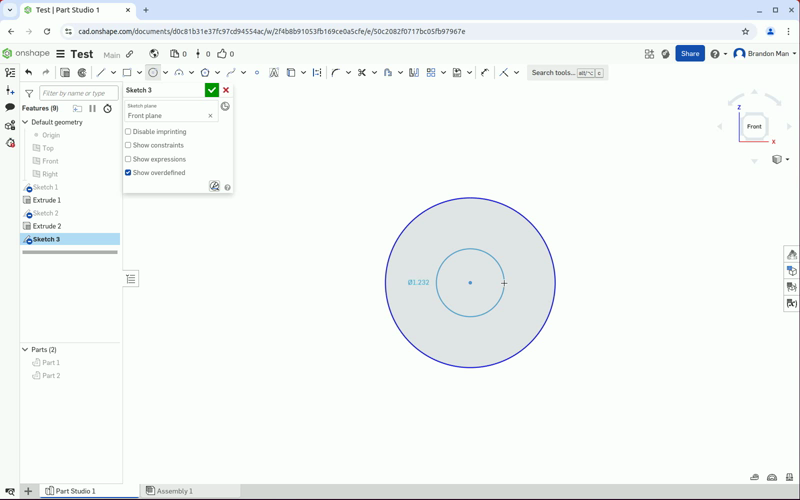
scroll(-6)
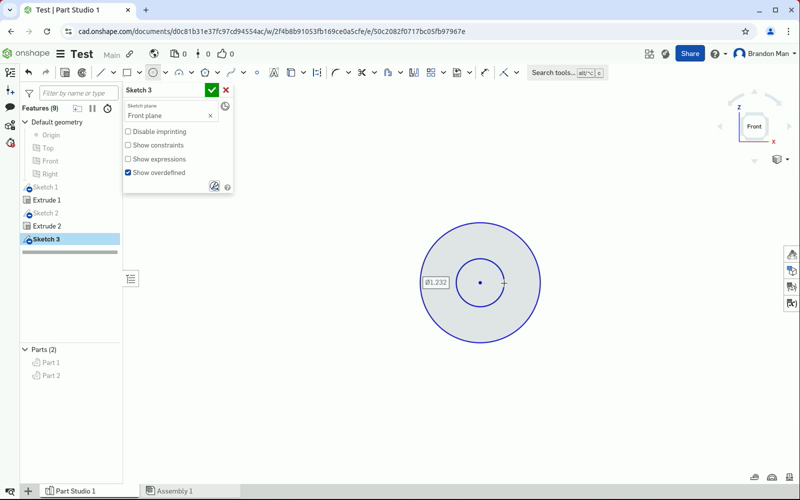
scroll(-6)
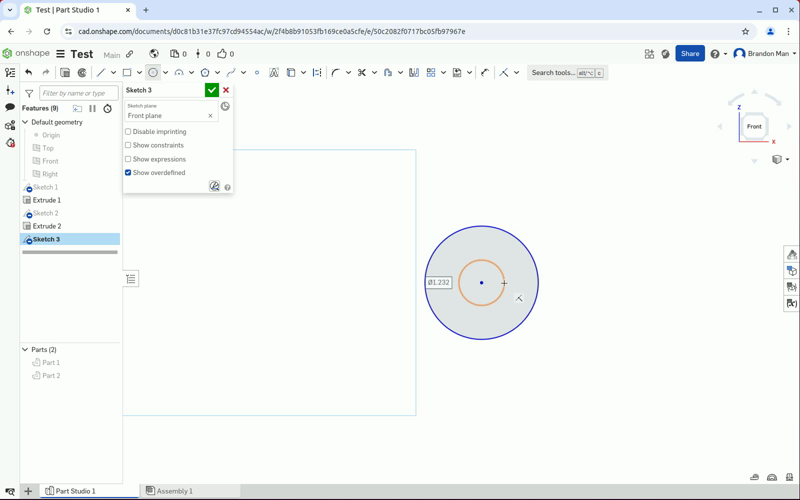
scroll(-6)
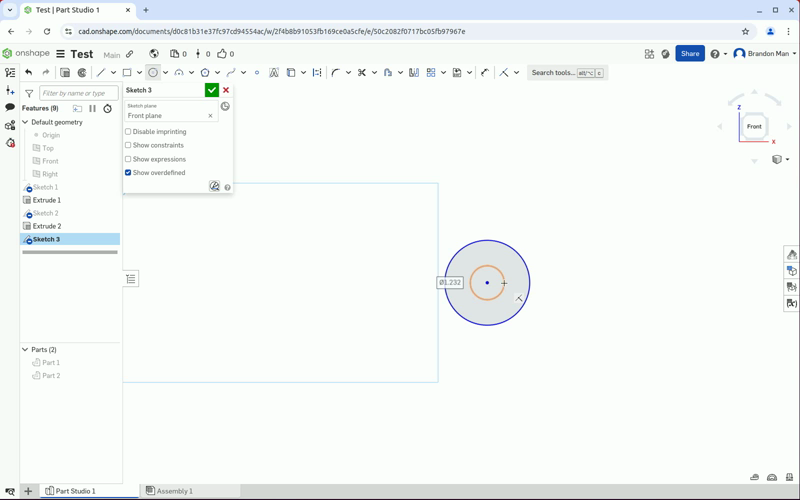
scroll(-6)
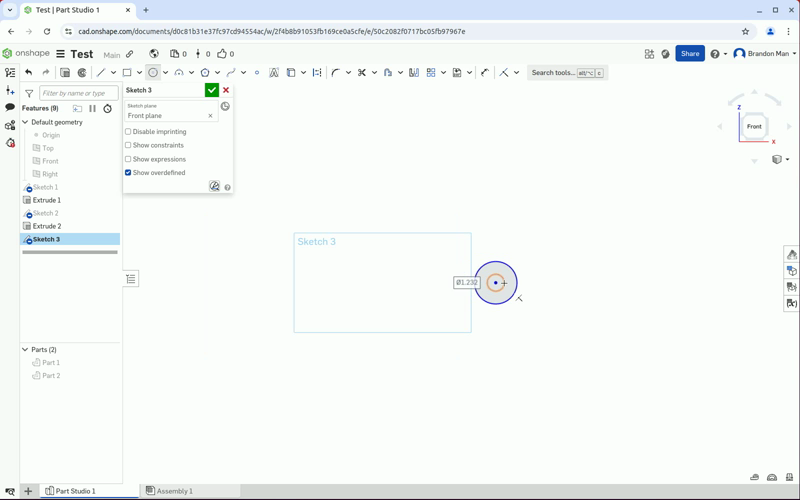
scroll(-6)
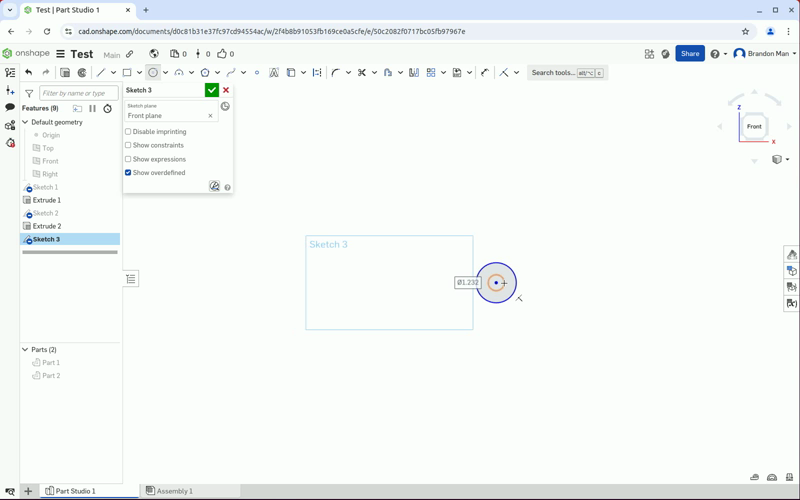
scroll(-6)
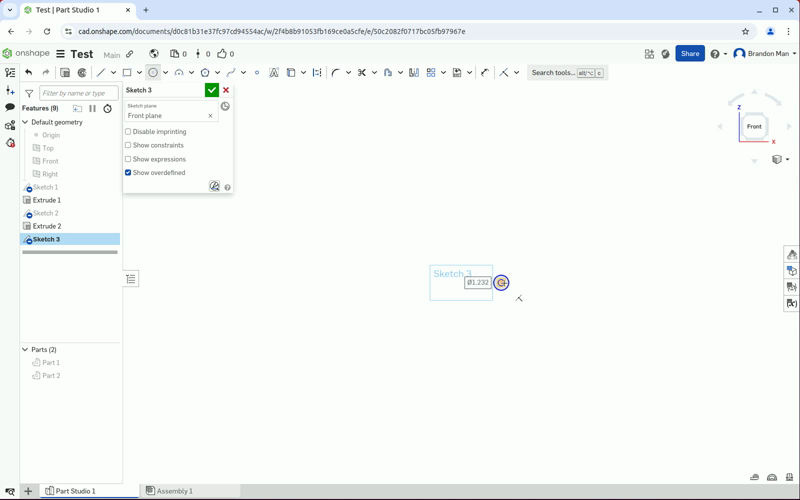
key(esc)
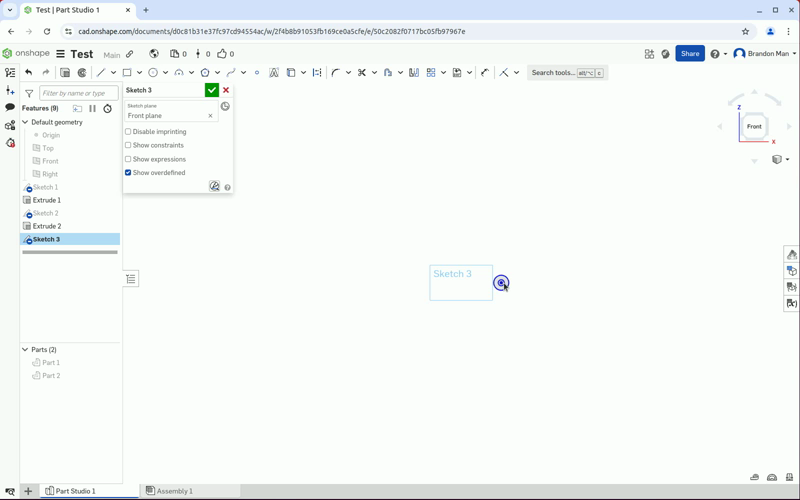
mouse_move(506, 281)
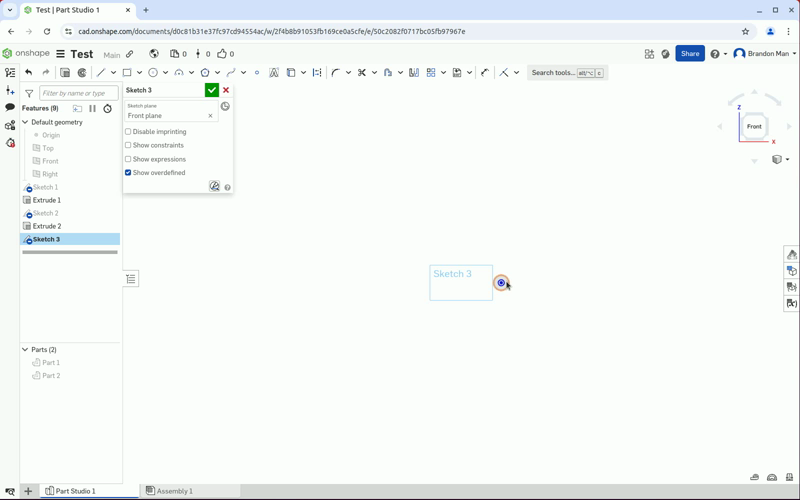
scroll(6)
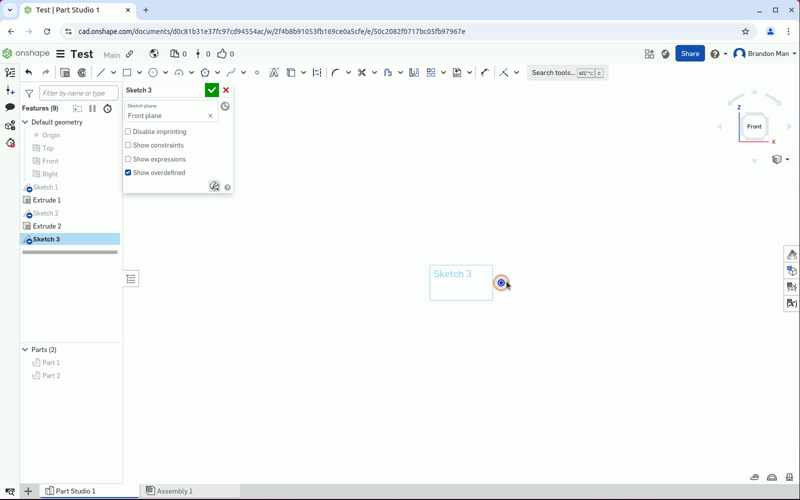
scroll(6)
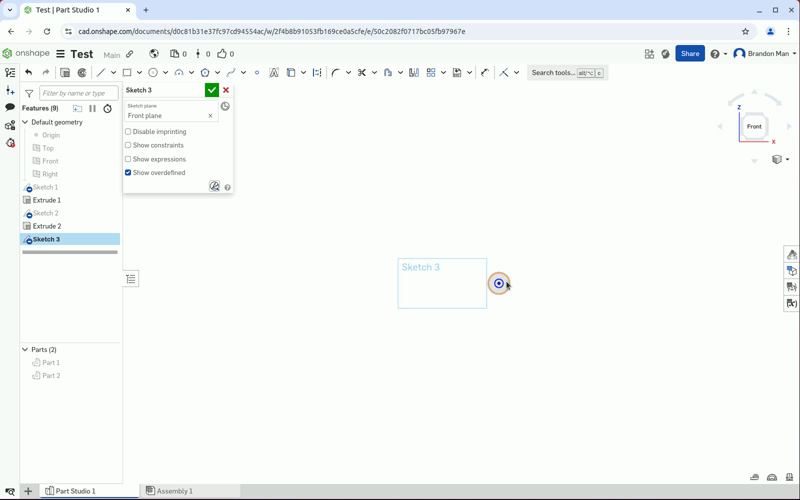
scroll(6)
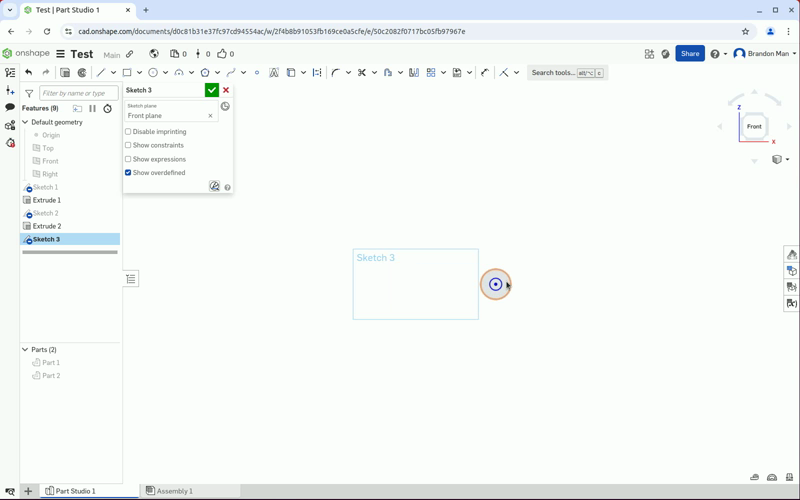
scroll(6)
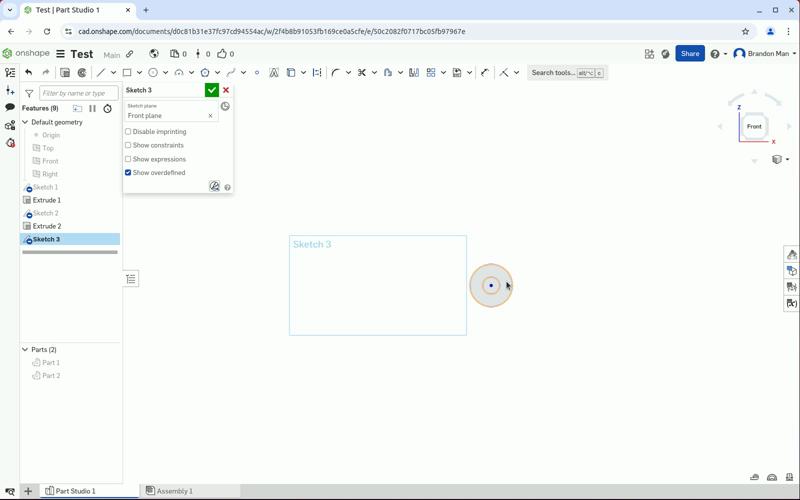
scroll(6)
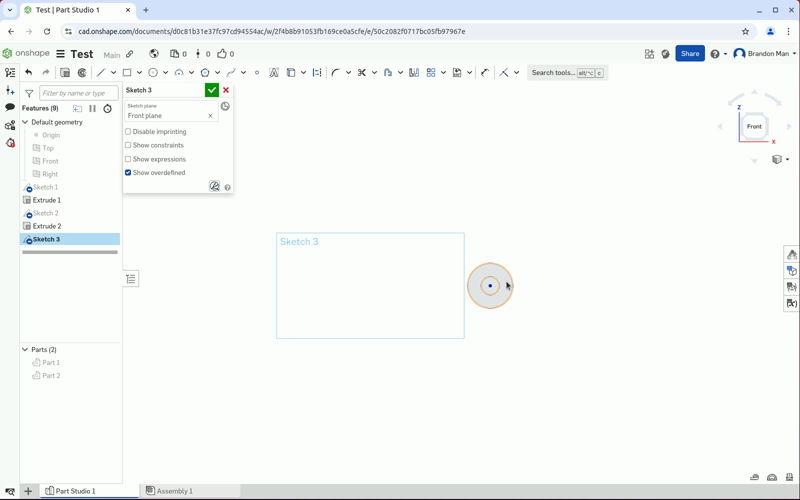
scroll(6)
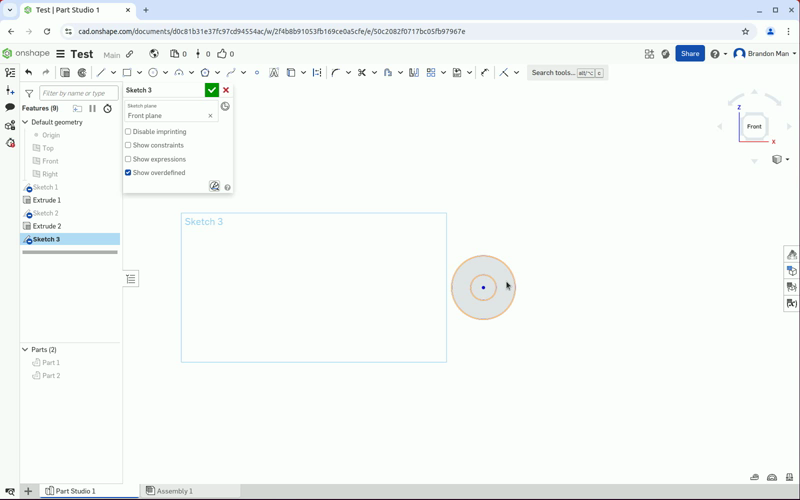
scroll(6)
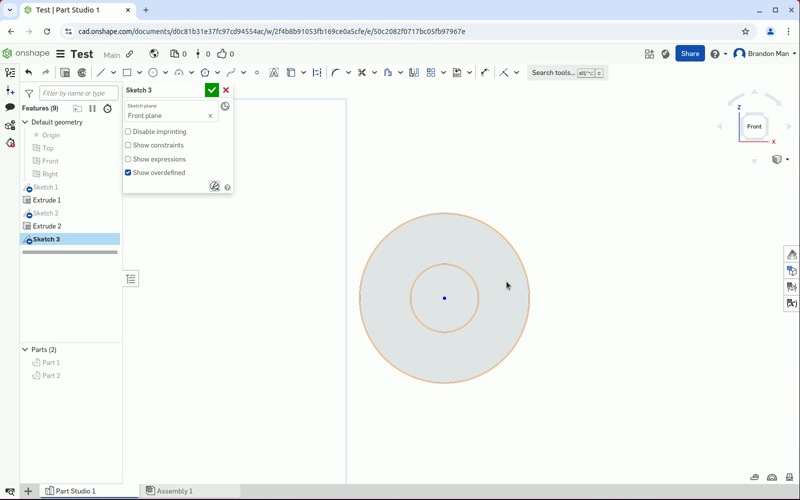
click(506, 281)
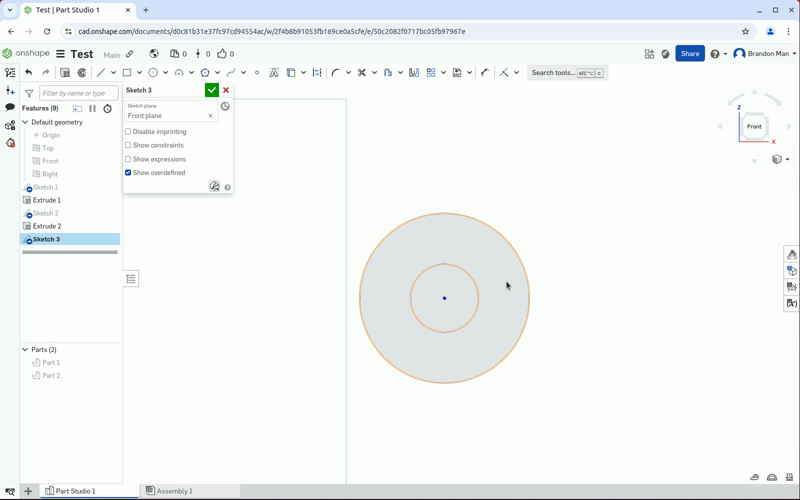
scroll(-6)
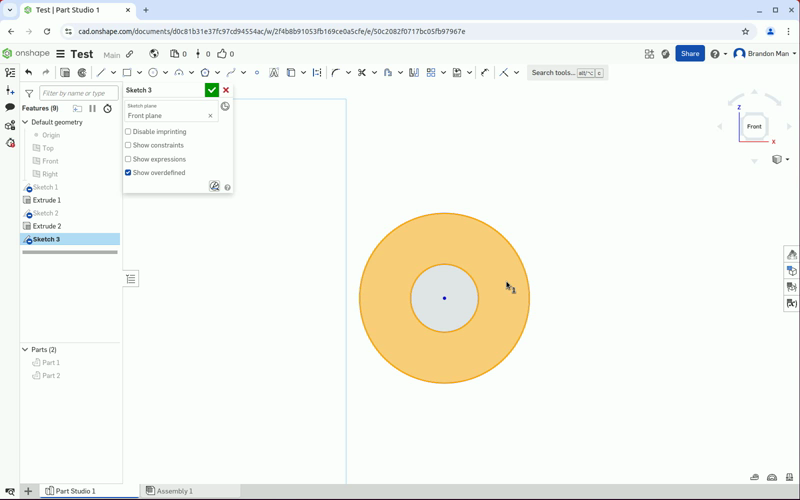
scroll(-6)
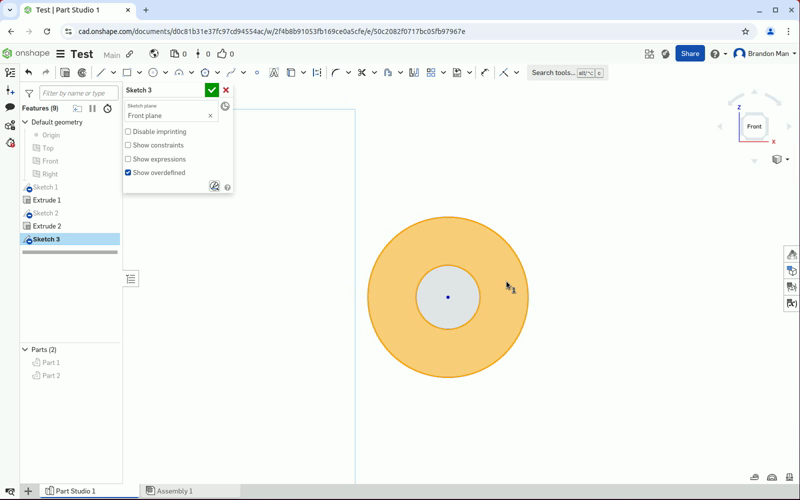
scroll(-6)
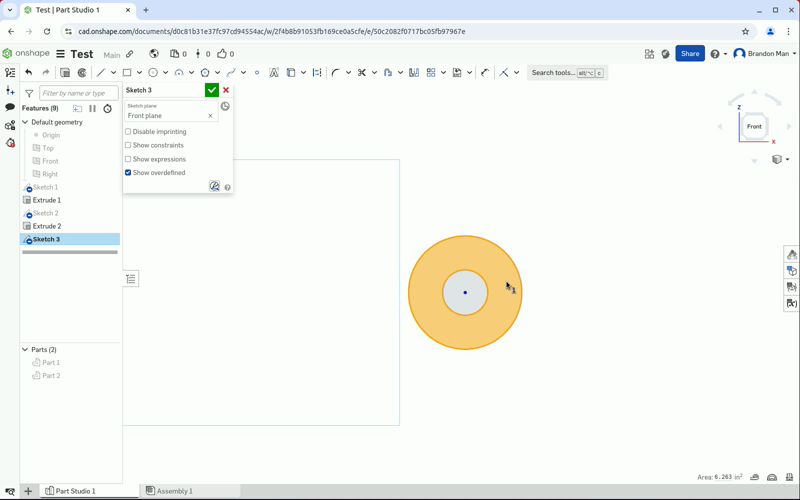
scroll(-6)
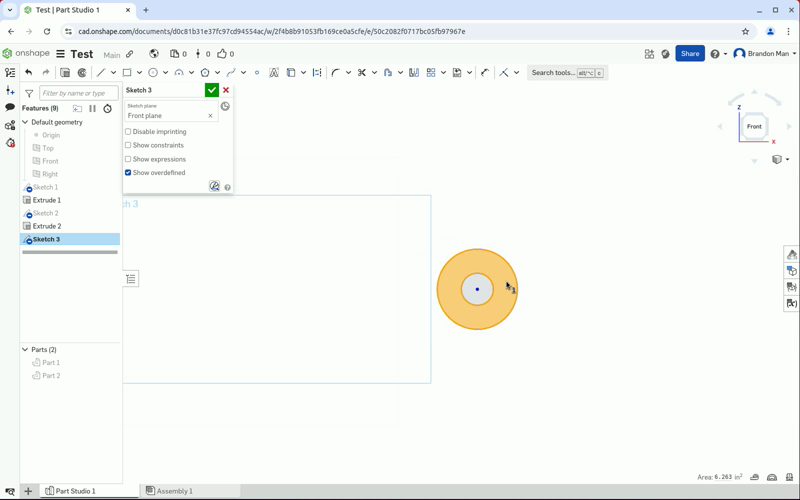
scroll(-6)
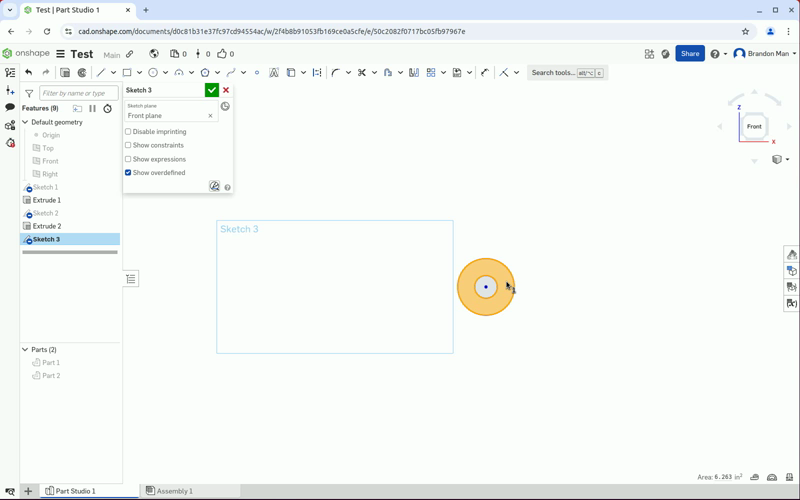
scroll(-6)
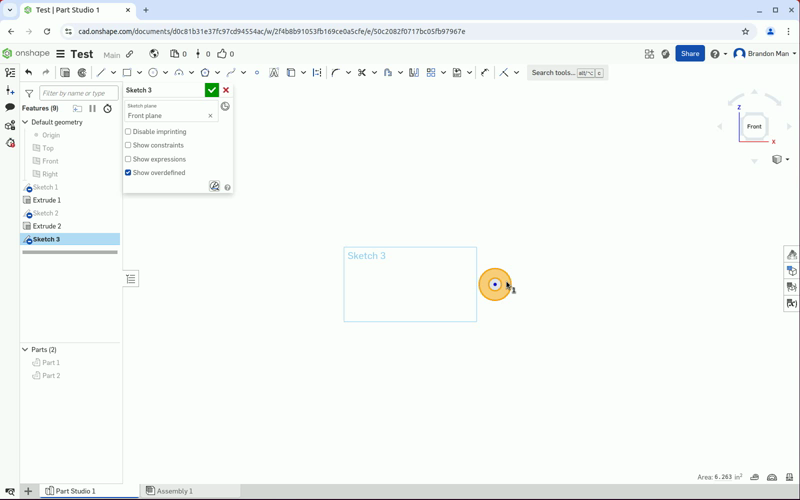
scroll(-6)
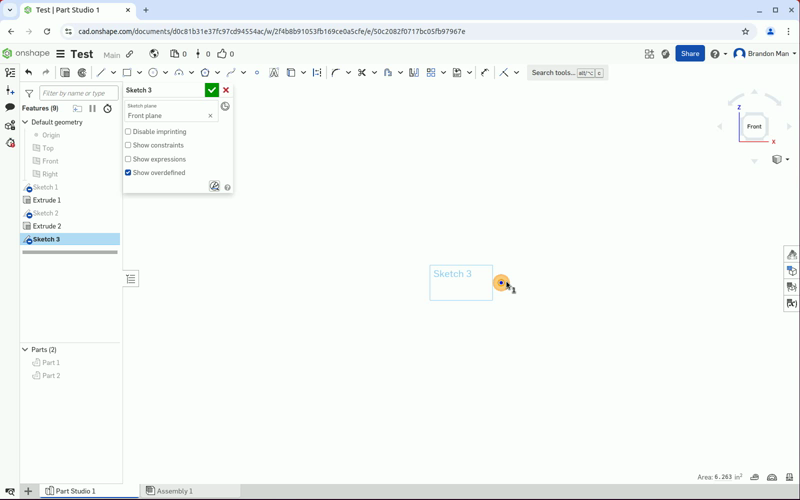
mouse_move(73, 352)
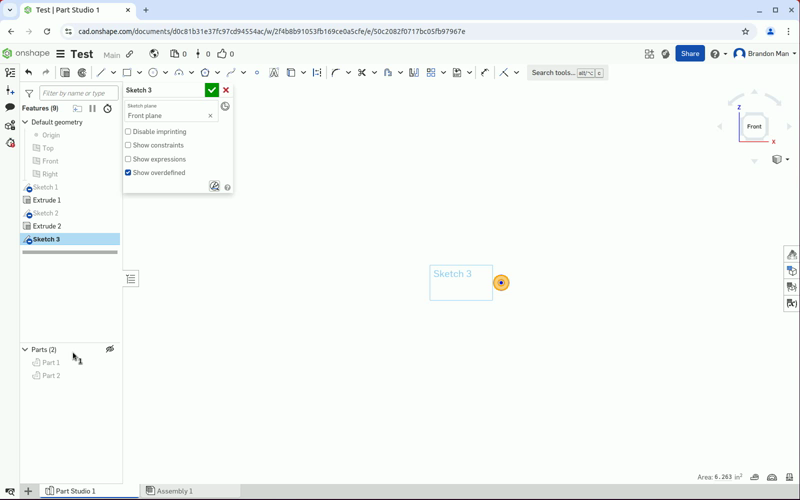
key(shift+y)
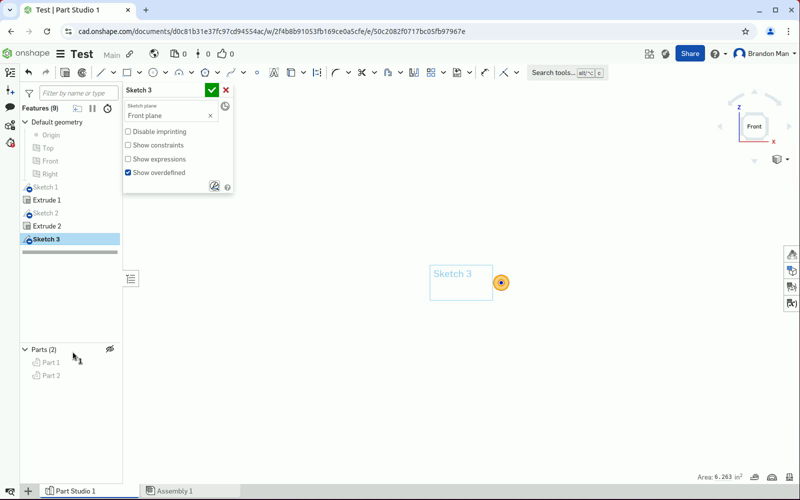
key(shift+e)
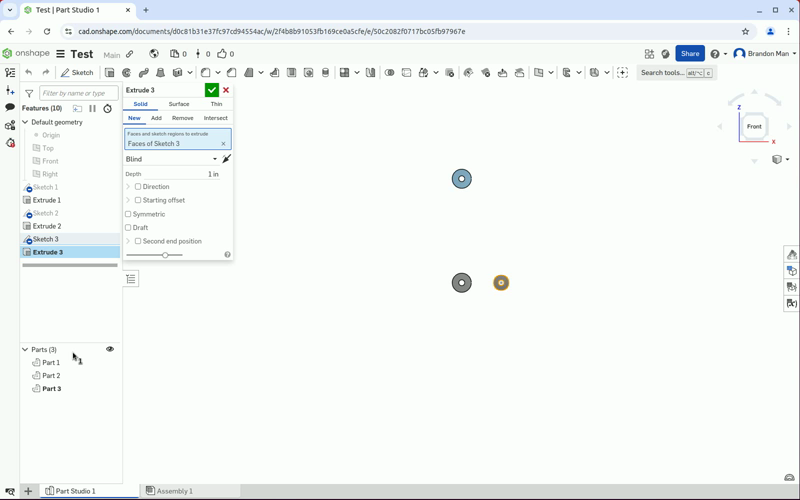
mouse_move(143, 106)
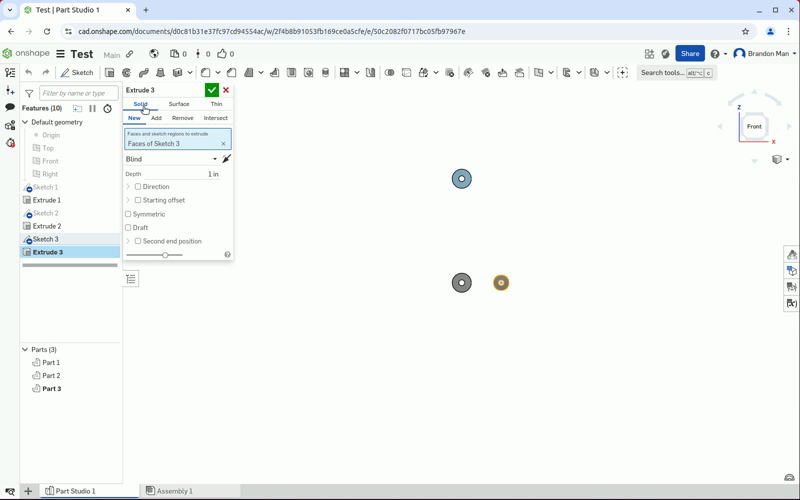
click(143, 106)
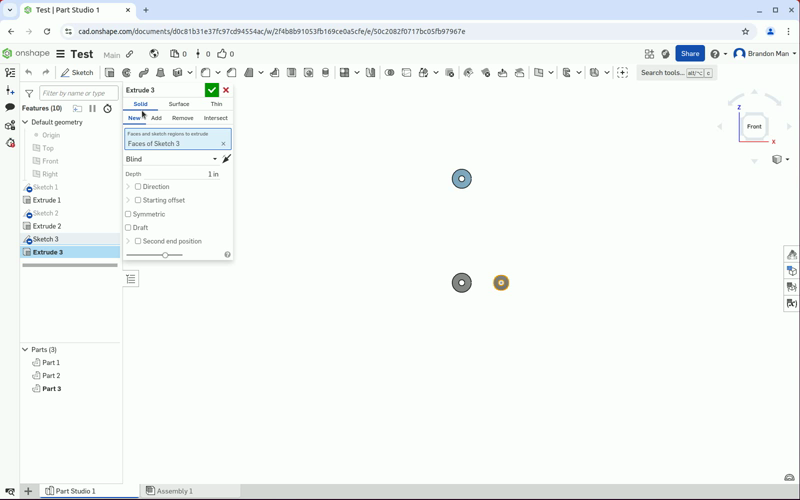
mouse_move(137, 120)
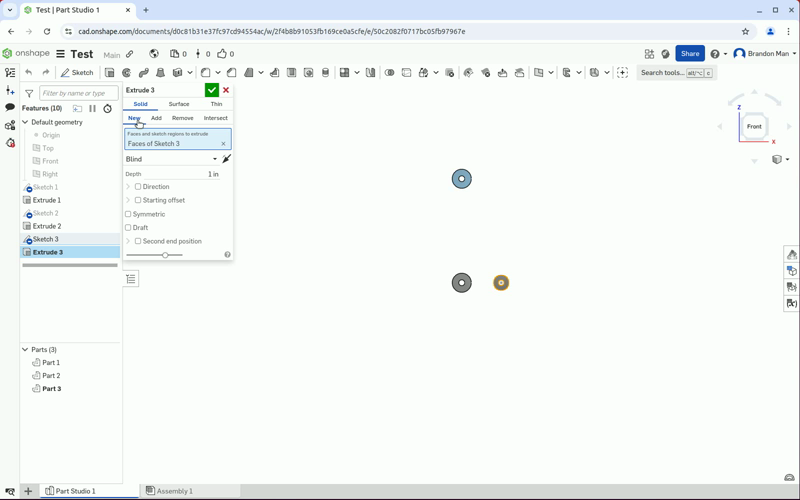
click(137, 120)
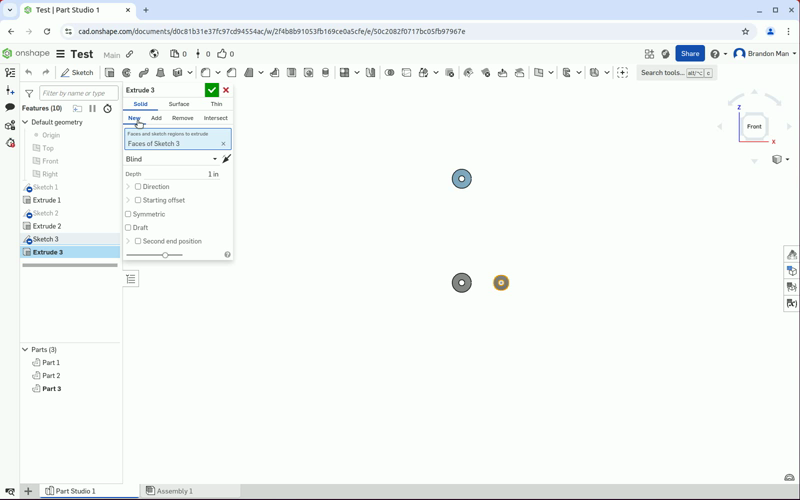
key(tab, 4)
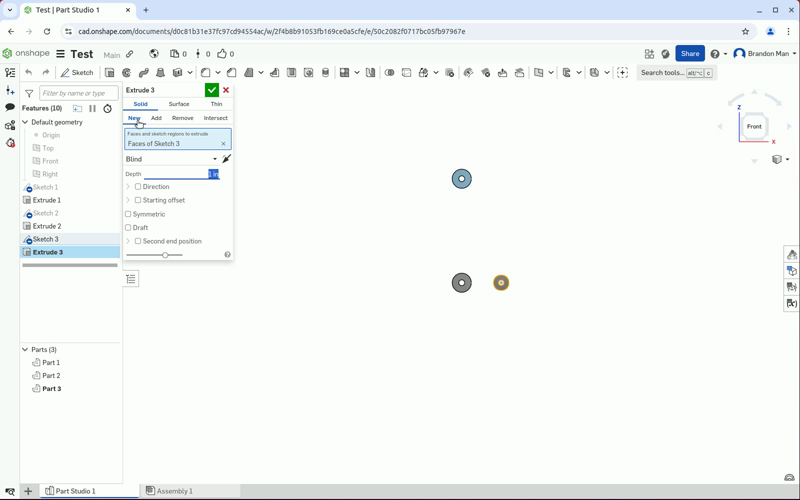
text(0.481)
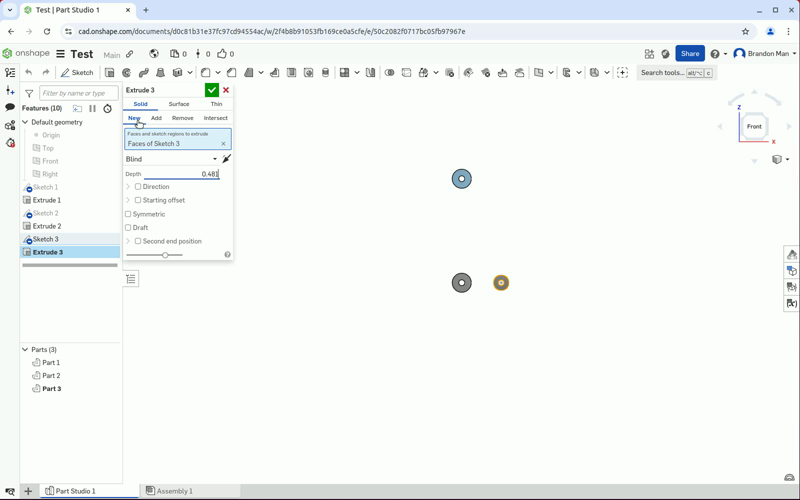
key(enter)
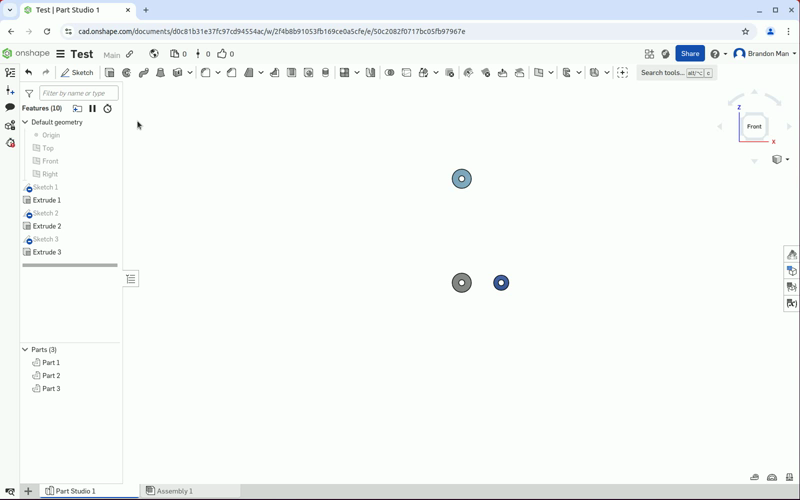
key(shift+h)
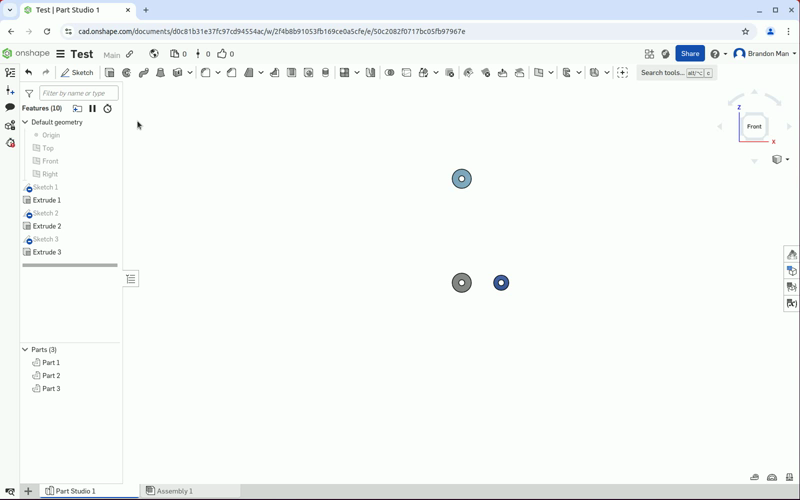
key(shift+h)
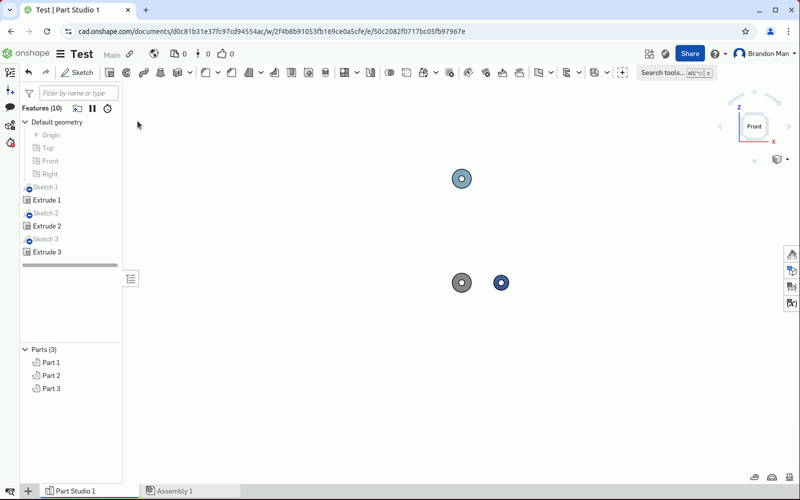
mouse_move(73, 189)
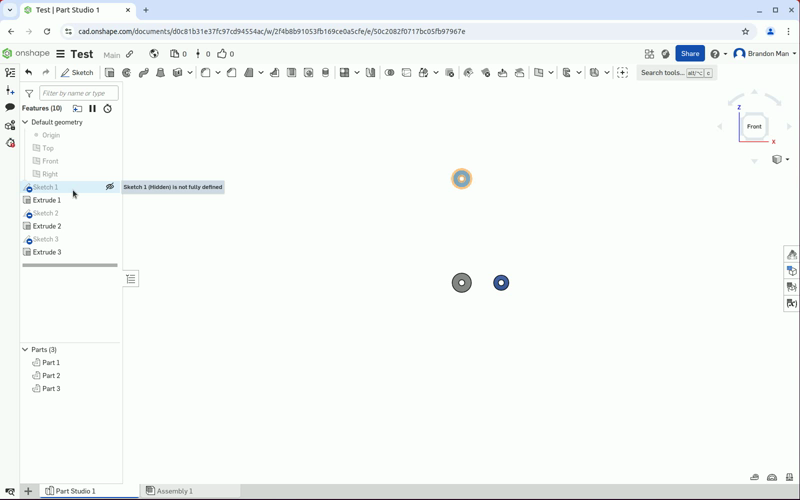
click(73, 189)
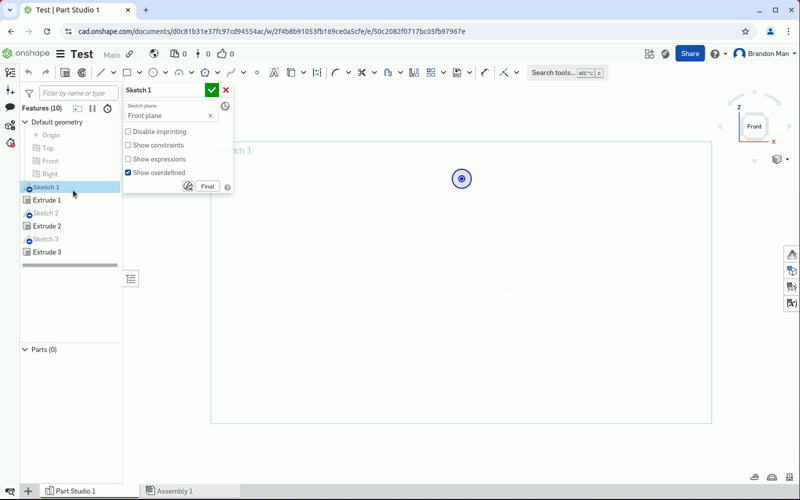
mouse_move(229, 92)
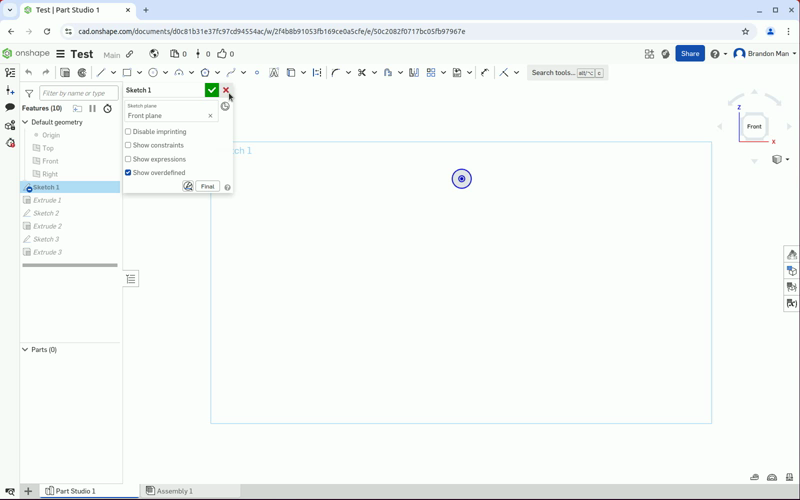
click(229, 92)
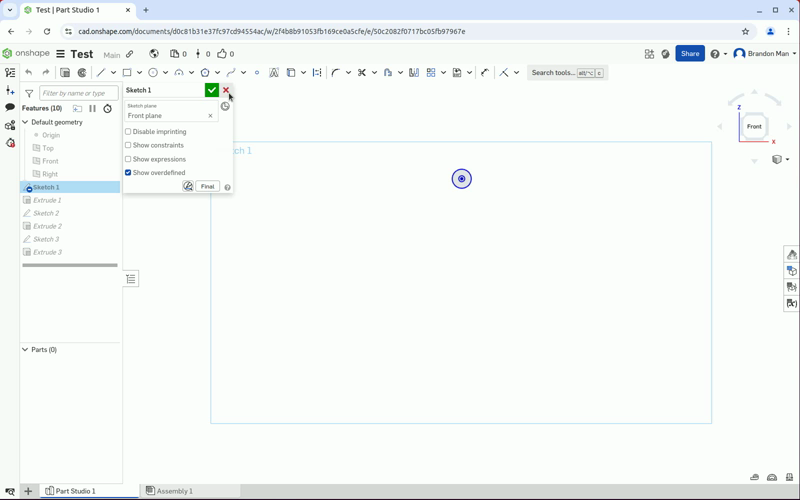
key(shift+s)
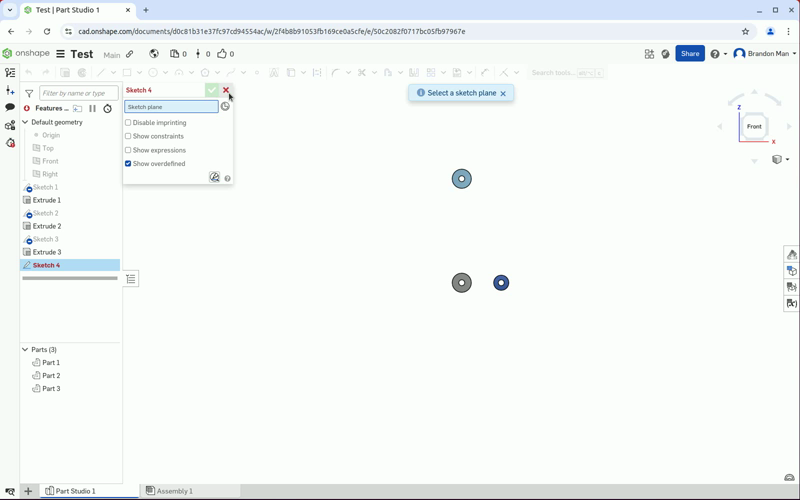
mouse_move(73, 163)
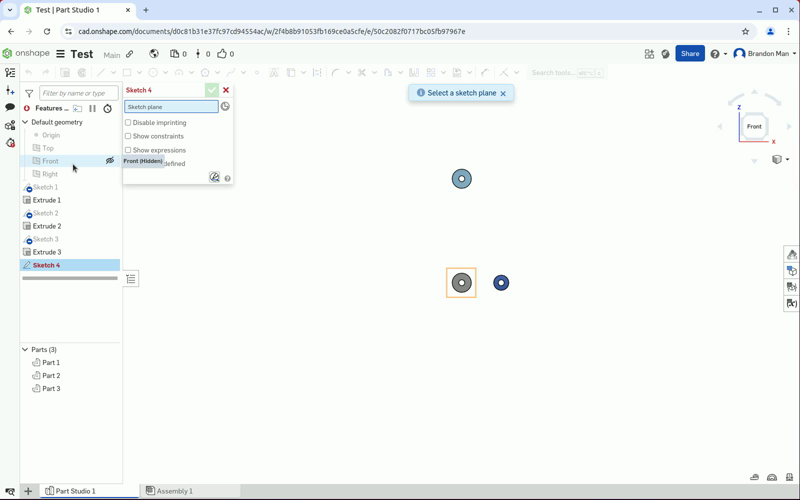
click(73, 163)
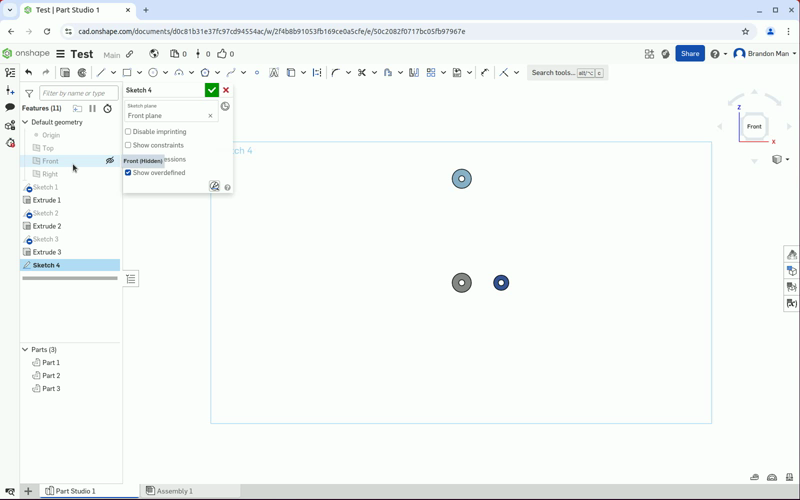
mouse_move(73, 352)
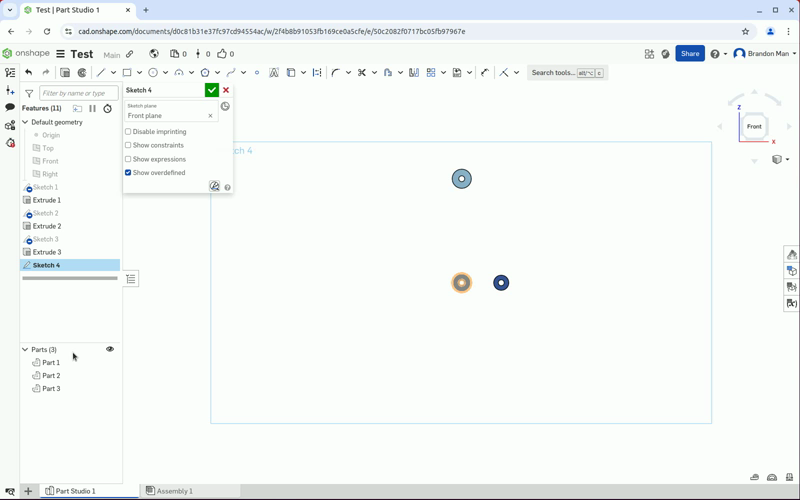
key(y)
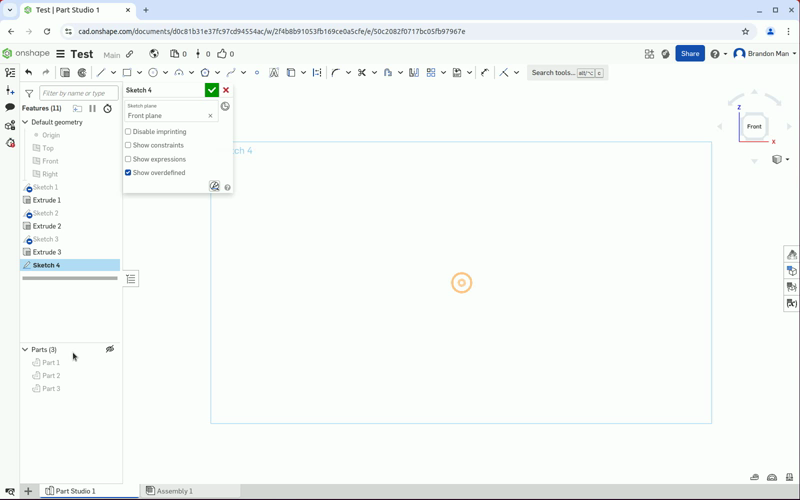
key(a)
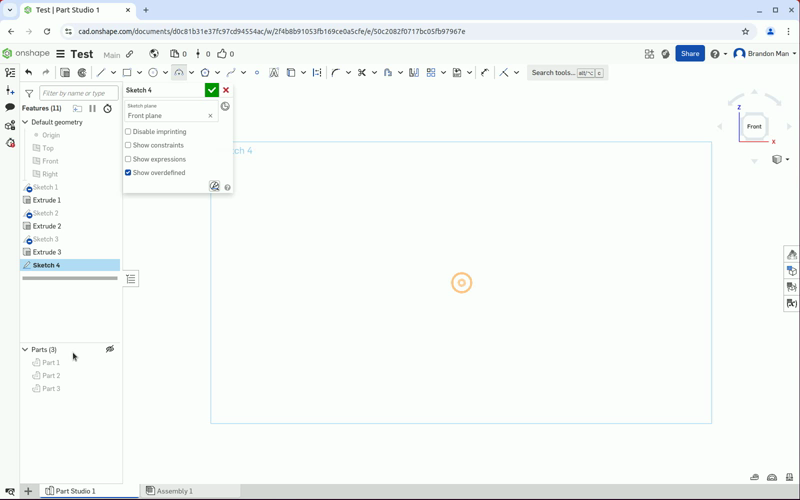
key_down(shift)
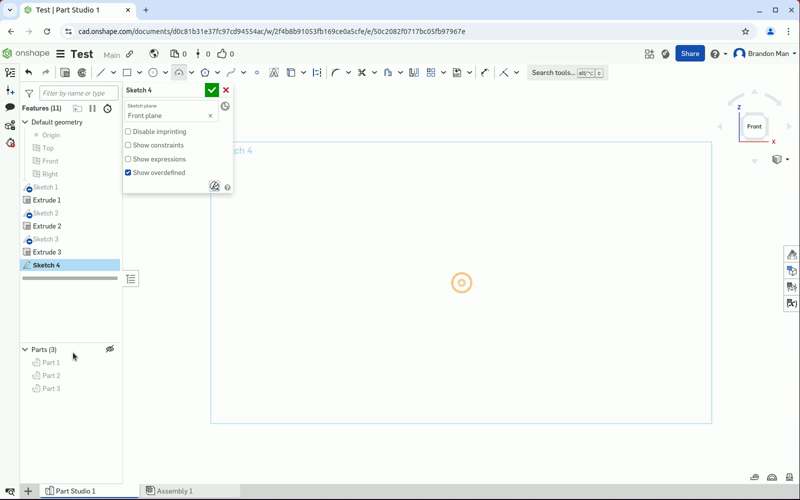
mouse_move(446, 223)
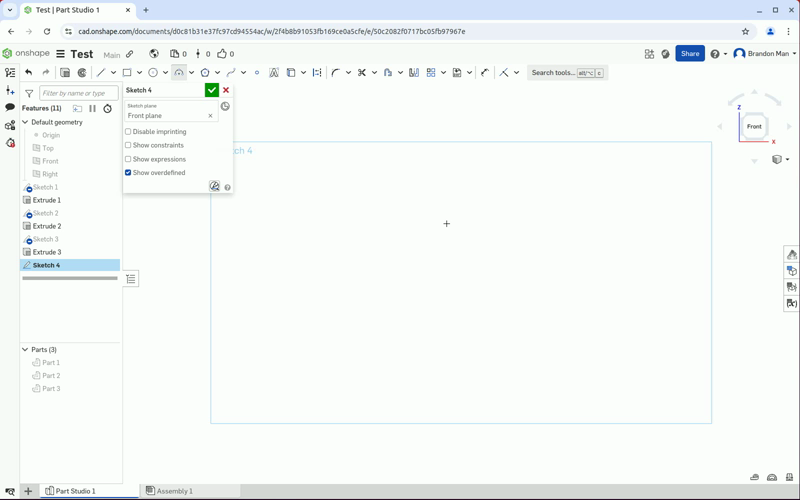
click(446, 223)
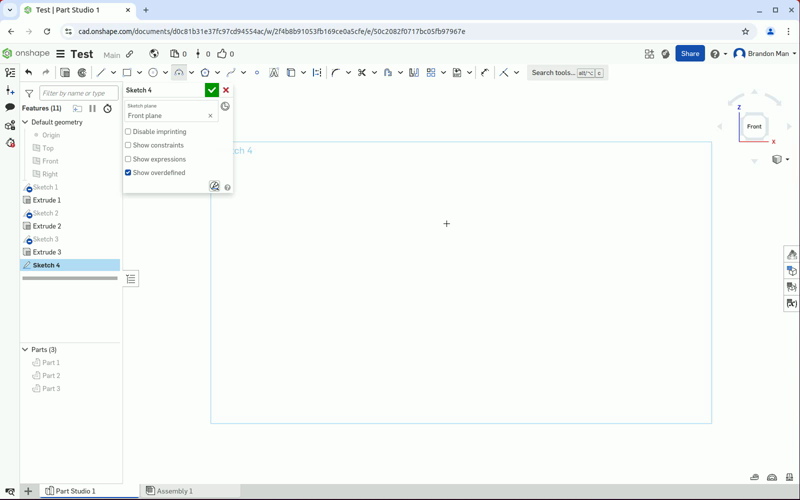
key_up(shift)
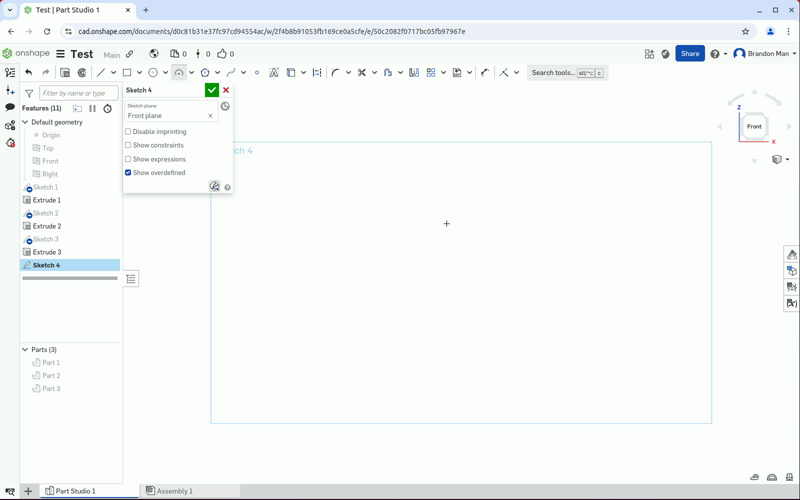
key_down(shift)
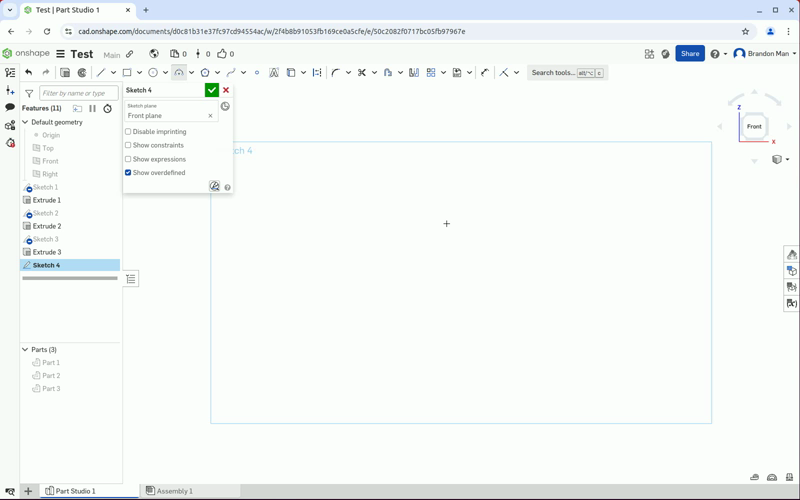
mouse_move(476, 223)
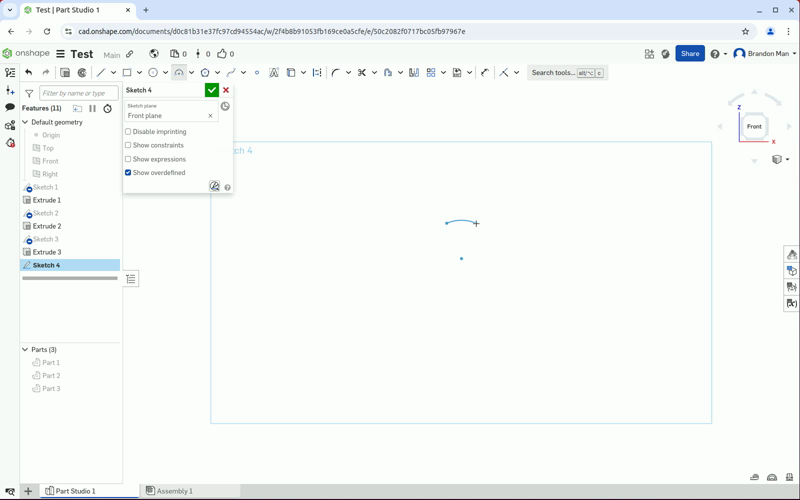
click(476, 223)
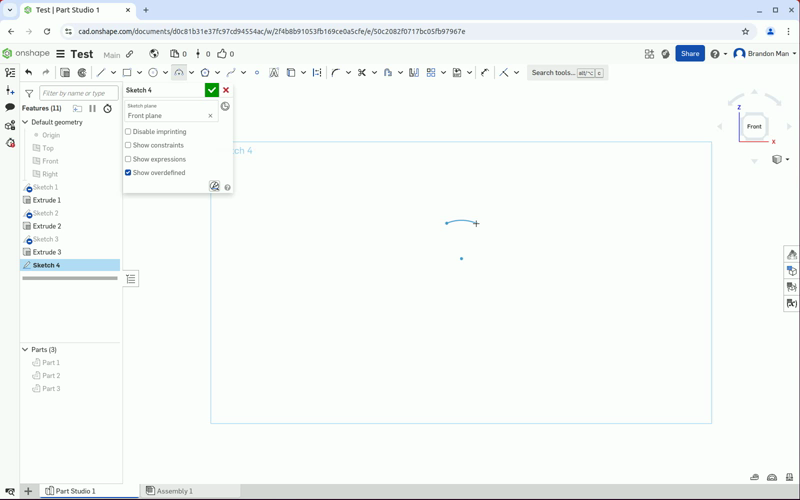
mouse_move(461, 210)
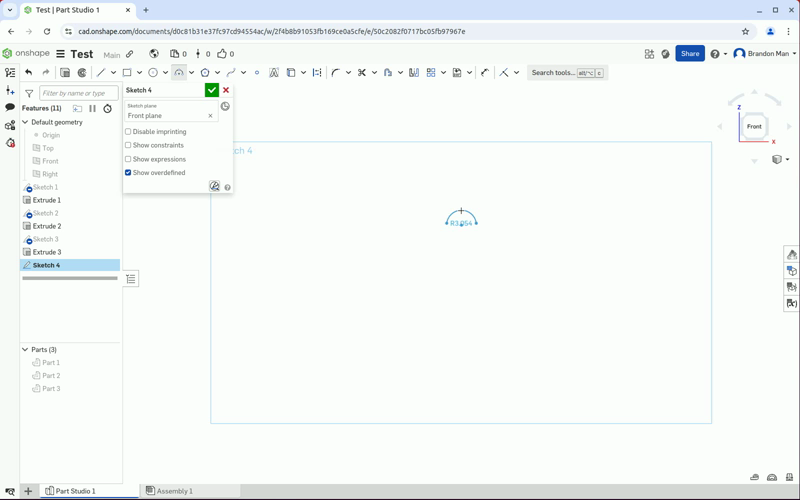
click(461, 210)
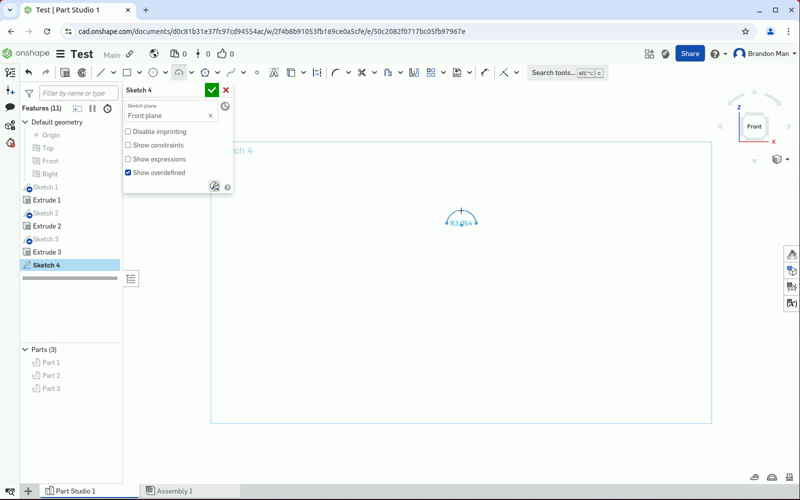
key_up(shift)
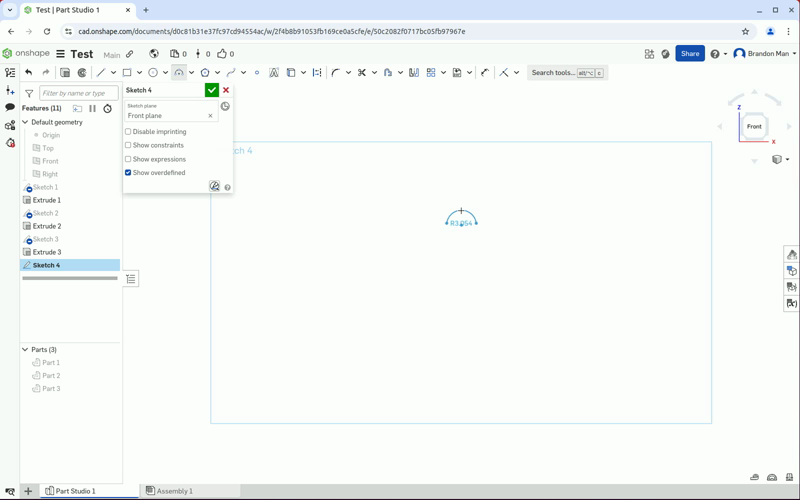
key(esc)
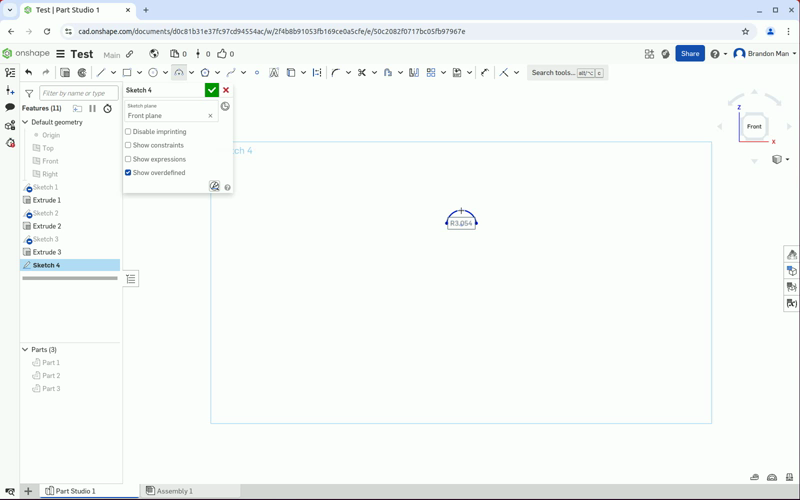
key(l)
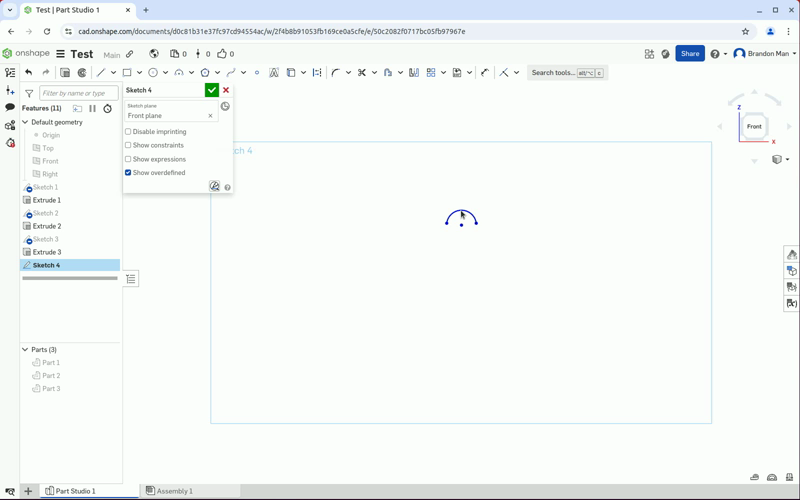
mouse_move(476, 223)
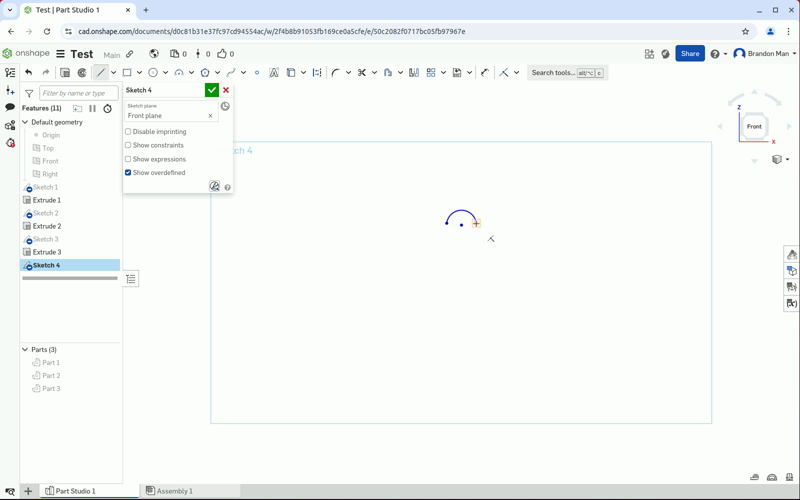
click(476, 223)
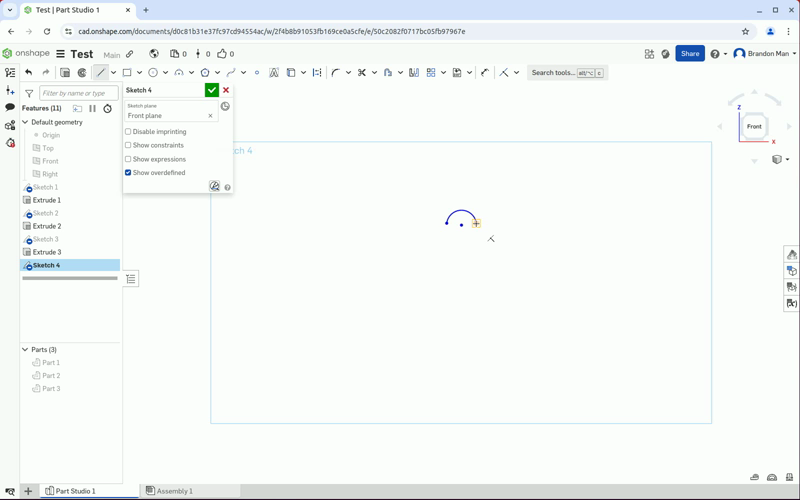
key_down(shift)
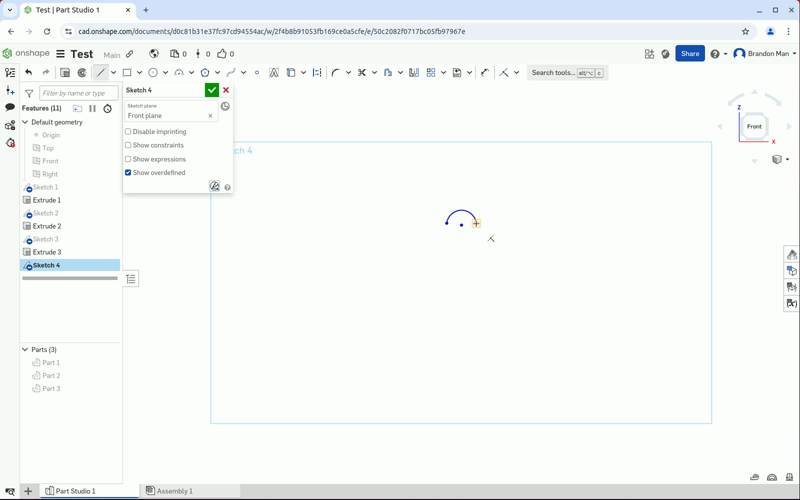
mouse_move(506, 223)
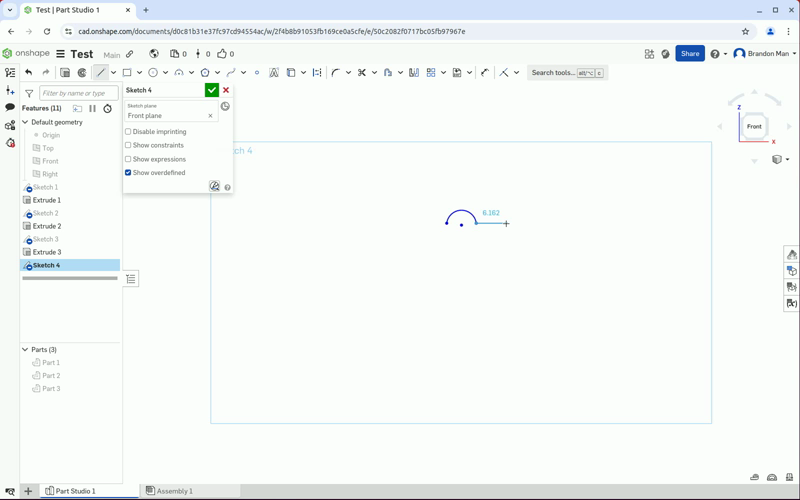
mouse_move(470, 176)
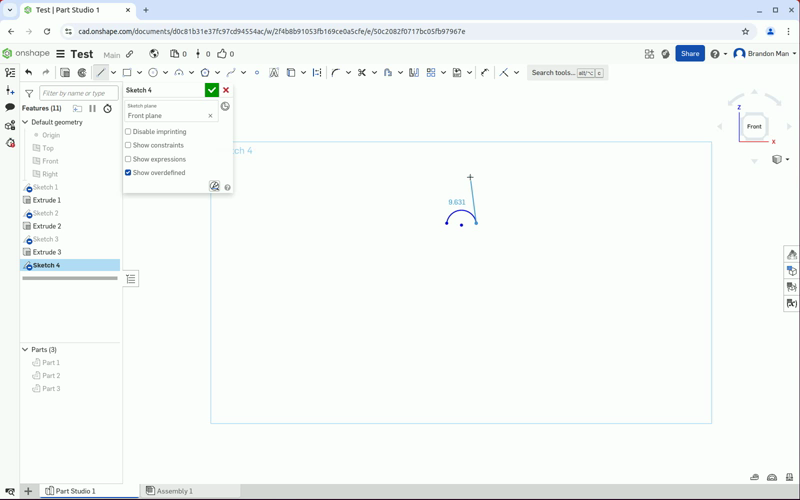
click(470, 176)
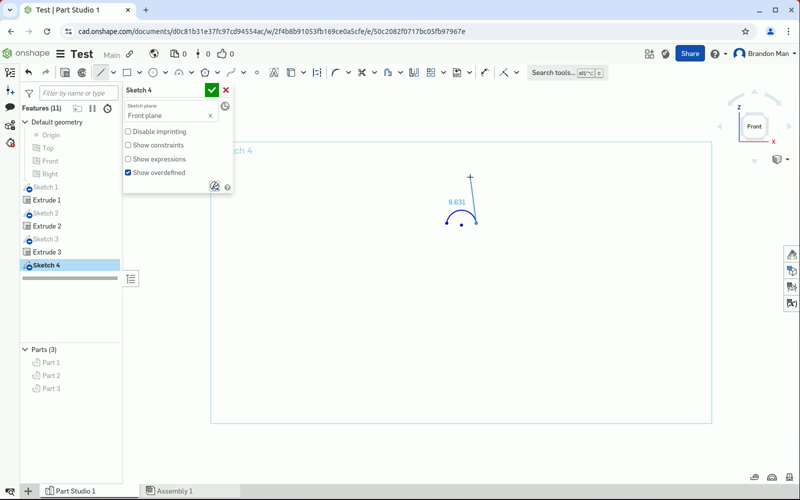
key_up(shift)
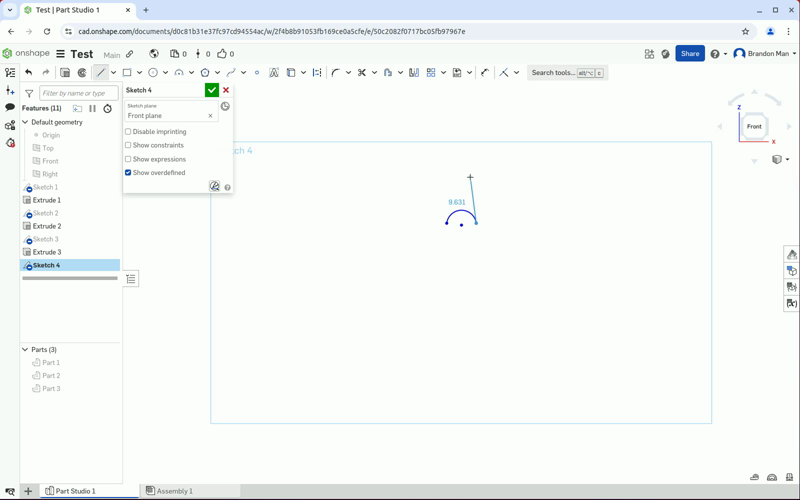
key(esc)
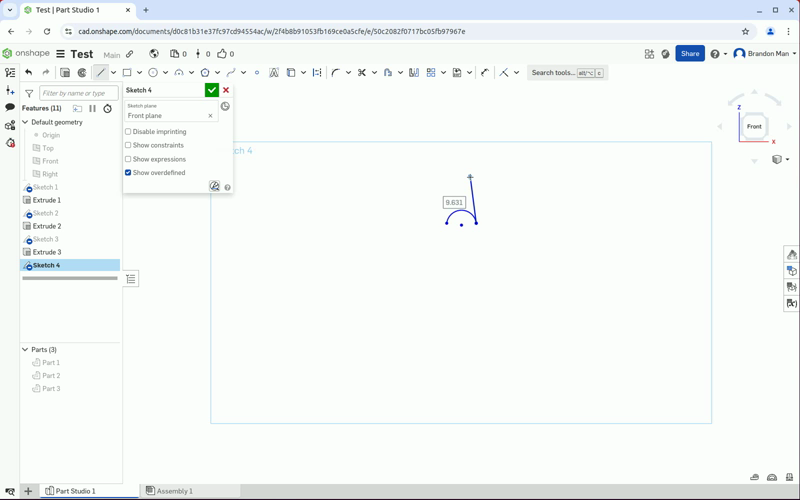
key(a)
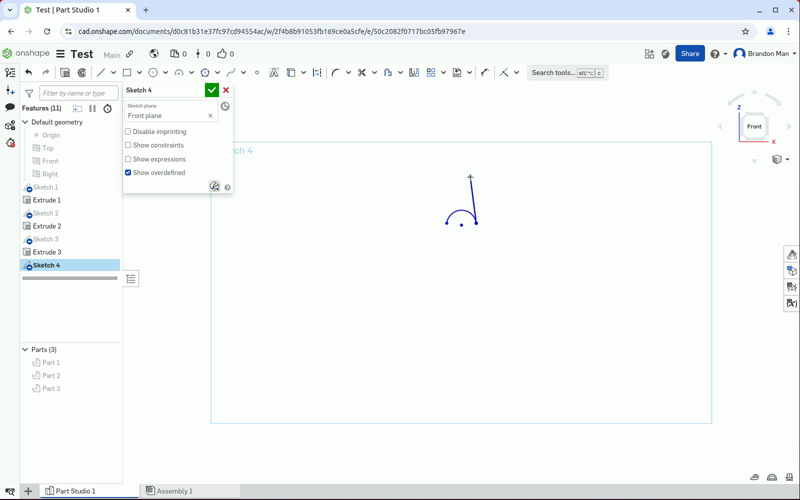
mouse_move(470, 176)
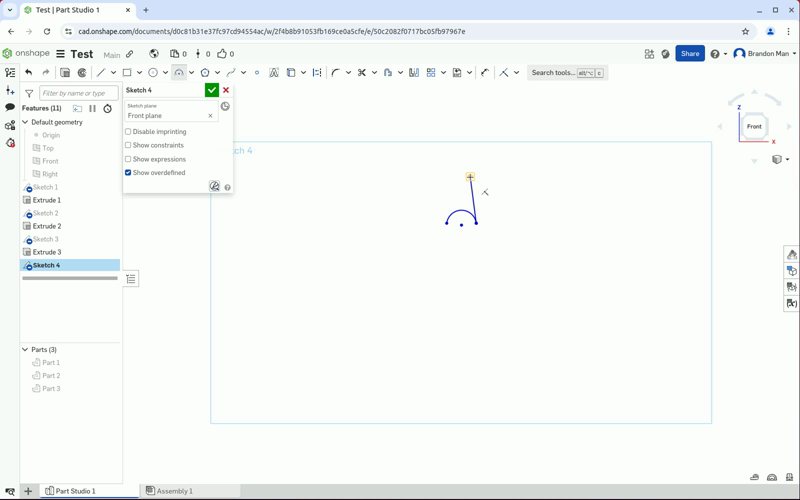
click(470, 176)
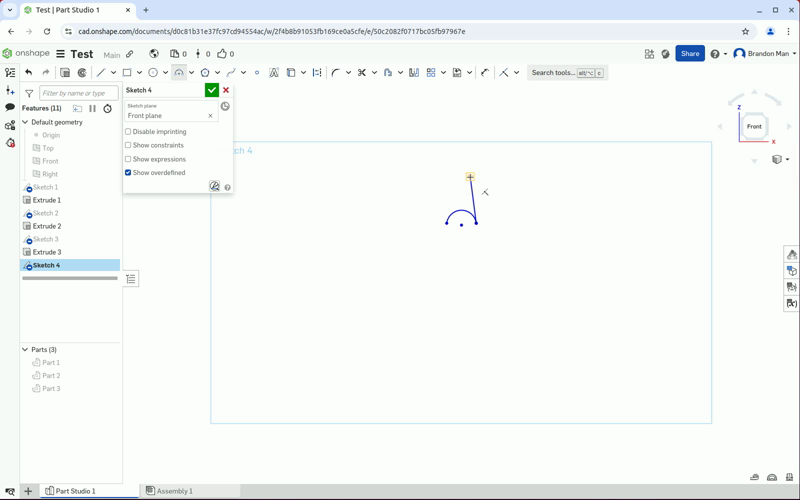
key_down(shift)
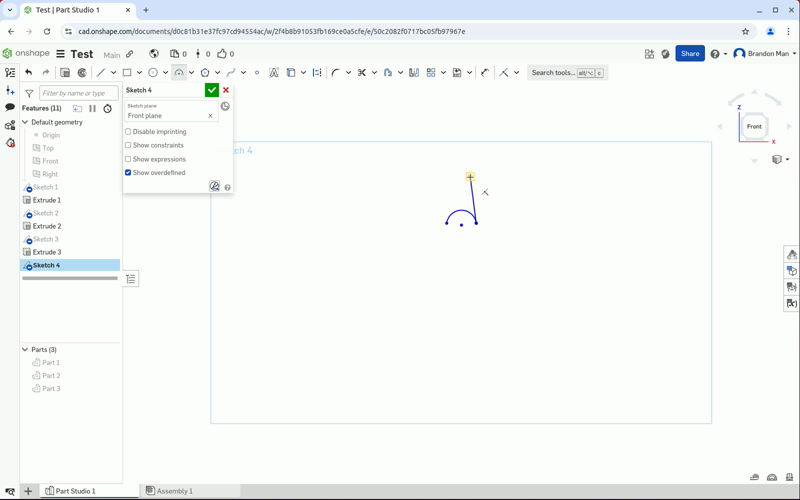
mouse_move(452, 176)
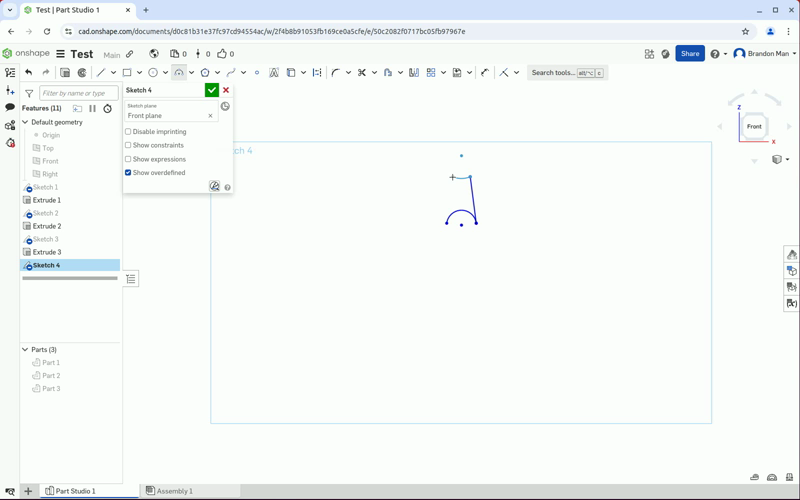
click(452, 176)
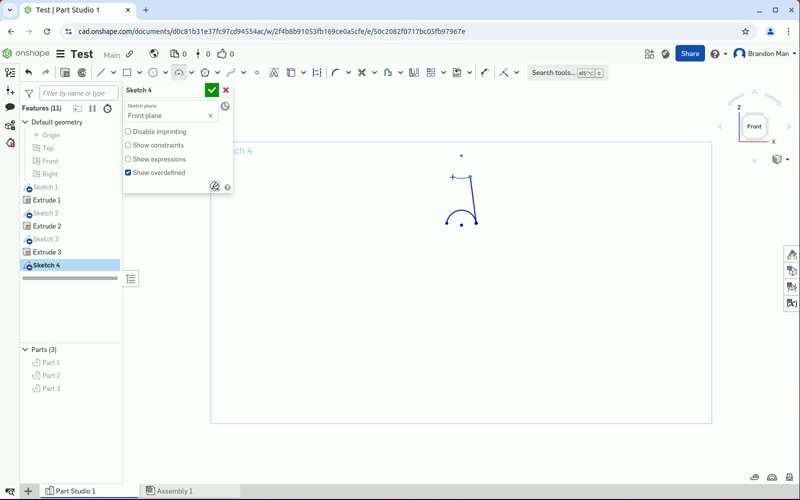
mouse_move(461, 186)
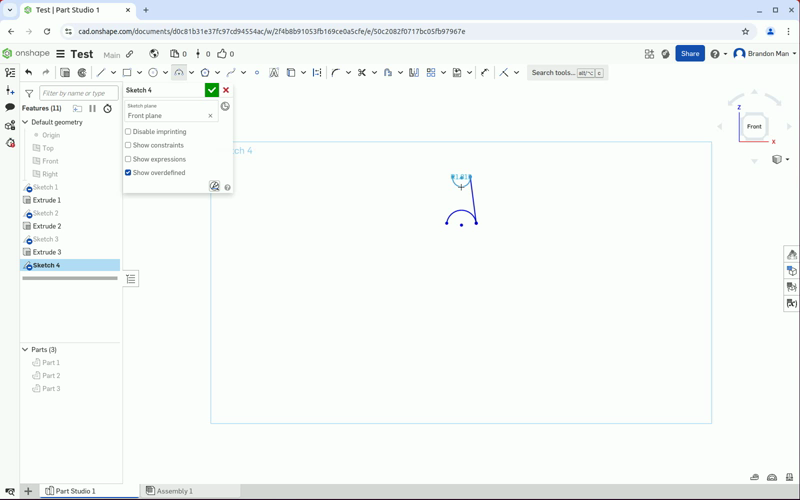
click(461, 186)
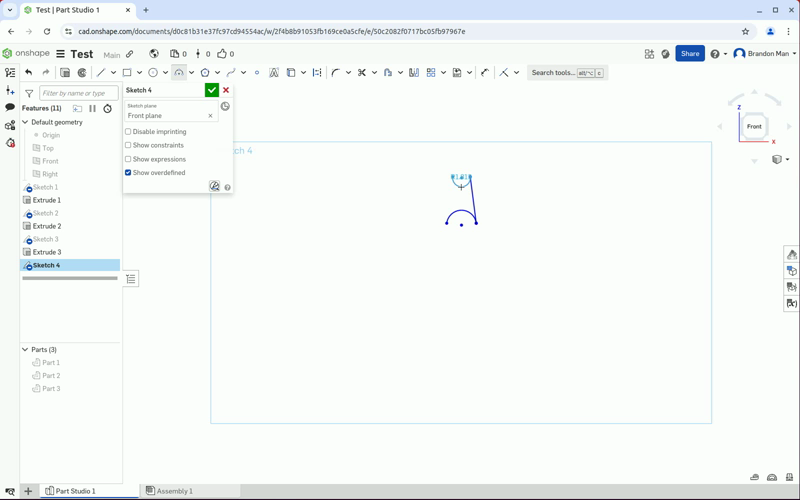
key_up(shift)
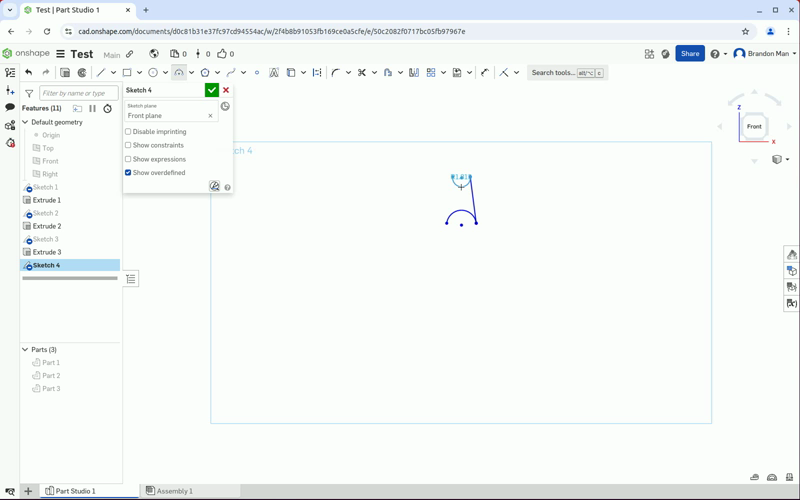
key(esc)
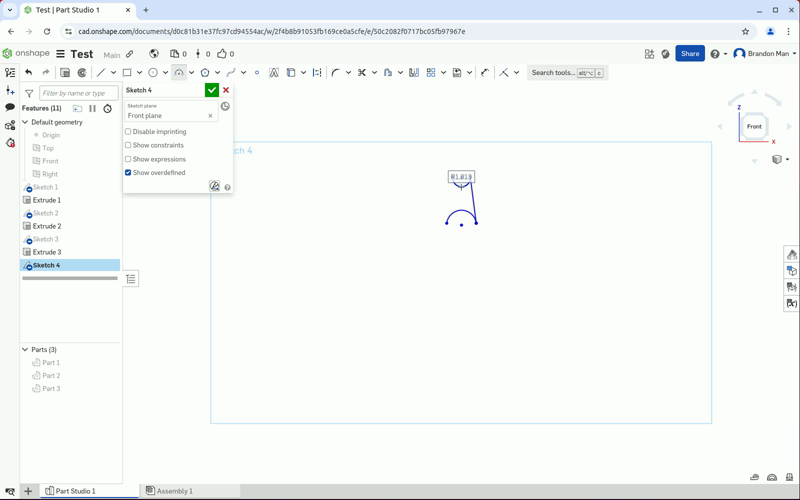
key(l)
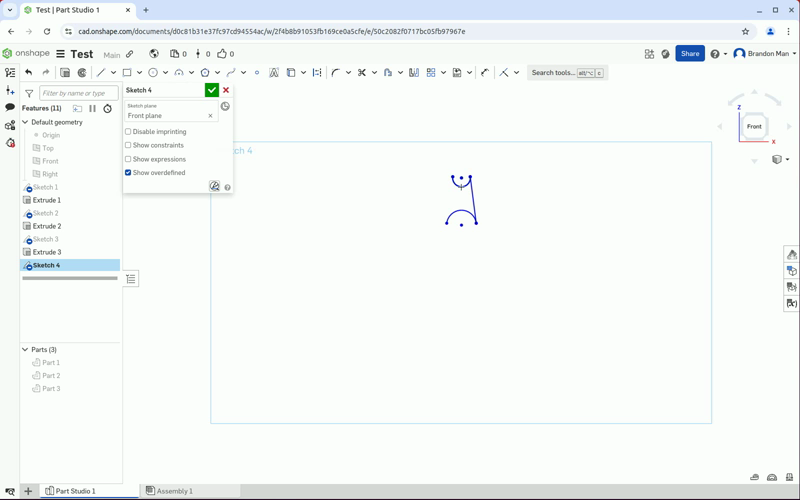
mouse_move(452, 176)
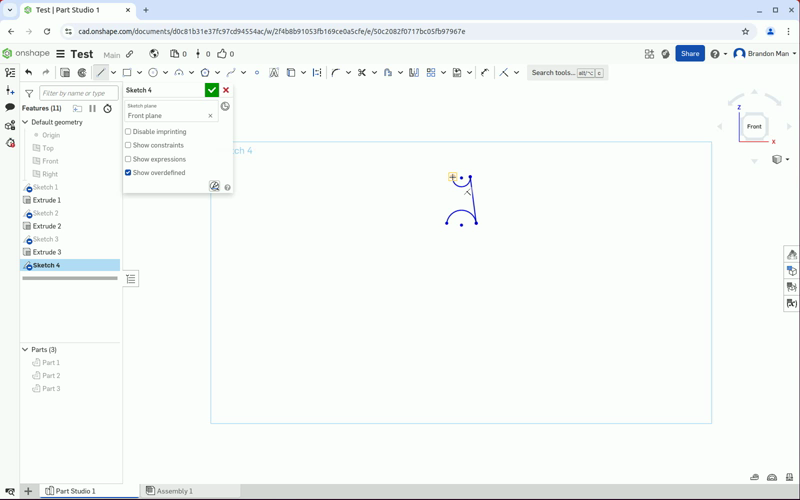
click(452, 176)
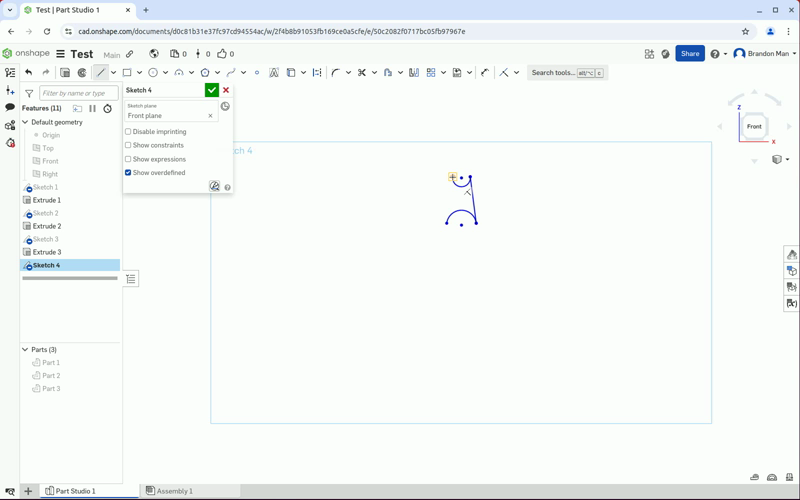
mouse_move(482, 176)
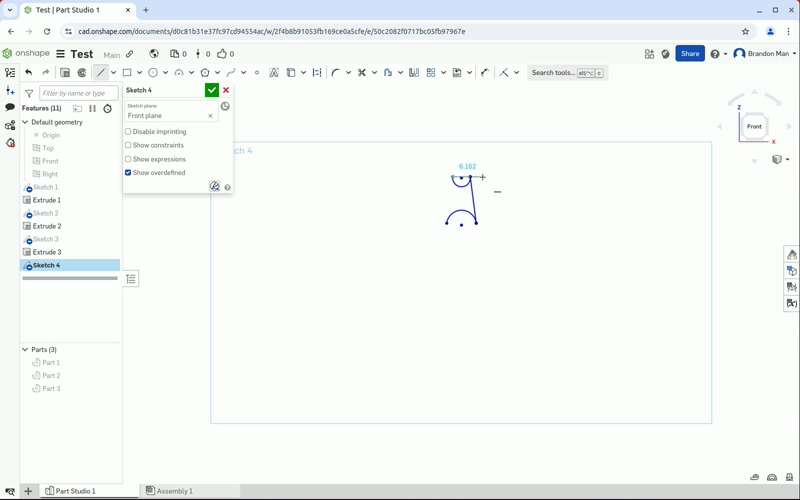
key_down(shift)
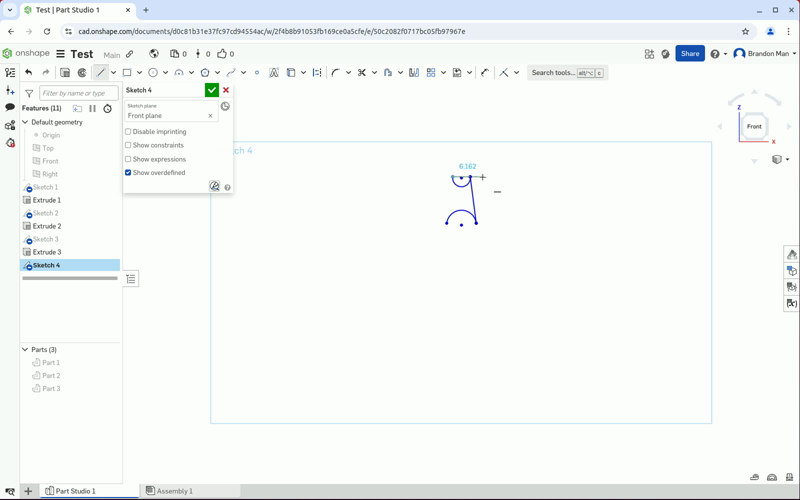
mouse_move(446, 223)
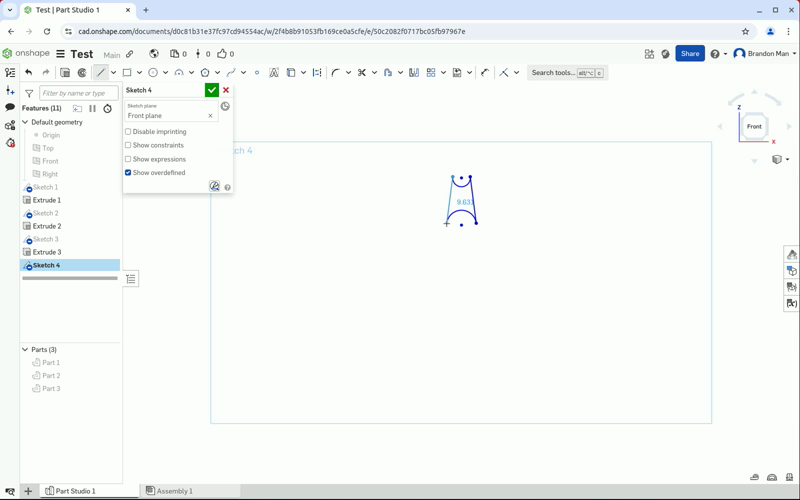
key_up(shift)
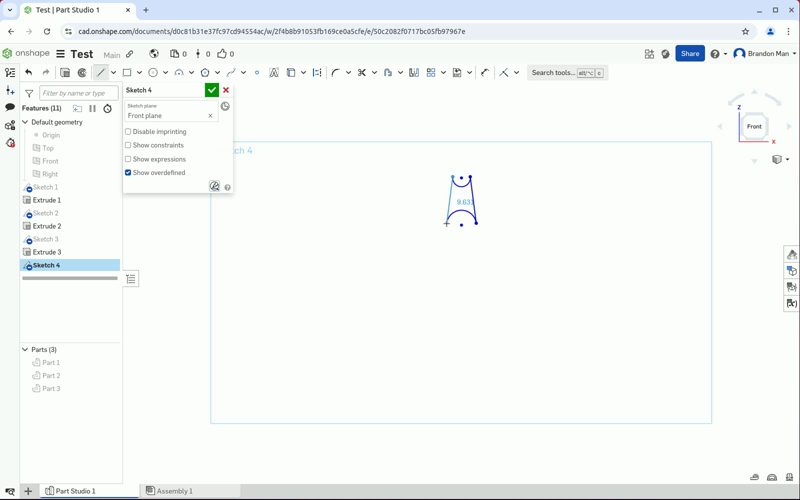
click(446, 223)
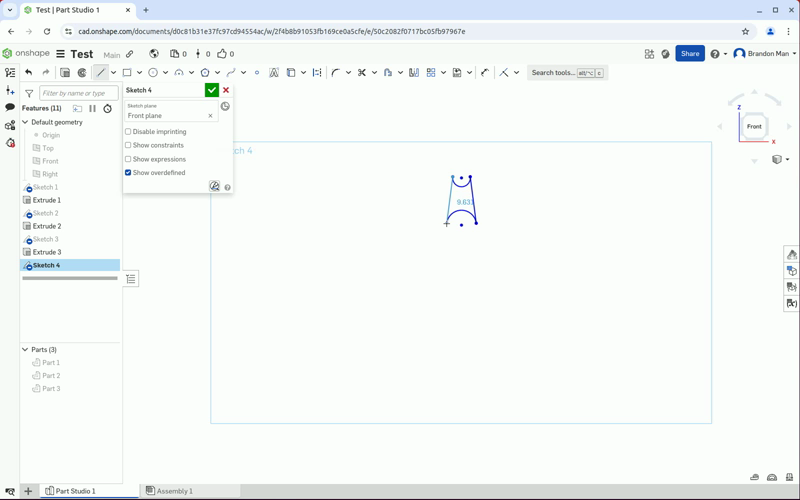
key(esc)
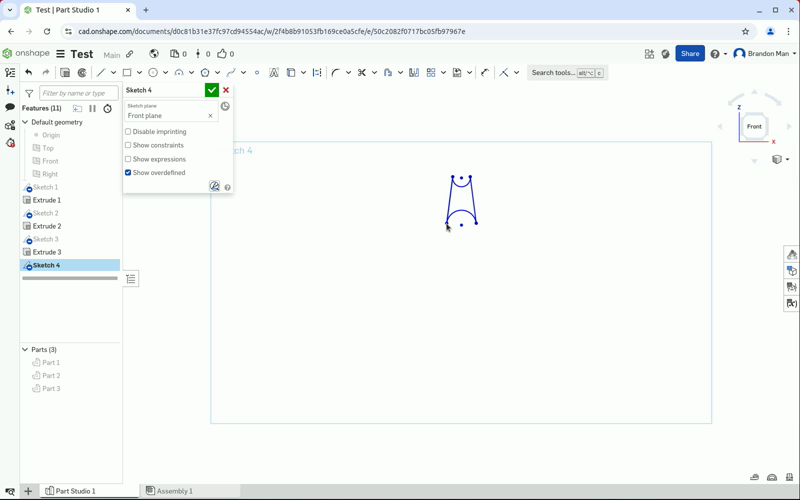
key(c)
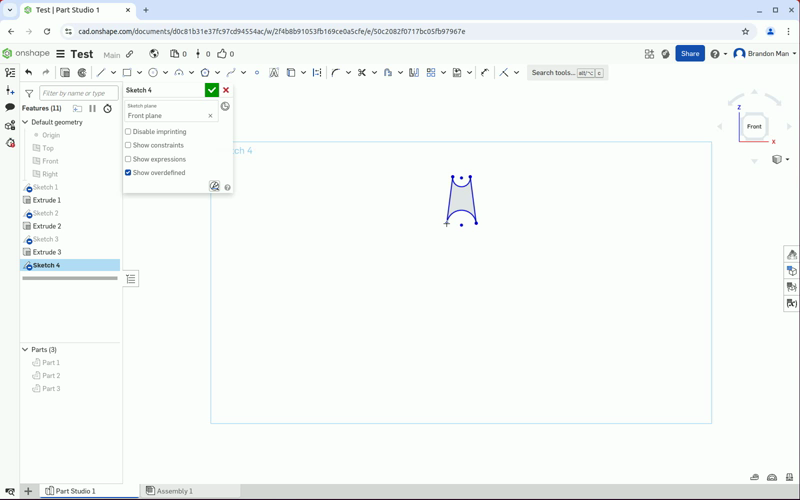
key_down(shift)
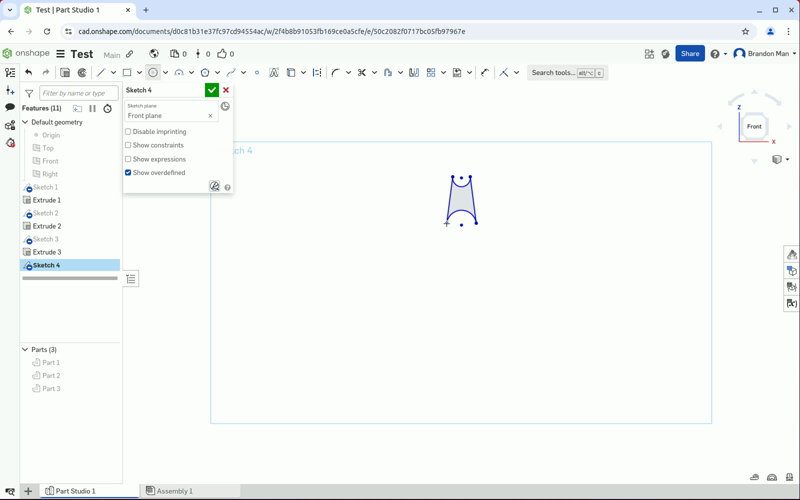
mouse_move(458, 191)
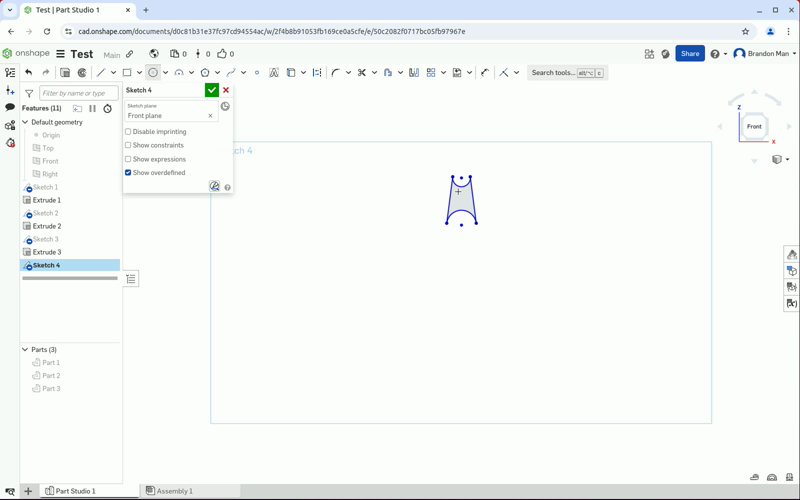
click(458, 191)
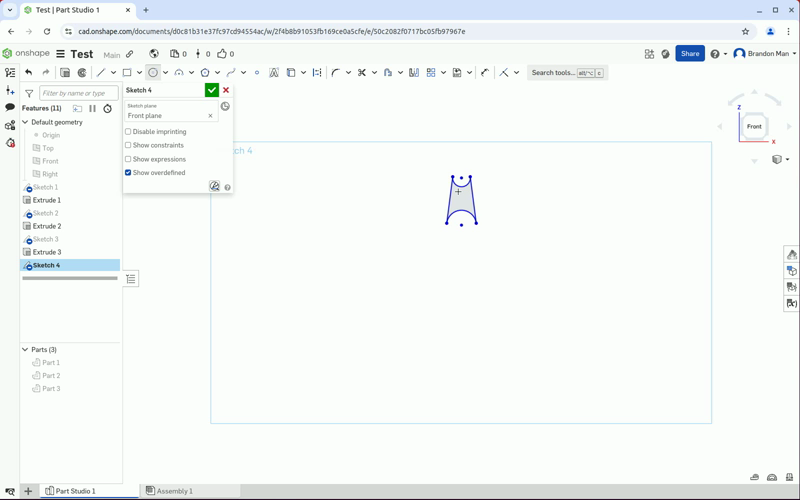
key_up(shift)
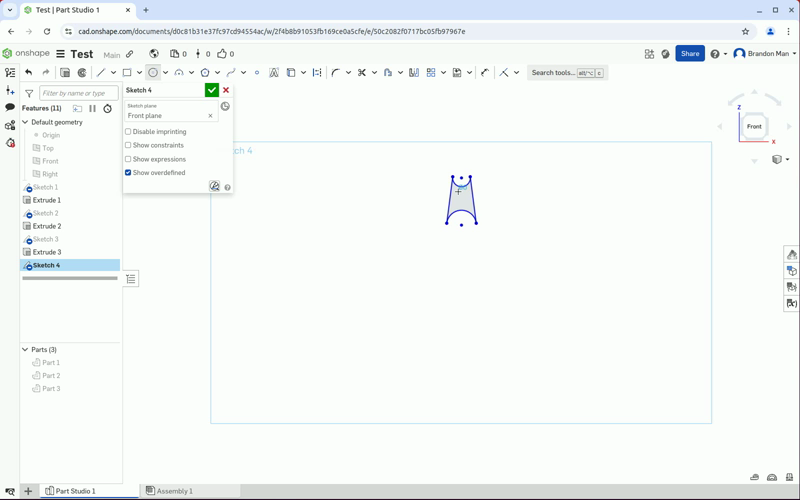
mouse_move(461, 191)
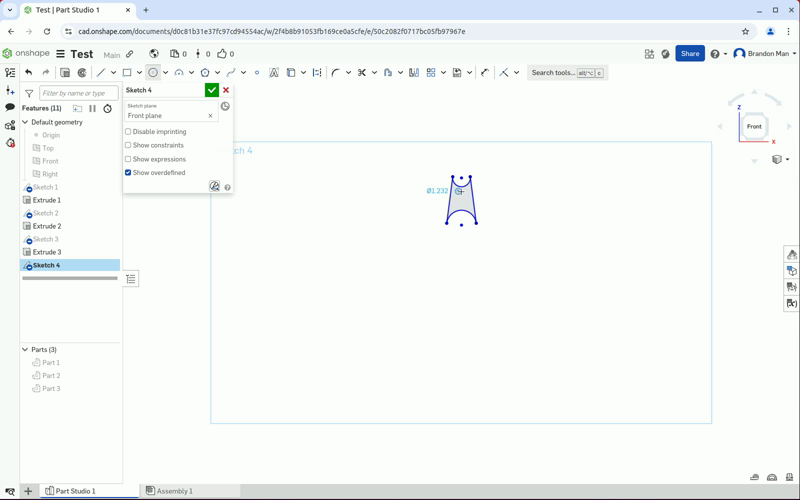
scroll(6)
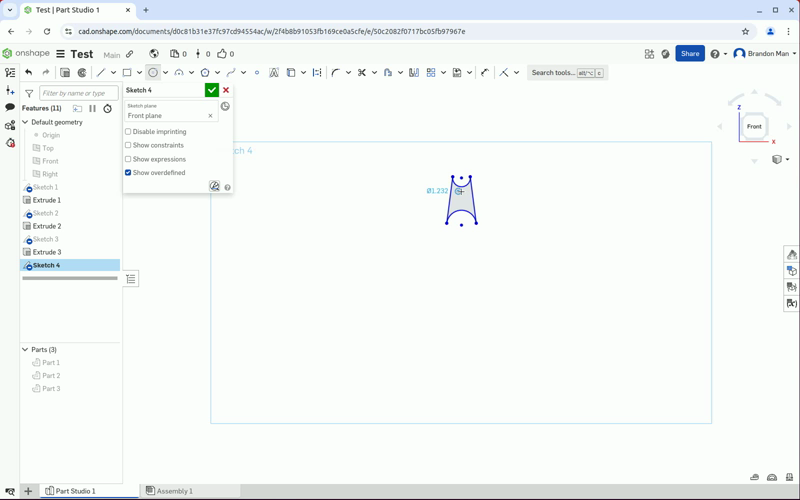
scroll(6)
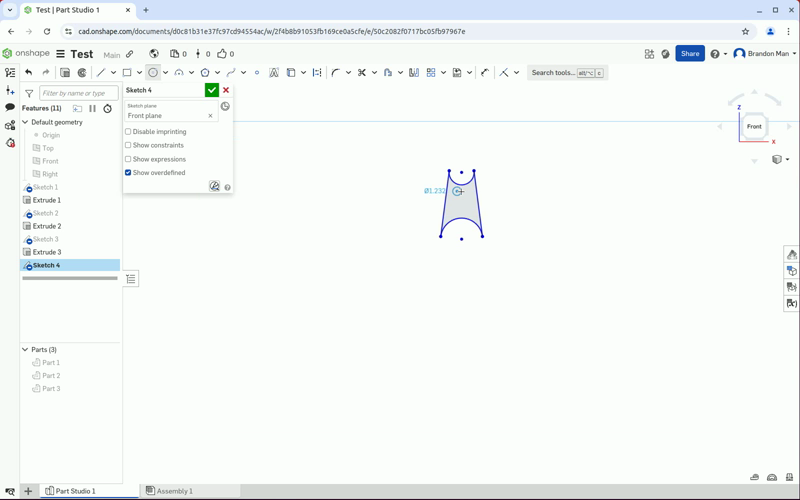
scroll(6)
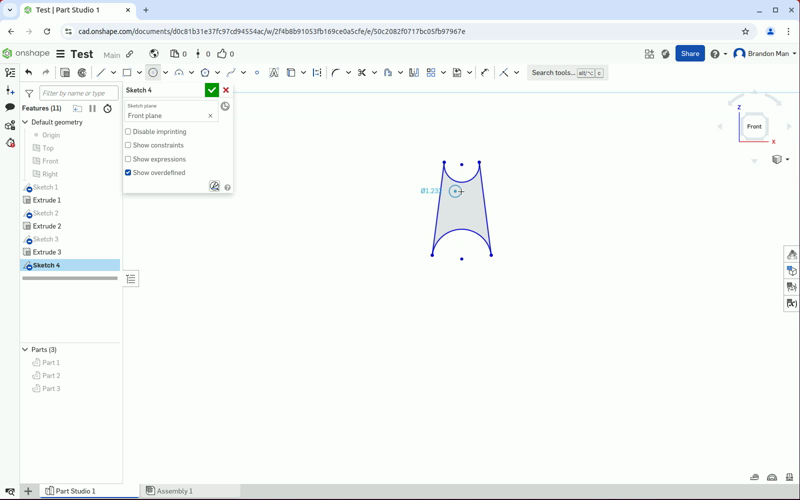
scroll(6)
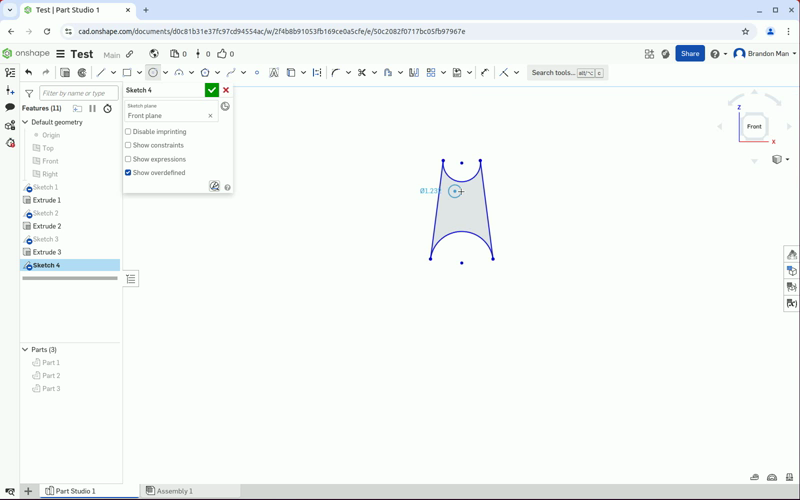
scroll(6)
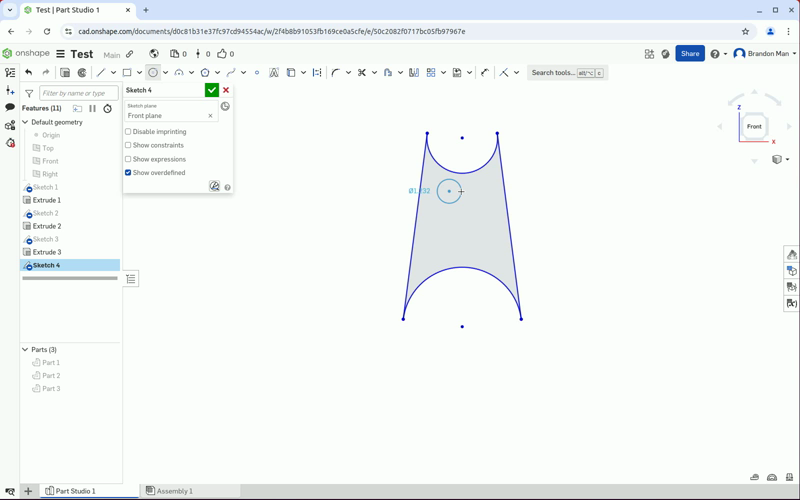
scroll(6)
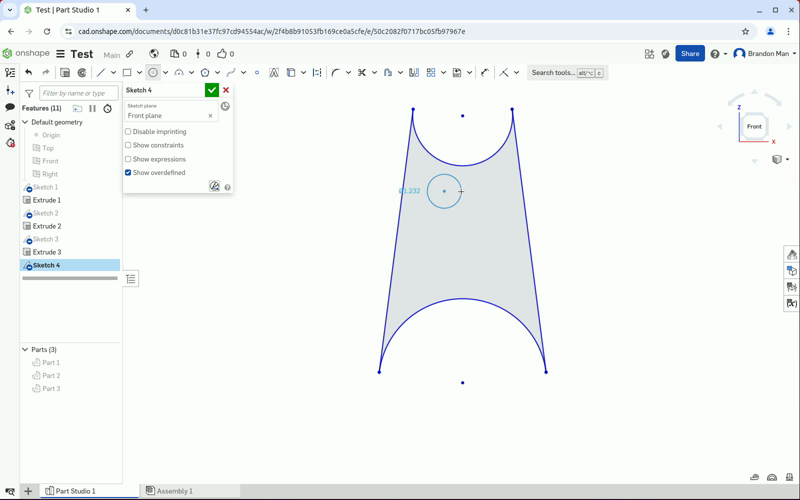
scroll(6)
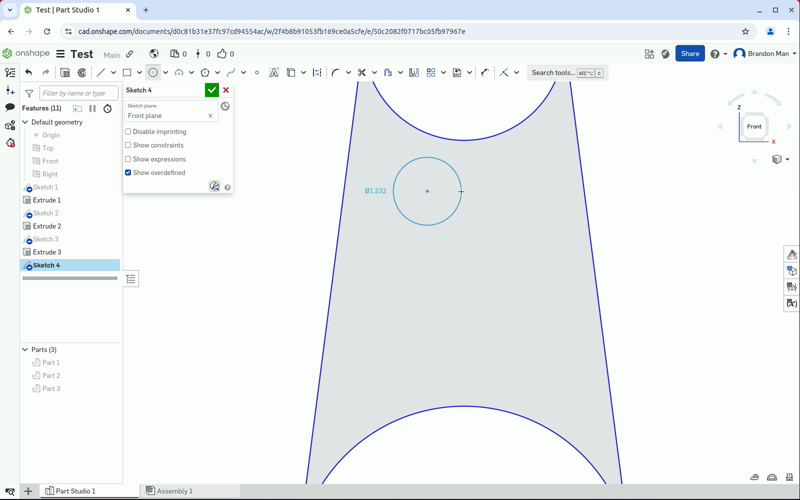
click(461, 191)
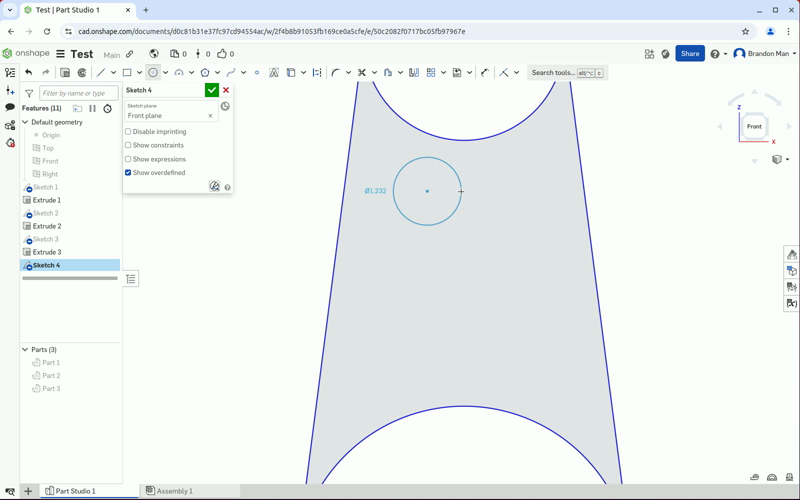
scroll(-6)
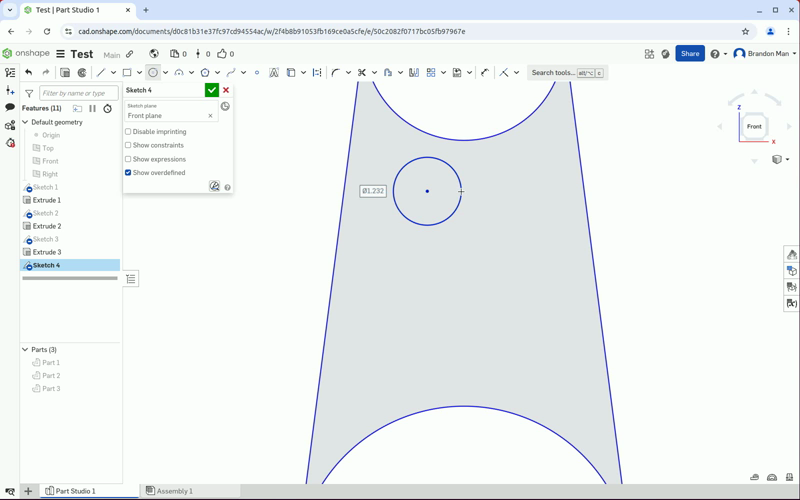
scroll(-6)
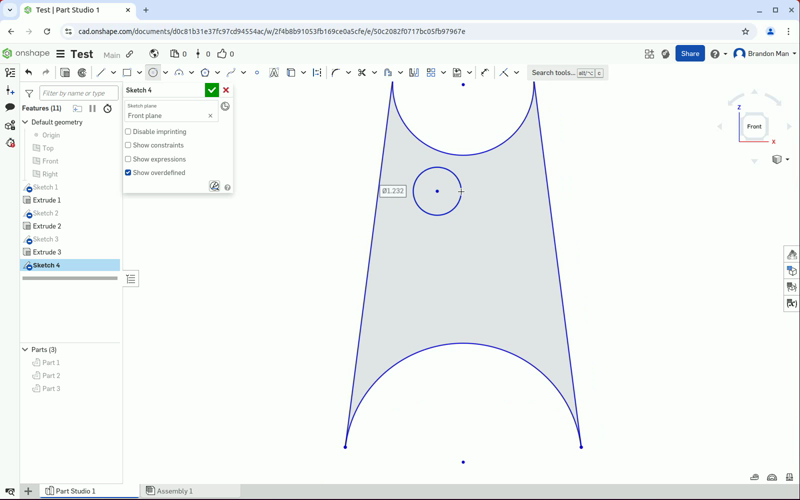
scroll(-6)
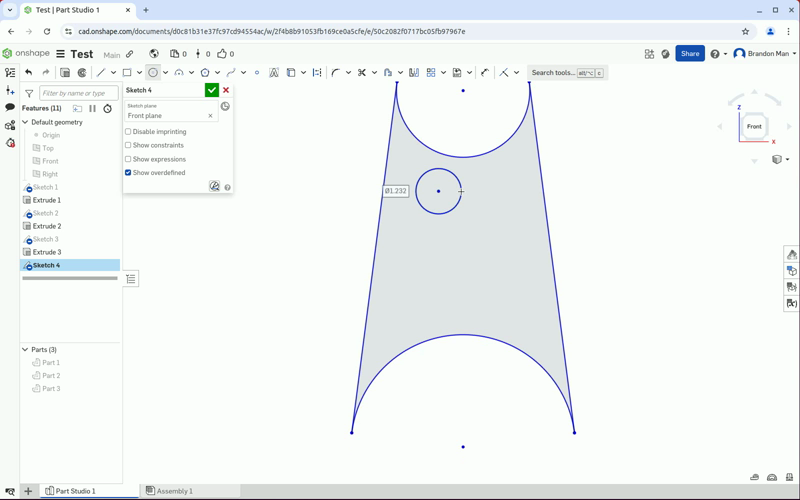
scroll(-6)
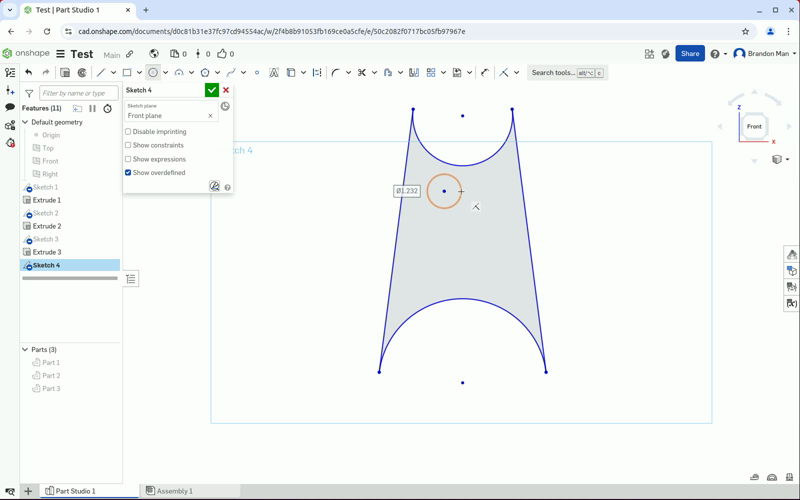
scroll(-6)
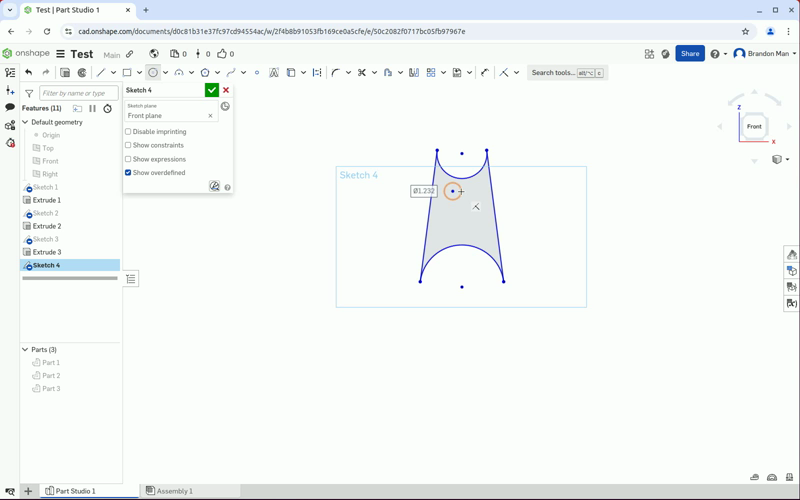
scroll(-6)
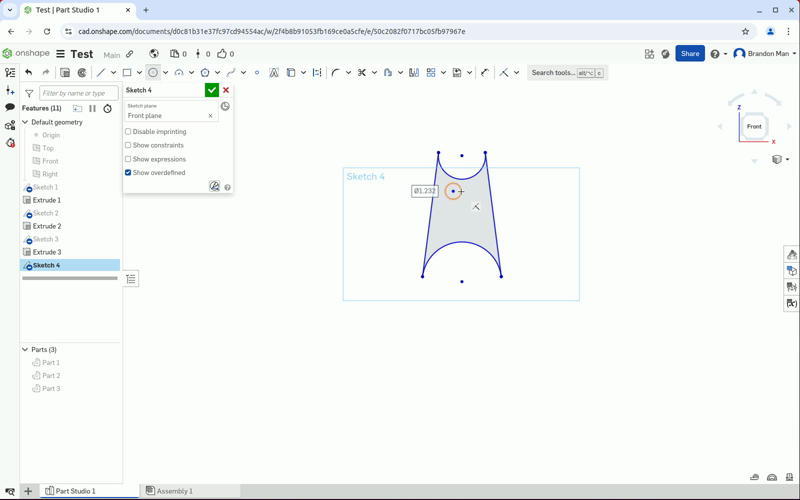
scroll(-6)
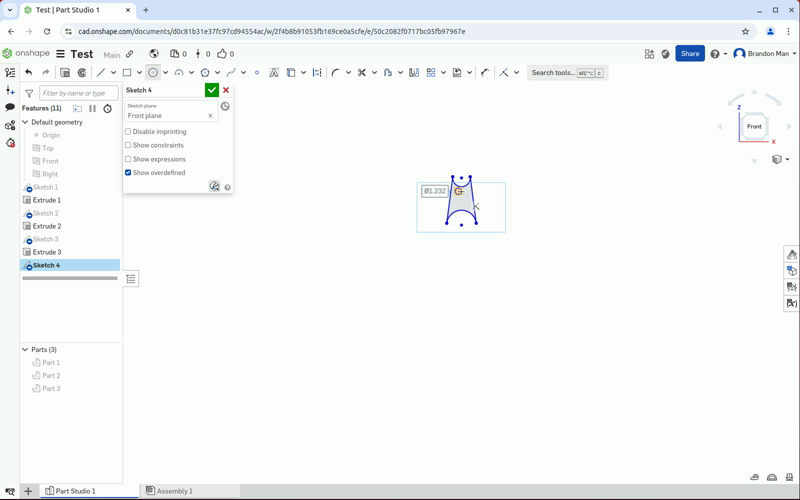
key(esc)
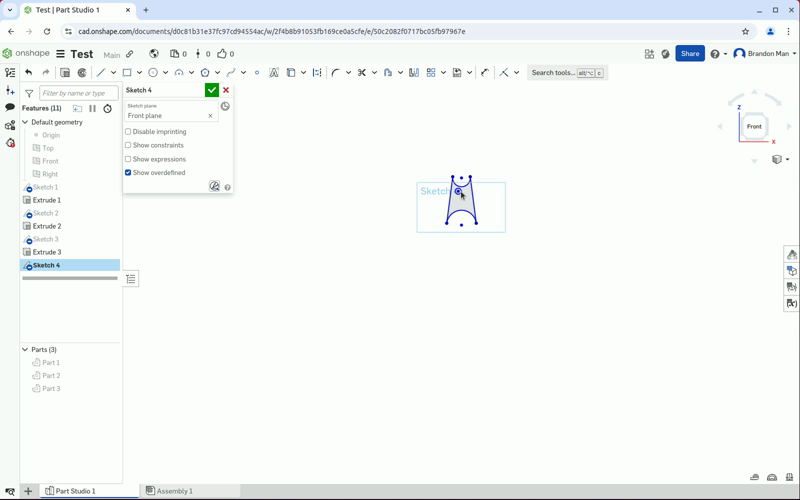
mouse_move(457, 196)
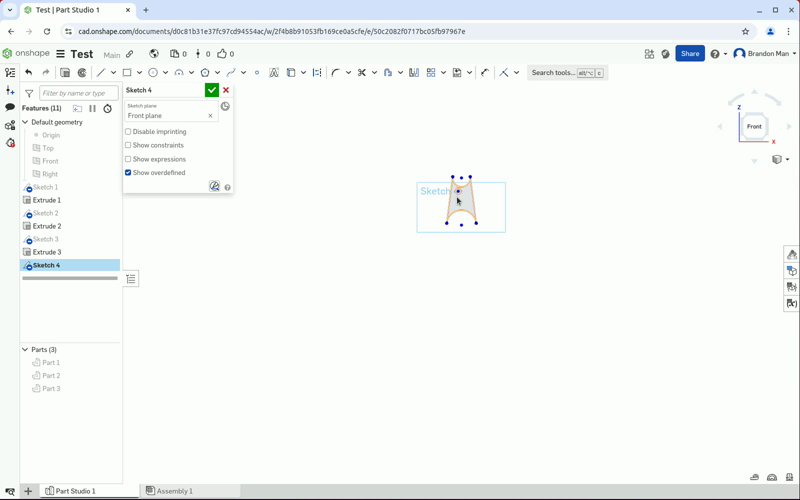
scroll(6)
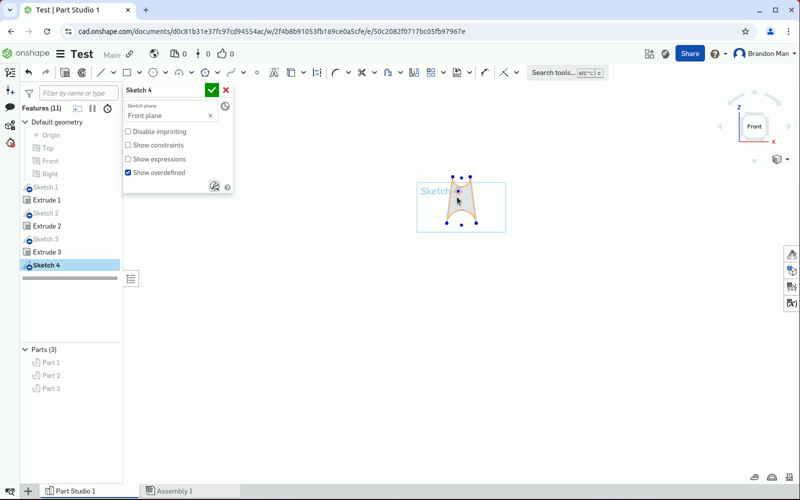
scroll(6)
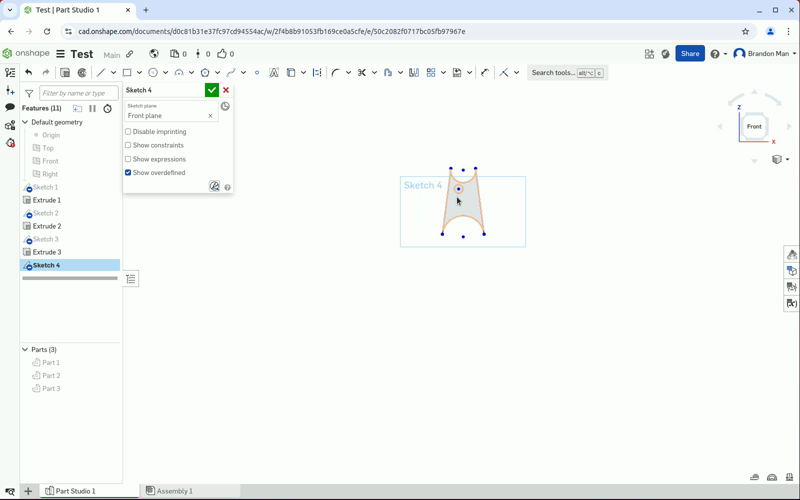
scroll(6)
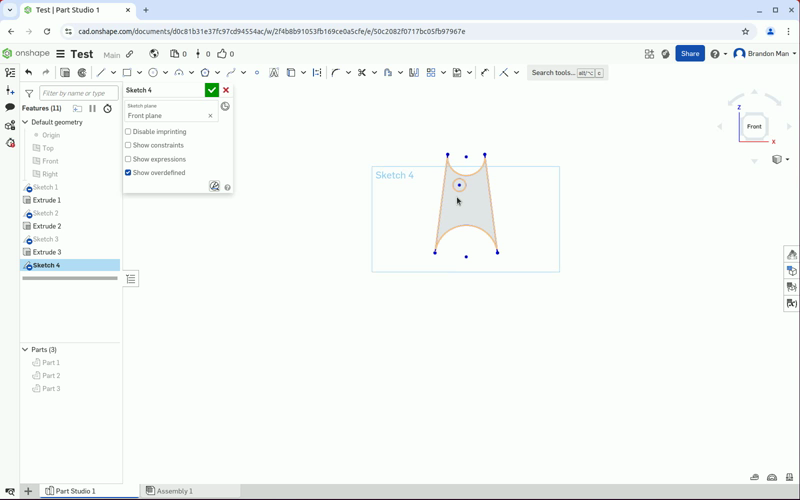
scroll(6)
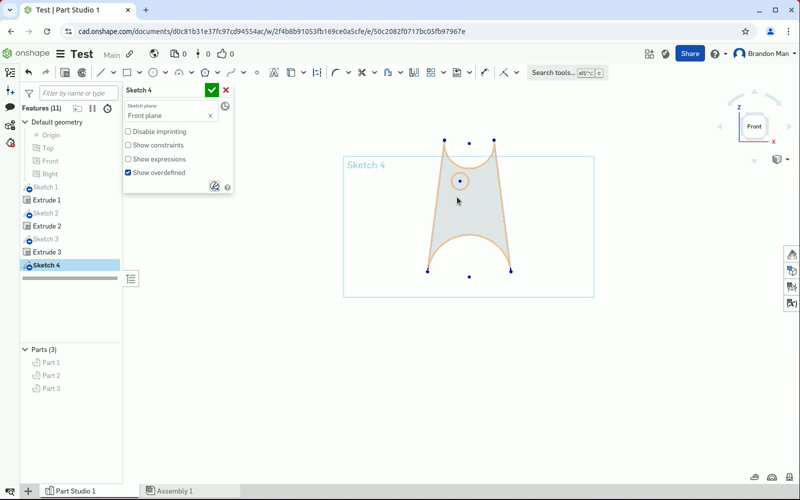
scroll(6)
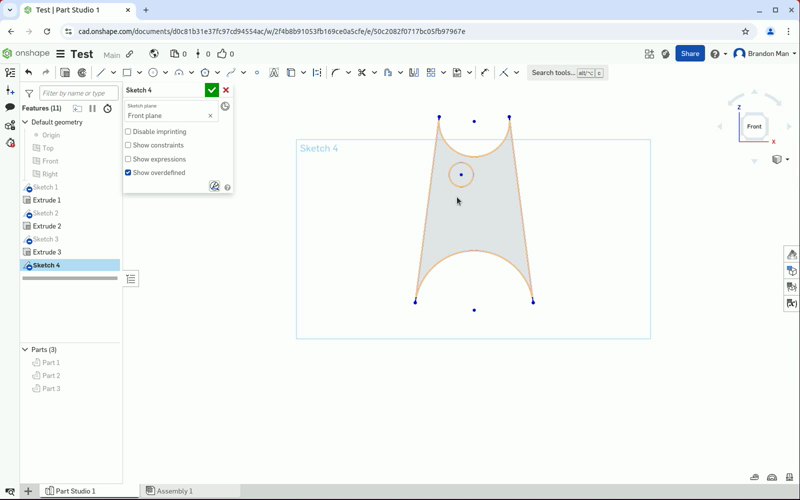
scroll(6)
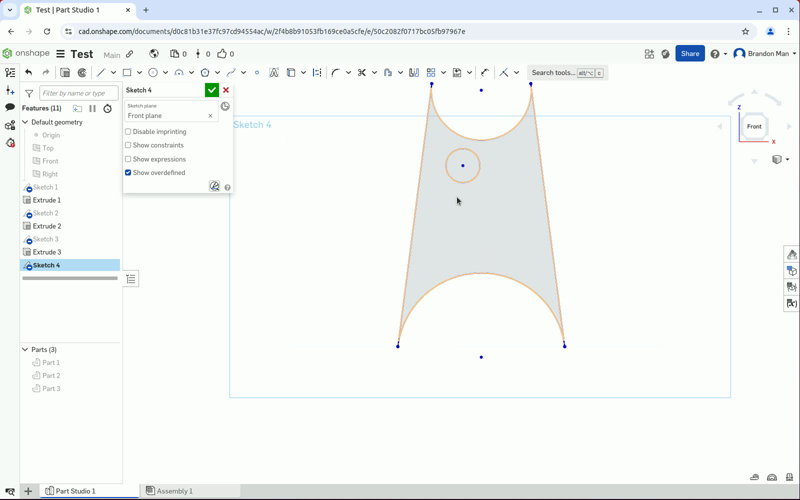
scroll(6)
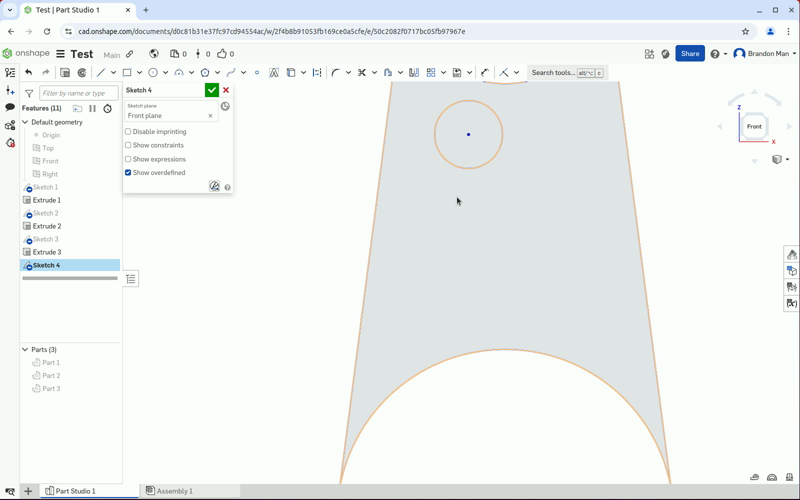
click(457, 196)
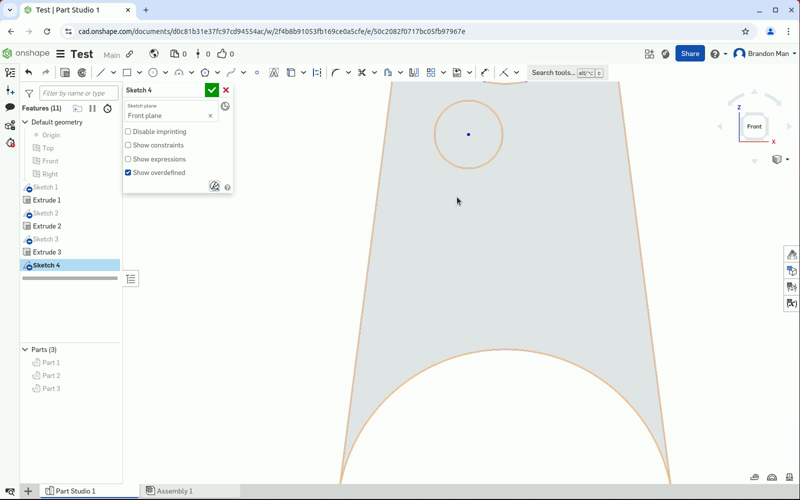
scroll(-6)
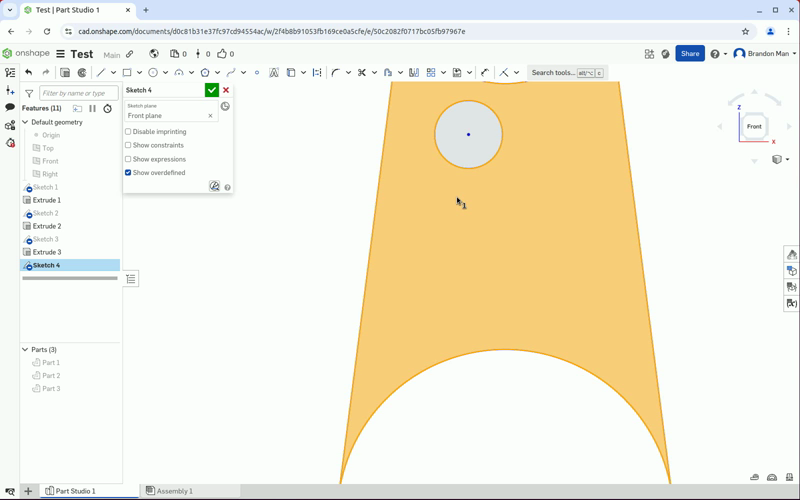
scroll(-6)
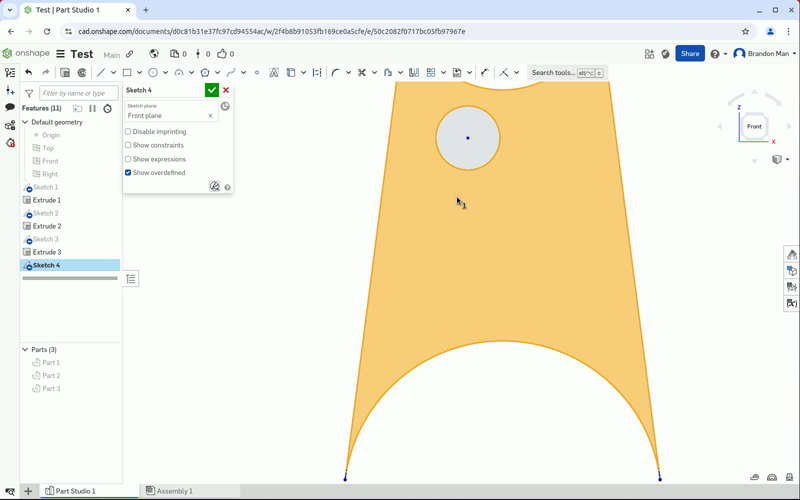
scroll(-6)
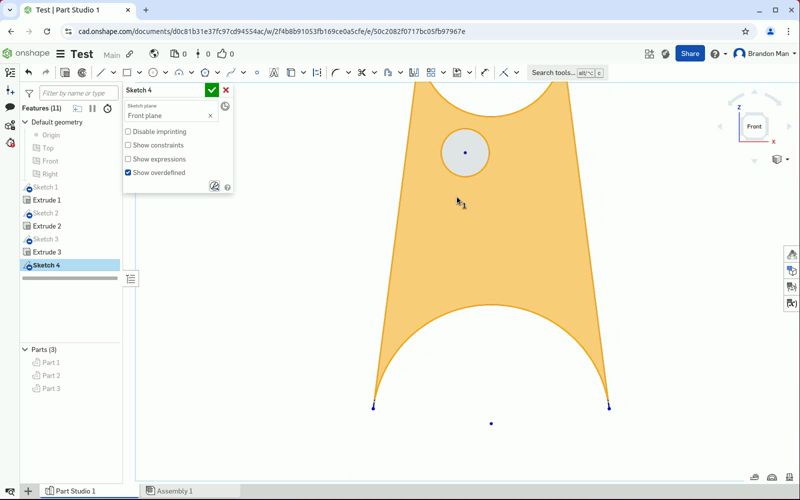
scroll(-6)
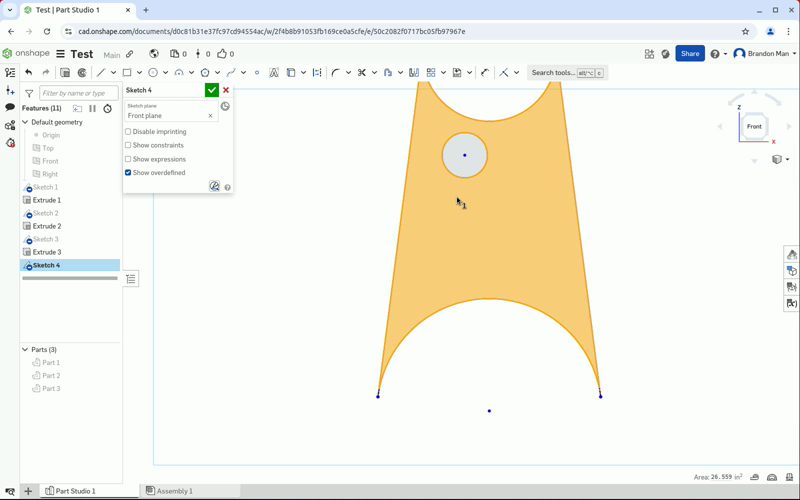
scroll(-6)
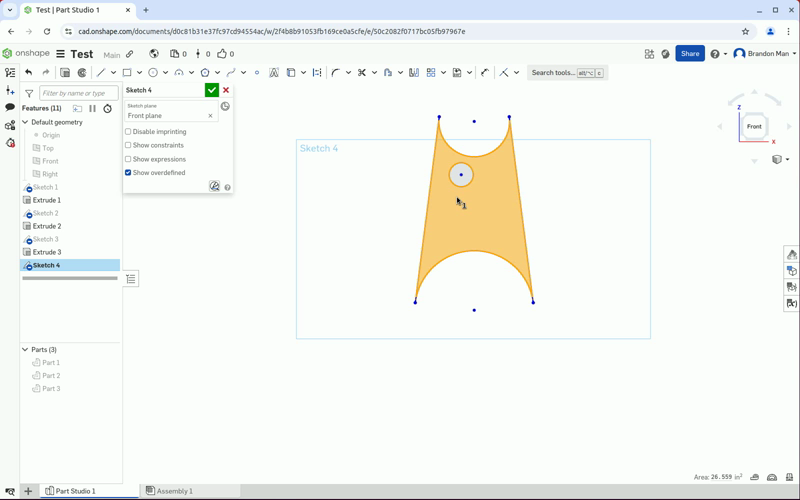
scroll(-6)
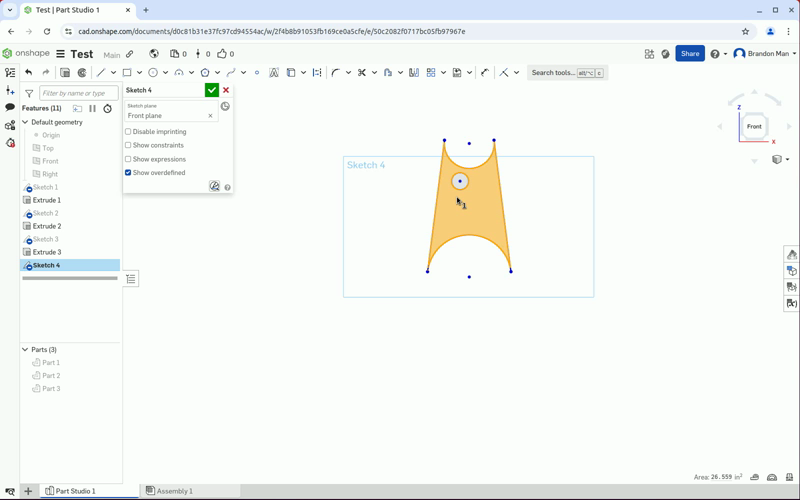
scroll(-6)
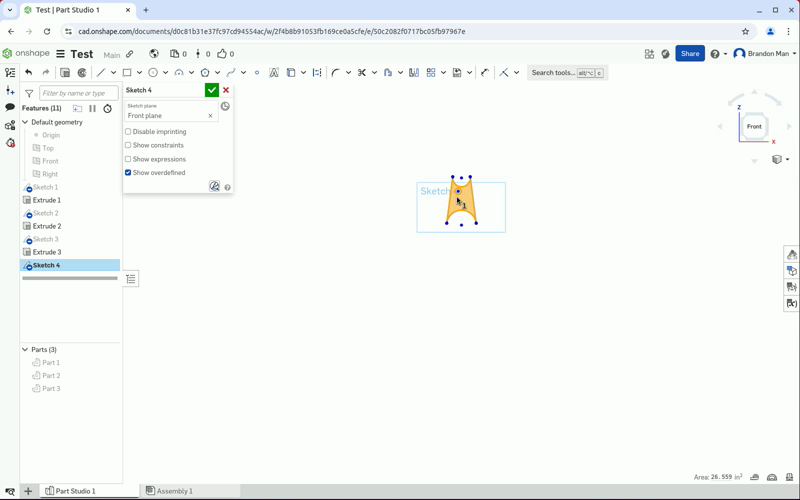
mouse_move(73, 352)
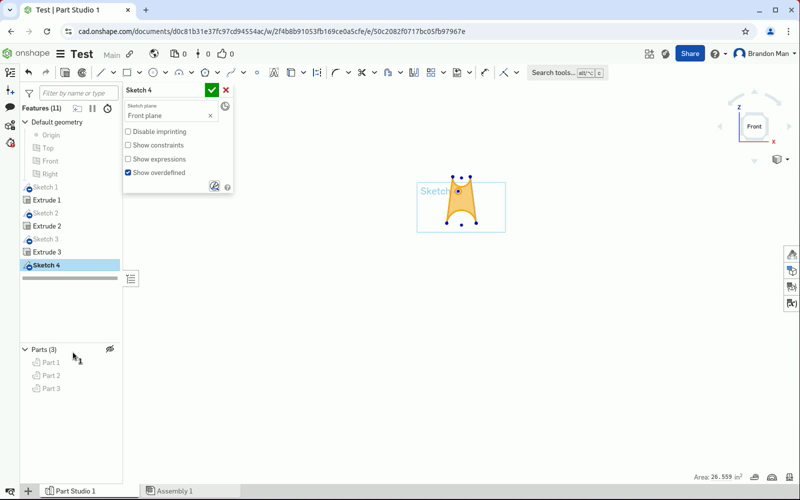
key(shift+y)
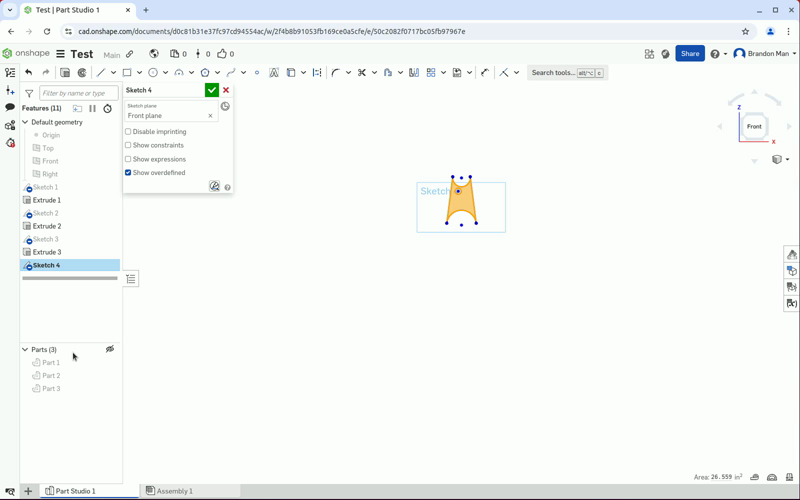
key(shift+e)
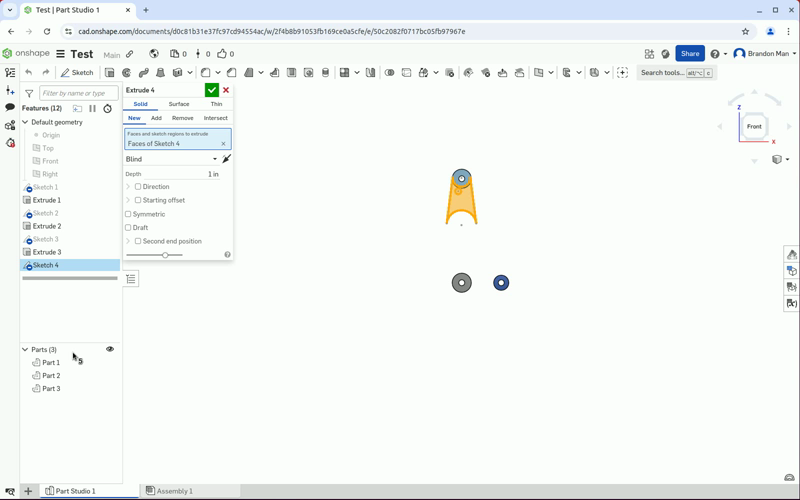
mouse_move(143, 106)
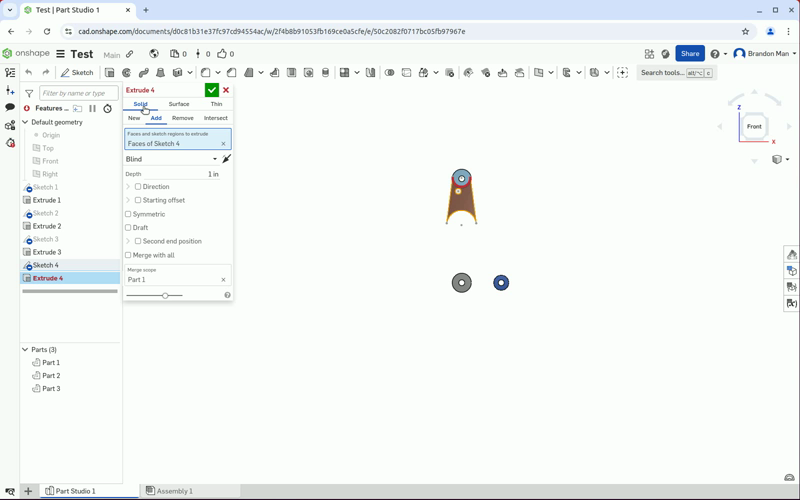
click(143, 106)
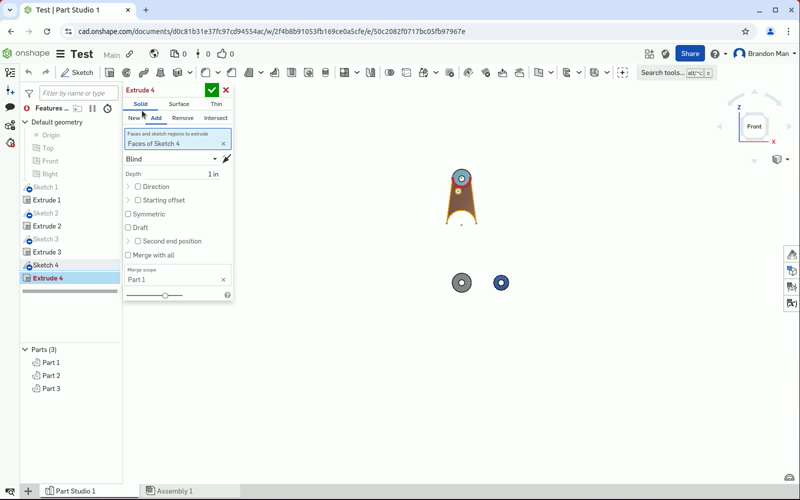
mouse_move(137, 120)
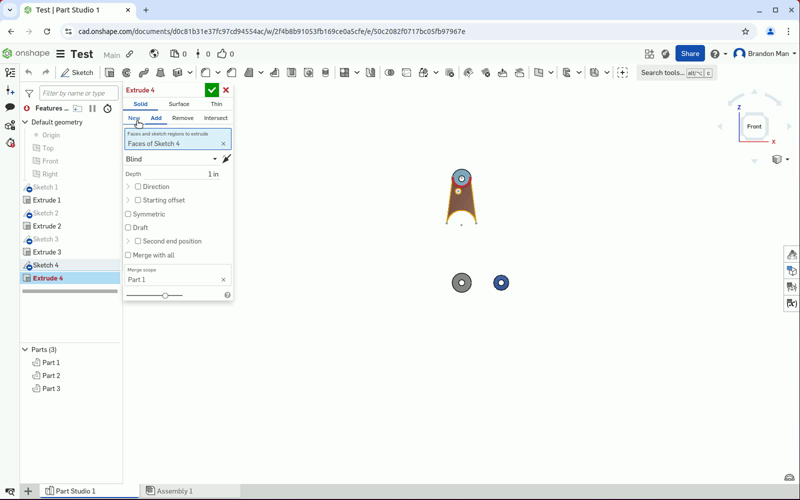
click(137, 120)
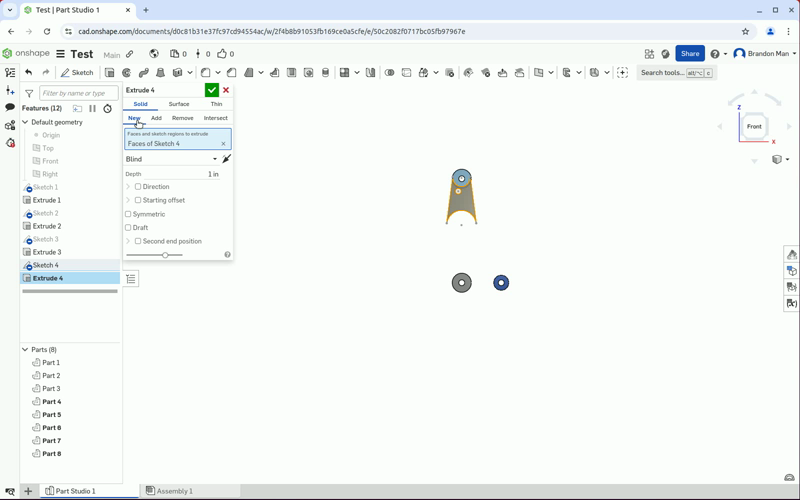
key(tab, 4)
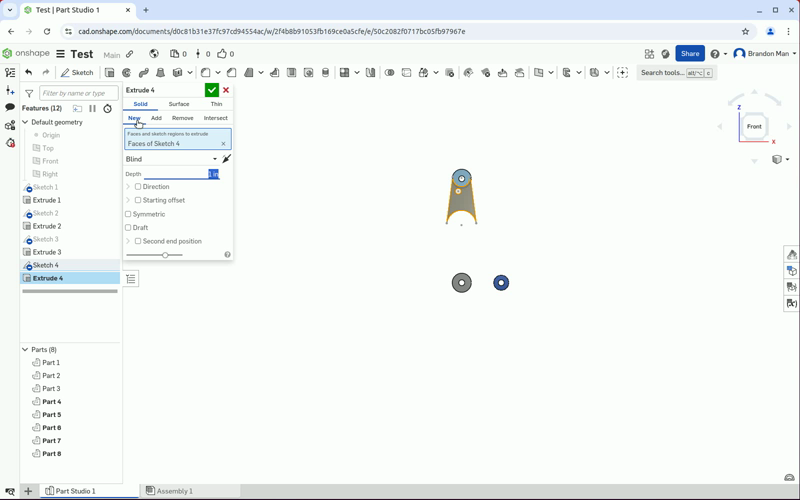
text(0.481)
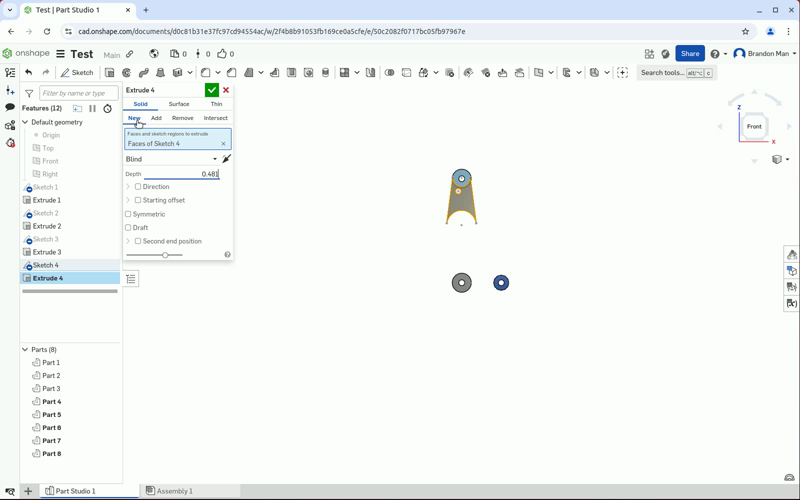
key(enter)
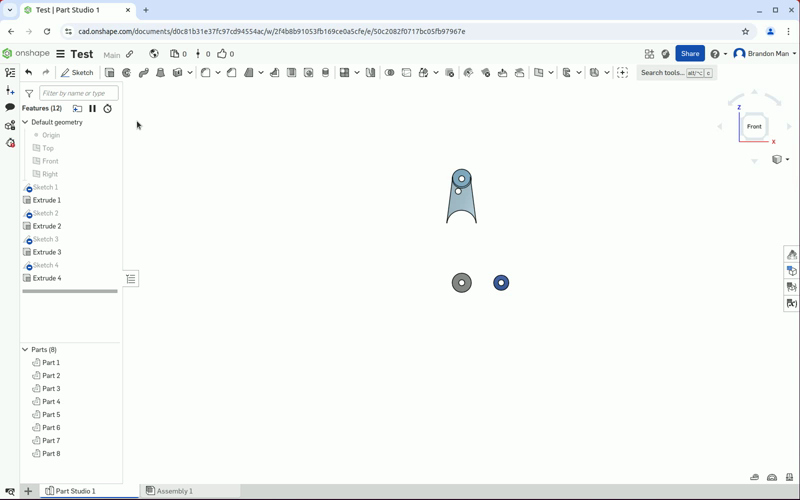
key(shift+h)
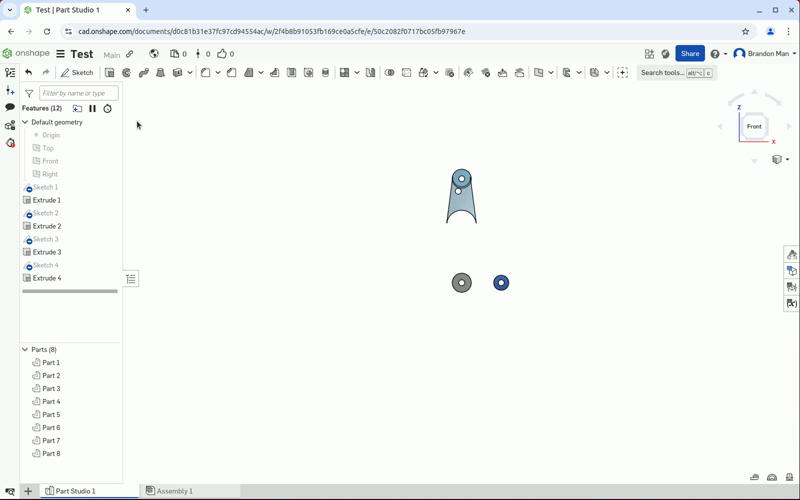
key(shift+h)
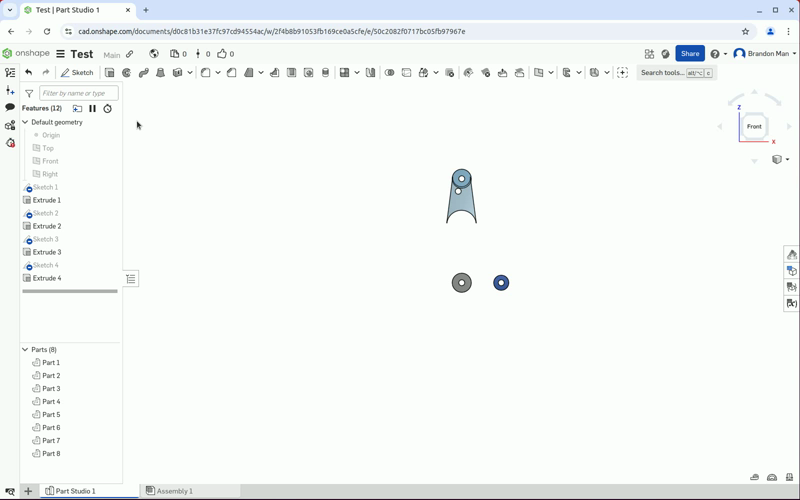
mouse_move(73, 189)
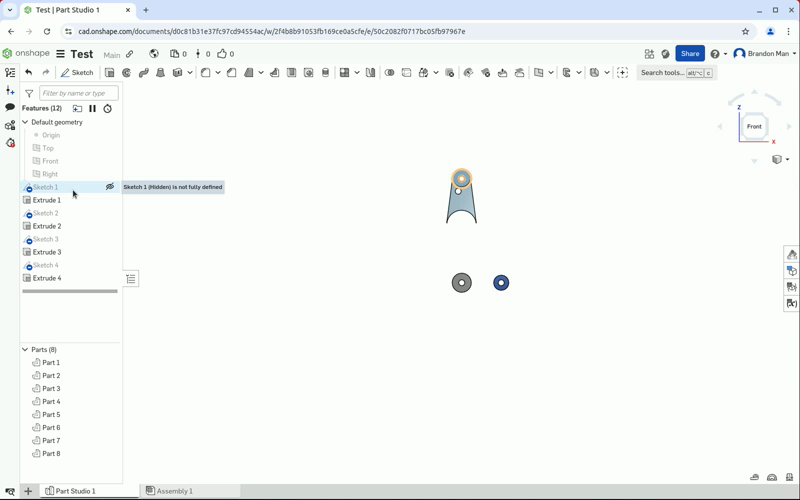
click(73, 189)
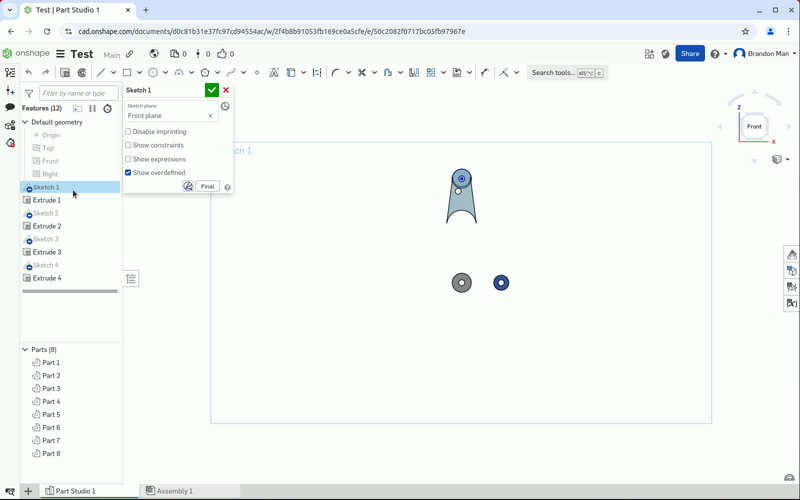
mouse_move(229, 92)
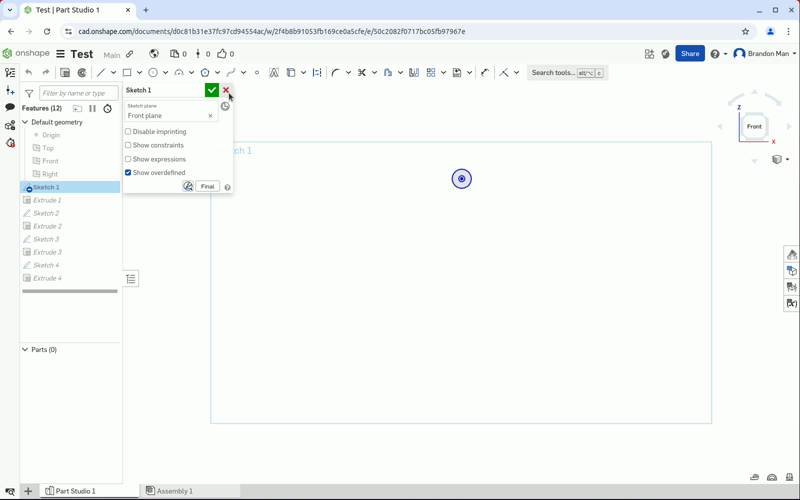
click(229, 92)
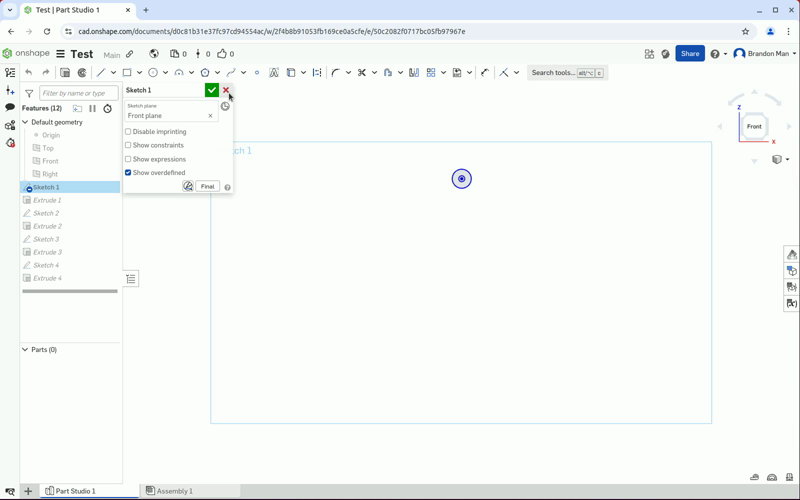
key(shift+s)
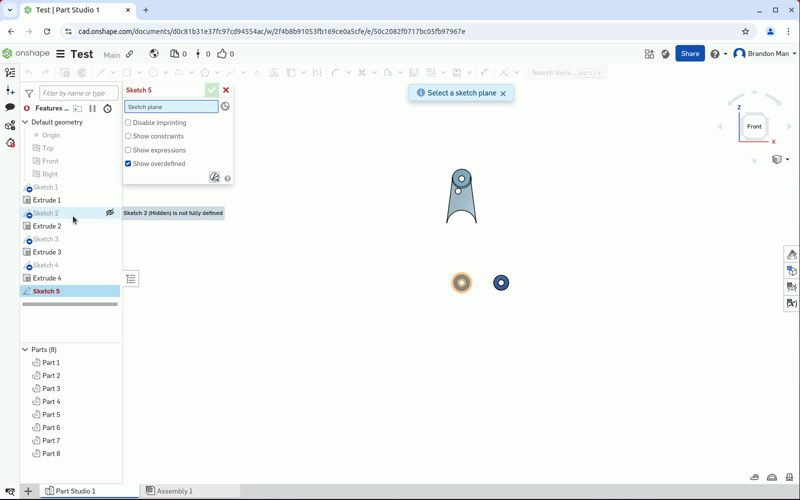
scroll(3)
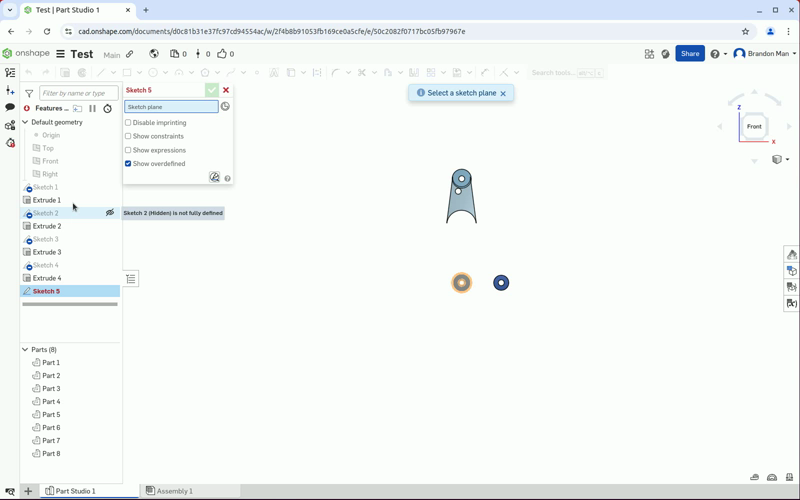
mouse_move(73, 163)
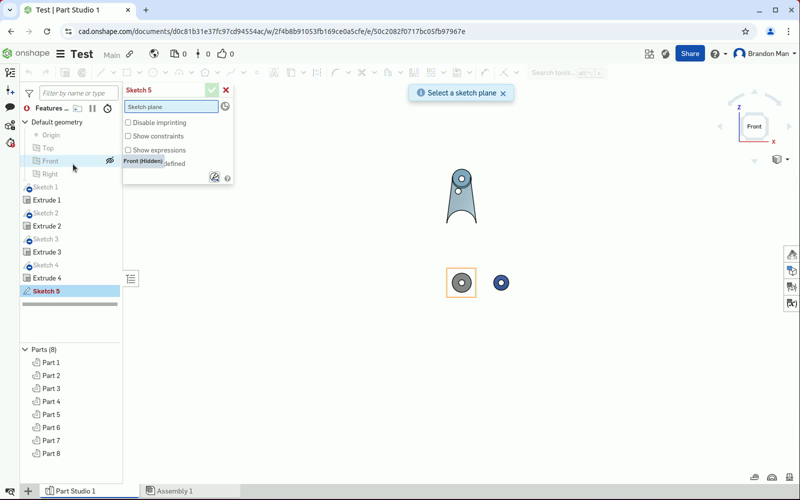
click(73, 163)
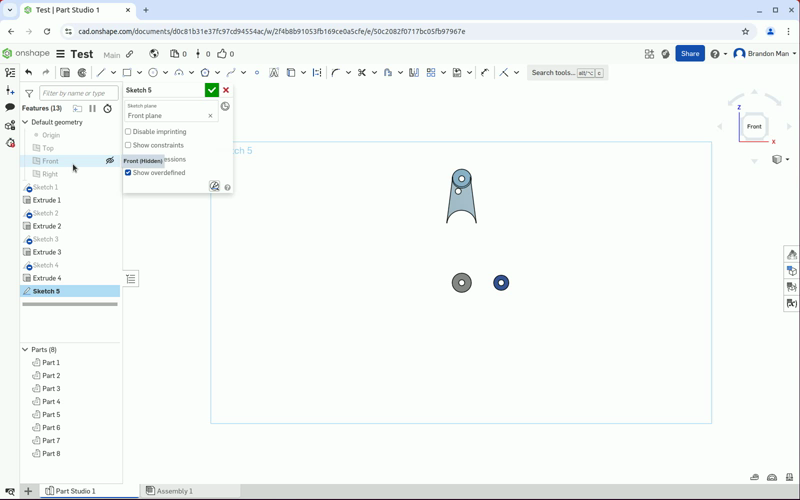
mouse_move(73, 352)
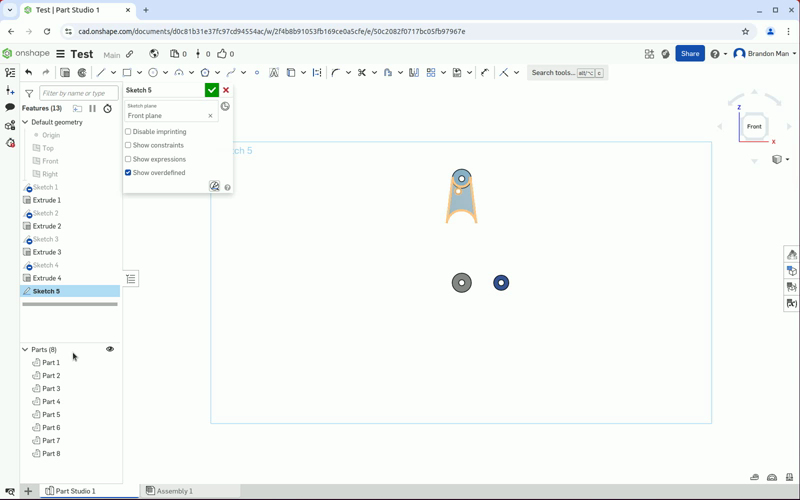
key(y)
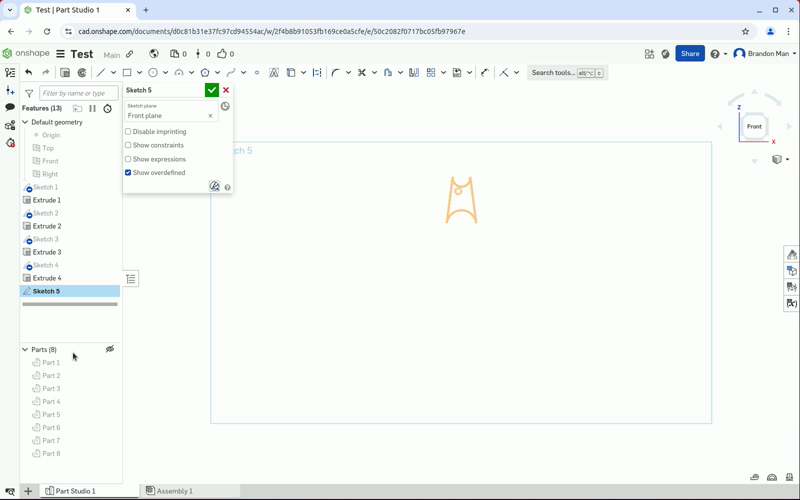
key(l)
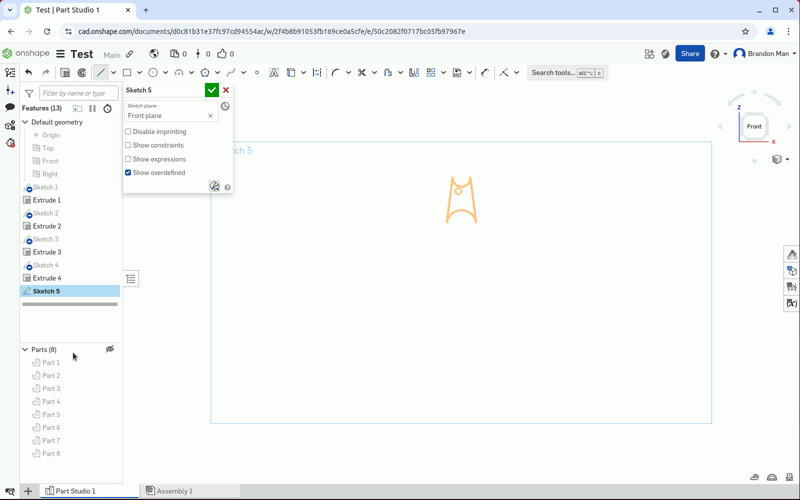
key_down(shift)
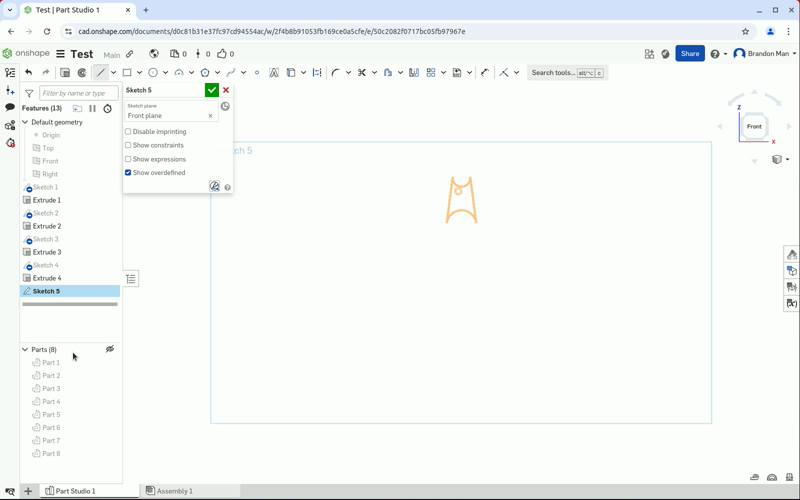
mouse_move(446, 226)
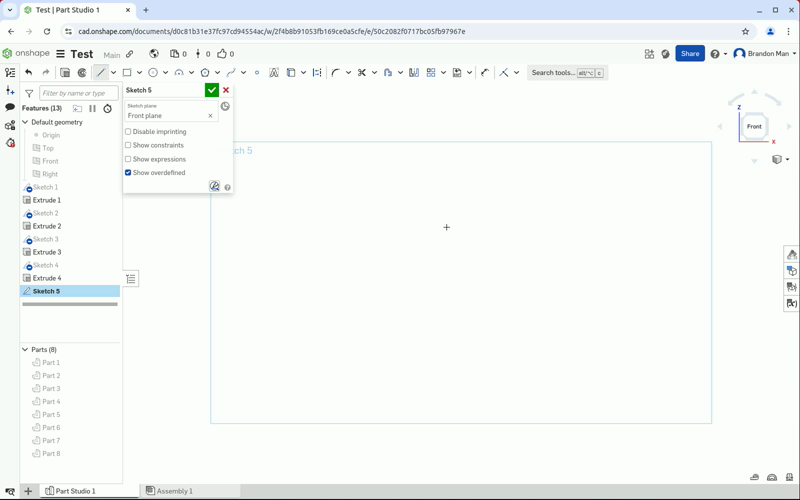
click(446, 226)
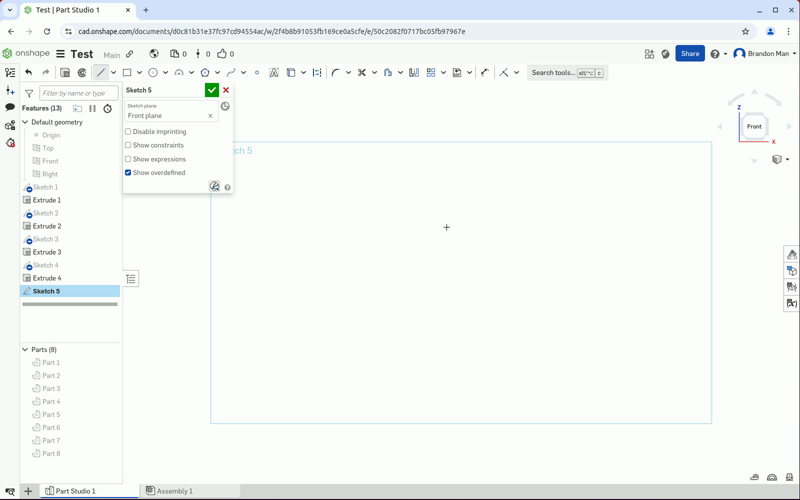
key_up(shift)
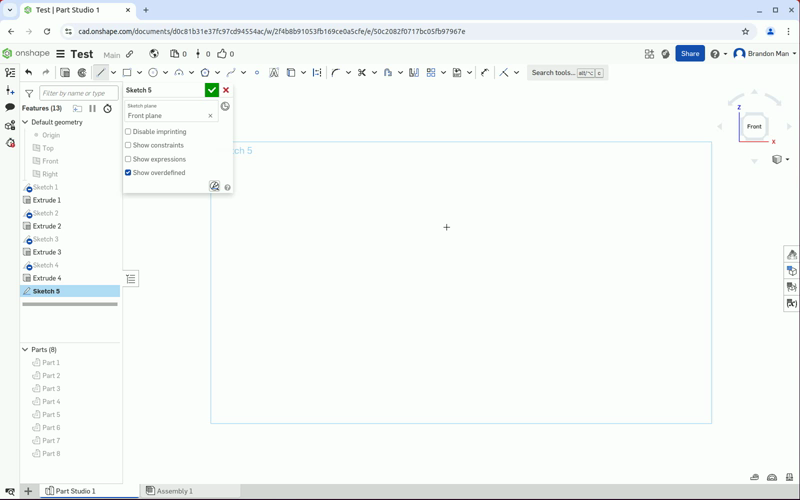
key_down(shift)
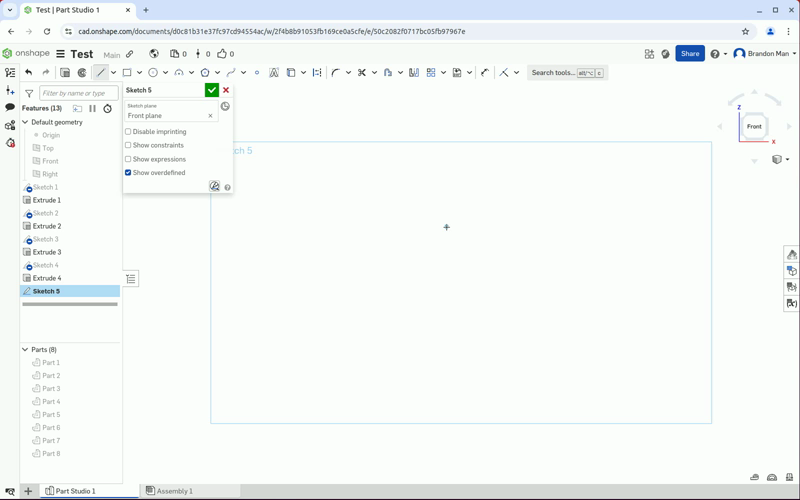
mouse_move(476, 226)
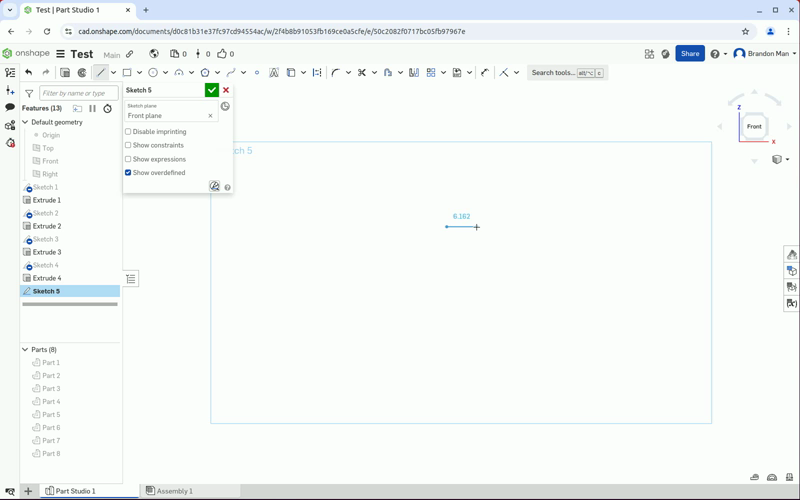
mouse_move(452, 284)
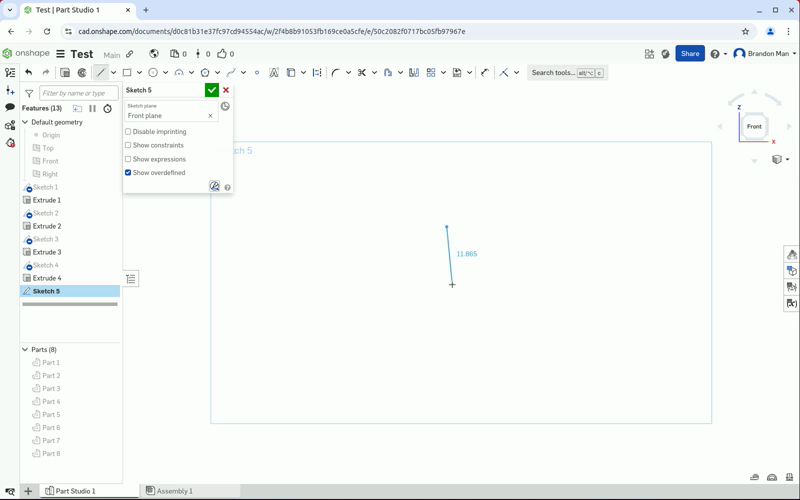
click(452, 284)
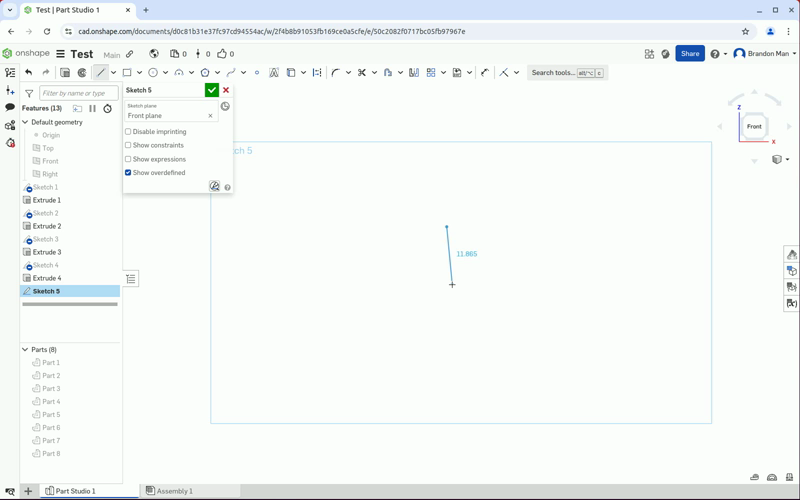
key_up(shift)
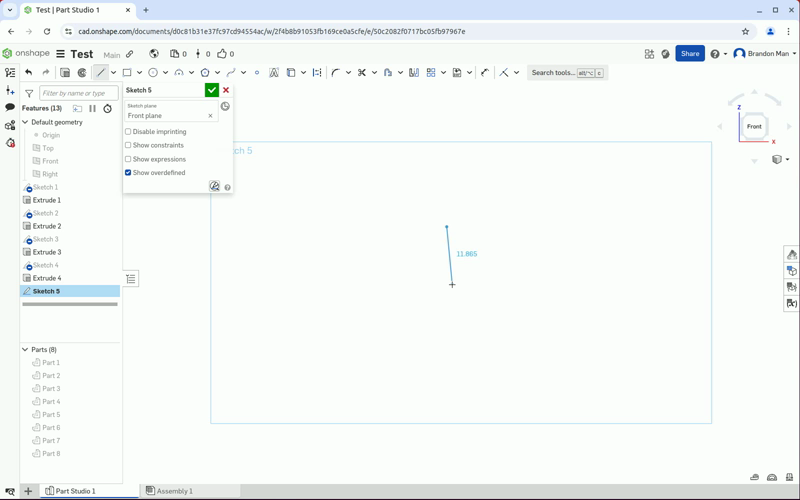
key(esc)
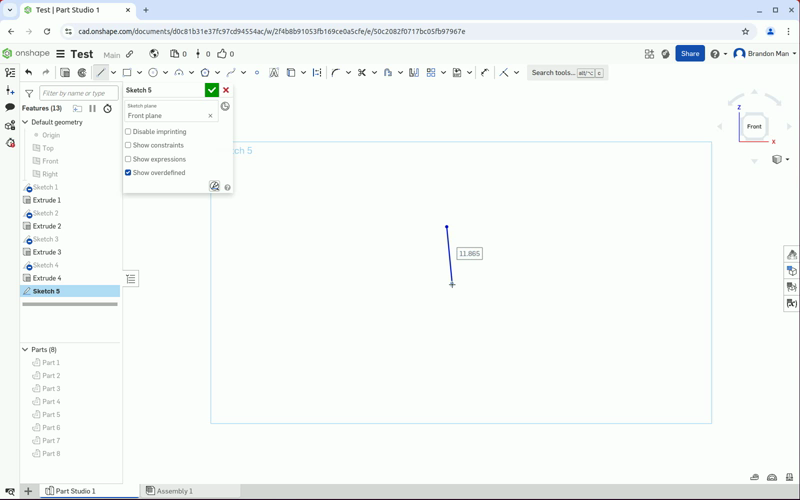
key(a)
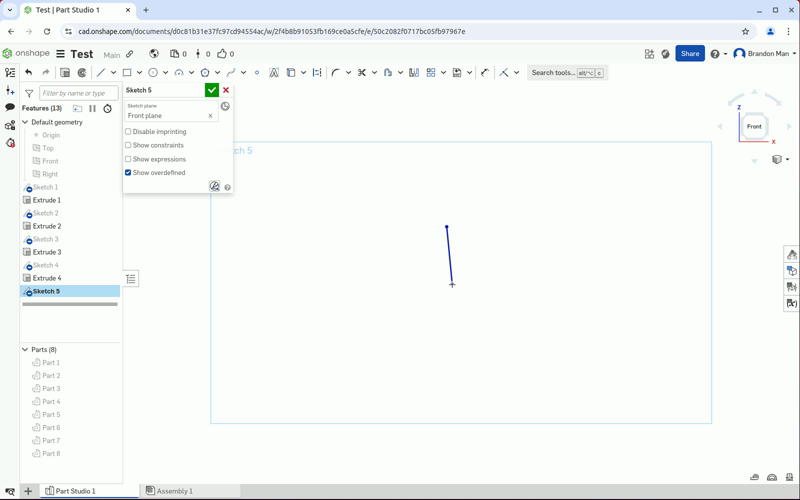
mouse_move(452, 284)
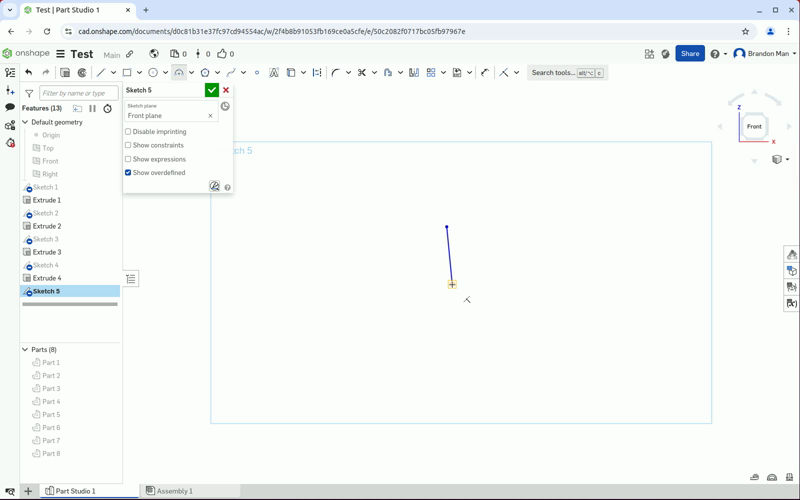
click(452, 284)
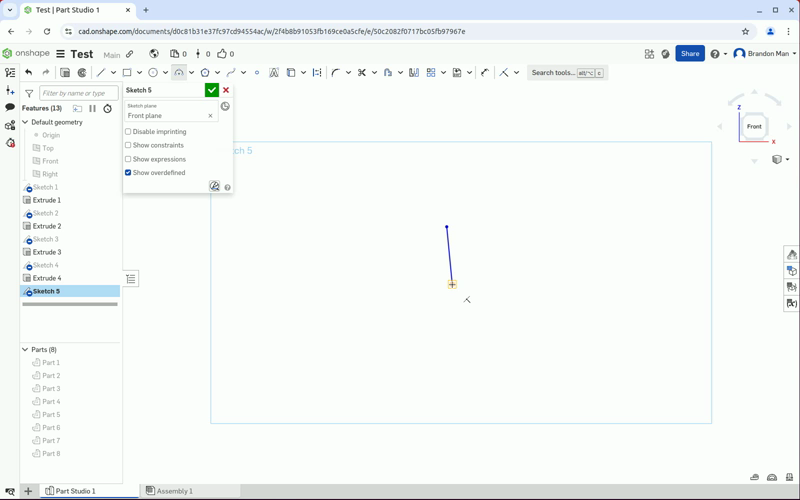
key_down(shift)
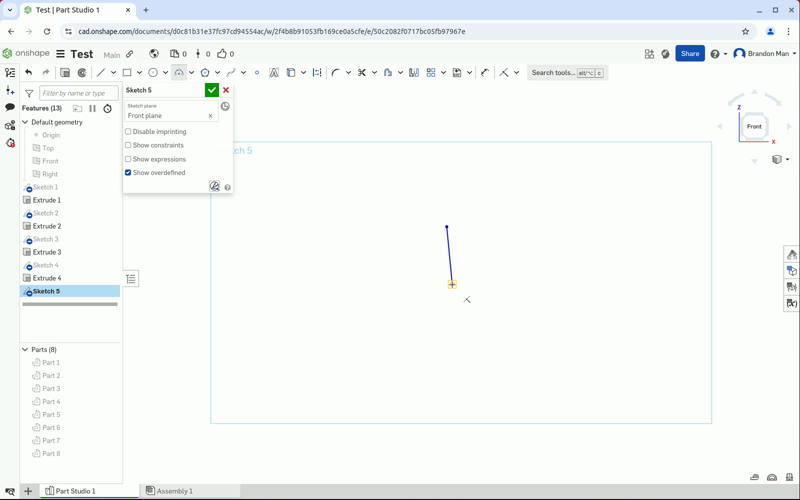
mouse_move(461, 291)
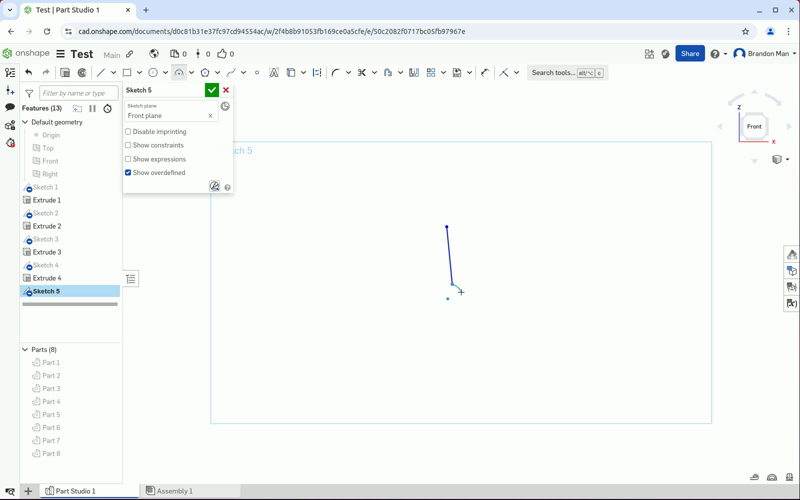
click(461, 291)
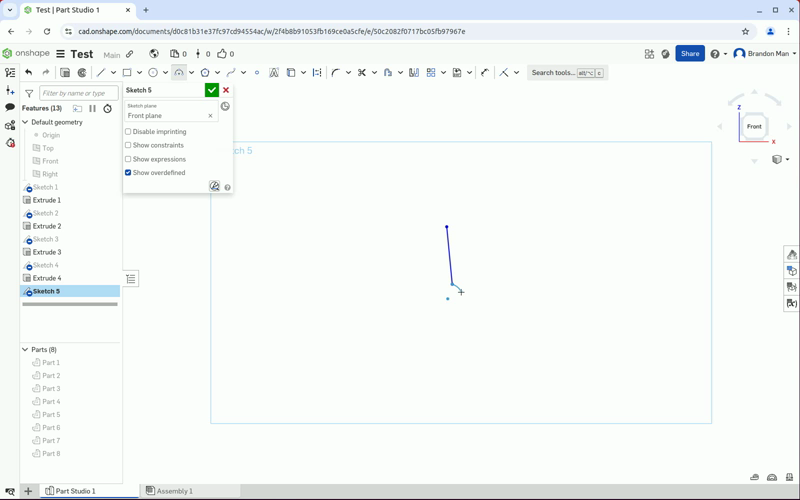
mouse_move(466, 276)
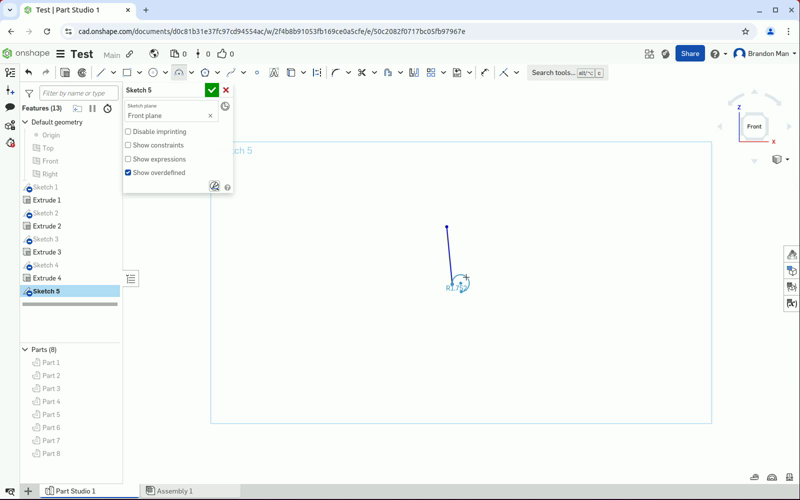
click(466, 276)
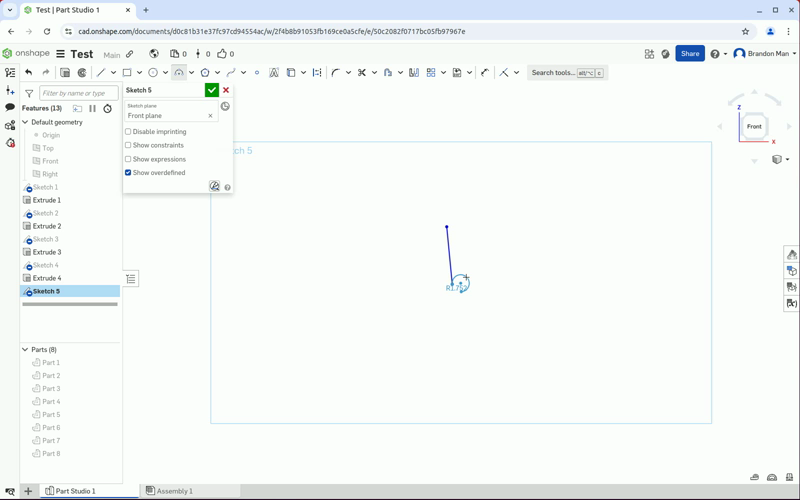
key_up(shift)
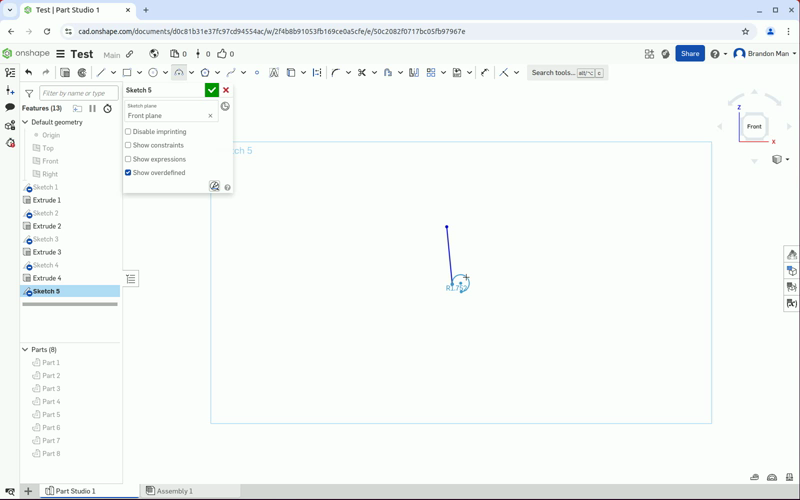
key(esc)
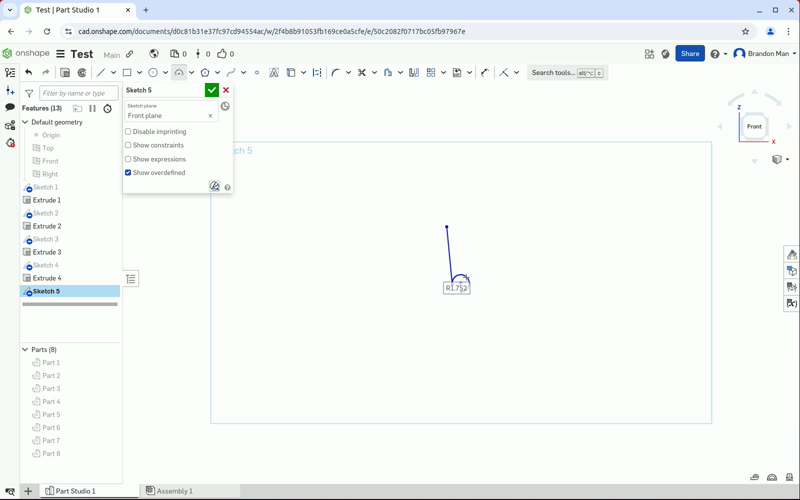
key(l)
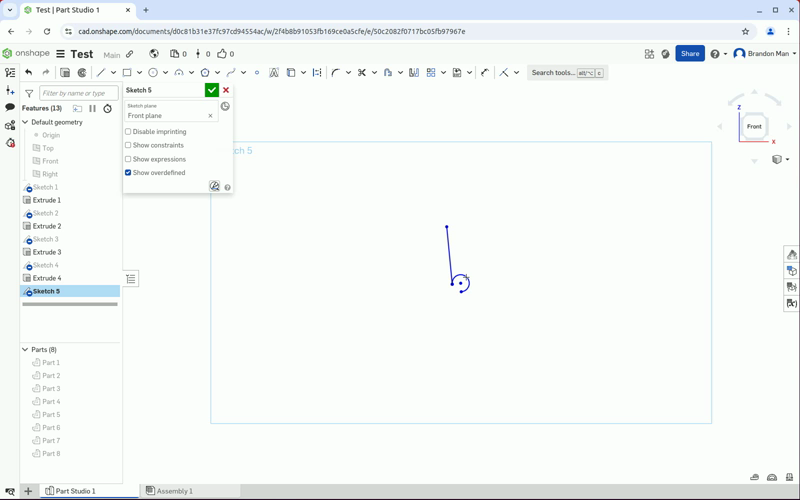
mouse_move(461, 291)
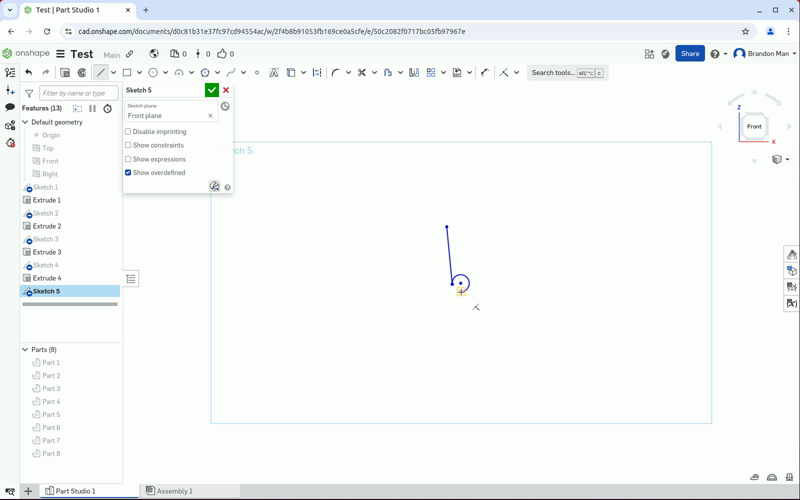
click(461, 291)
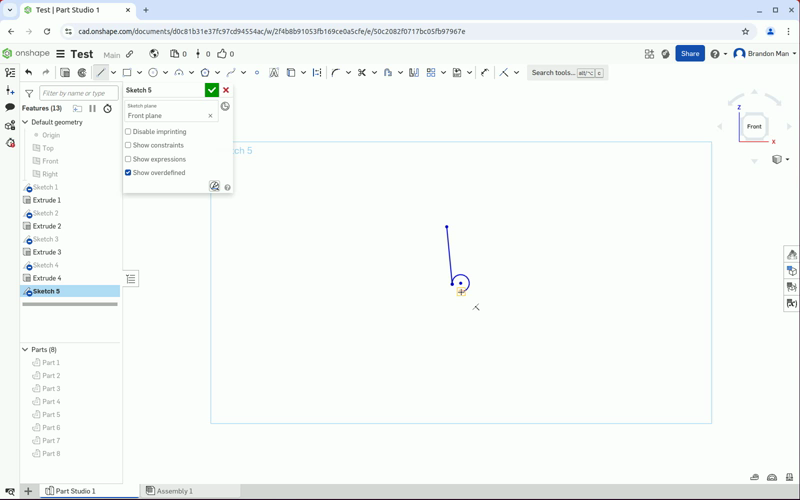
key_down(shift)
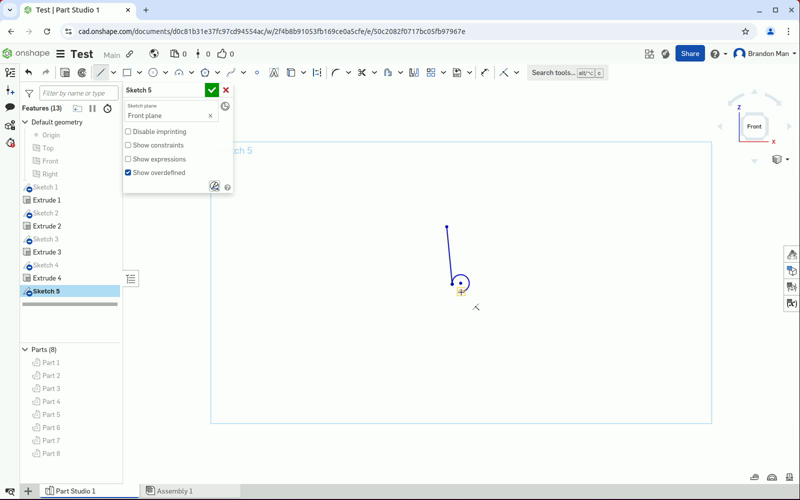
mouse_move(491, 291)
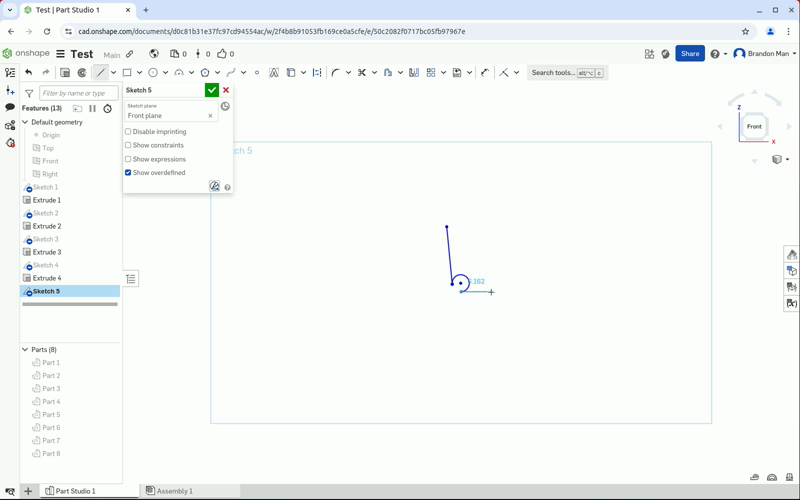
mouse_move(502, 290)
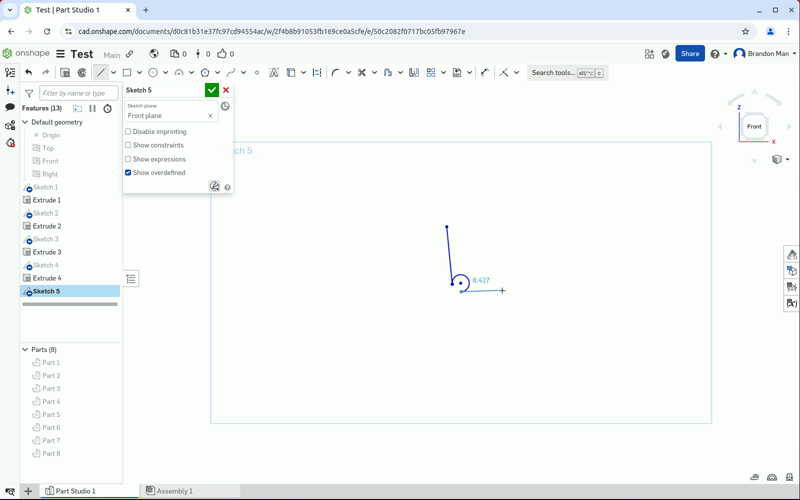
click(502, 290)
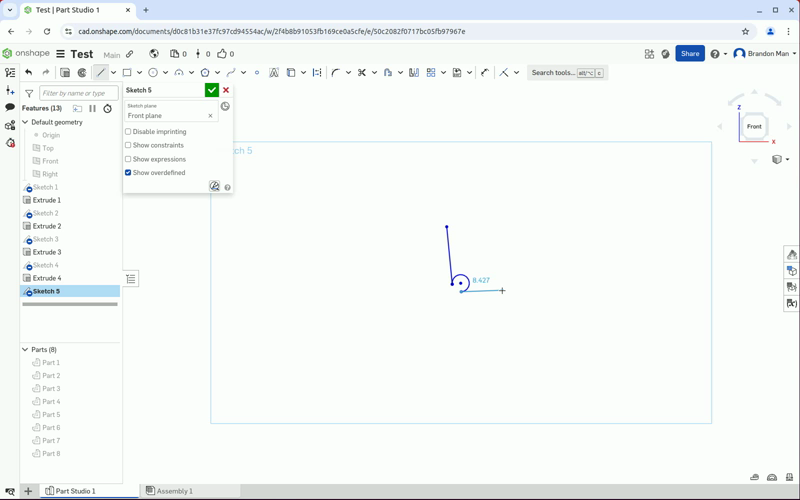
key_up(shift)
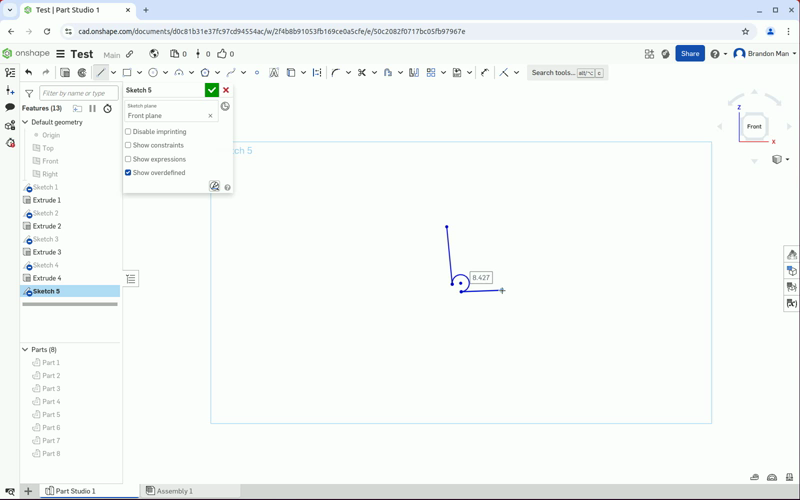
key(esc)
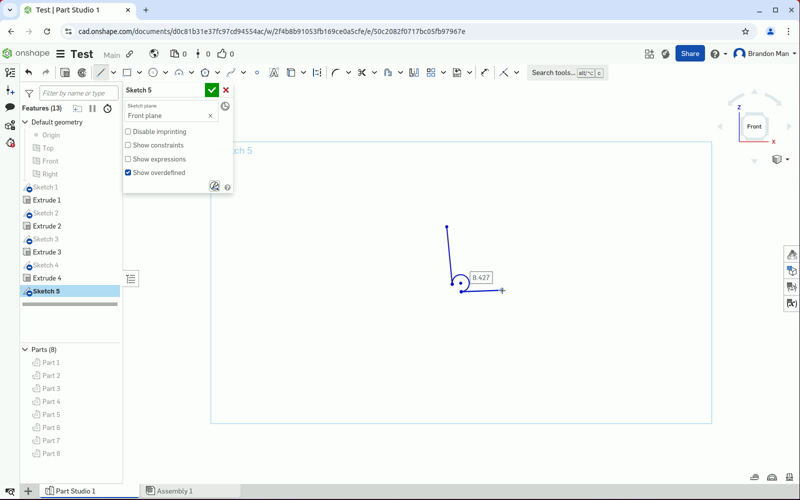
key(a)
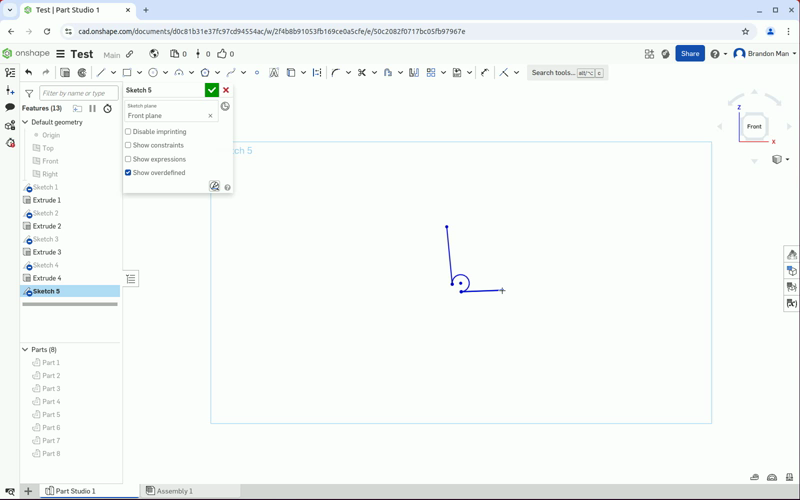
mouse_move(502, 290)
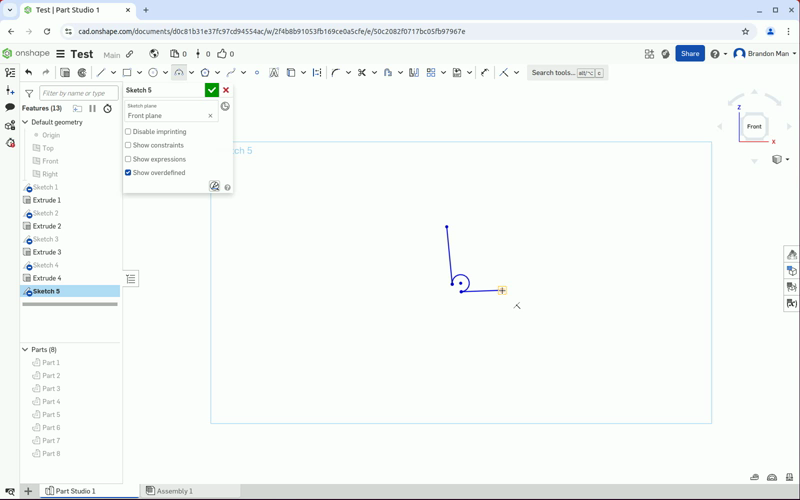
click(502, 290)
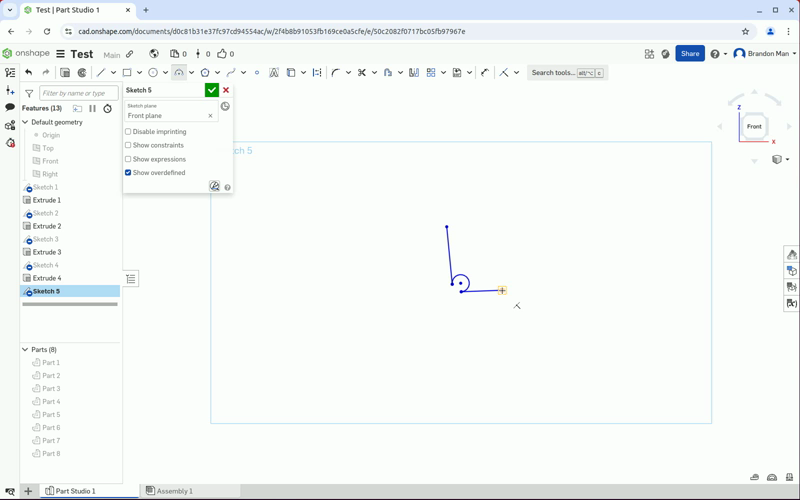
key_down(shift)
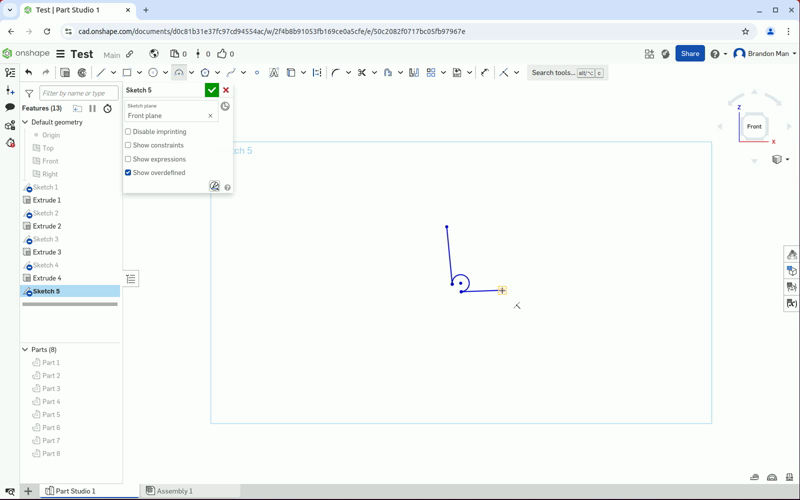
mouse_move(502, 276)
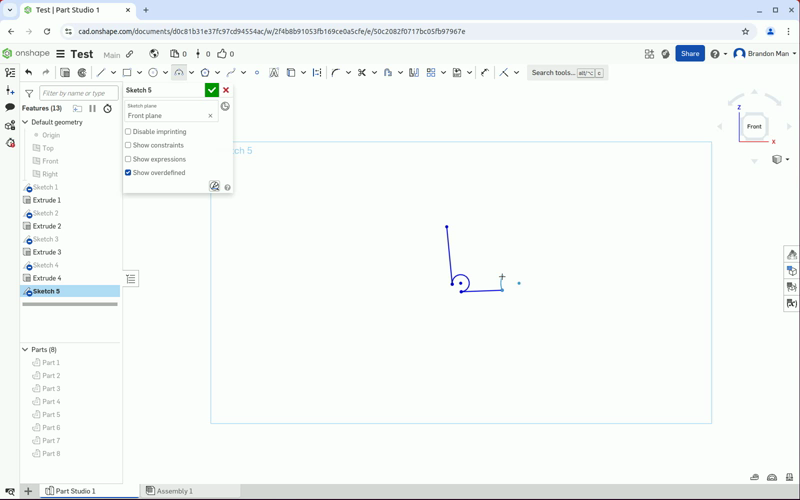
click(502, 276)
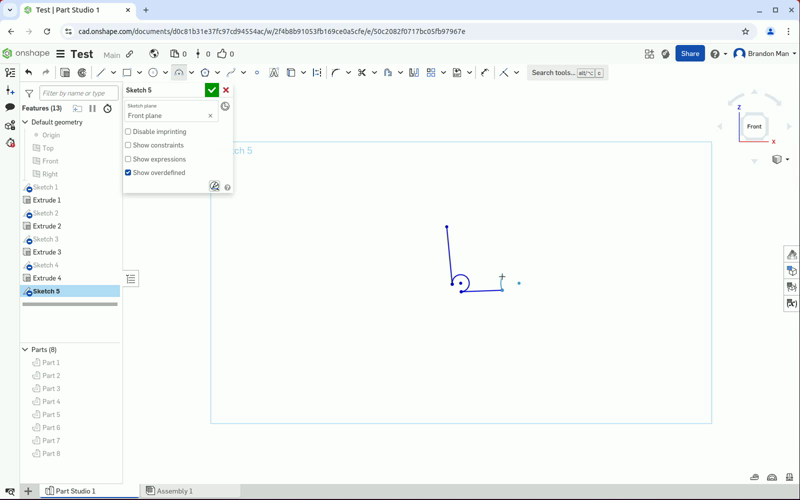
mouse_move(494, 282)
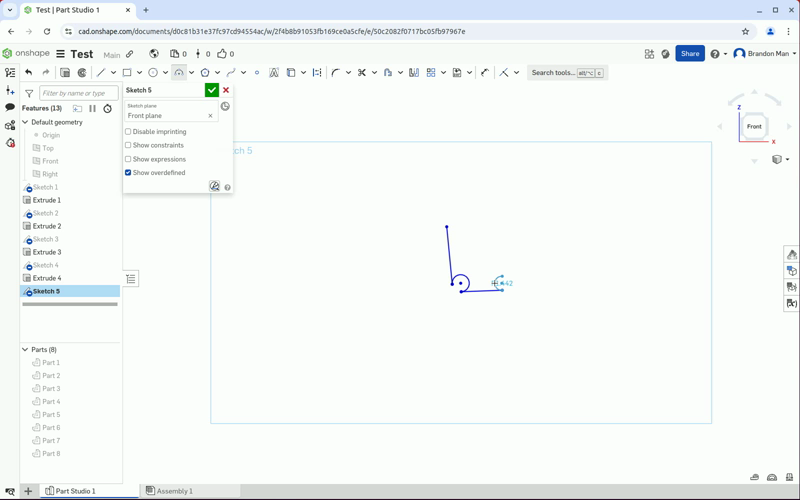
click(494, 282)
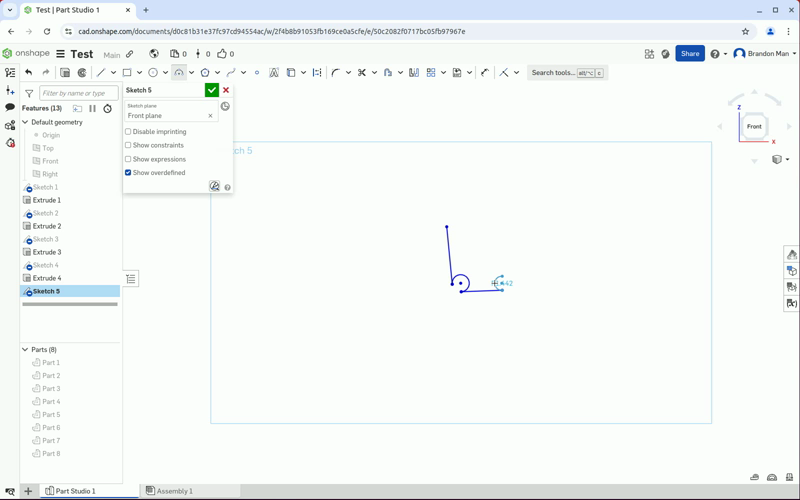
key_up(shift)
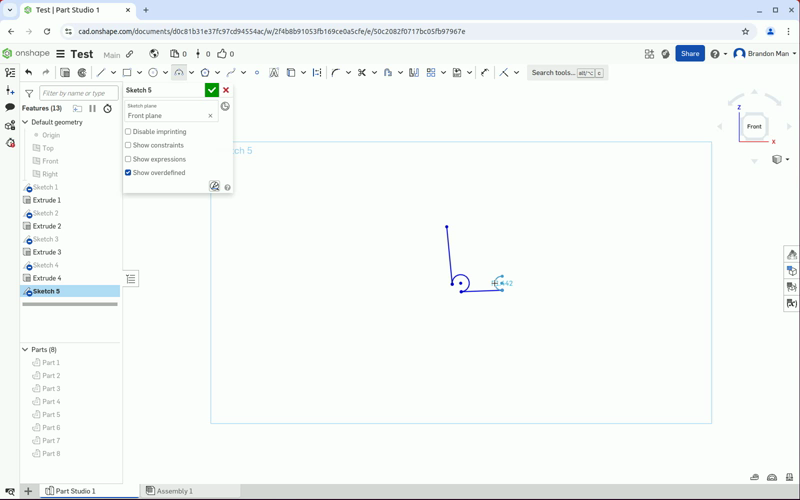
key(esc)
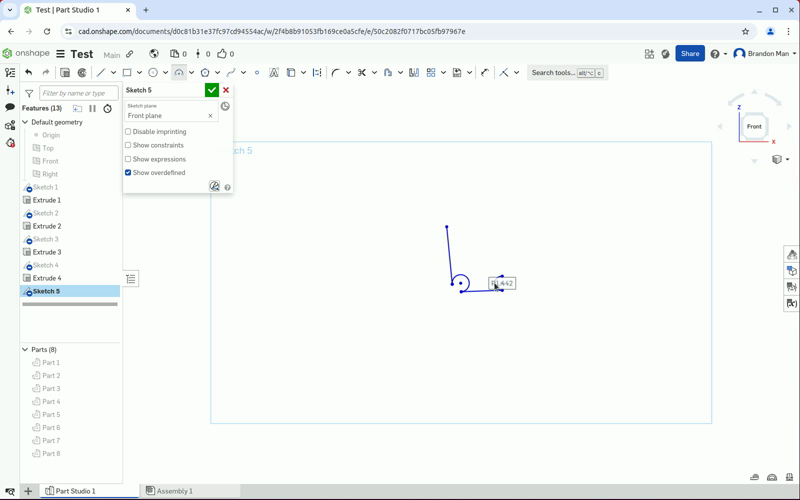
key(l)
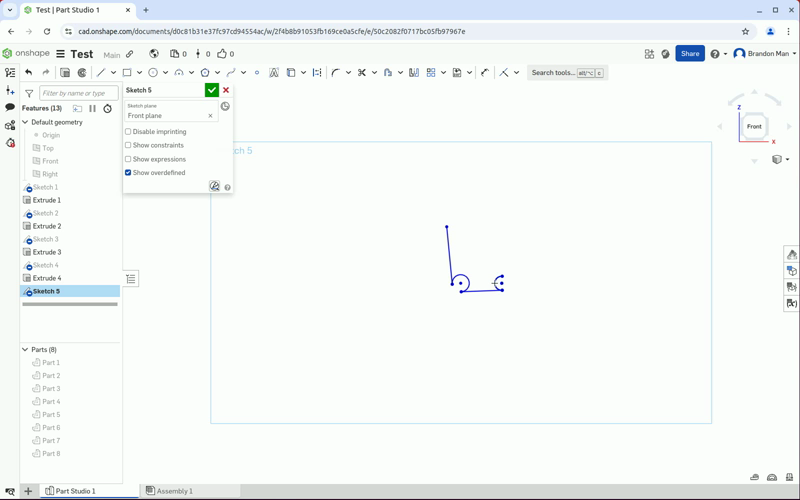
mouse_move(502, 276)
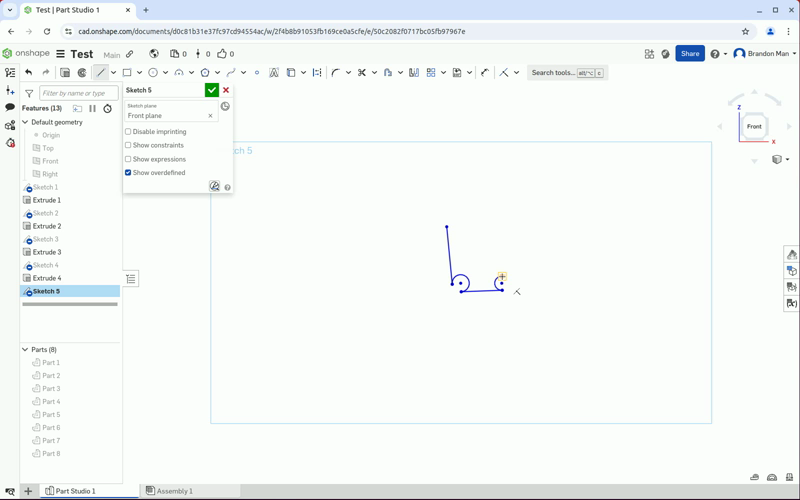
click(502, 276)
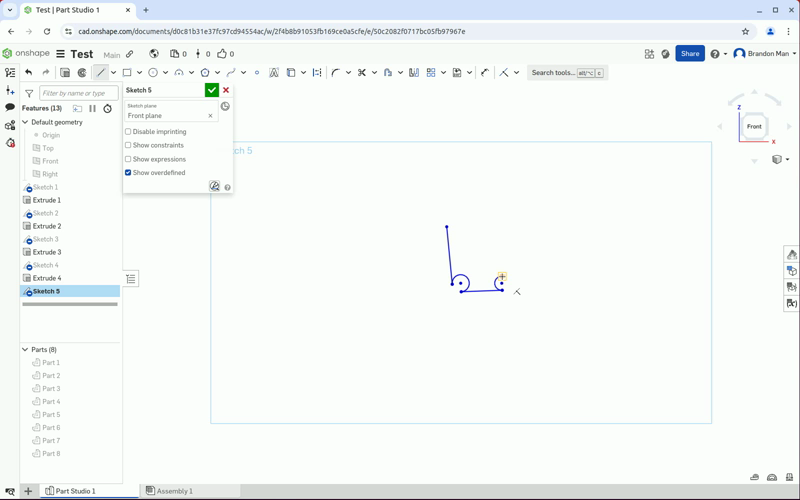
key_down(shift)
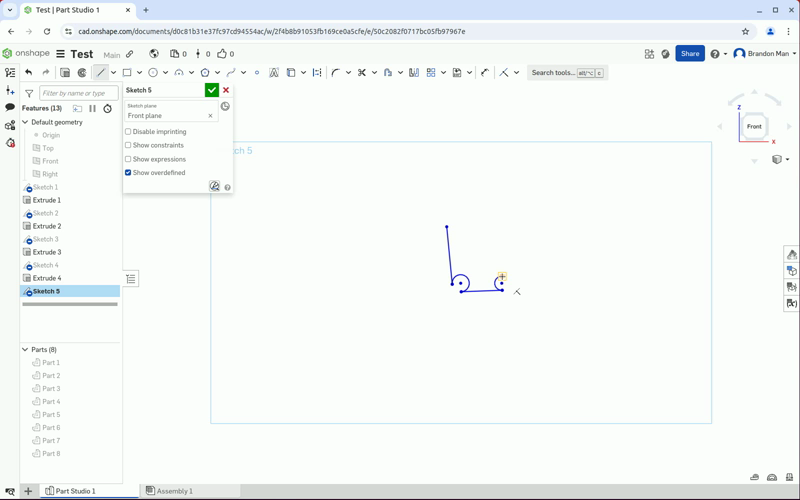
mouse_move(532, 276)
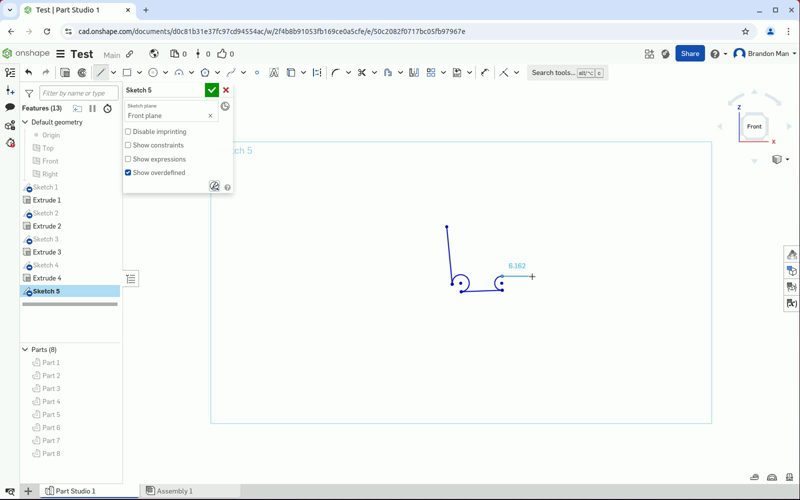
mouse_move(478, 275)
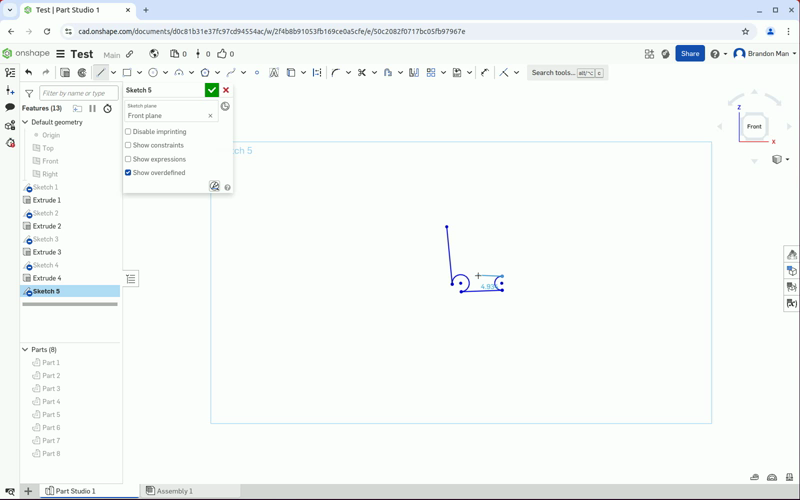
click(478, 275)
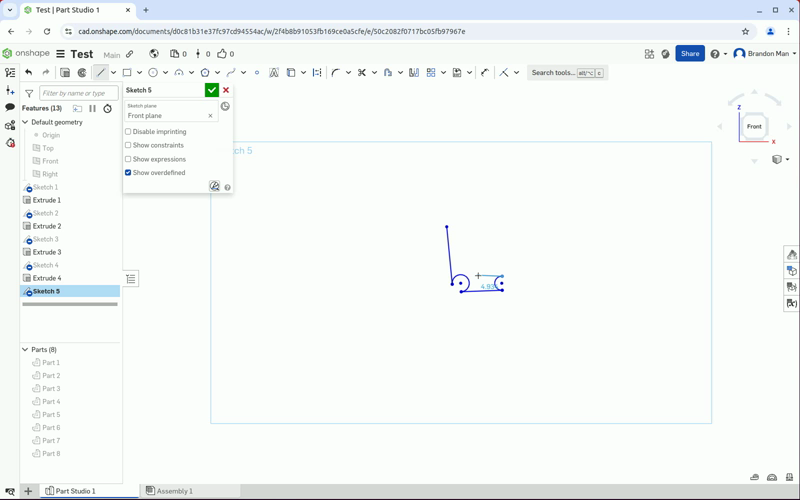
key_up(shift)
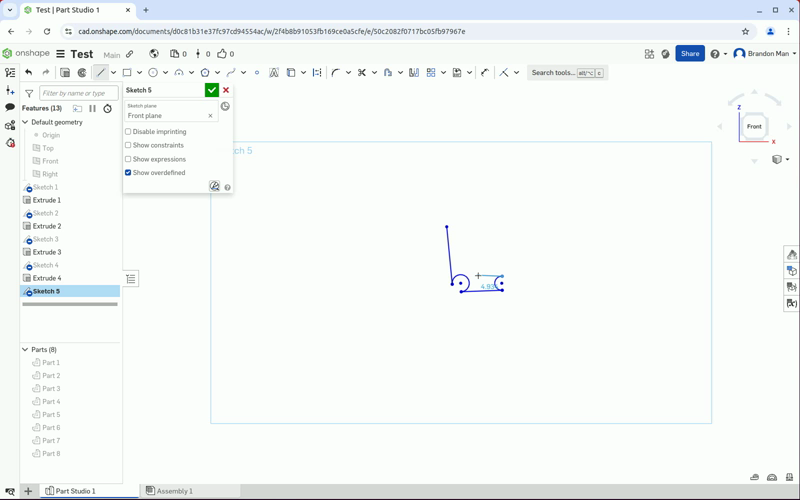
key(esc)
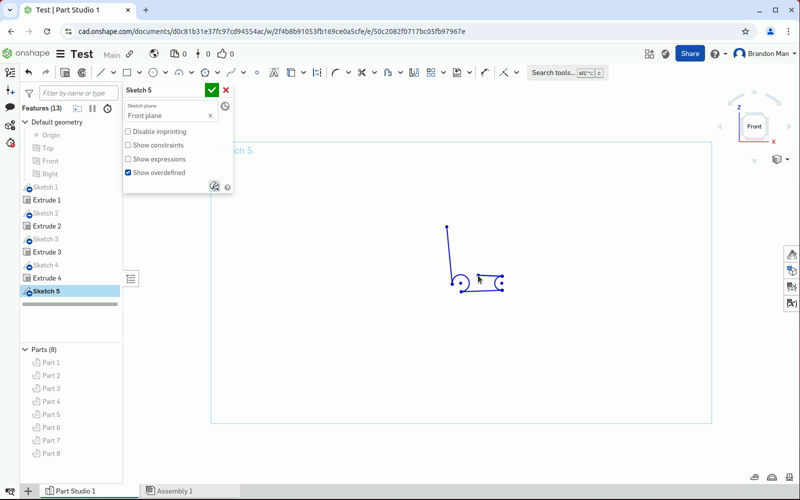
key(a)
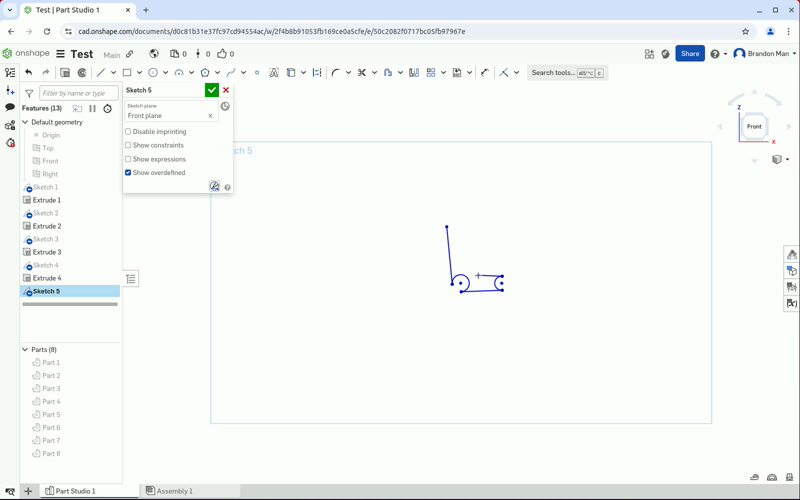
mouse_move(478, 275)
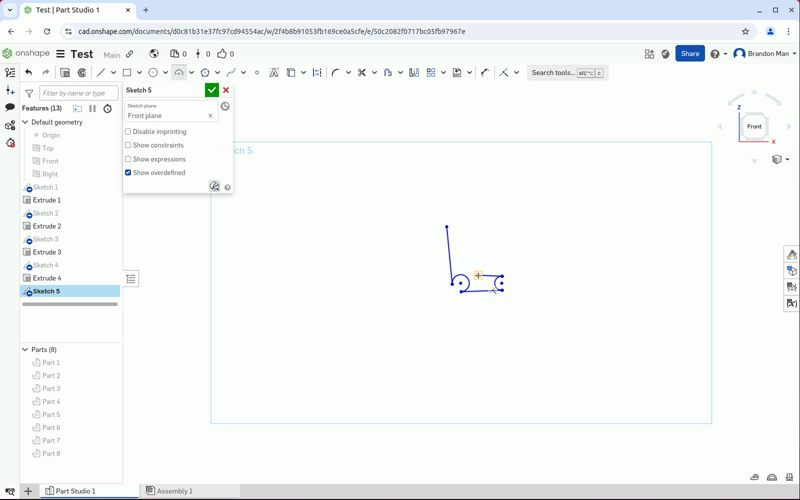
click(478, 275)
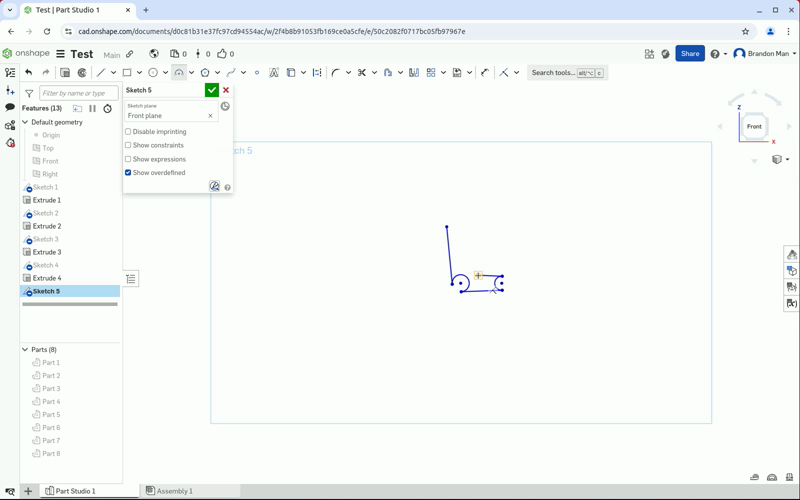
key_down(shift)
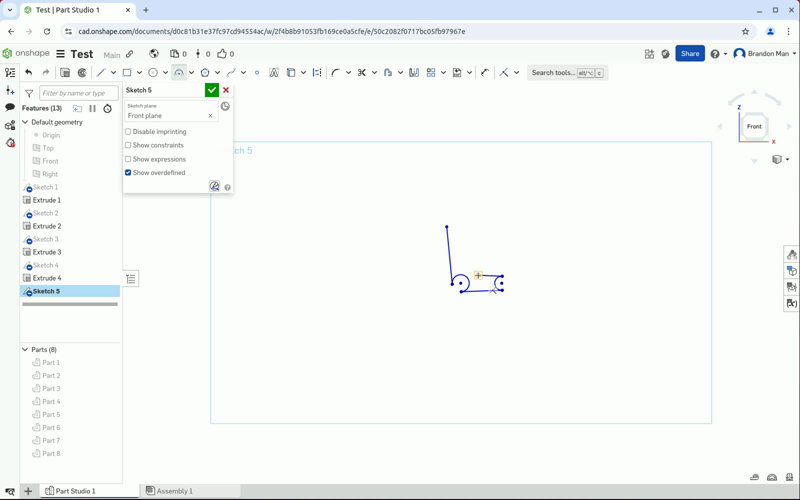
mouse_move(471, 267)
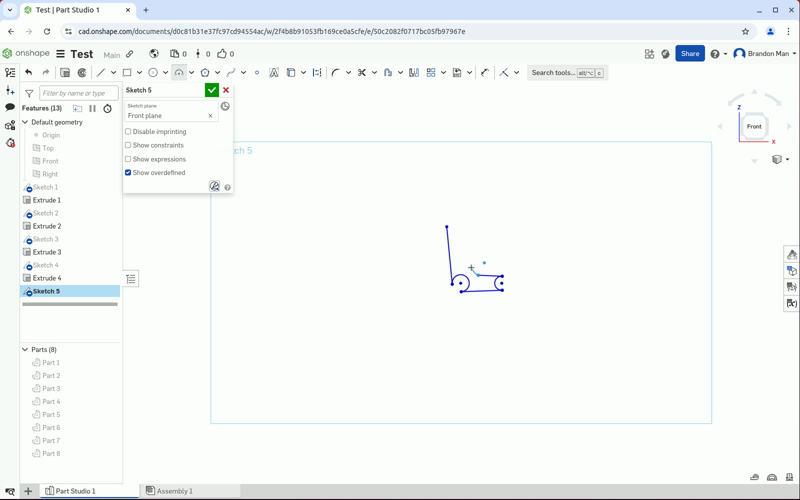
click(471, 267)
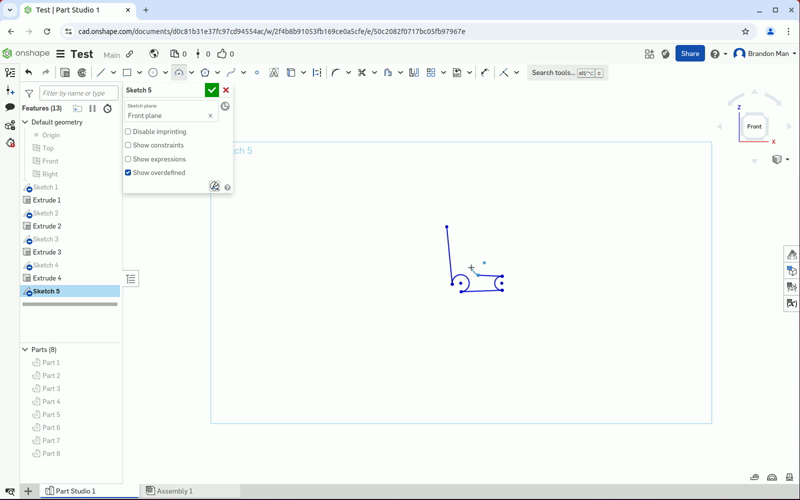
mouse_move(472, 272)
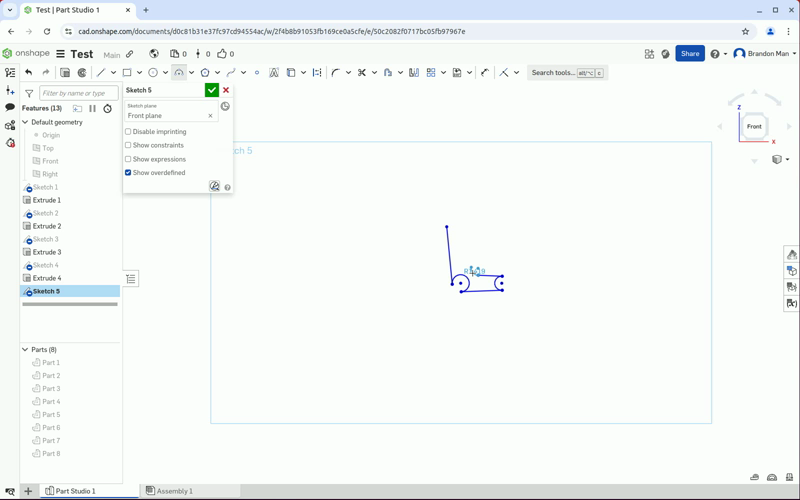
click(472, 272)
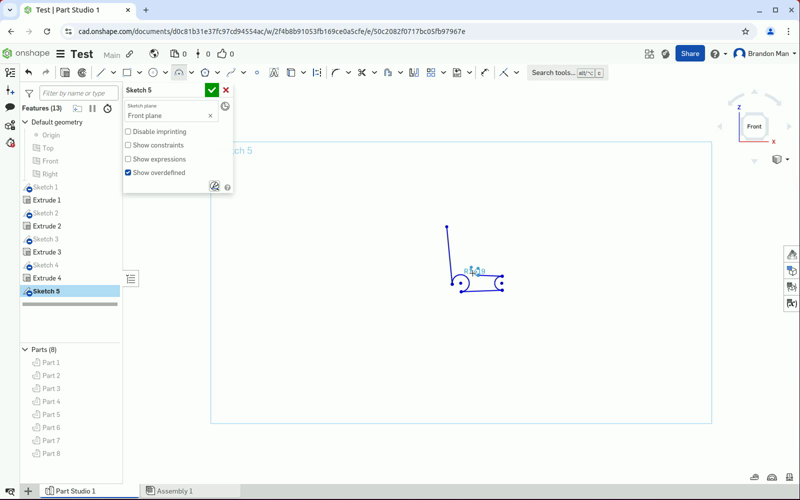
key_up(shift)
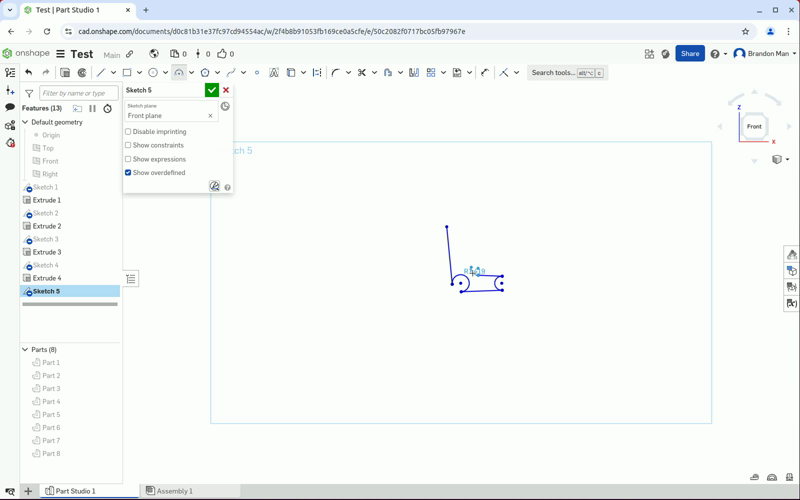
key(esc)
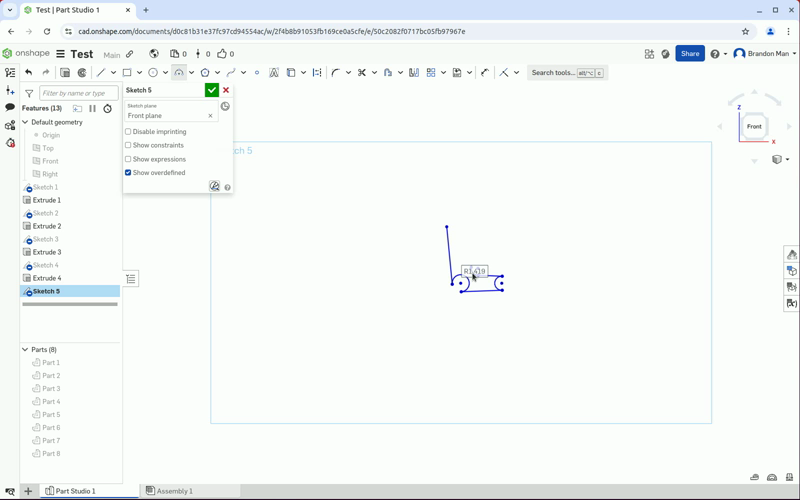
key(l)
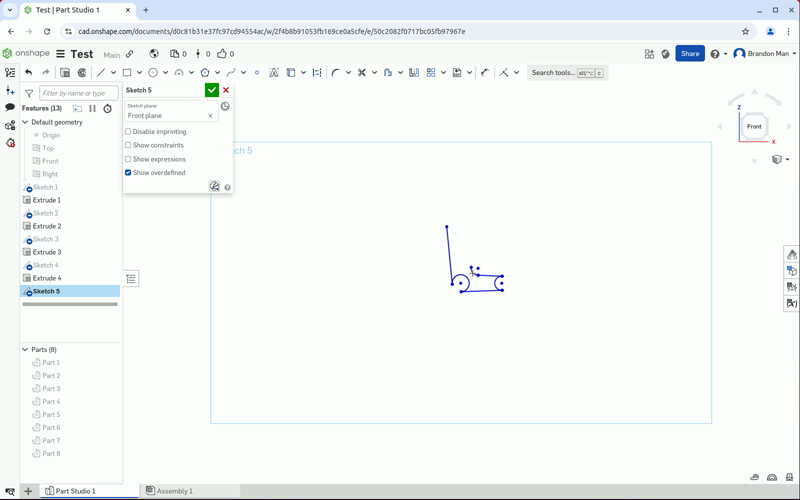
mouse_move(471, 267)
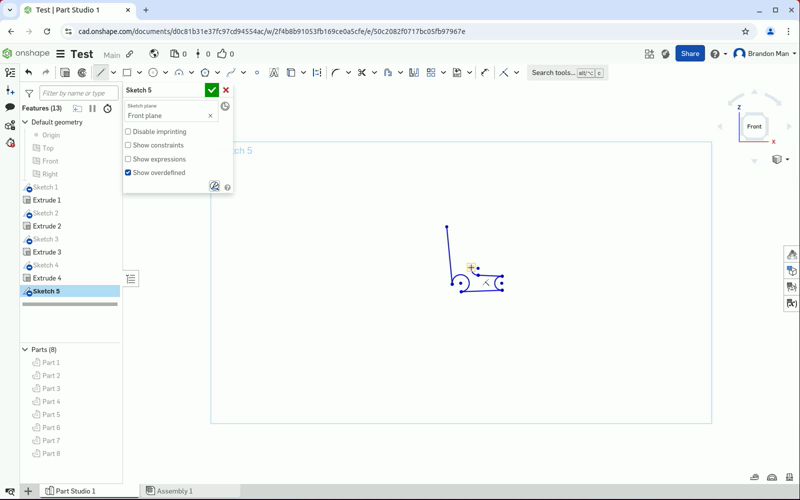
click(471, 267)
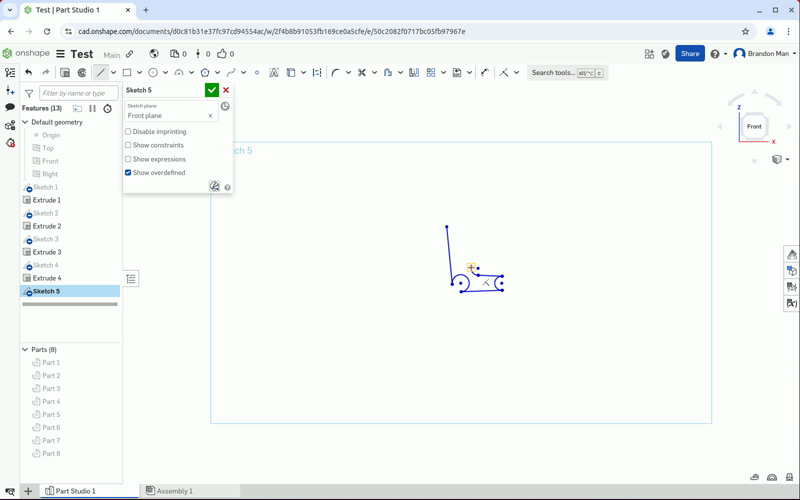
key_down(shift)
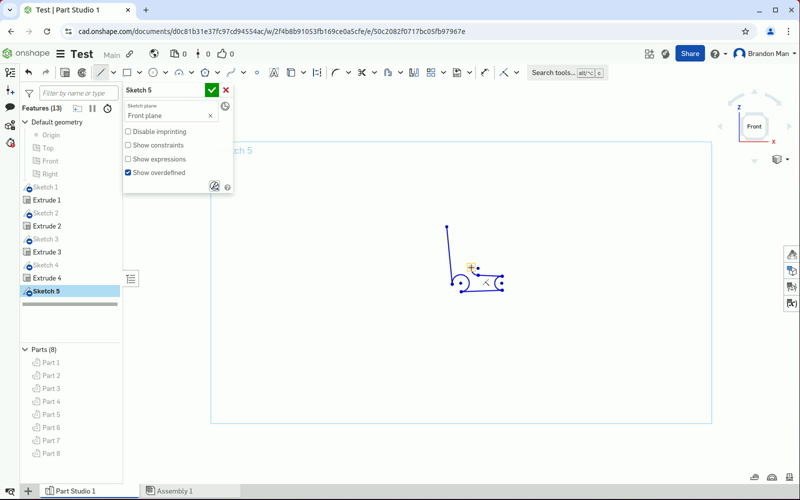
mouse_move(501, 267)
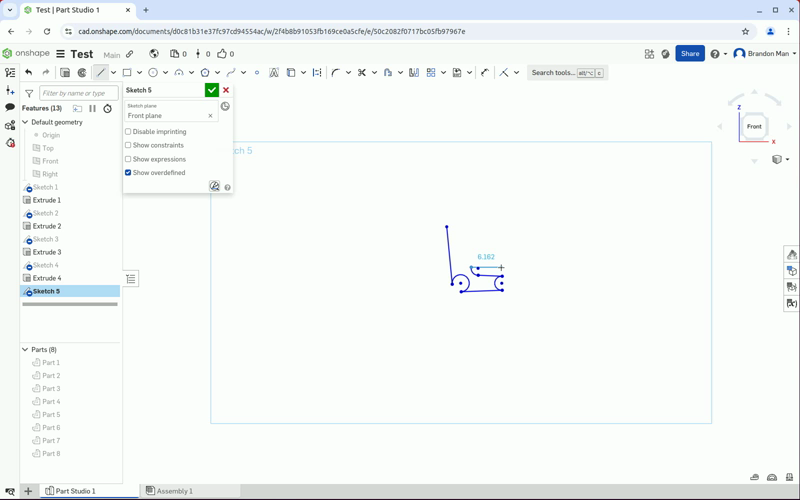
mouse_move(475, 226)
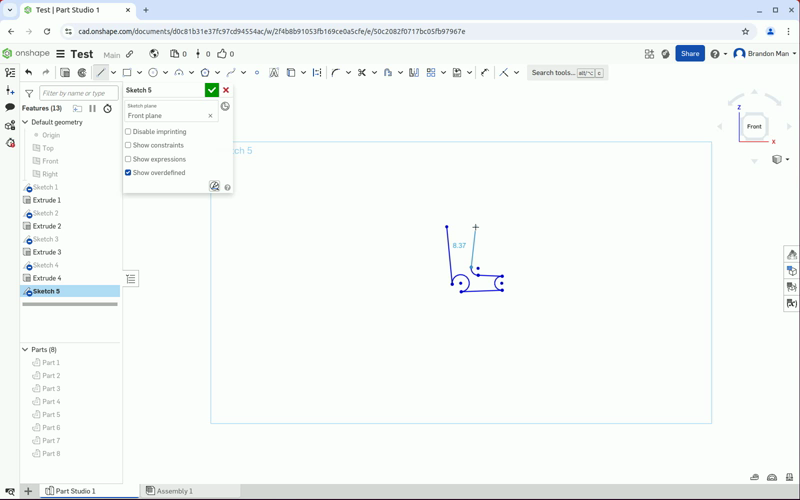
click(475, 226)
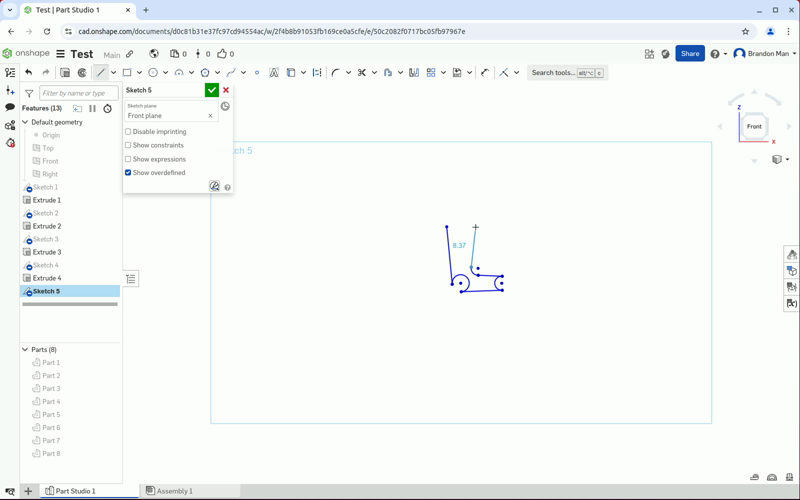
key_up(shift)
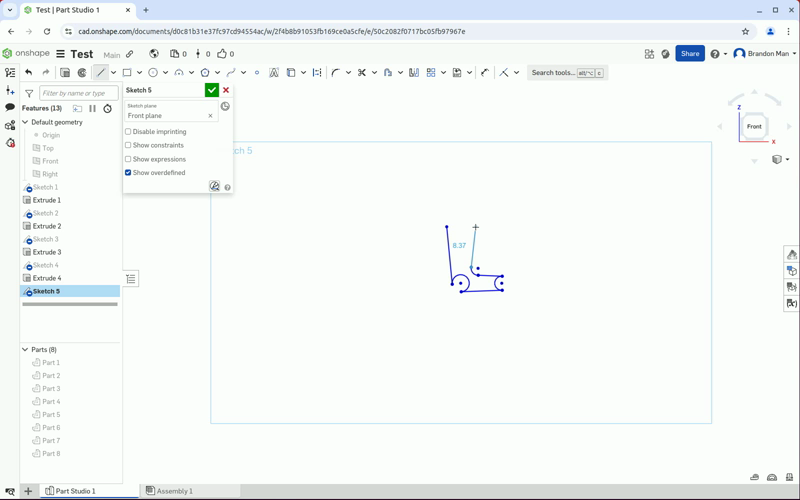
key(esc)
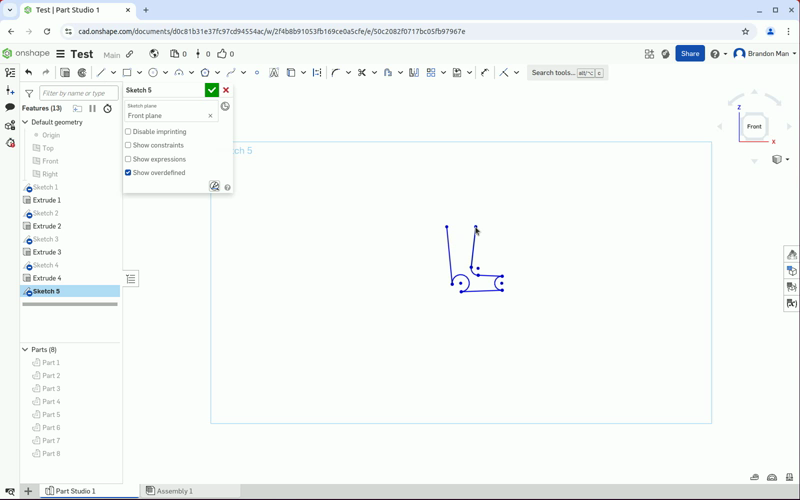
key(a)
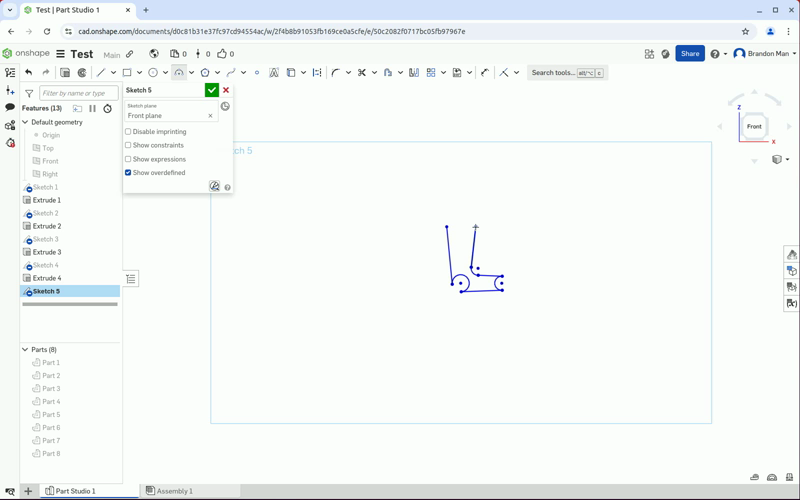
mouse_move(475, 226)
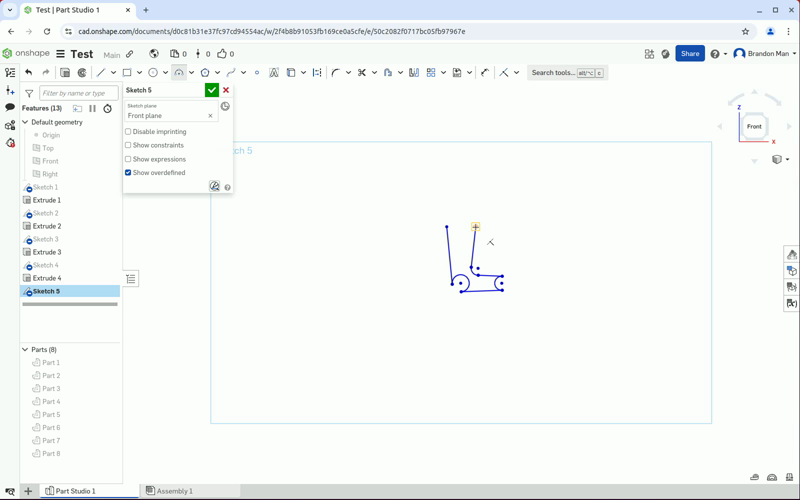
click(475, 226)
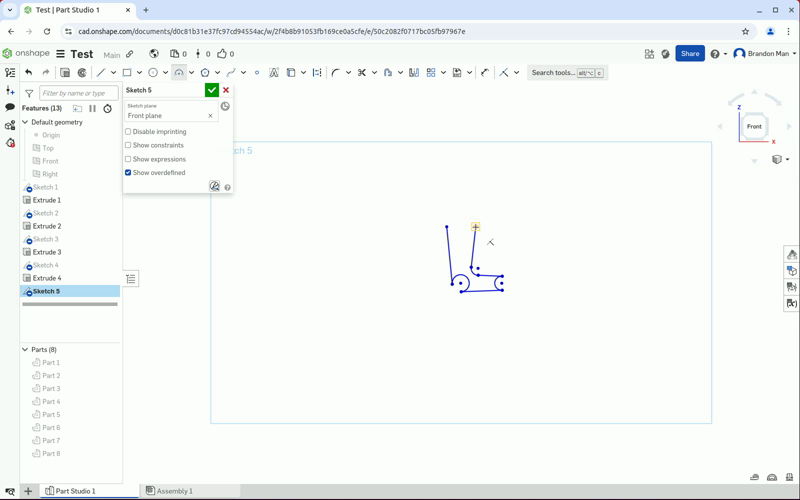
mouse_move(446, 226)
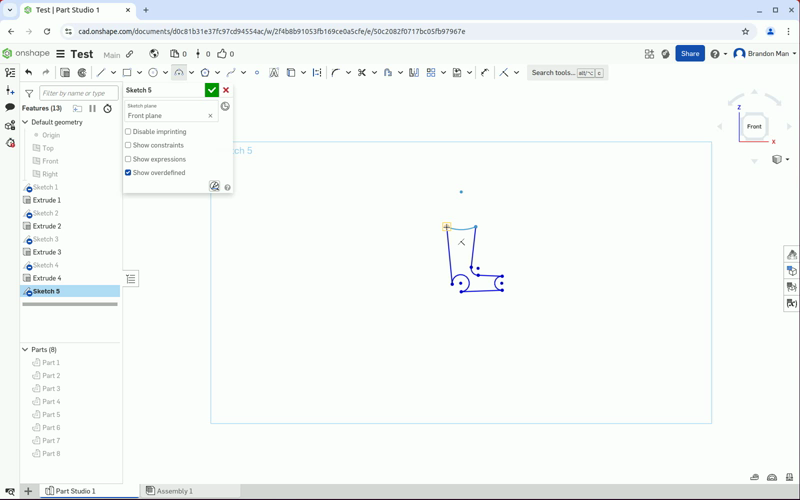
click(446, 226)
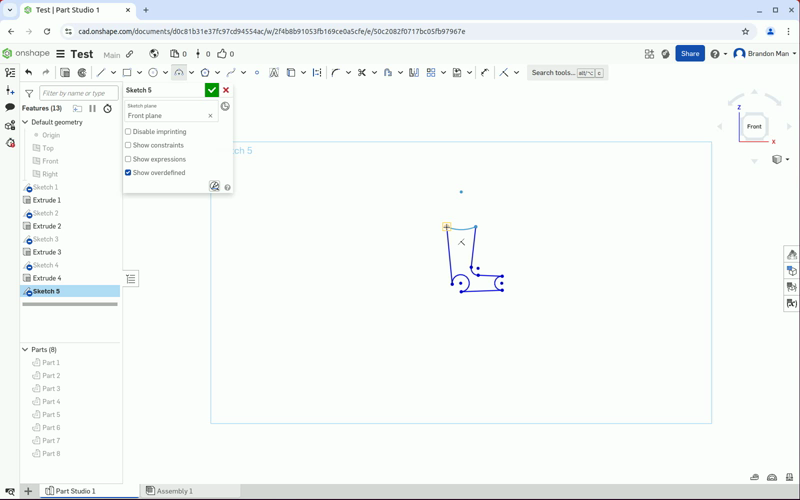
key_down(shift)
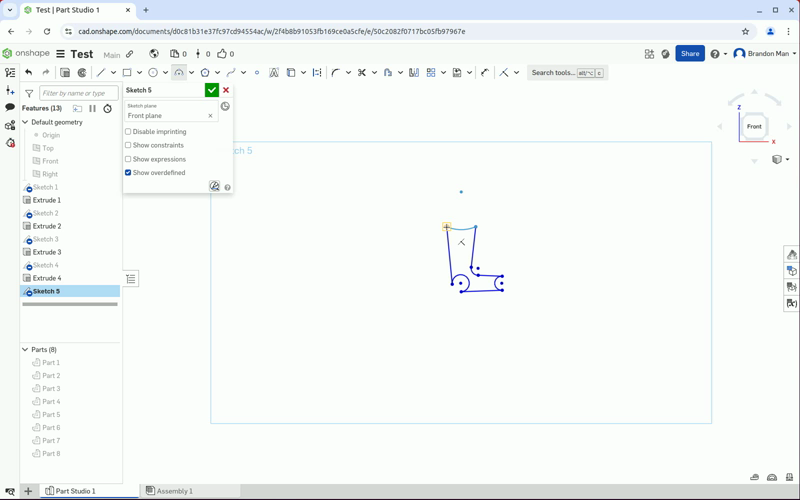
mouse_move(461, 239)
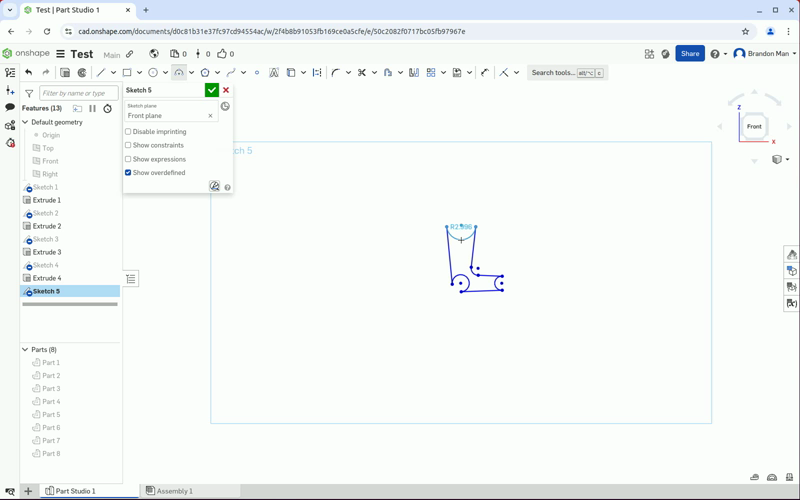
click(461, 239)
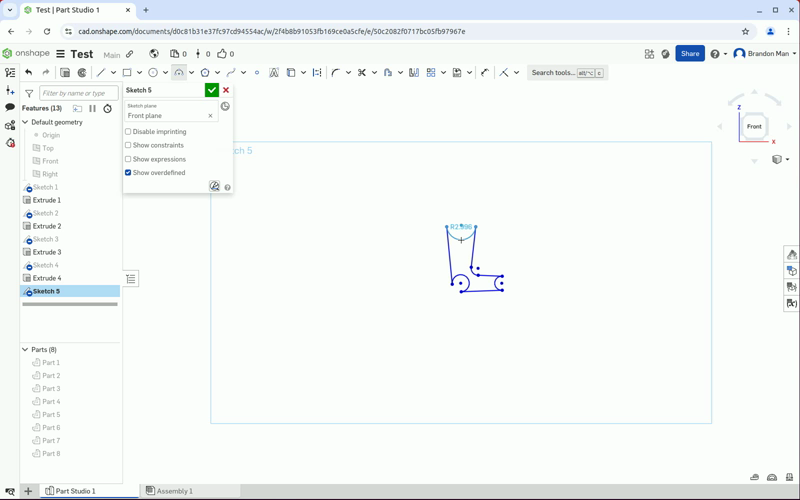
key_up(shift)
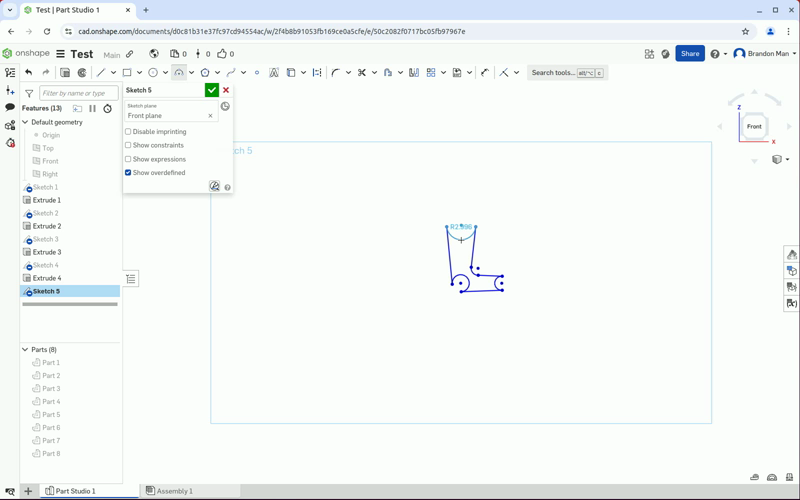
key(esc)
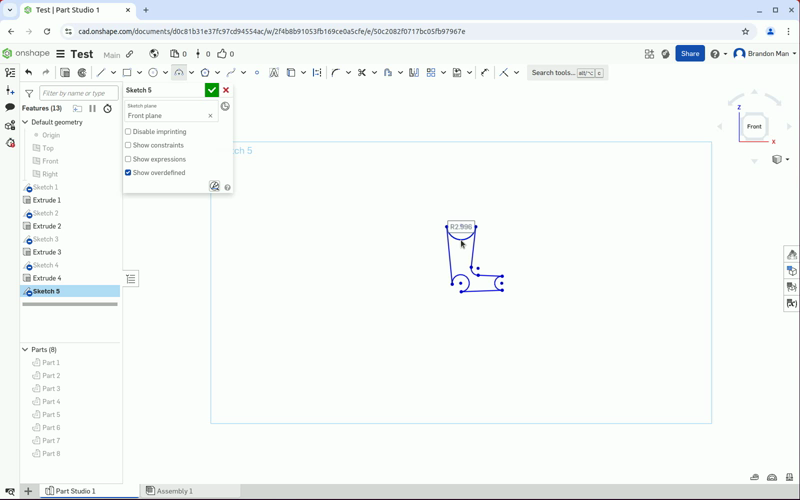
mouse_move(486, 287)
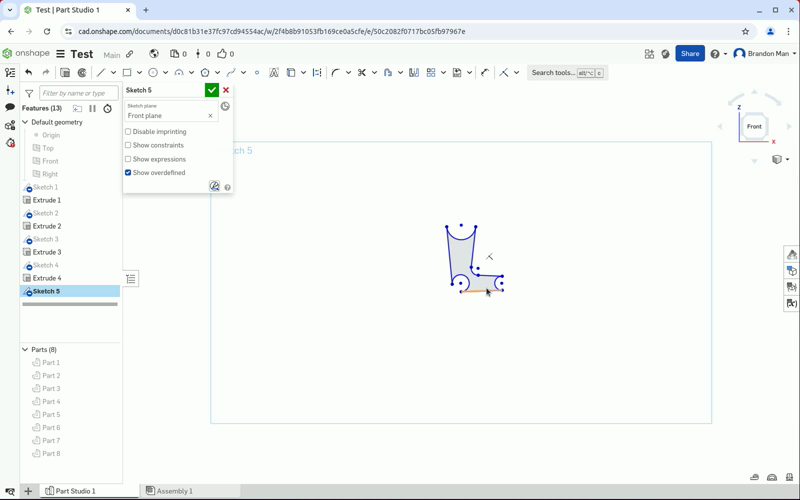
scroll(6)
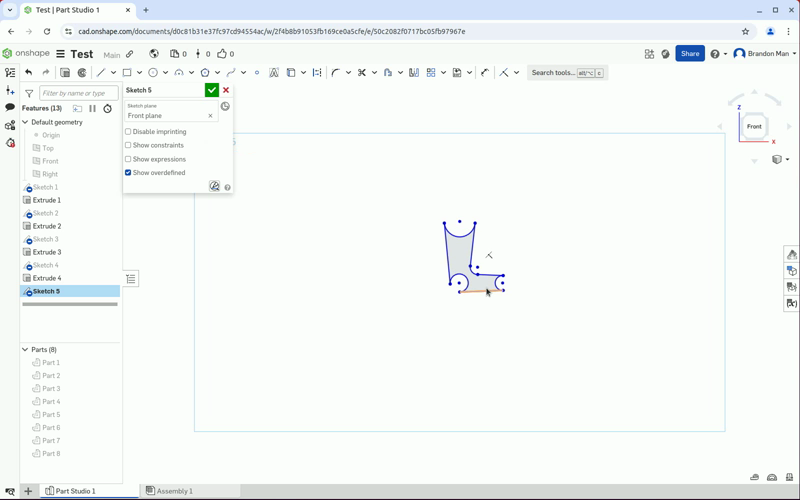
scroll(6)
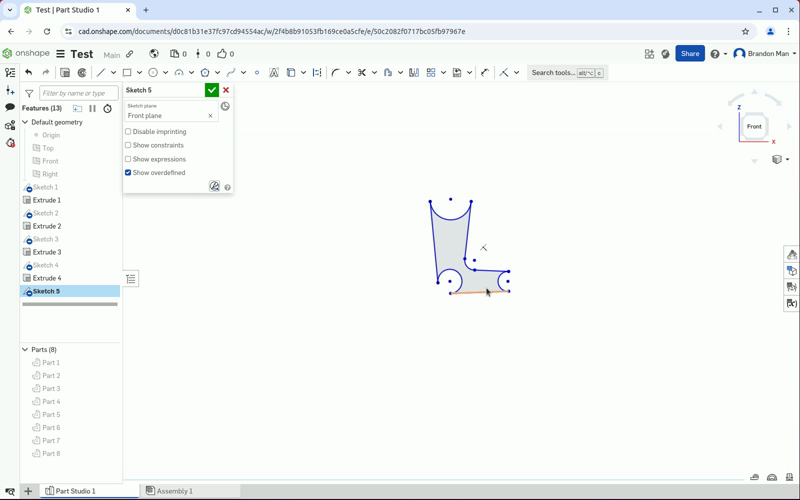
scroll(6)
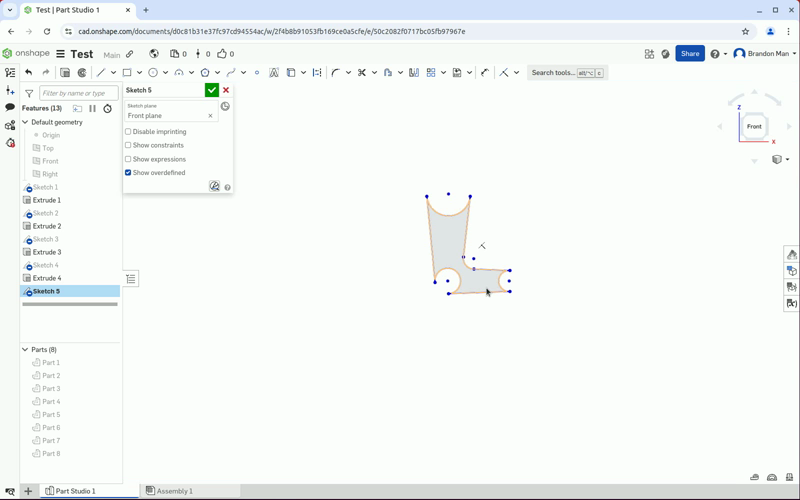
scroll(6)
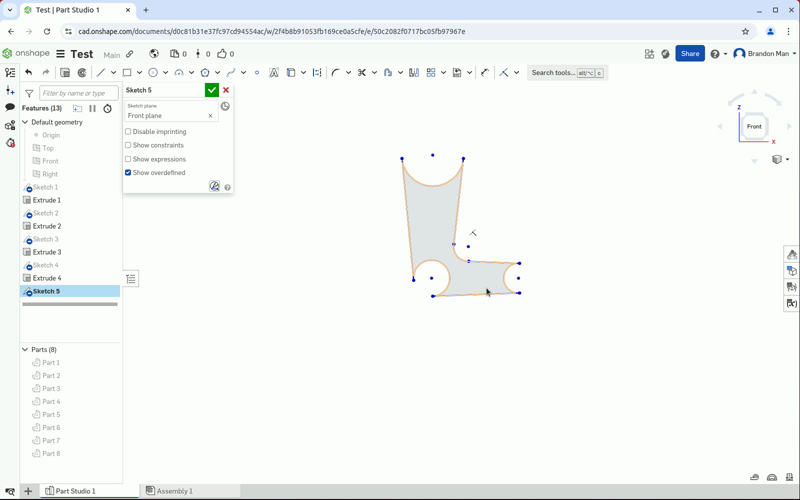
scroll(6)
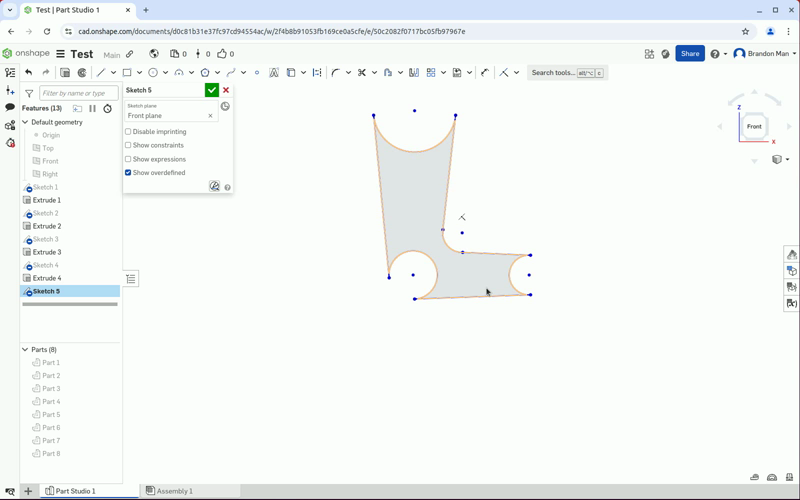
scroll(6)
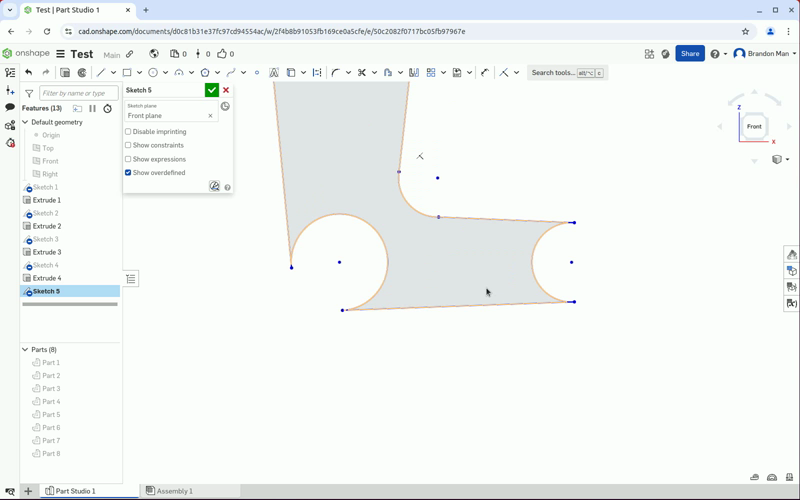
scroll(6)
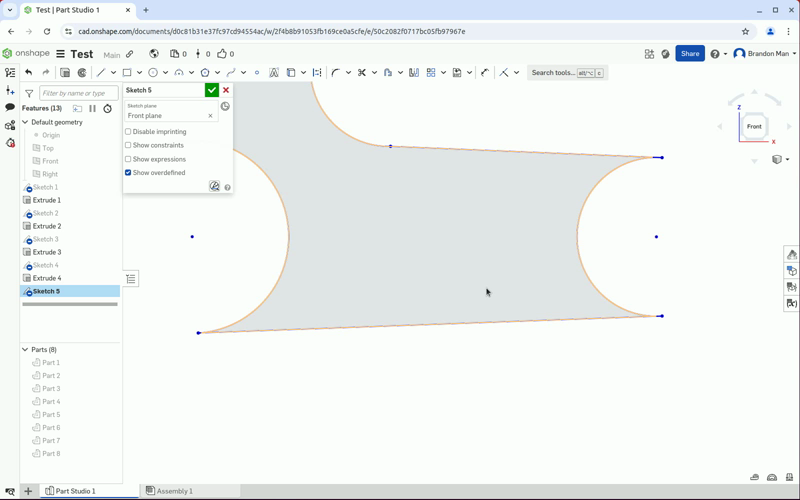
click(486, 287)
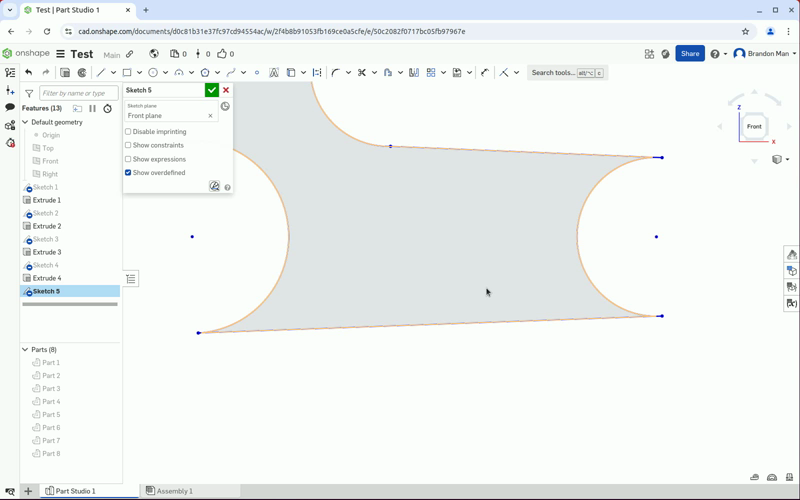
scroll(-6)
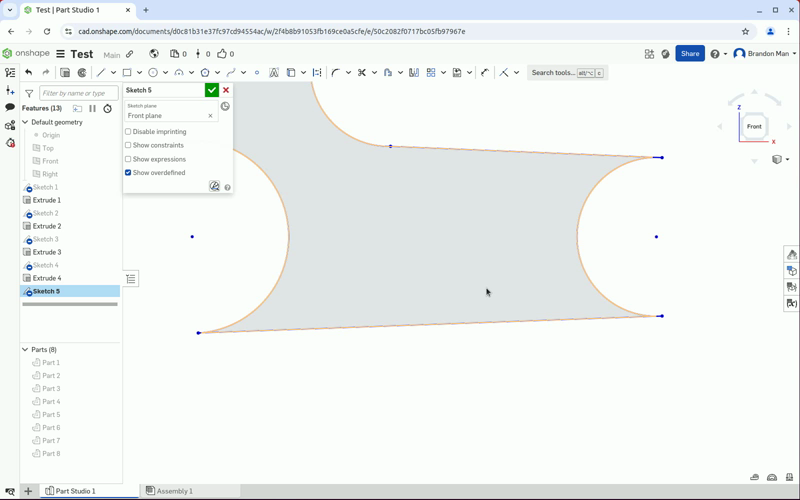
scroll(-6)
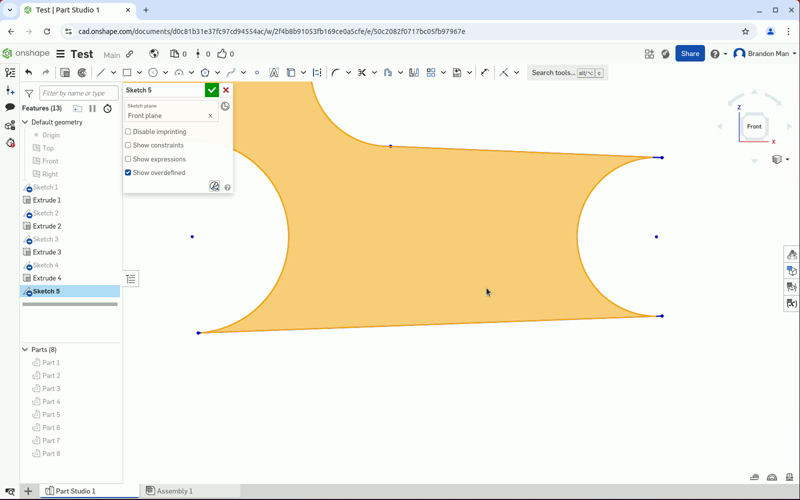
scroll(-6)
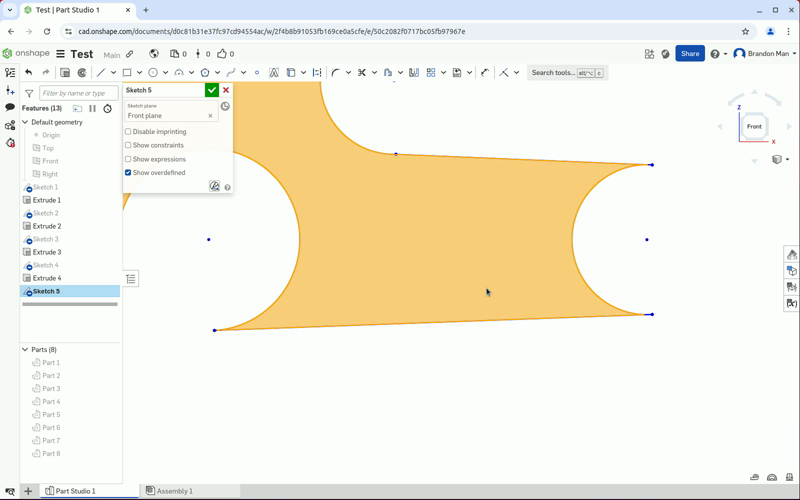
scroll(-6)
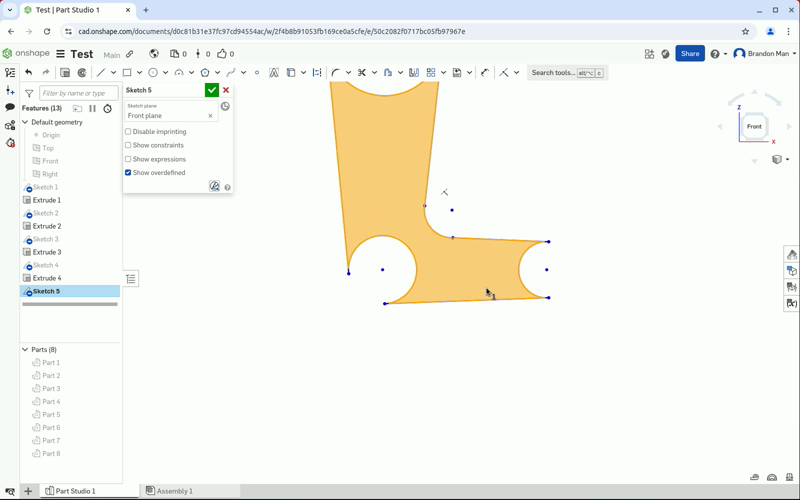
scroll(-6)
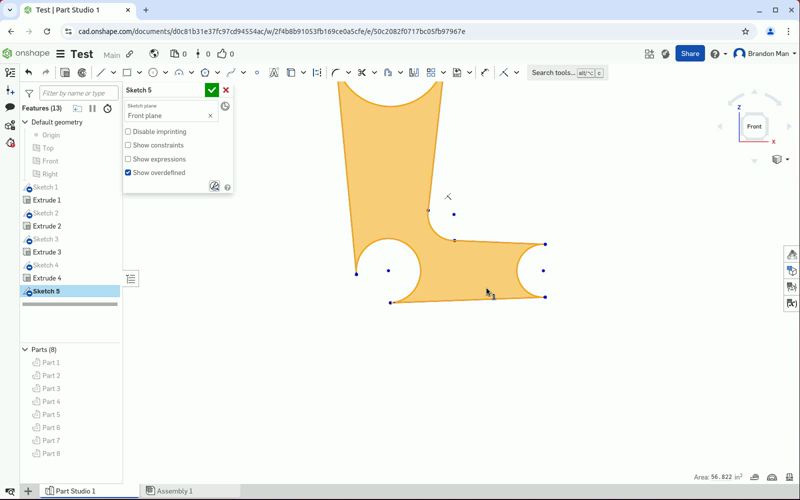
scroll(-6)
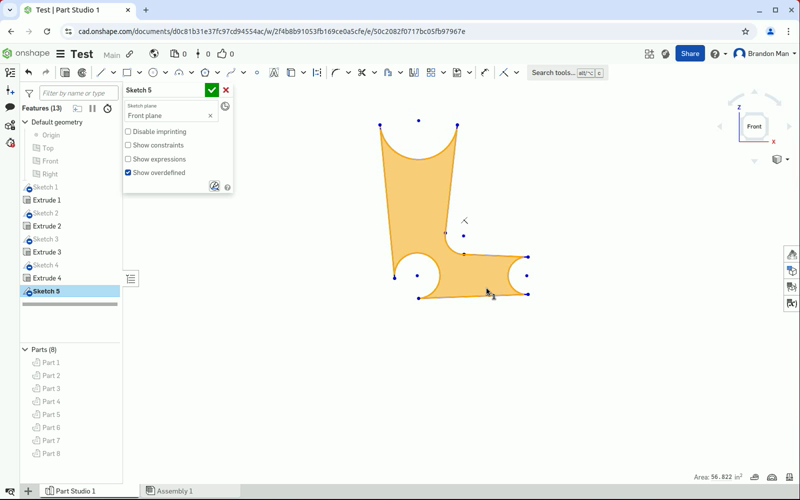
scroll(-6)
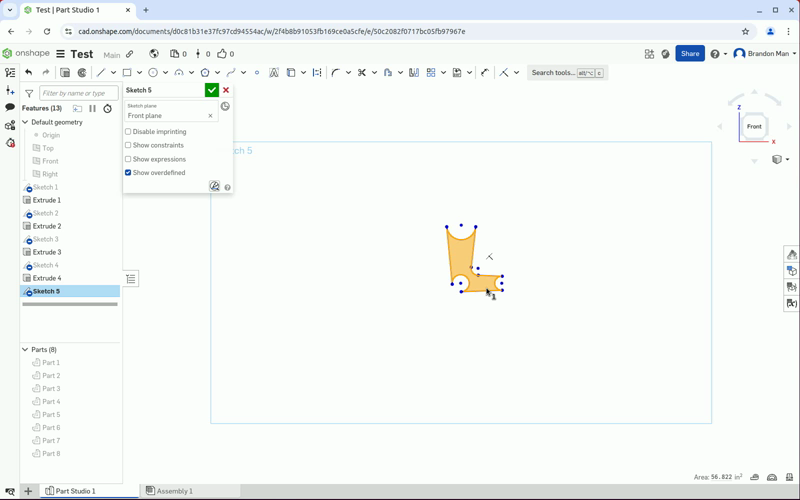
mouse_move(73, 352)
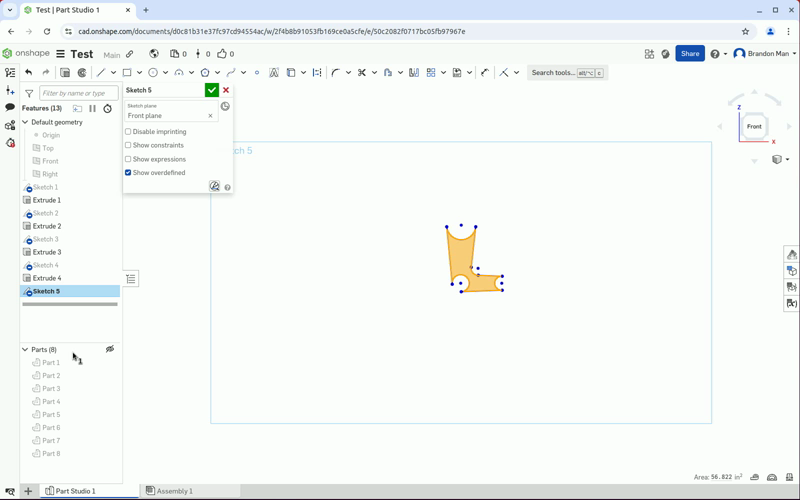
key(shift+y)
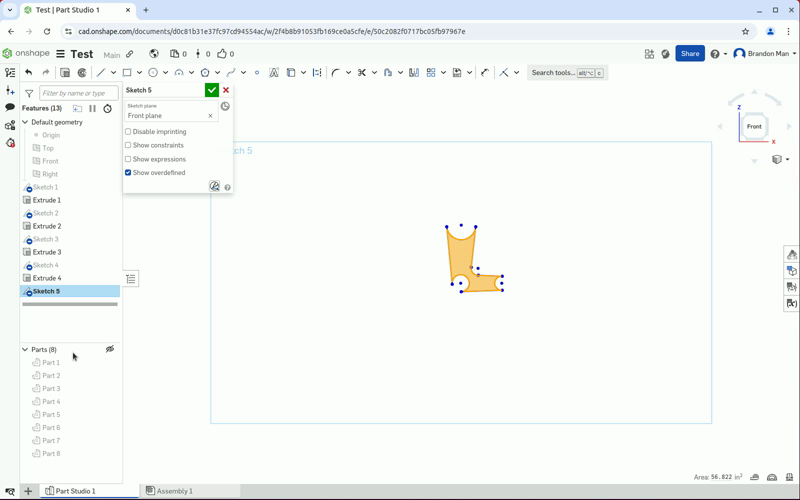
key(shift+e)
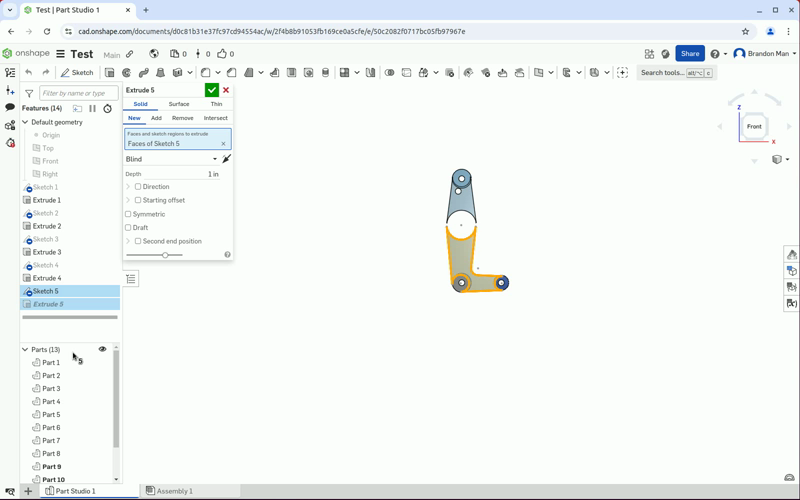
mouse_move(143, 106)
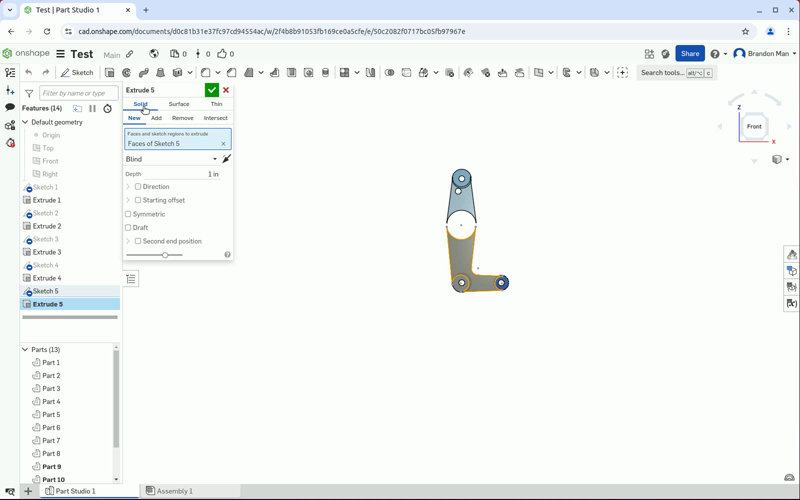
click(143, 106)
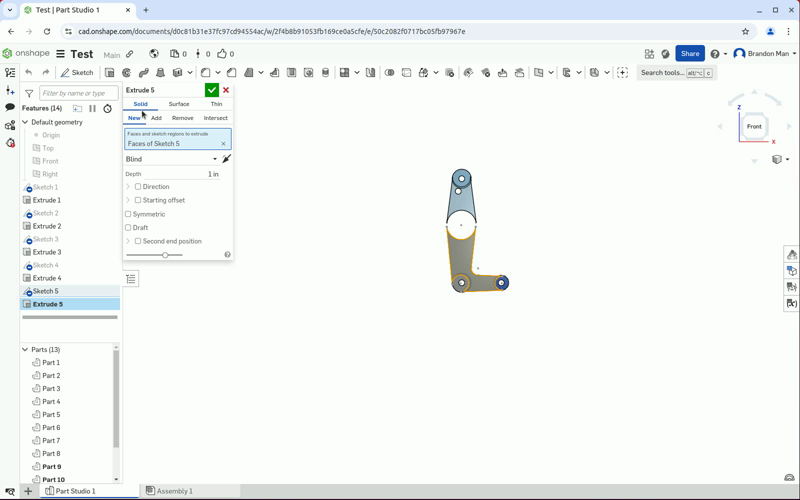
mouse_move(137, 120)
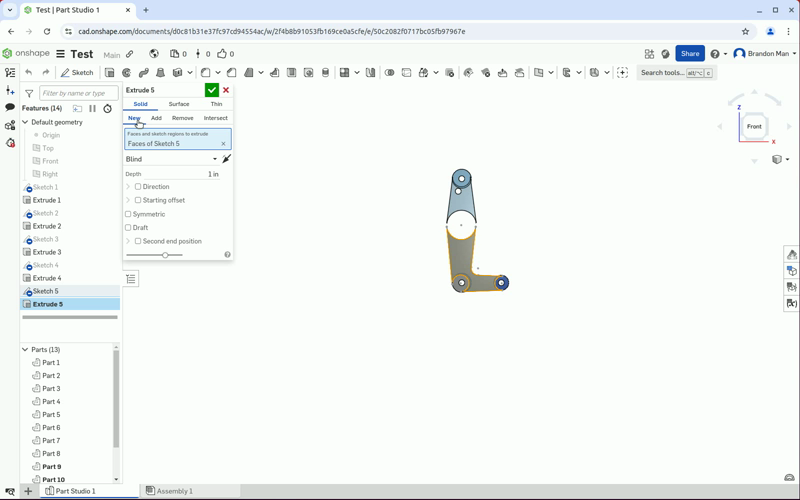
click(137, 120)
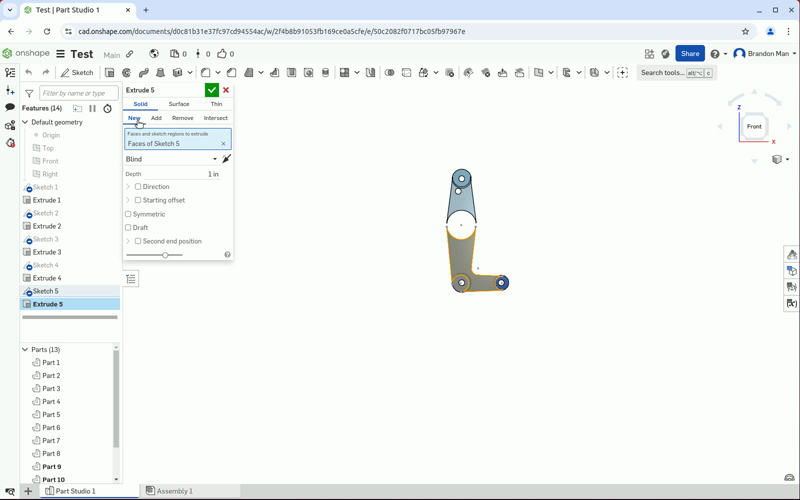
key(tab, 4)
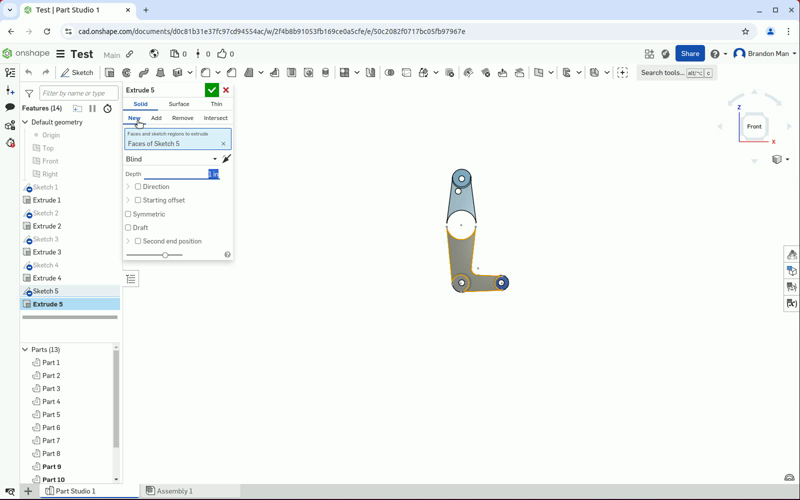
text(0.481)
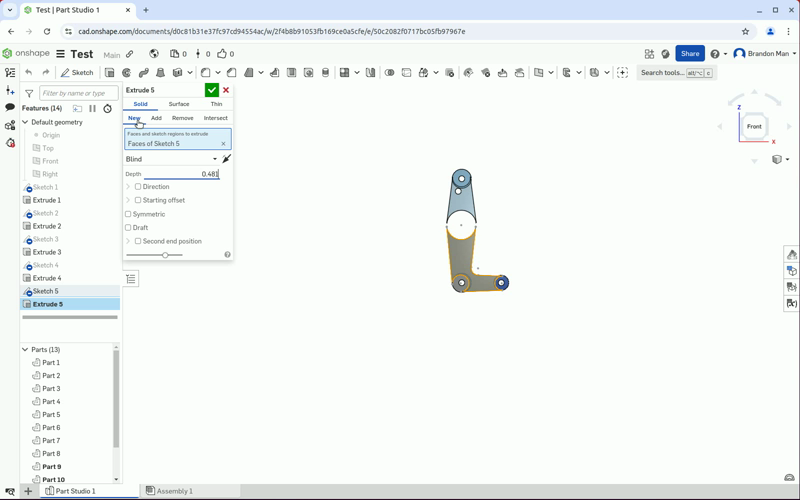
key(enter)
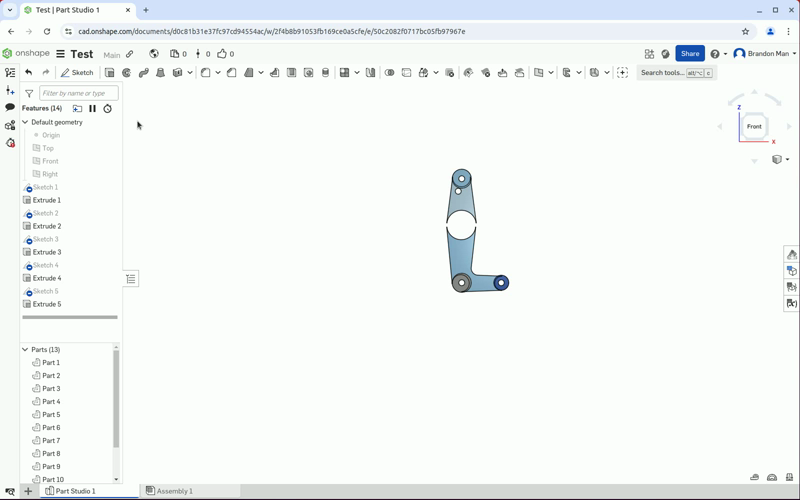
key(shift+h)
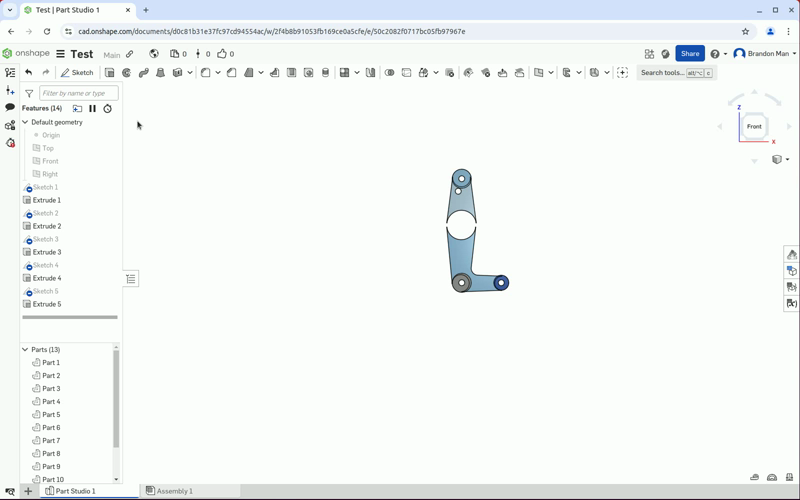
key(shift+h)
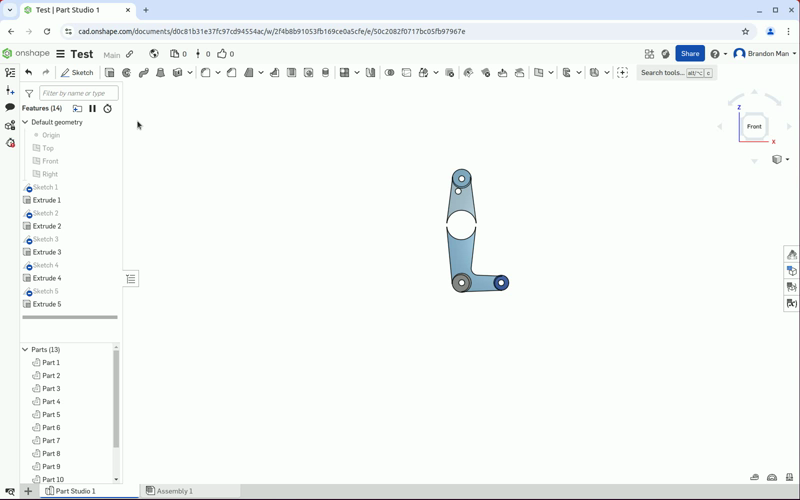
mouse_move(73, 189)
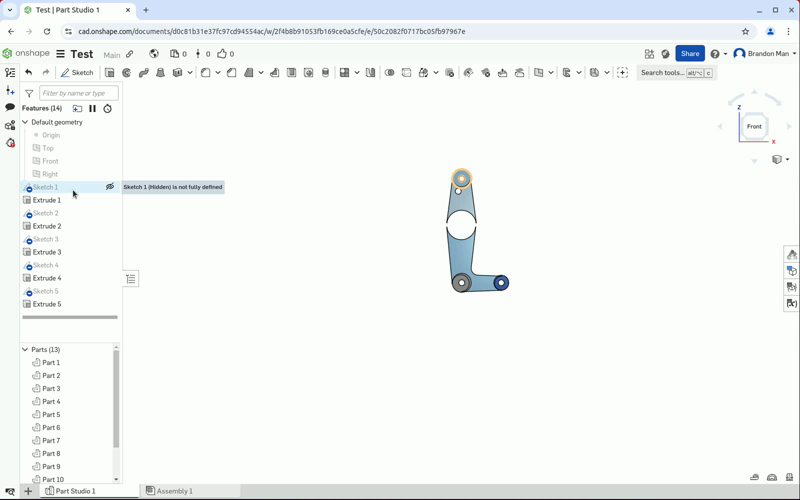
click(73, 189)
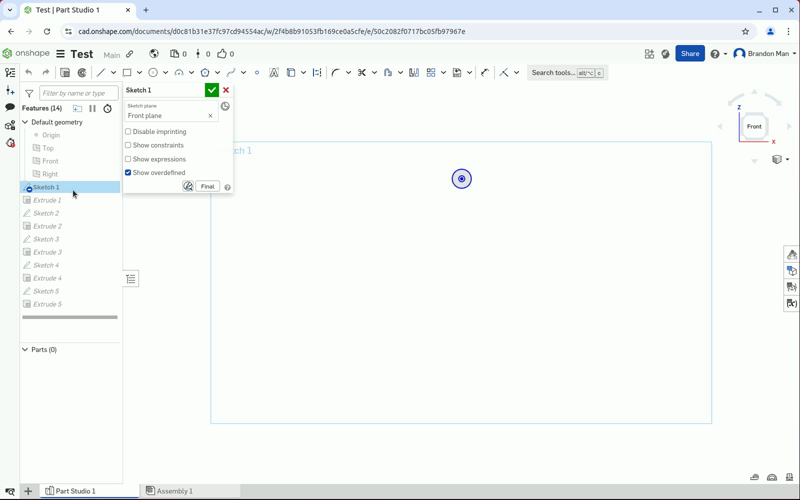
mouse_move(229, 92)
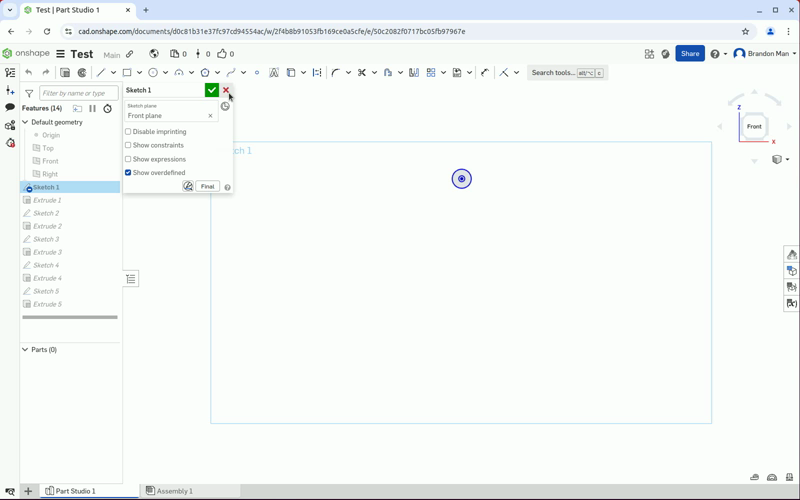
click(229, 92)
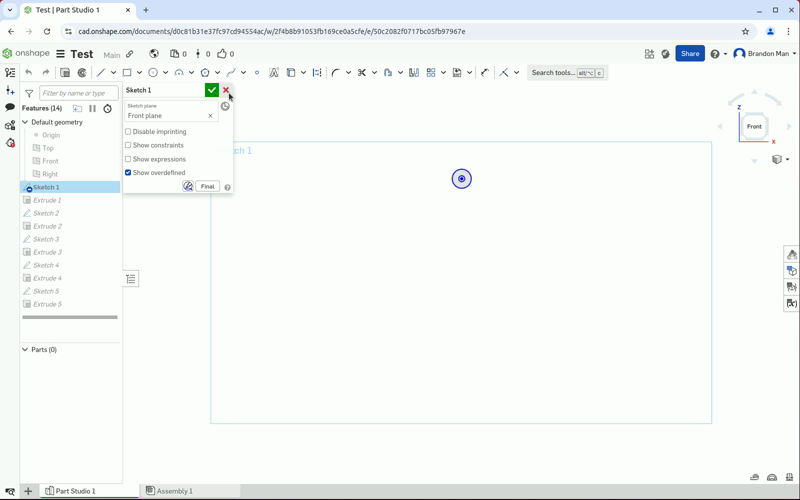
key(shift+s)
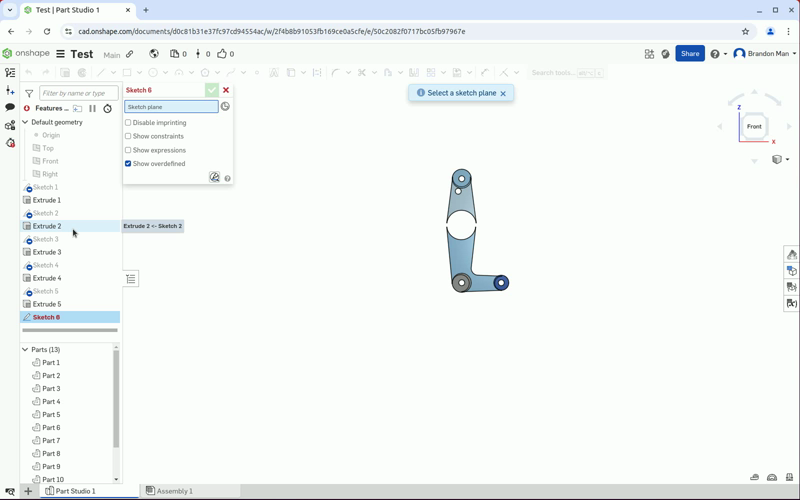
scroll(3)
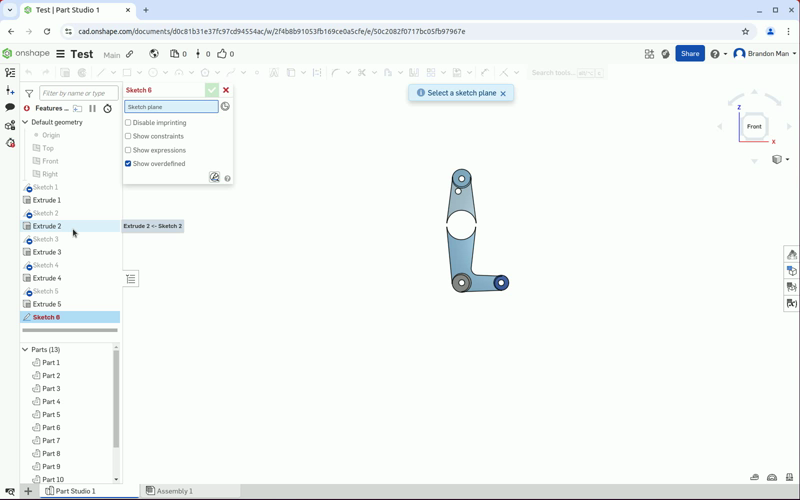
mouse_move(73, 163)
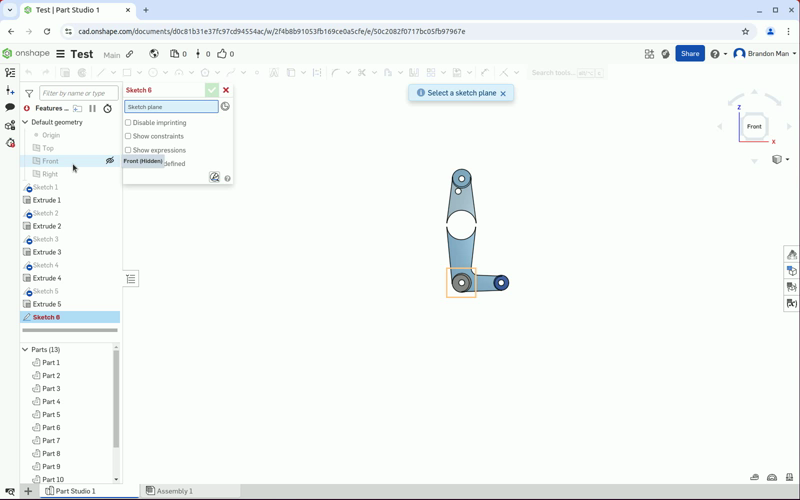
click(73, 163)
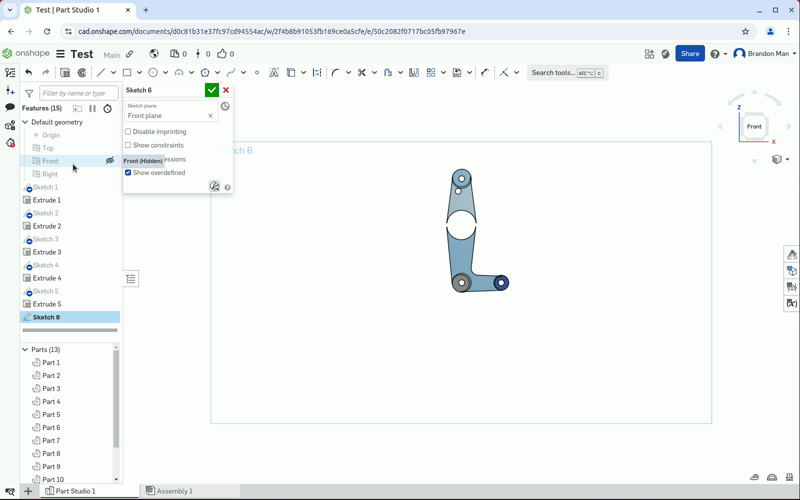
mouse_move(69, 352)
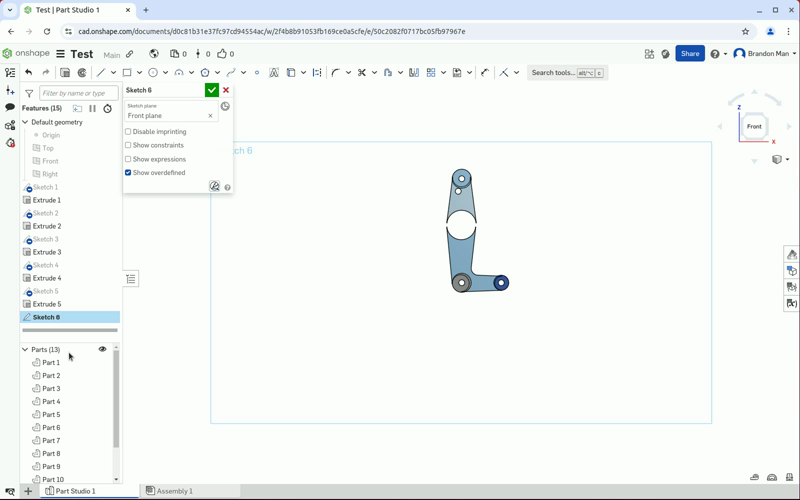
key(y)
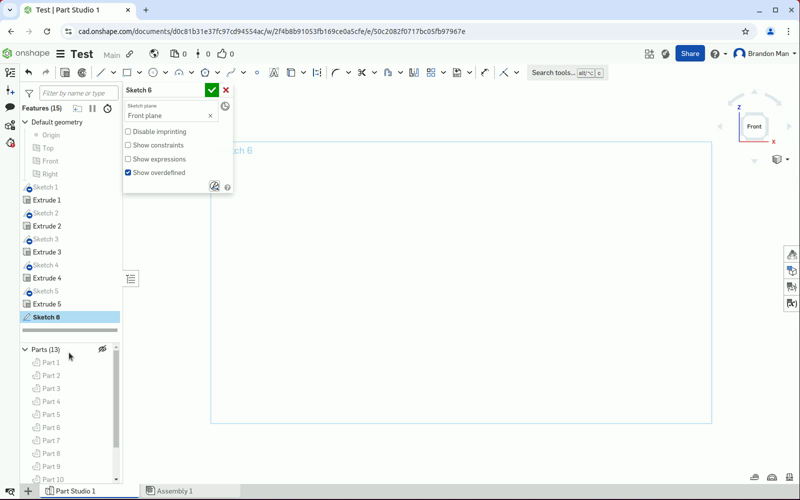
key(c)
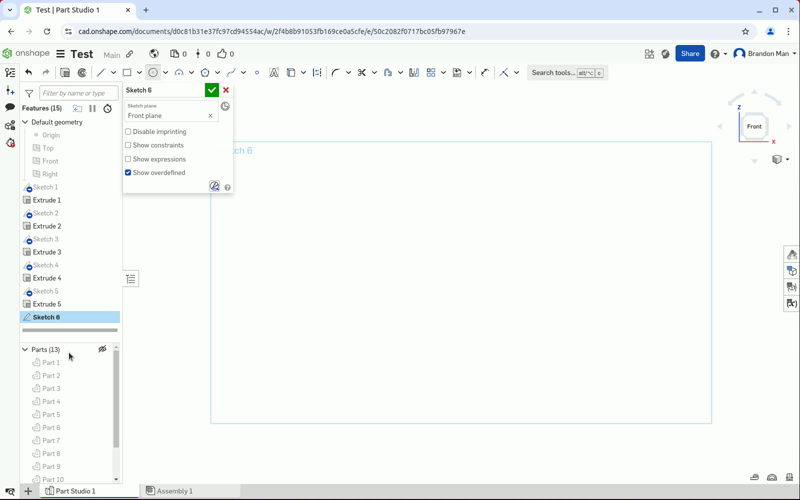
key_down(shift)
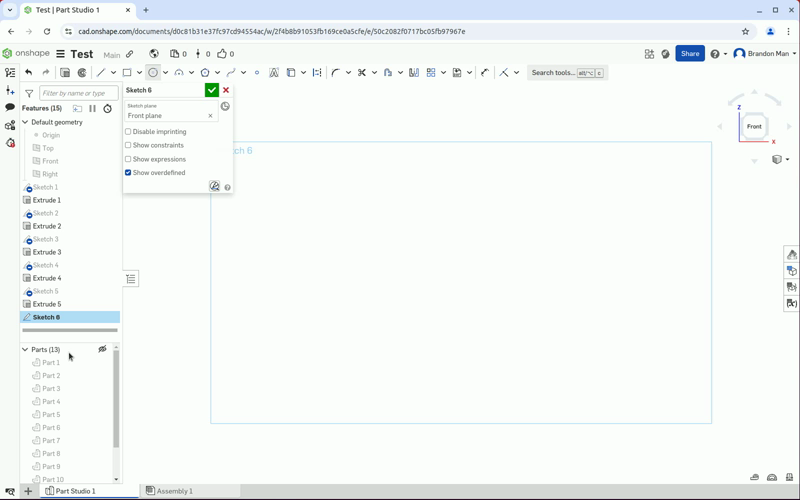
mouse_move(461, 225)
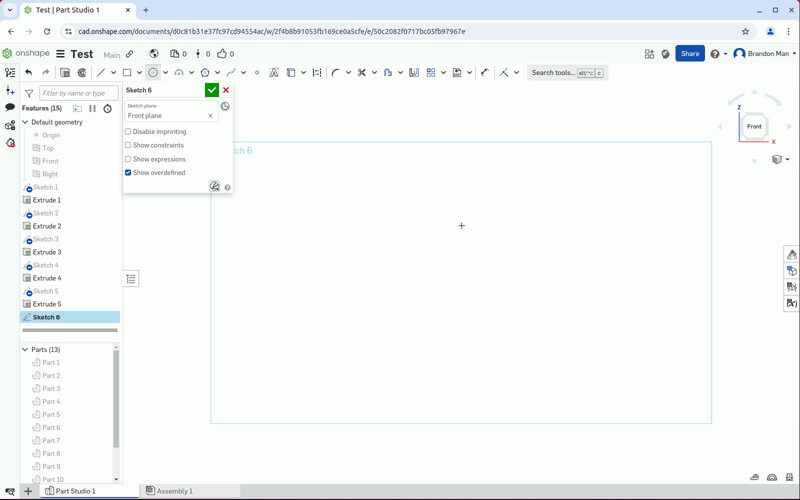
click(461, 225)
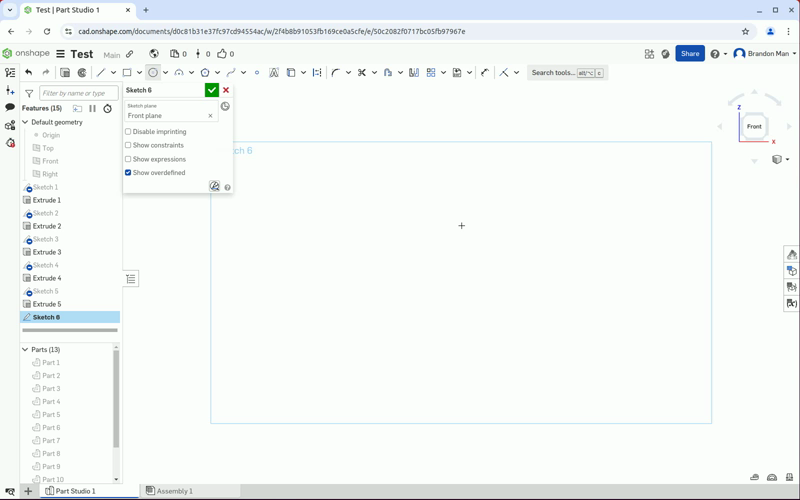
key_up(shift)
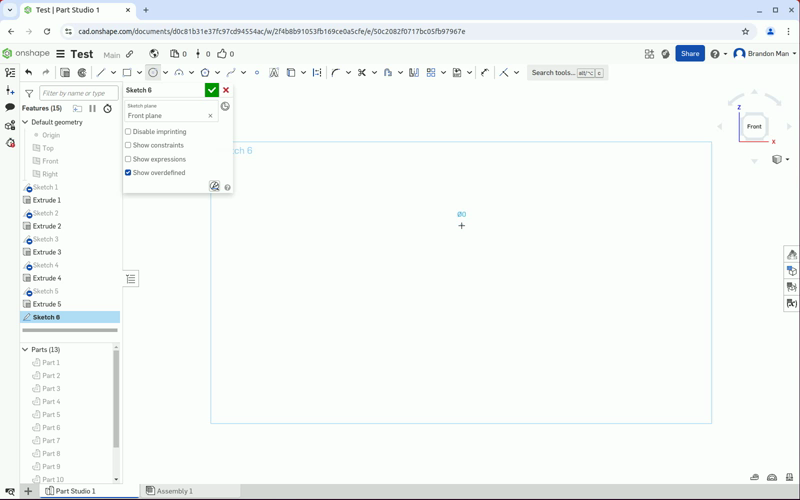
mouse_move(477, 225)
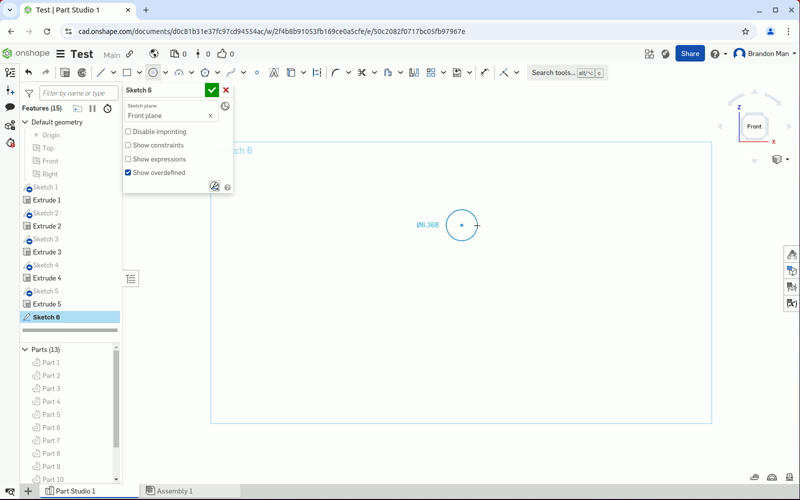
click(477, 225)
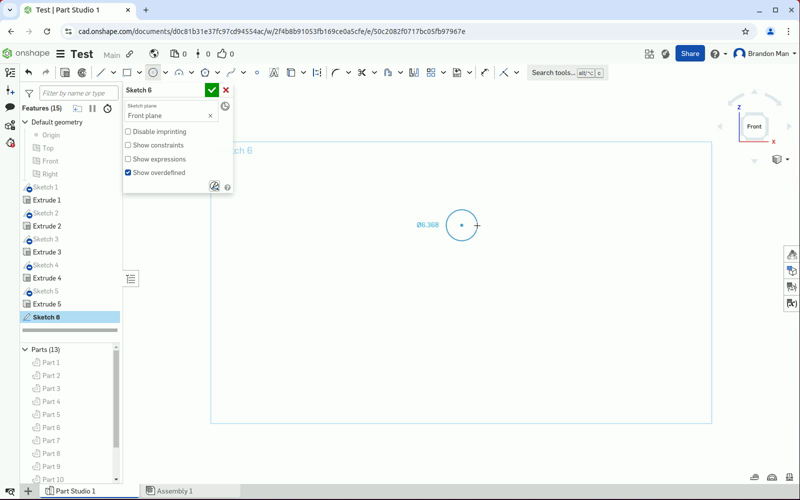
key(esc)
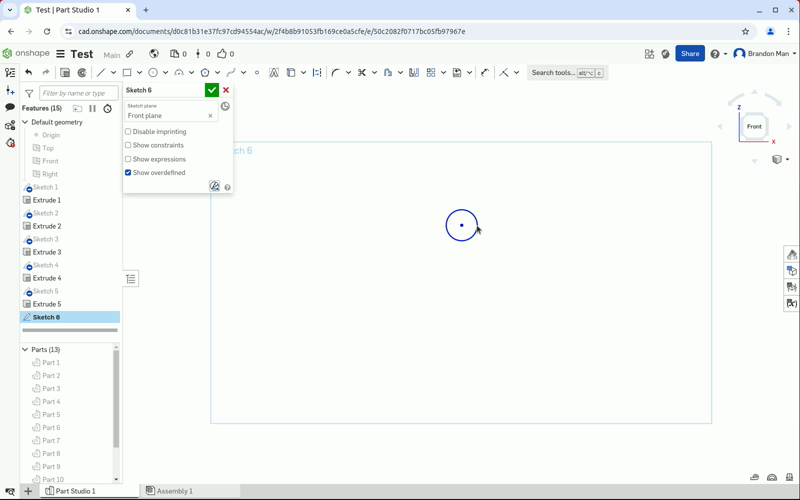
key(c)
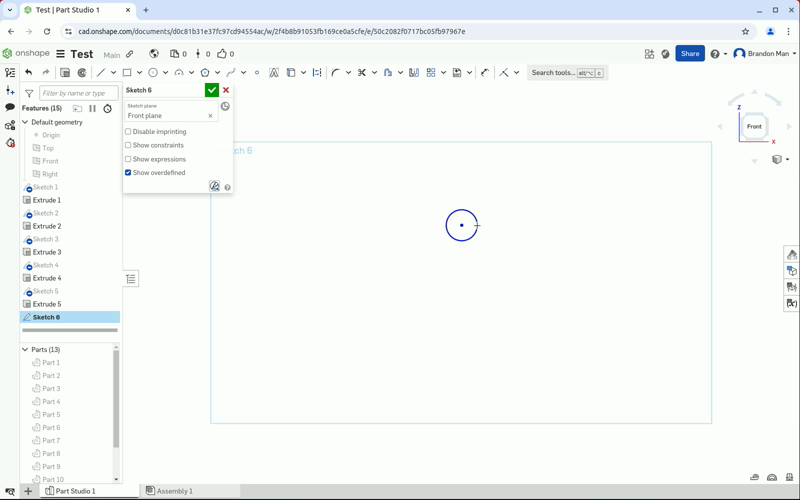
key_down(shift)
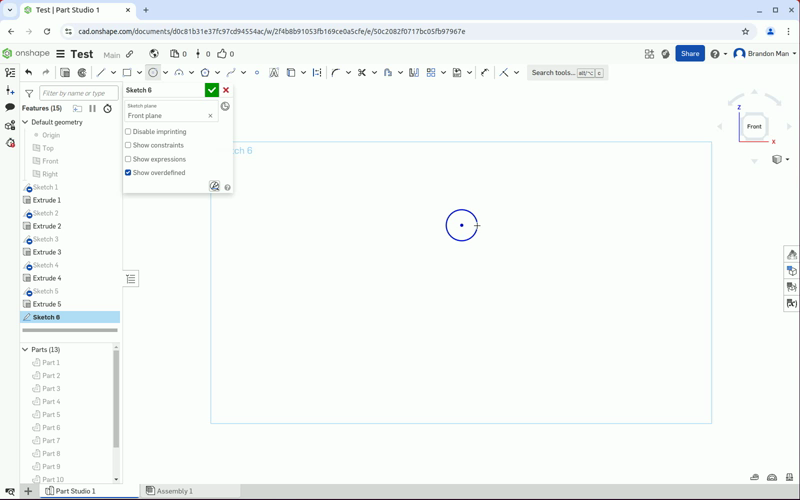
mouse_move(461, 225)
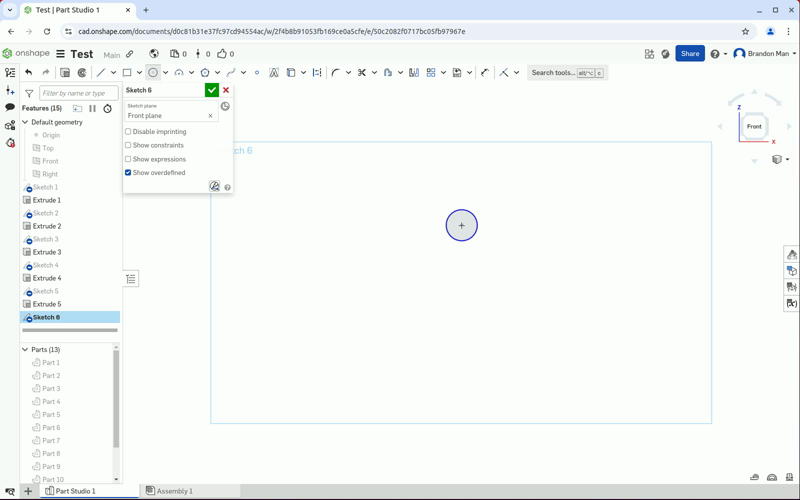
click(461, 225)
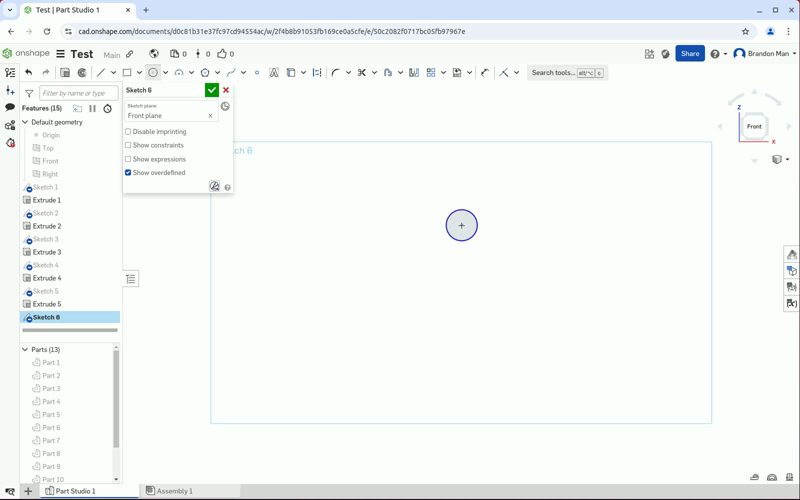
key_up(shift)
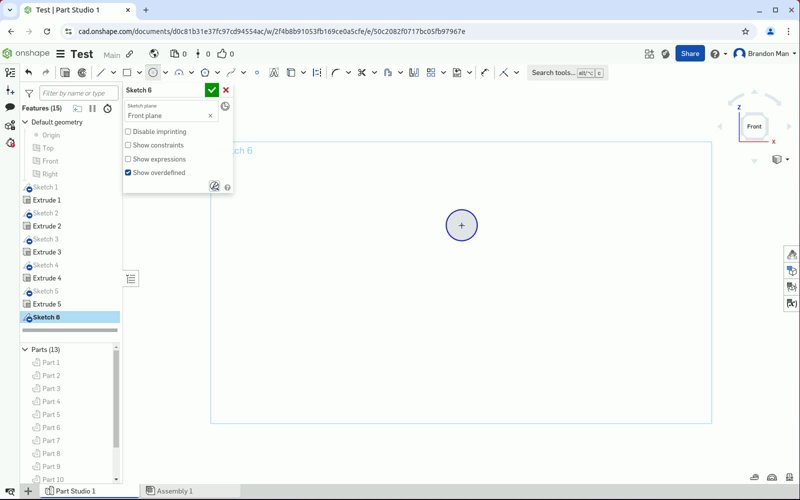
mouse_move(465, 225)
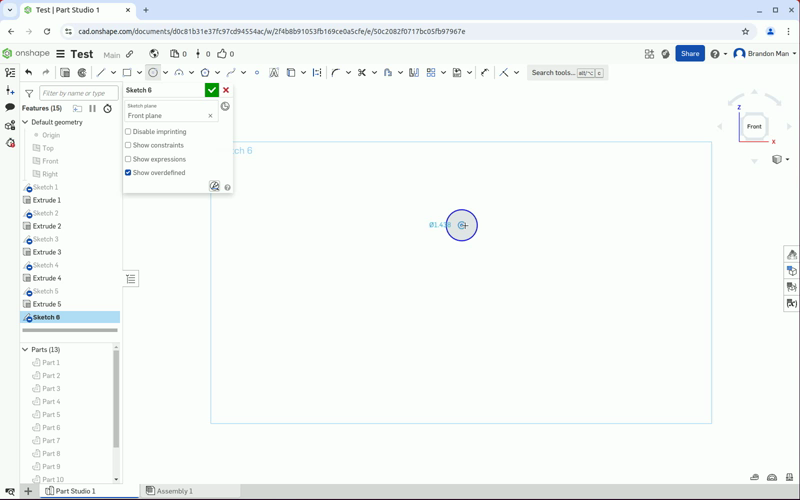
scroll(6)
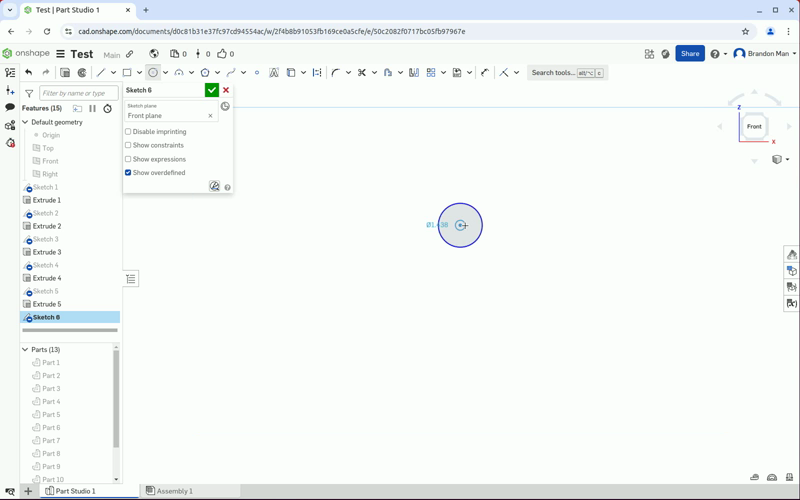
scroll(6)
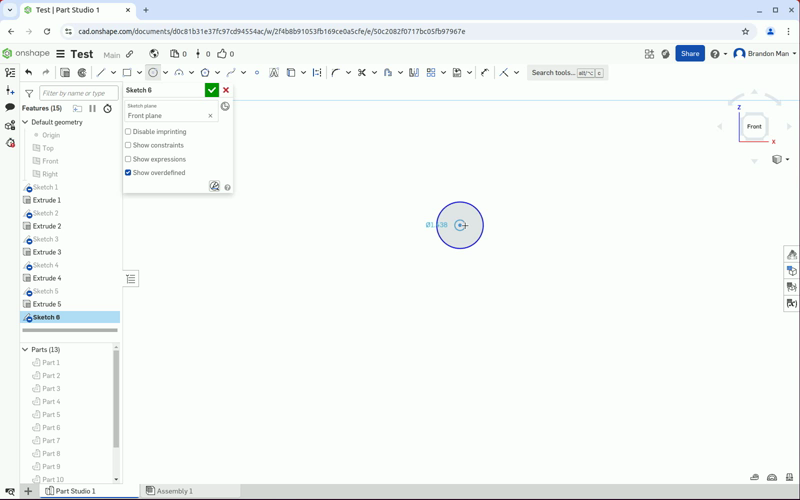
scroll(6)
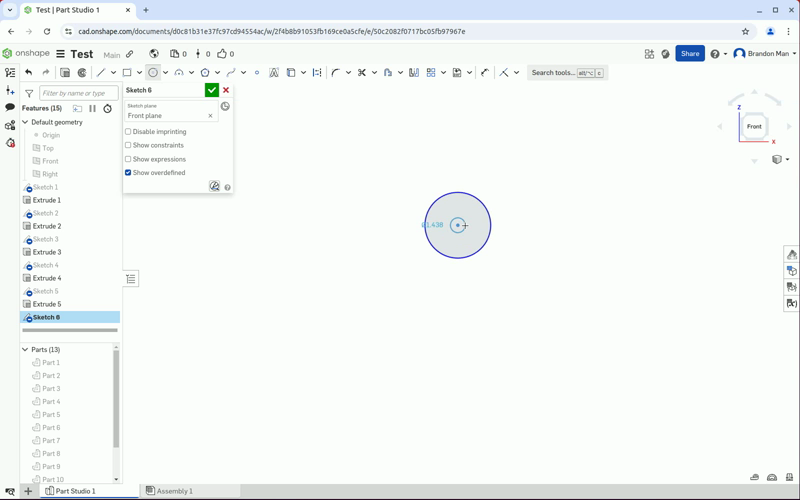
scroll(6)
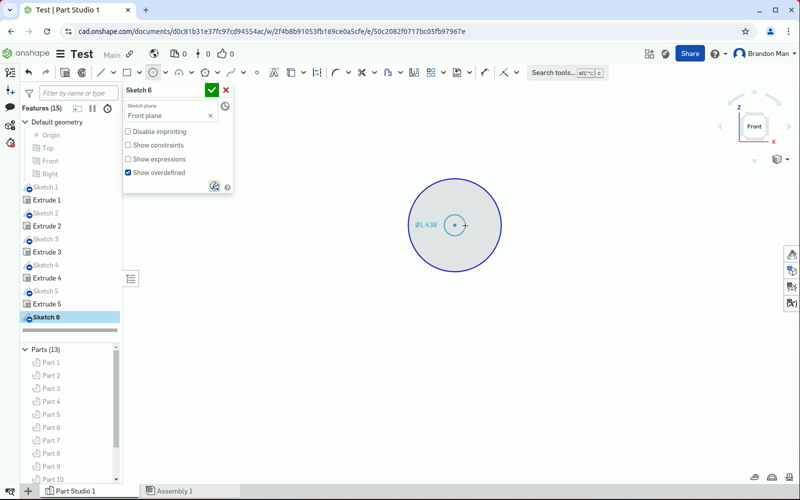
scroll(6)
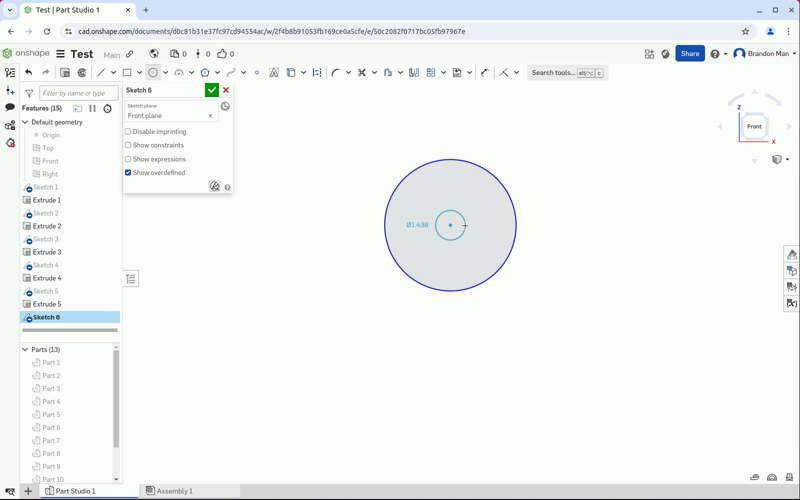
scroll(6)
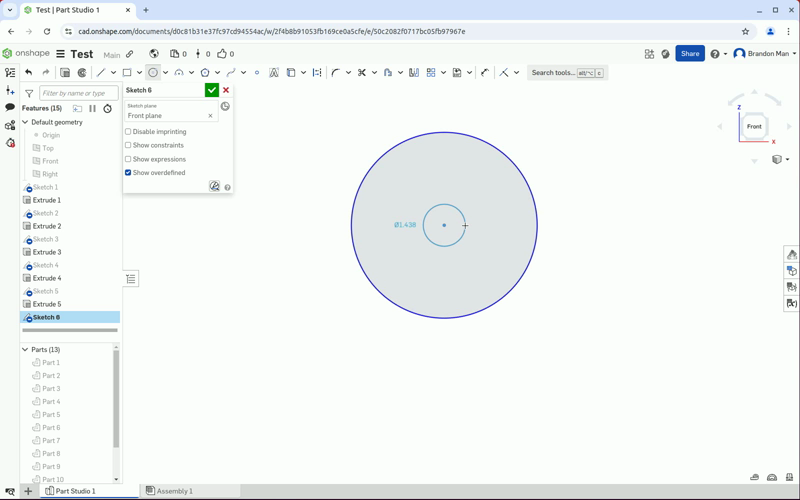
scroll(6)
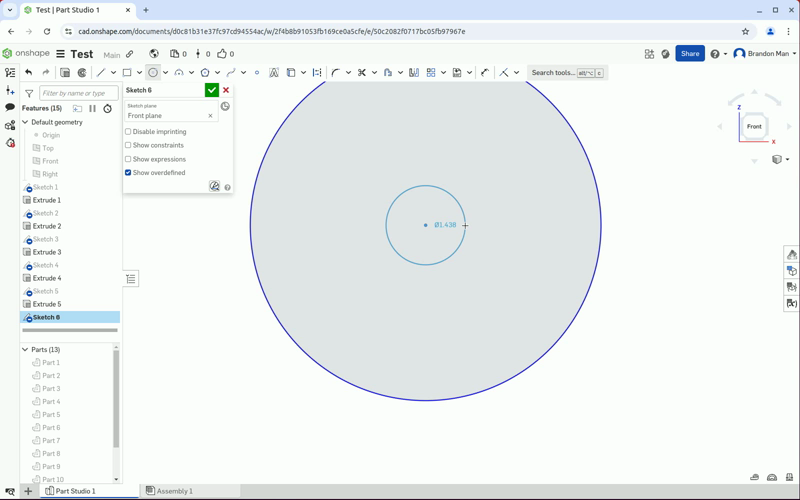
click(465, 225)
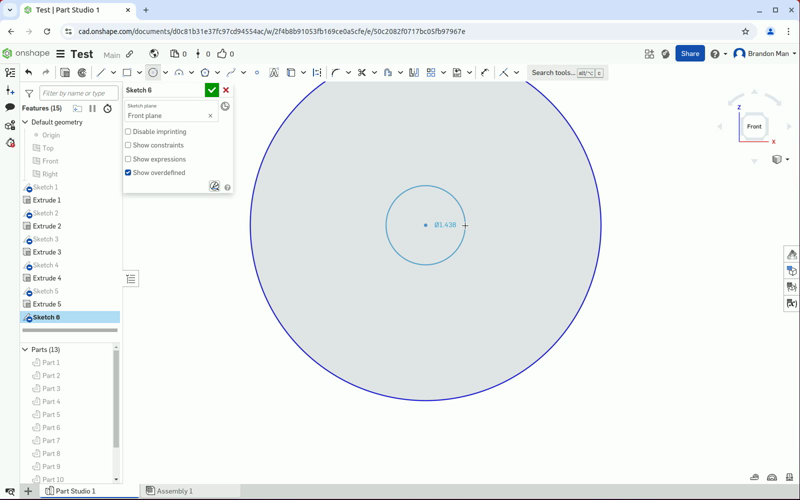
scroll(-6)
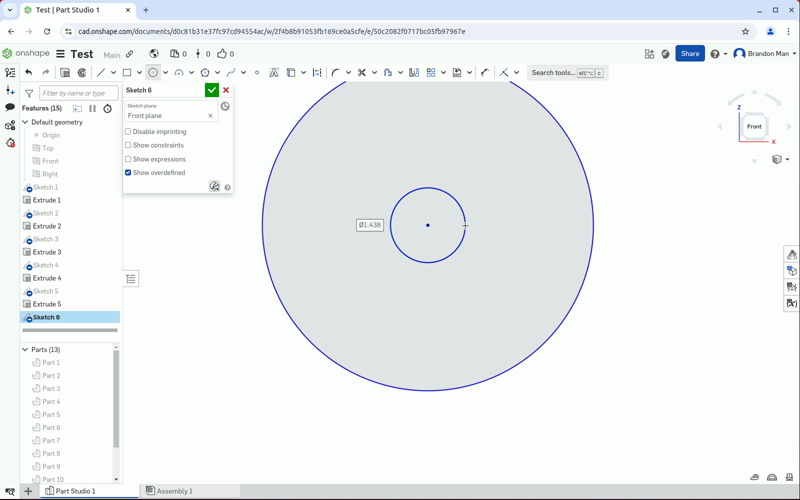
scroll(-6)
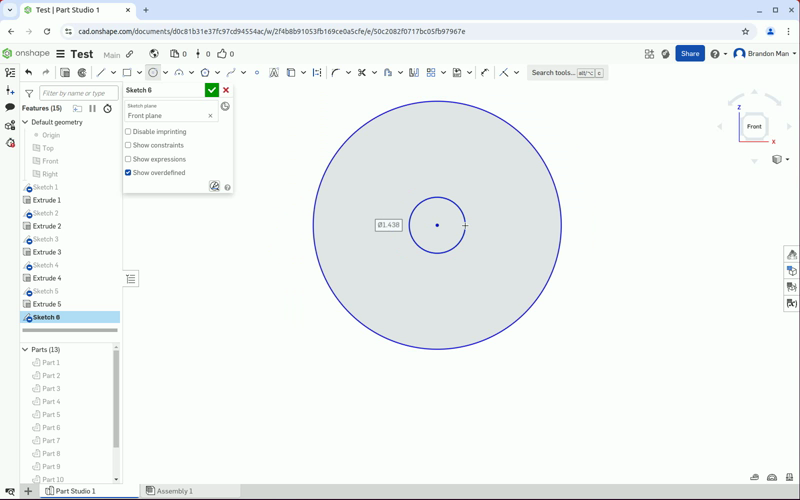
scroll(-6)
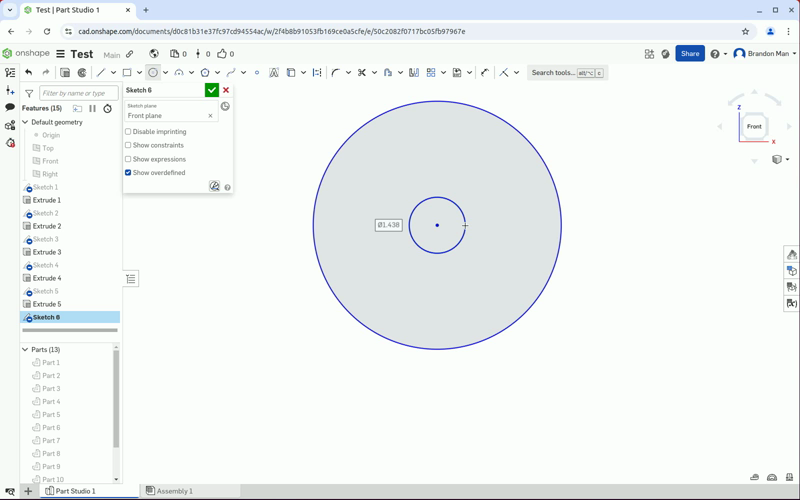
scroll(-6)
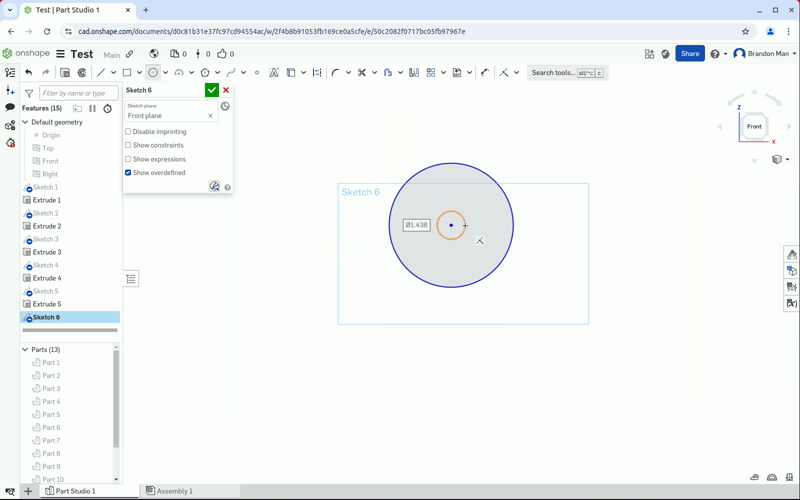
scroll(-6)
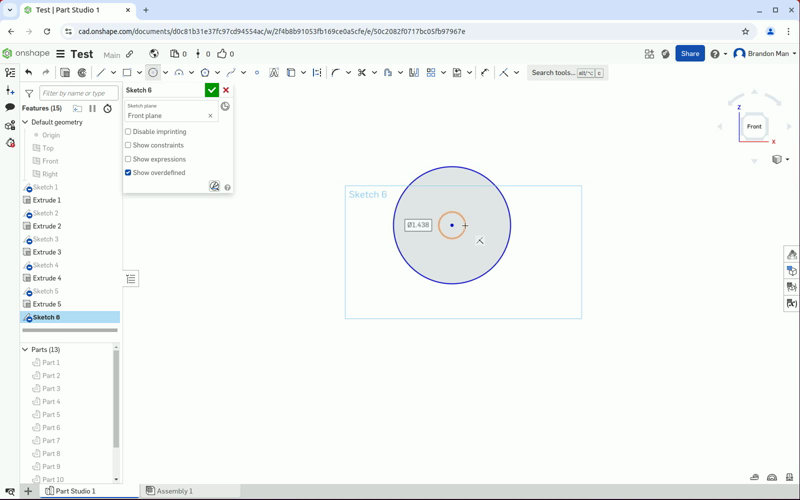
scroll(-6)
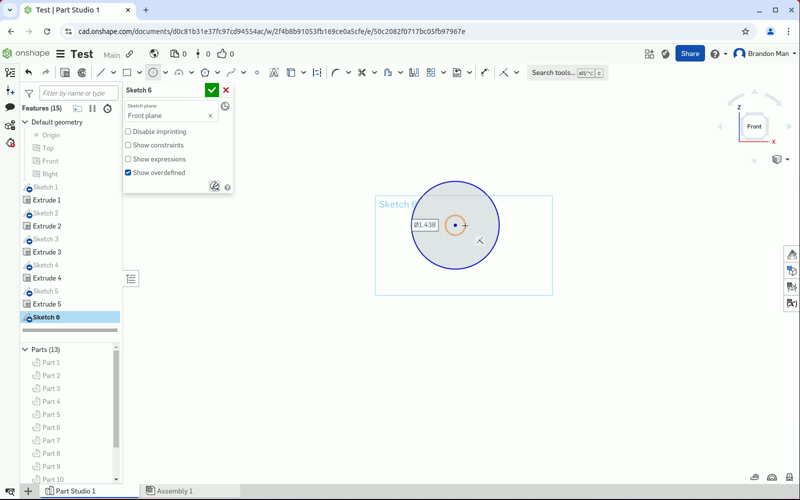
scroll(-6)
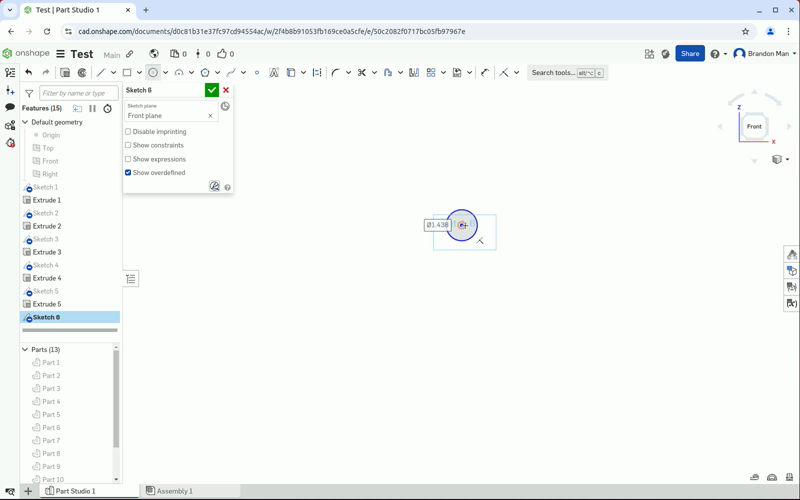
key(esc)
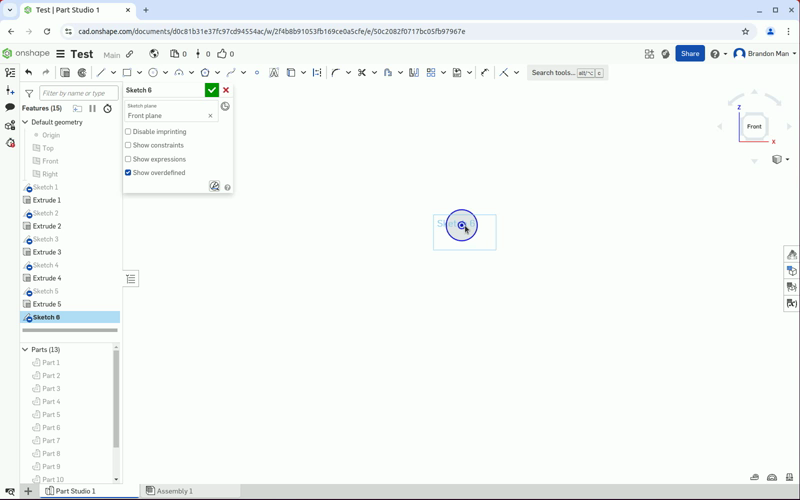
mouse_move(453, 221)
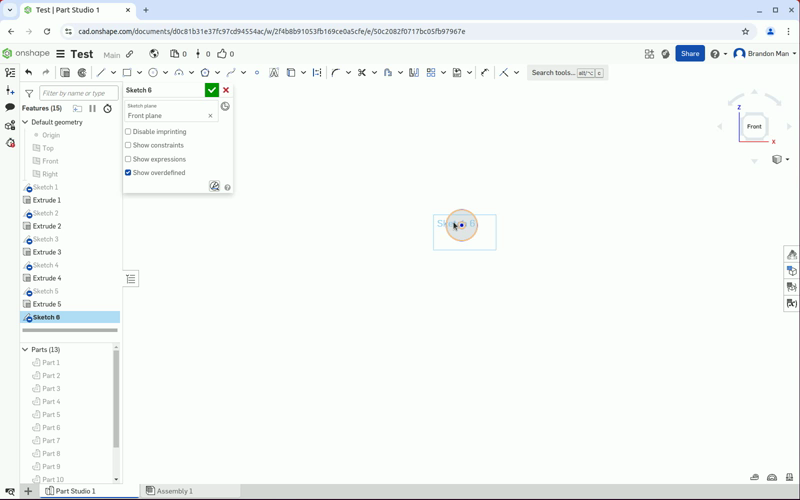
scroll(6)
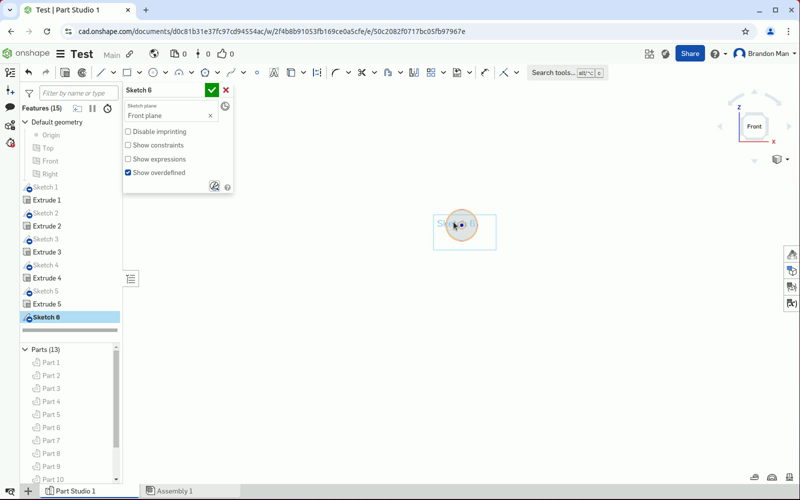
scroll(6)
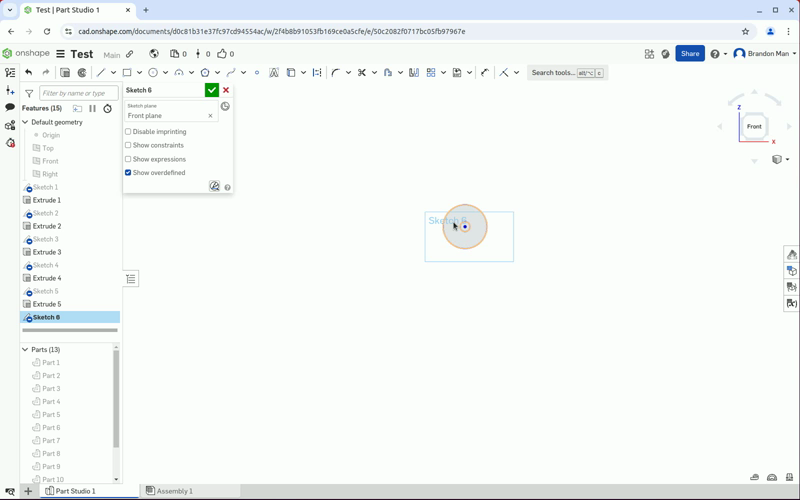
scroll(6)
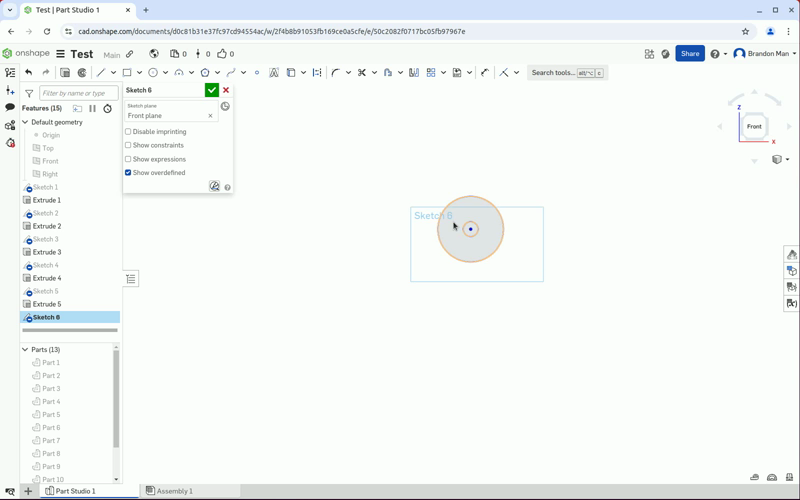
scroll(6)
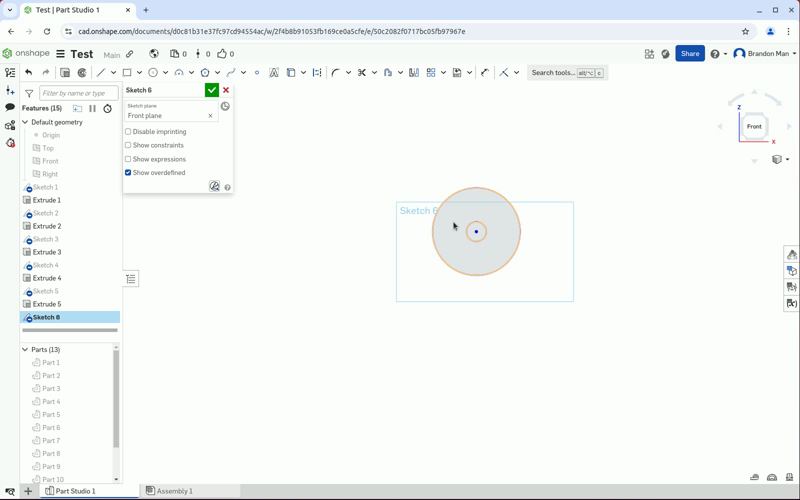
scroll(6)
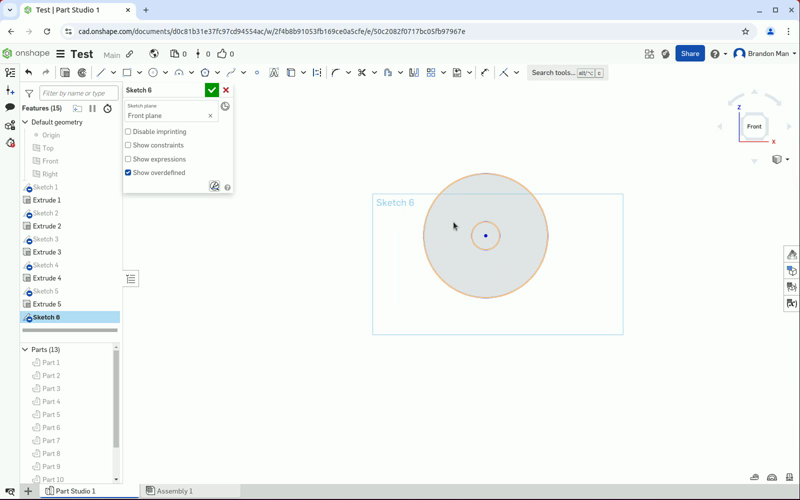
scroll(6)
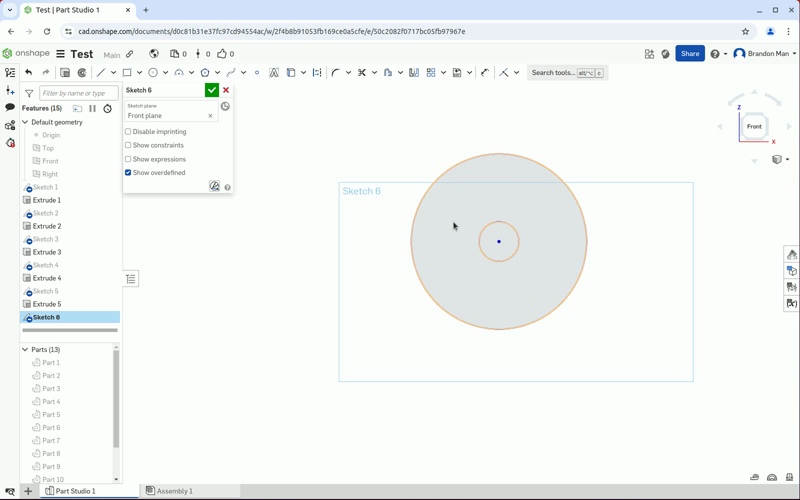
scroll(6)
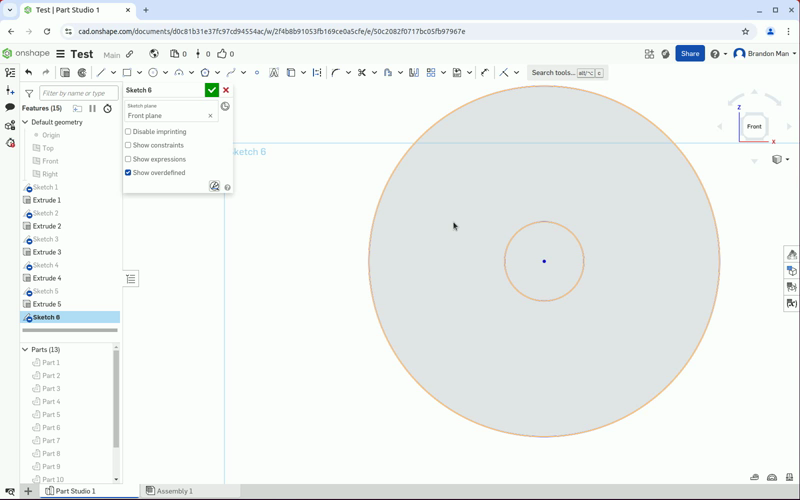
click(453, 221)
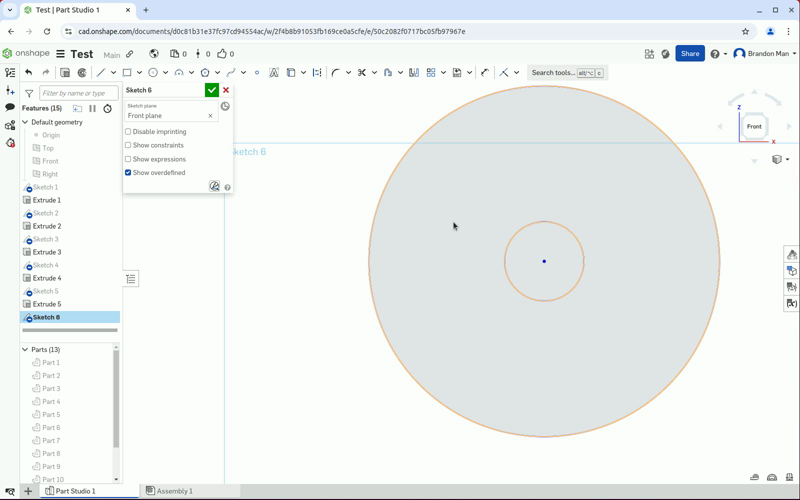
scroll(-6)
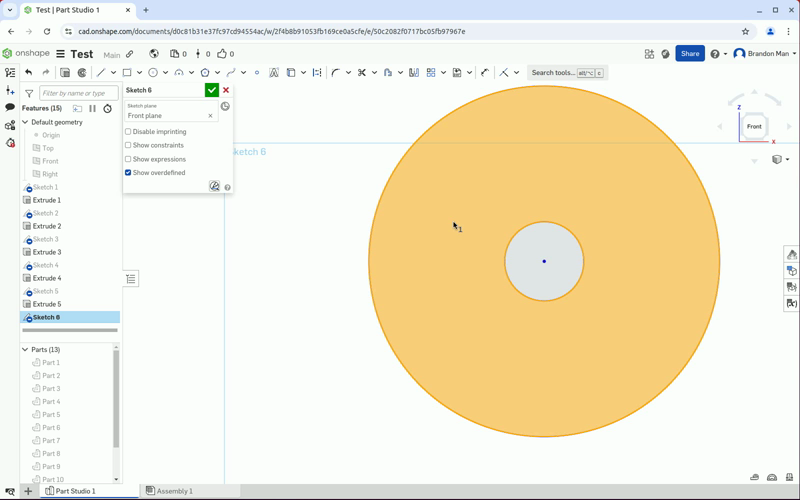
scroll(-6)
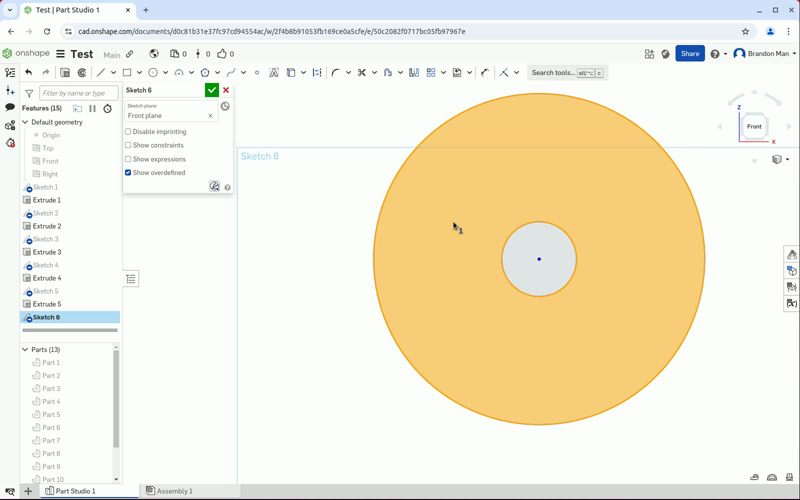
scroll(-6)
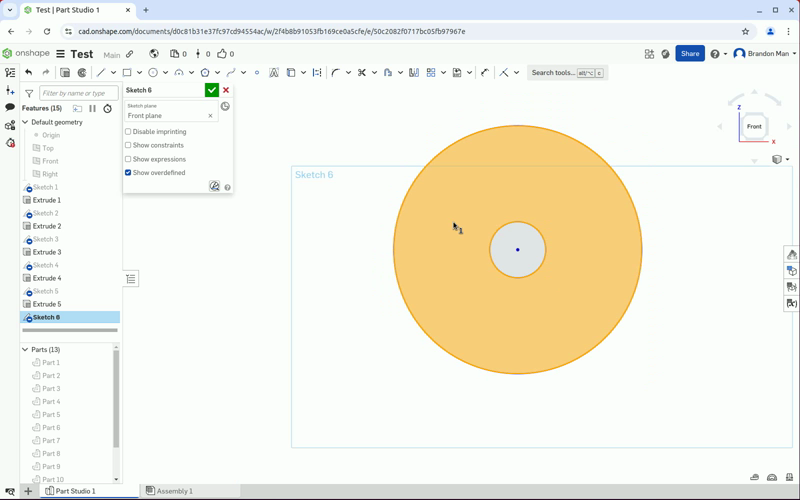
scroll(-6)
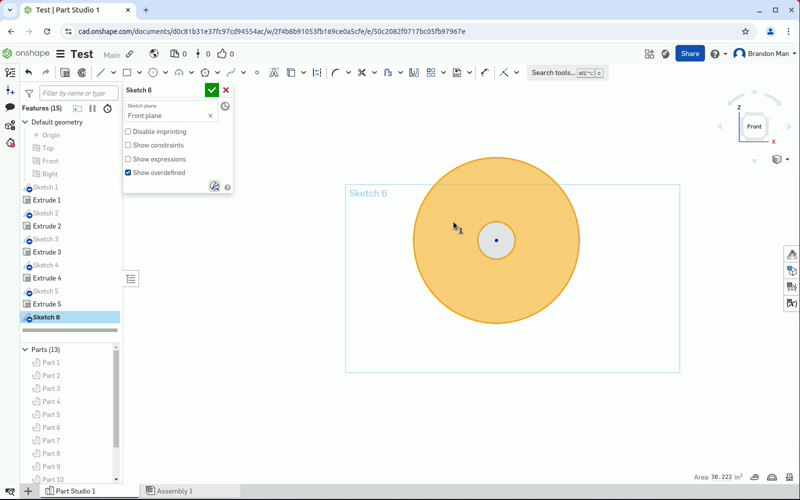
scroll(-6)
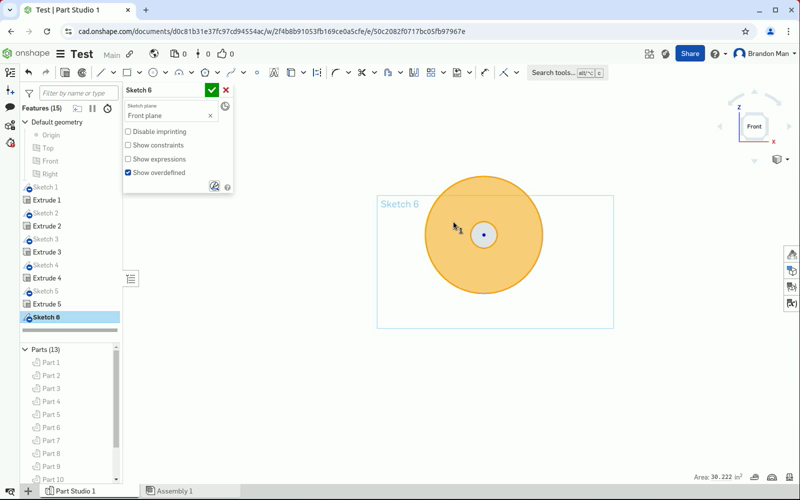
scroll(-6)
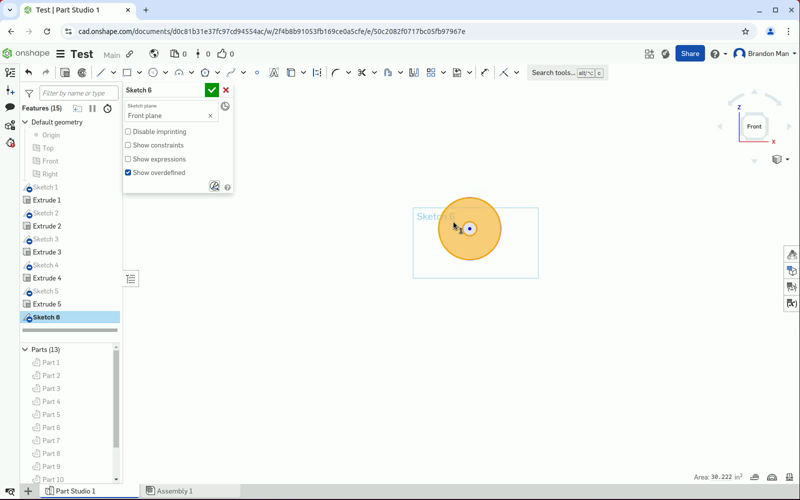
scroll(-6)
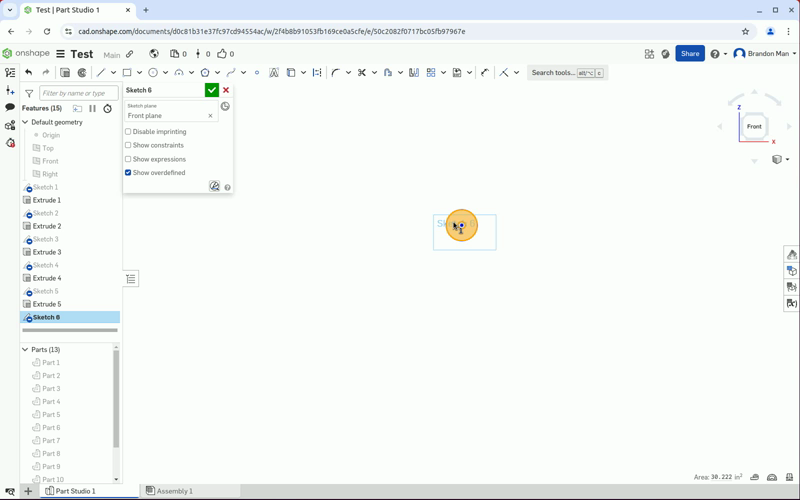
mouse_move(69, 352)
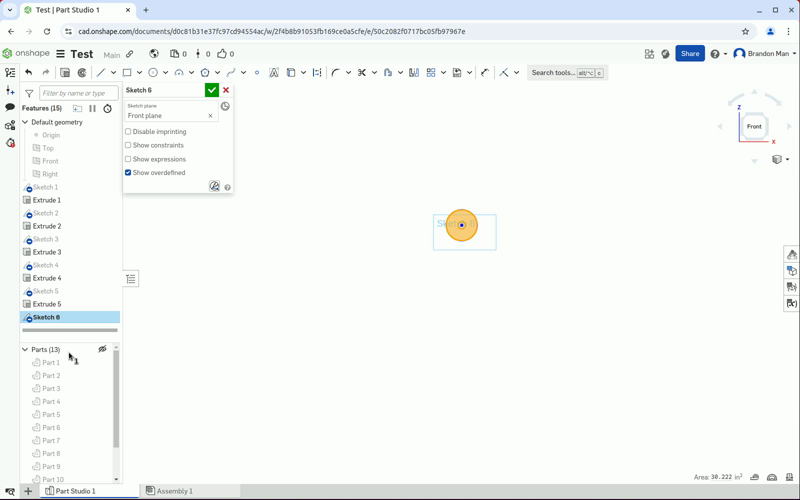
key(shift+y)
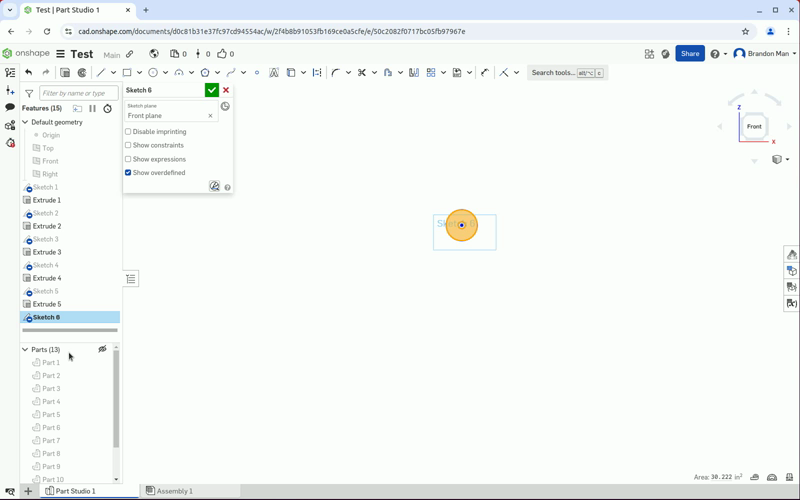
key(shift+e)
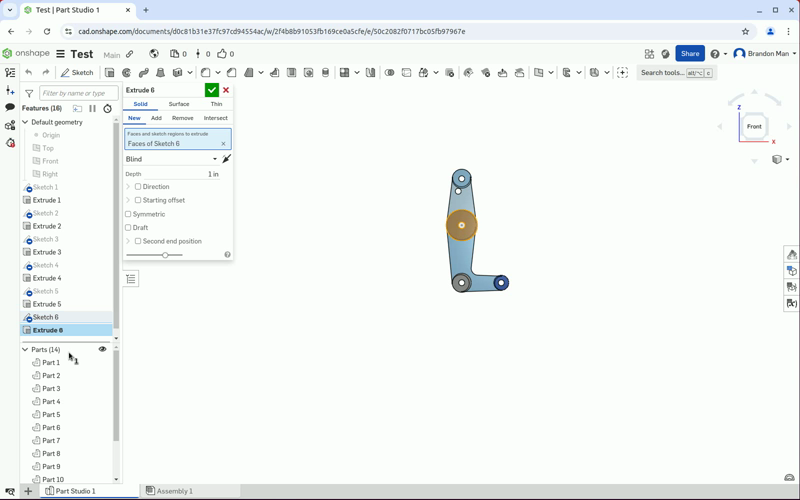
mouse_move(143, 106)
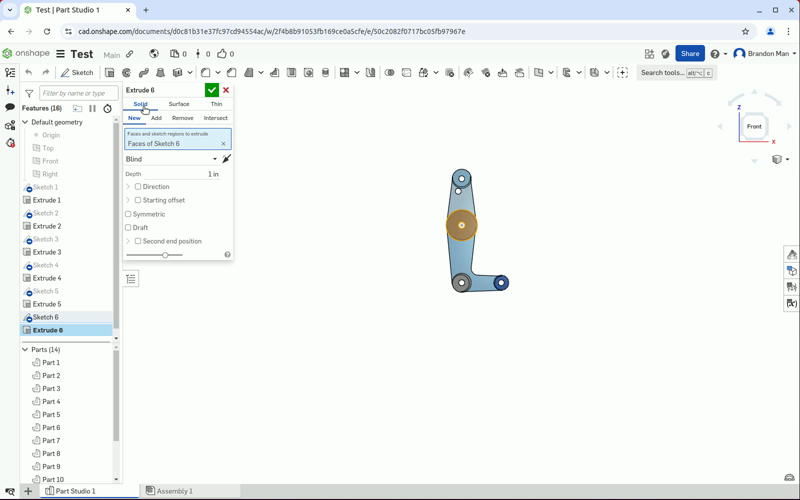
click(143, 106)
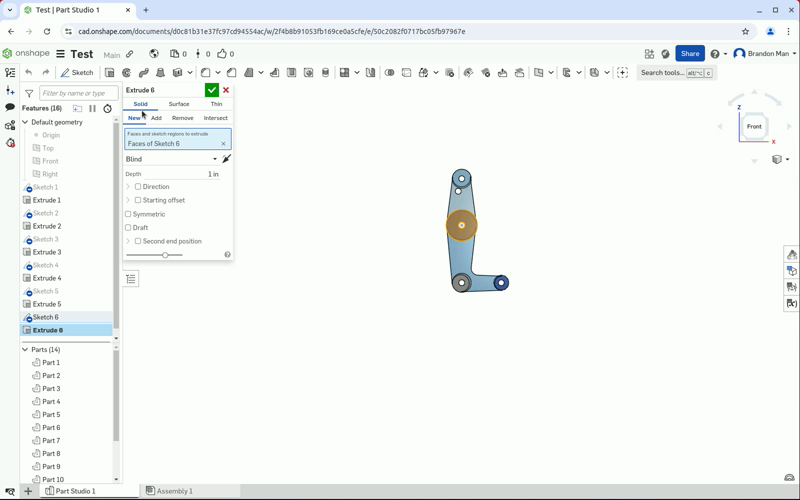
mouse_move(137, 120)
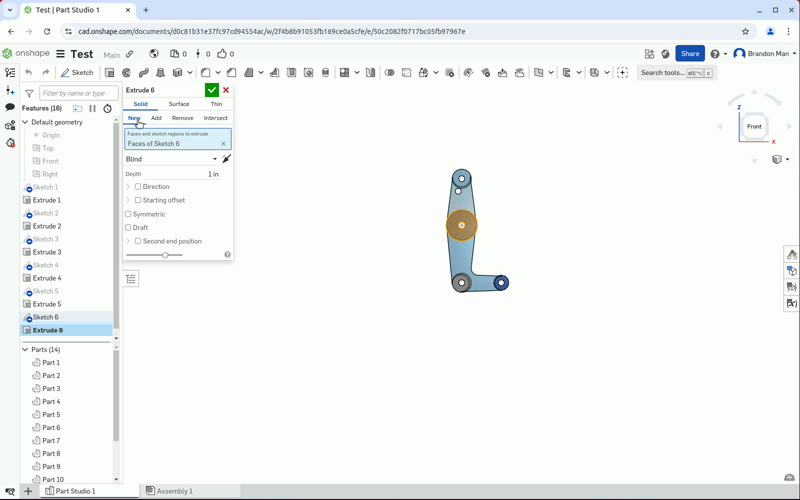
click(137, 120)
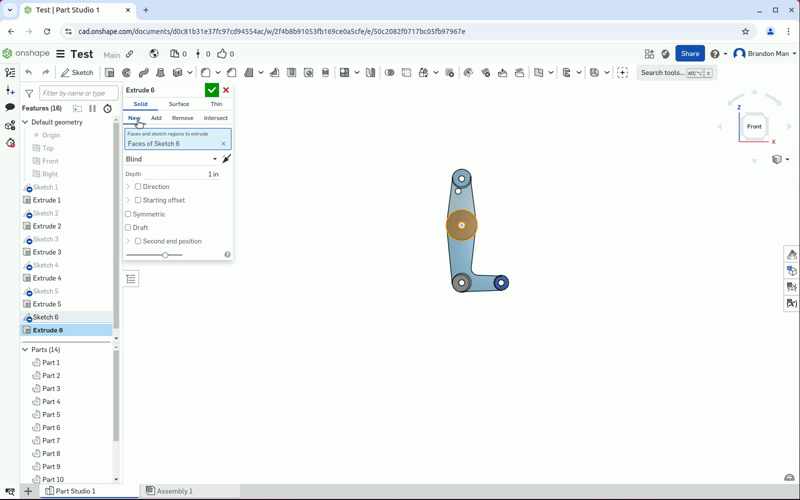
key(tab, 4)
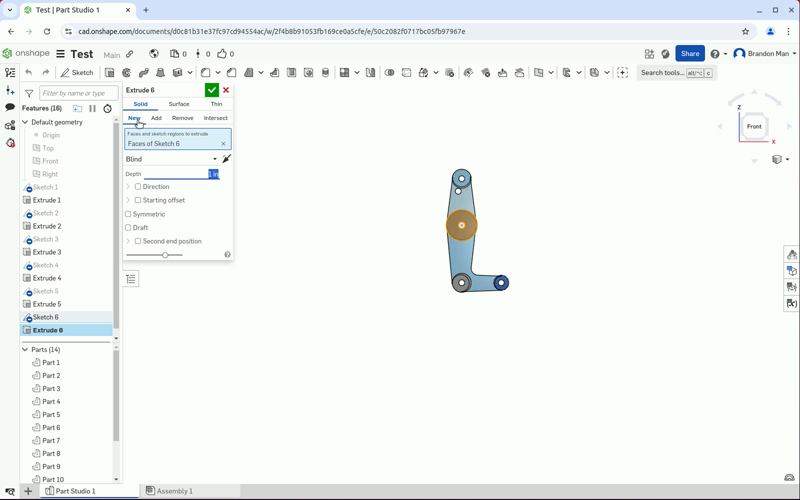
text(0.481)
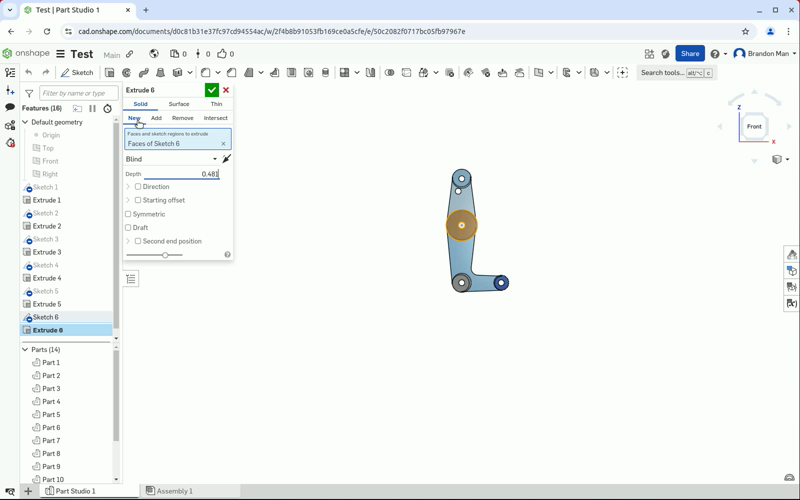
key(enter)
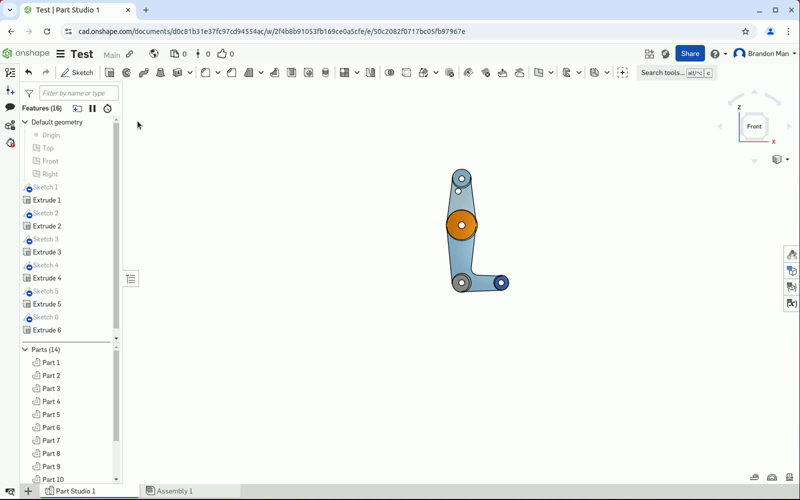
key(shift+h)
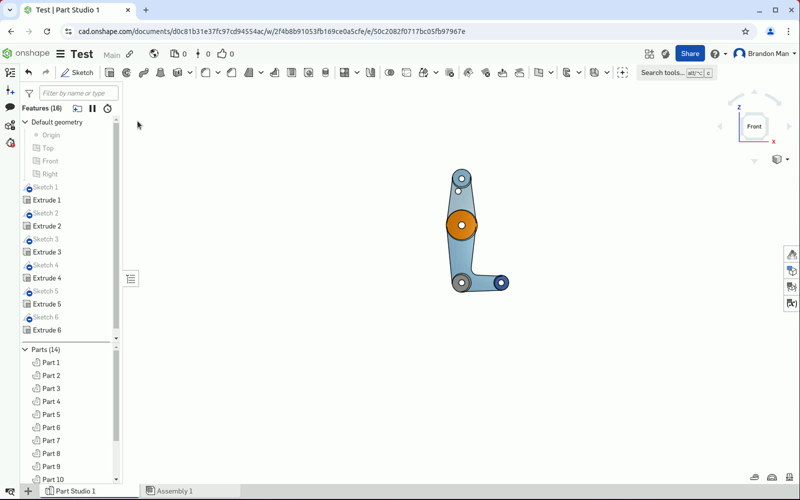
key(shift+h)
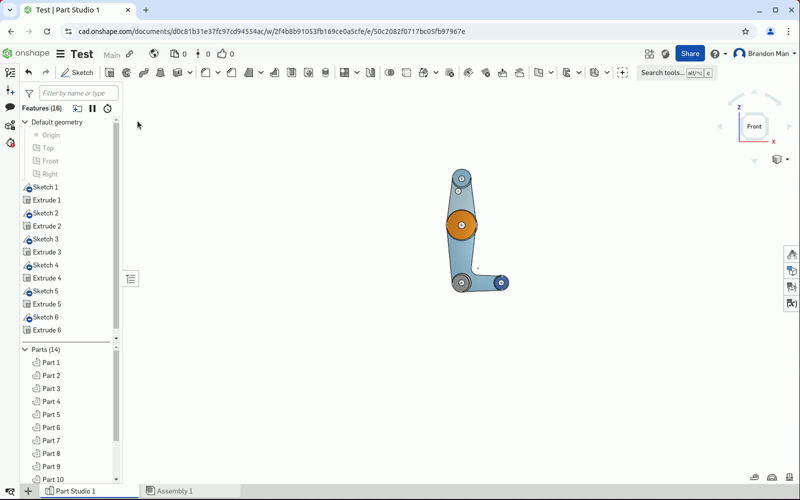
key(shift+7)
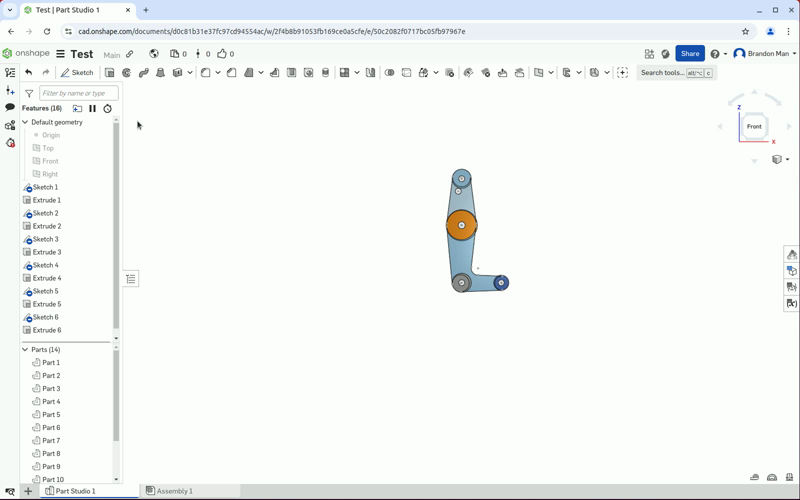
key(left, 2)
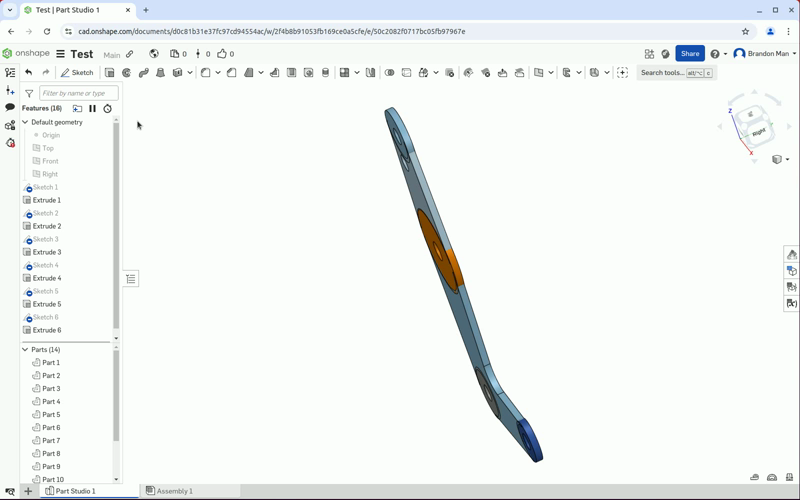
key(down, 2)
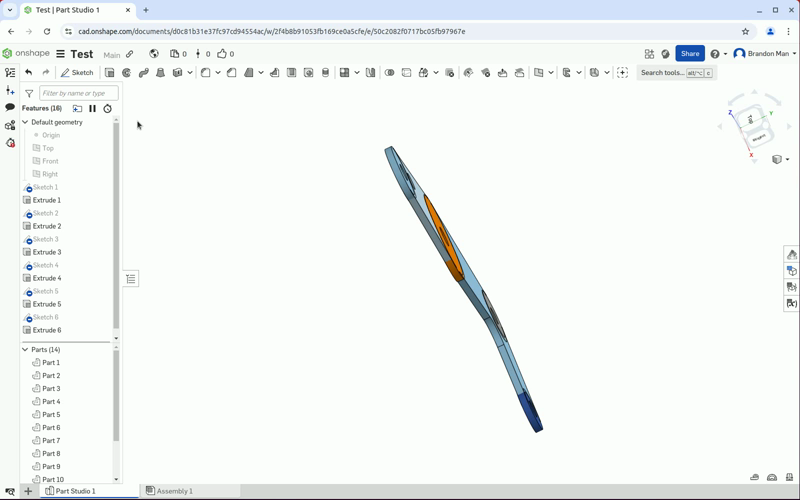
key(up, 2)
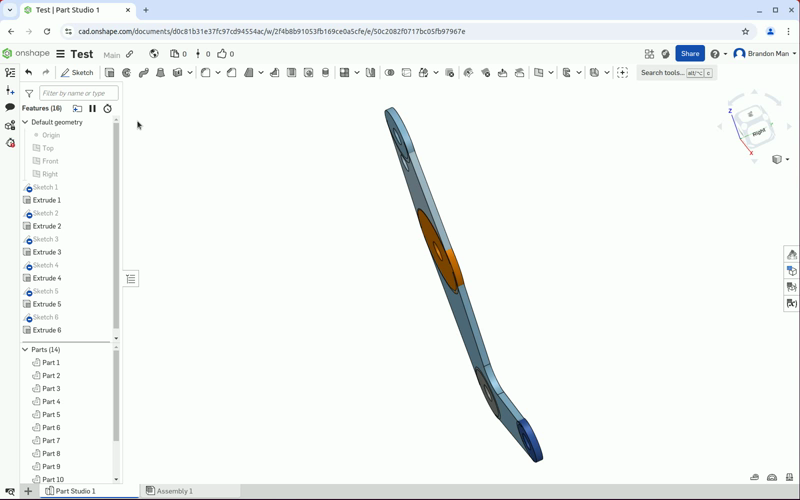
key(right, 2)
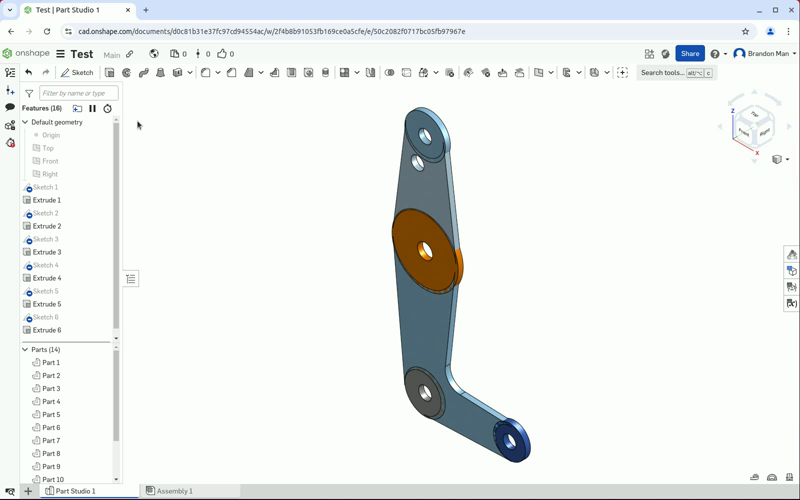
mouse_move(69, 189)
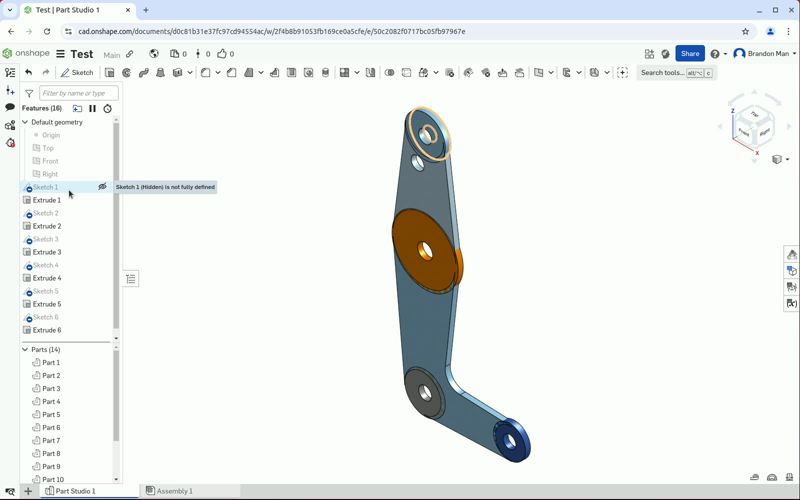
click(69, 189)